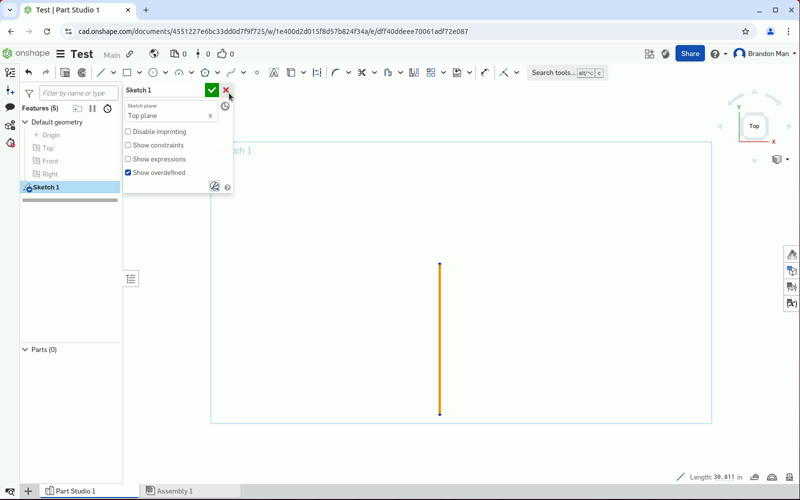
key(shift+h)
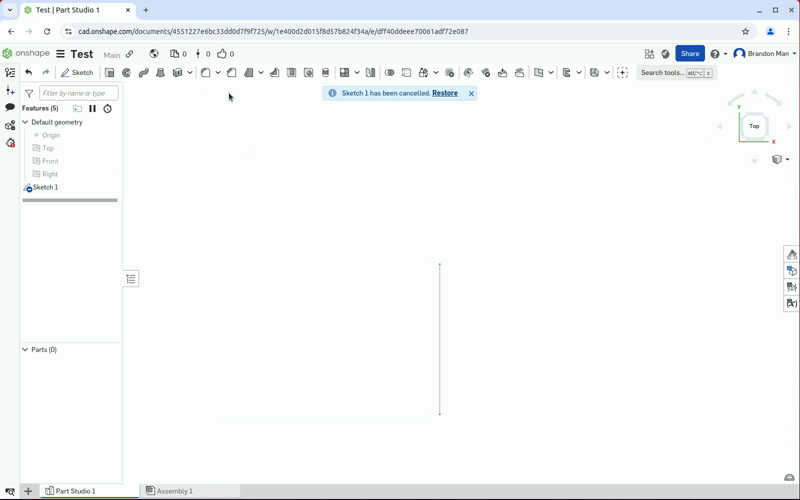
key(shift+s)
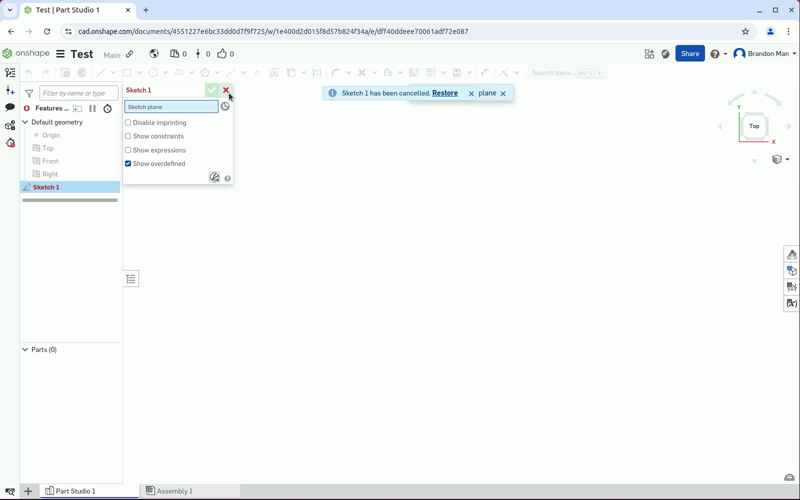
mouse_move(73, 150)
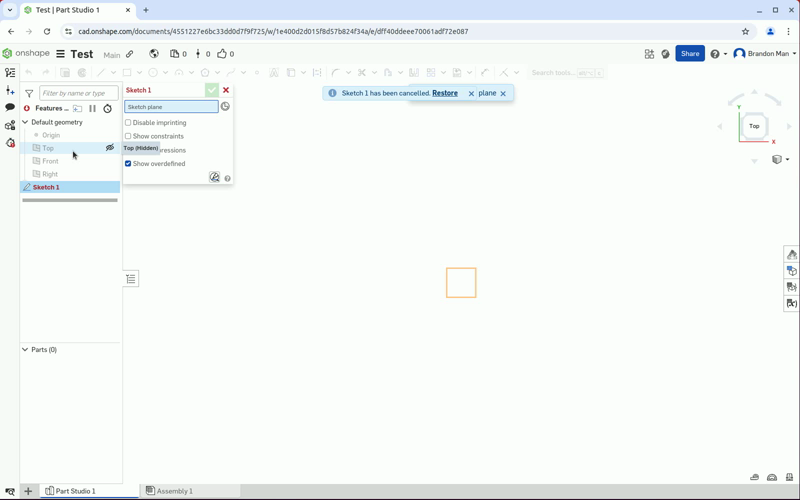
click(73, 150)
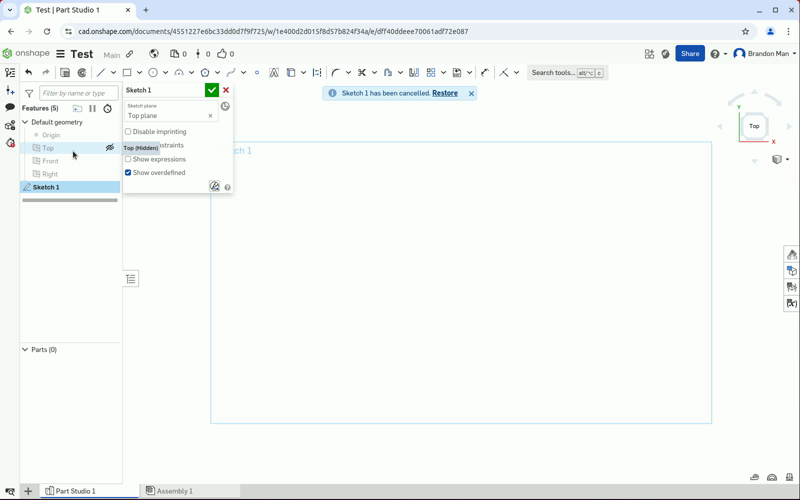
mouse_move(73, 352)
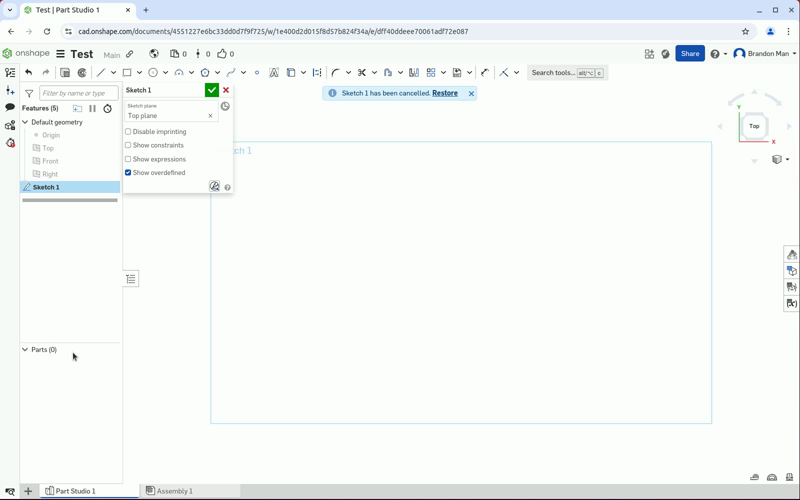
key(y)
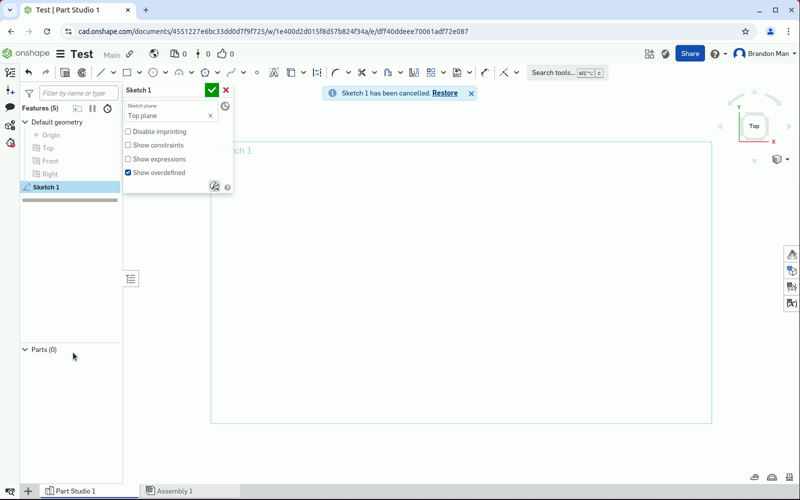
key(l)
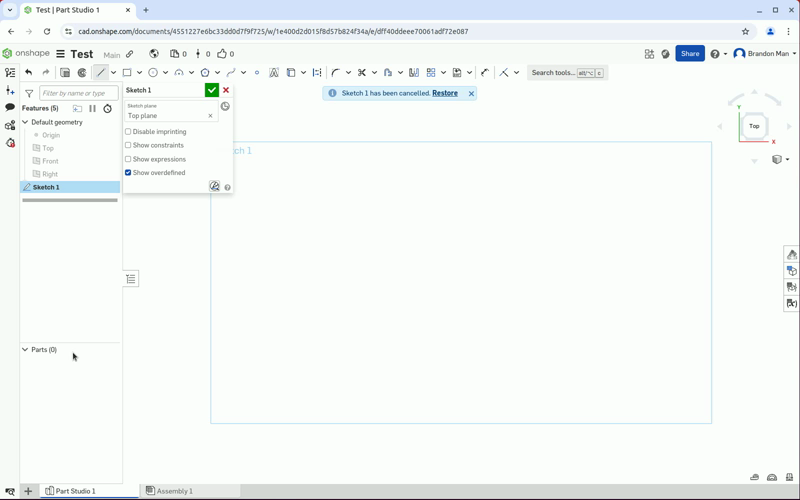
key_down(shift)
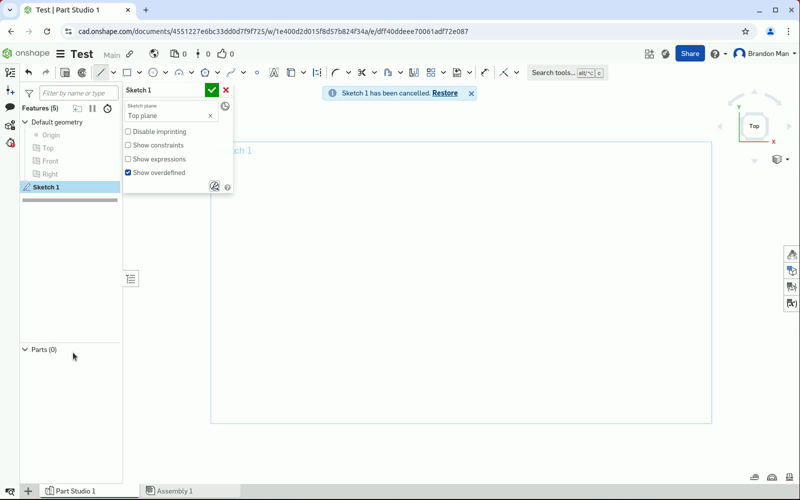
mouse_move(363, 298)
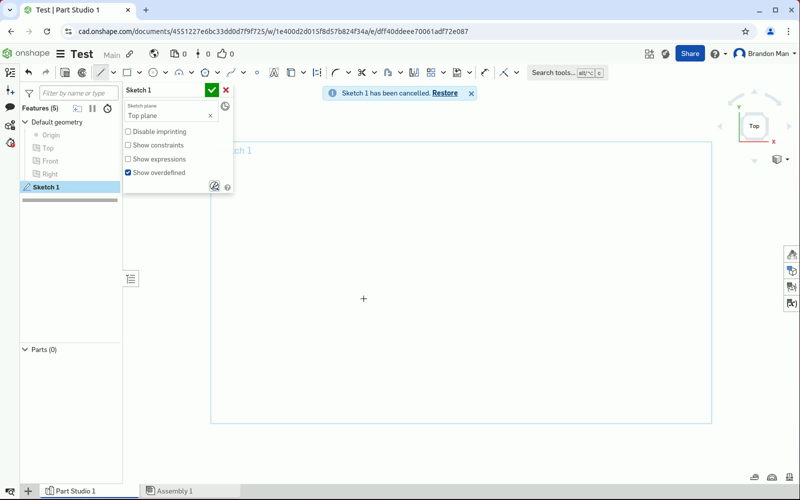
click(363, 298)
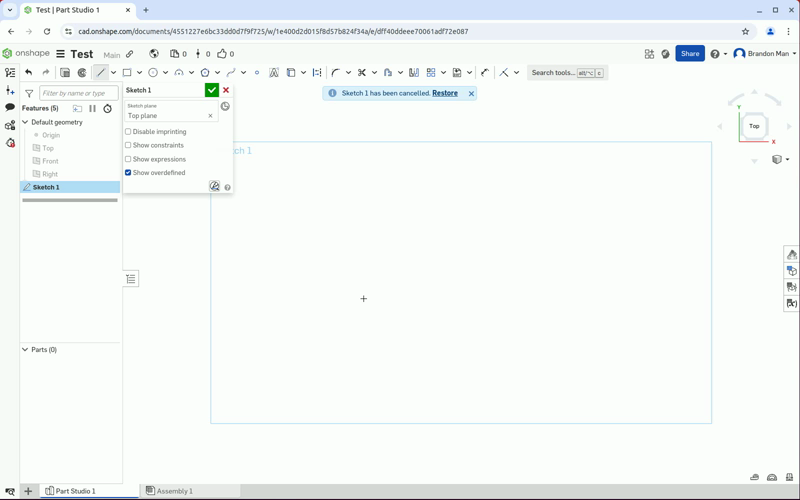
key_up(shift)
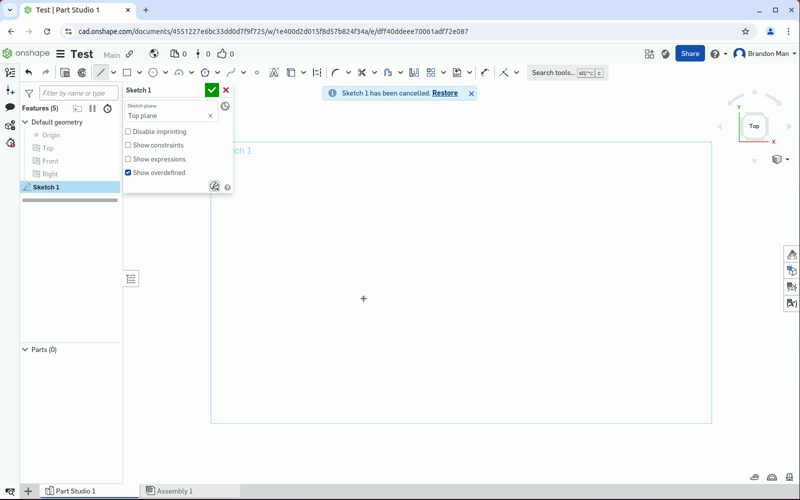
key_down(shift)
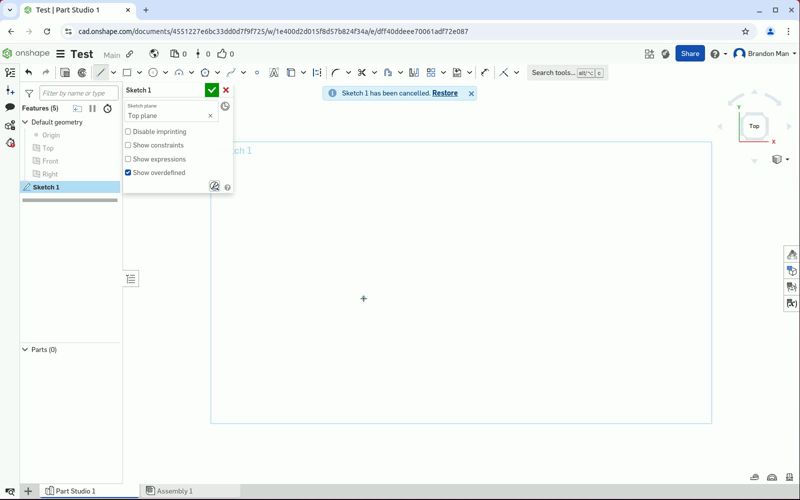
mouse_move(557, 298)
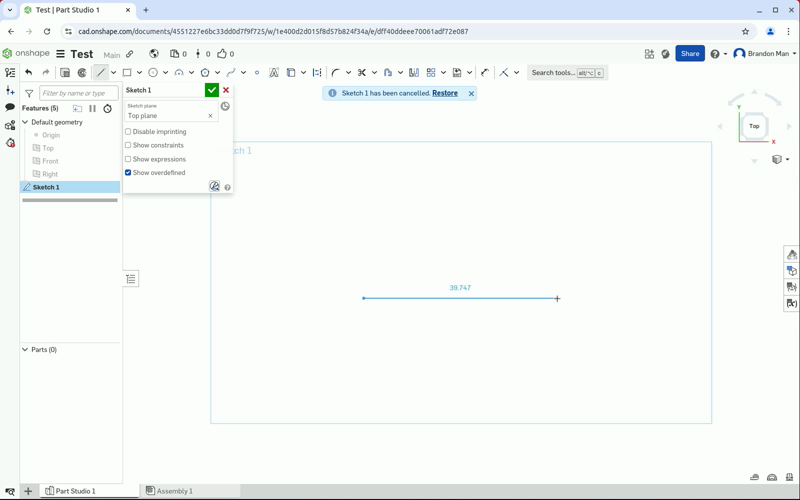
click(557, 298)
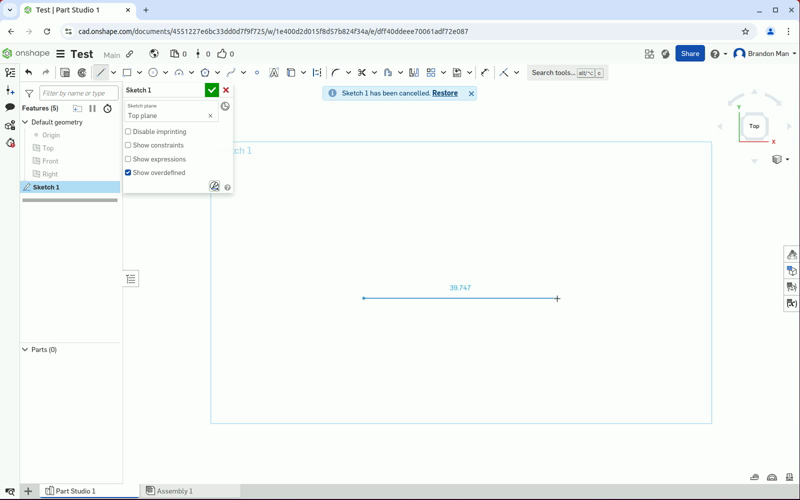
key_up(shift)
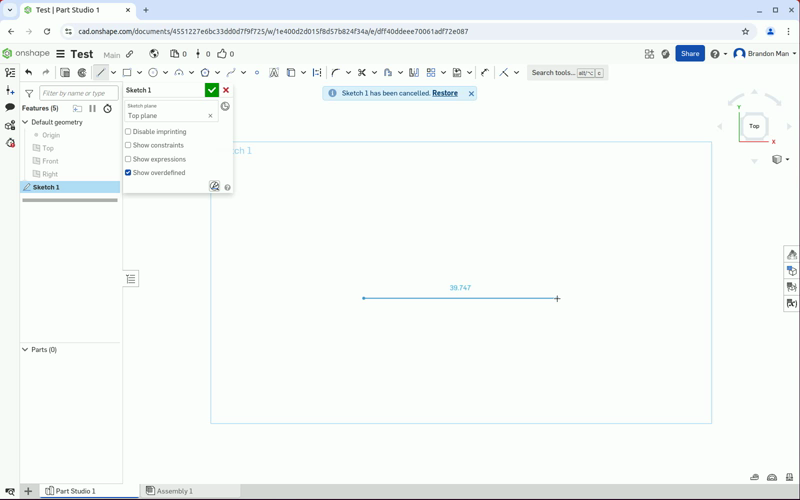
key_down(shift)
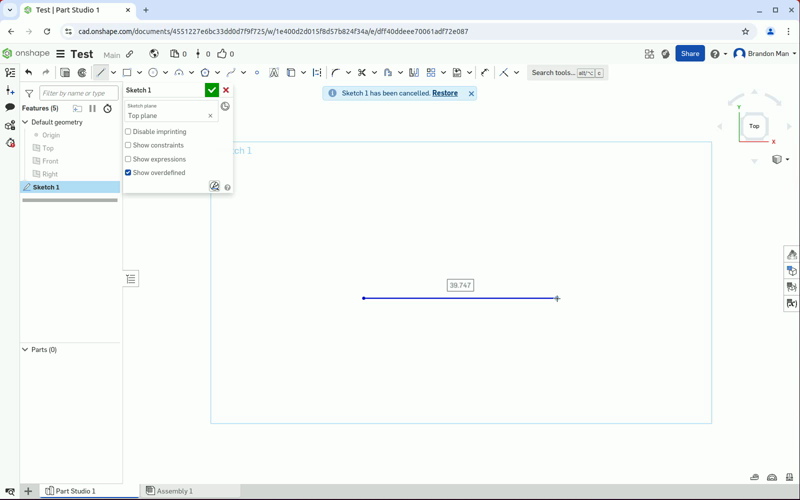
mouse_move(587, 298)
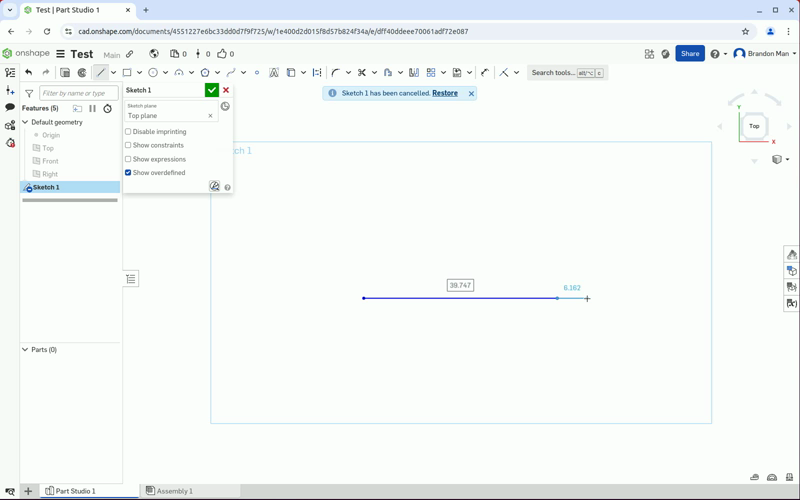
mouse_move(557, 290)
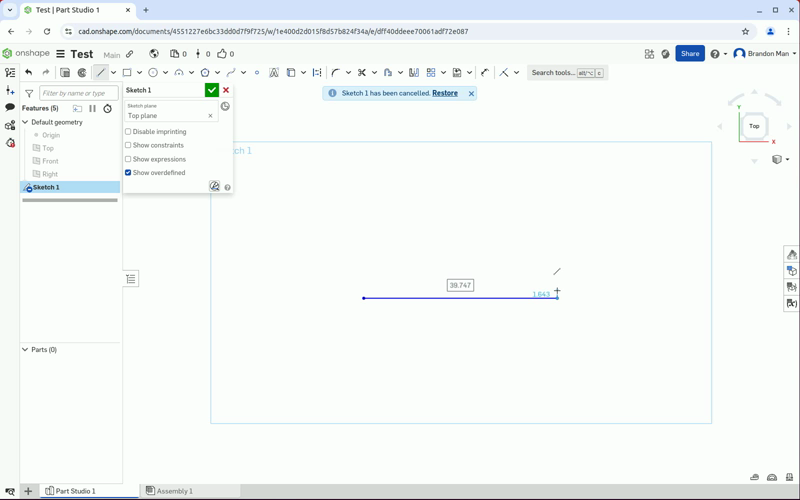
click(557, 290)
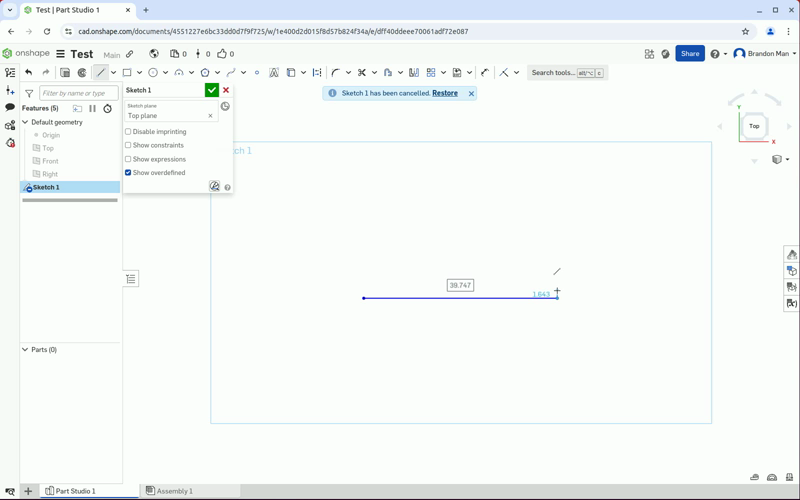
key_up(shift)
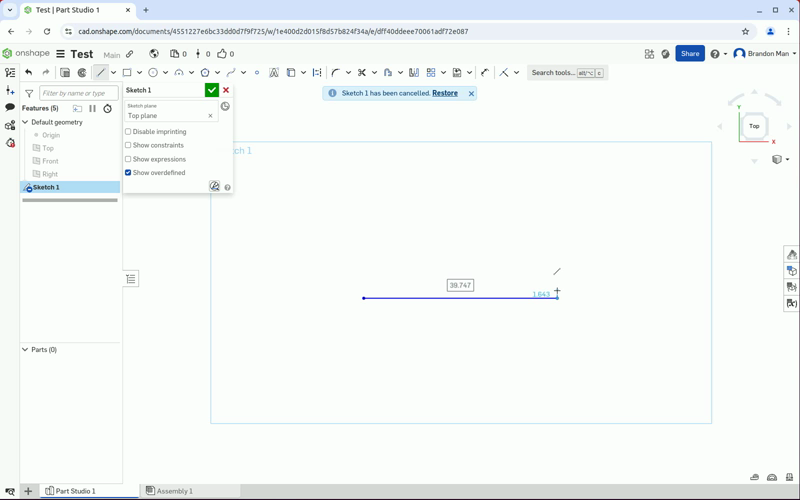
key_down(shift)
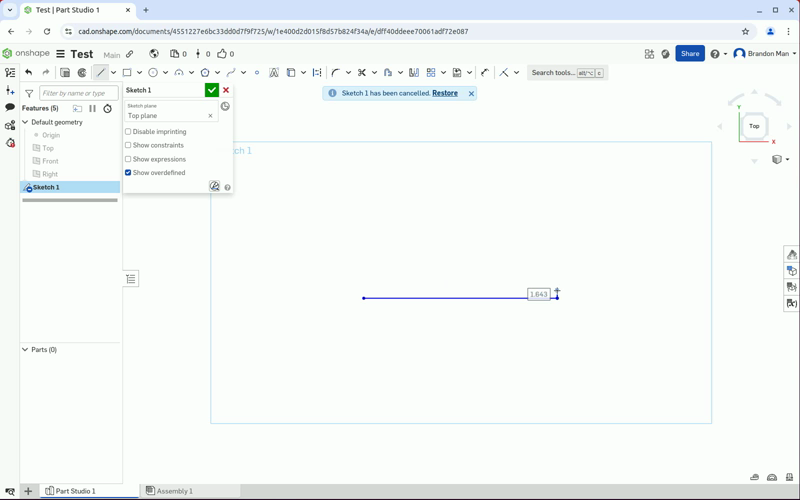
mouse_move(587, 290)
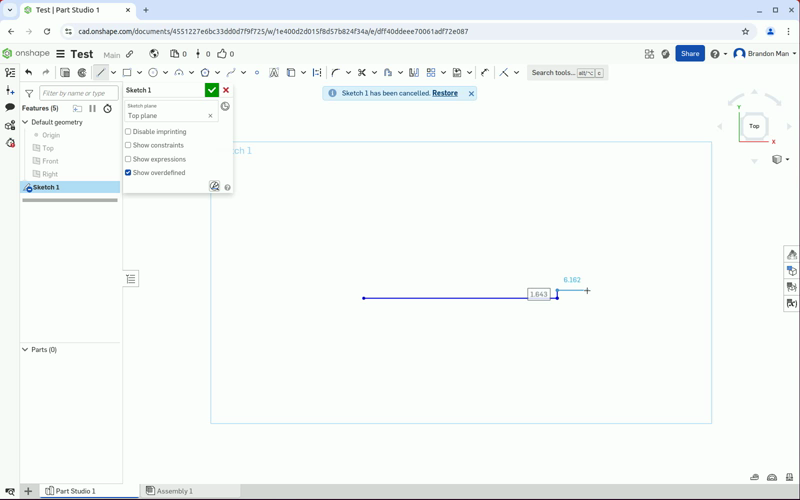
mouse_move(557, 275)
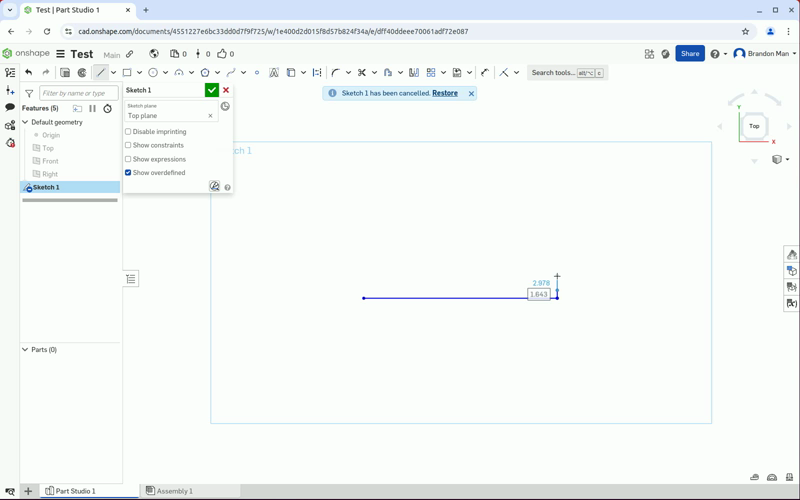
click(557, 275)
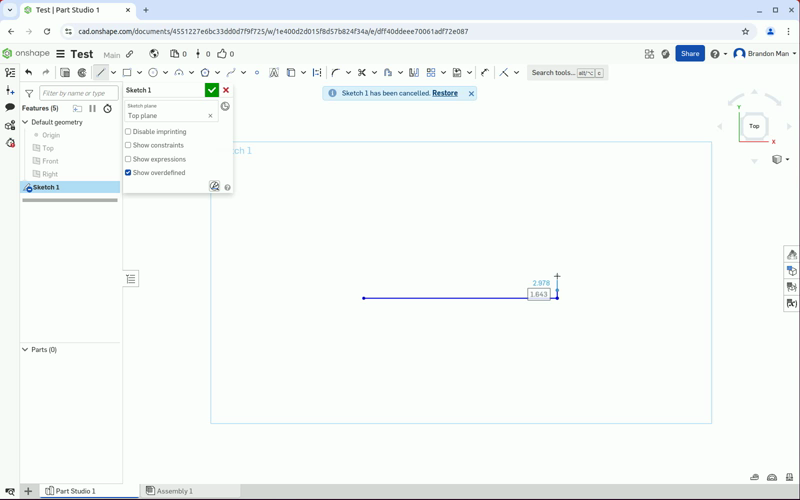
key_up(shift)
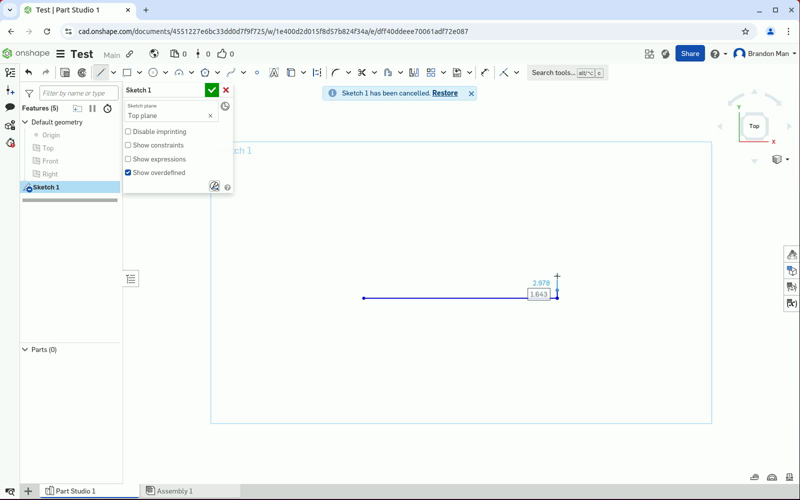
key_down(shift)
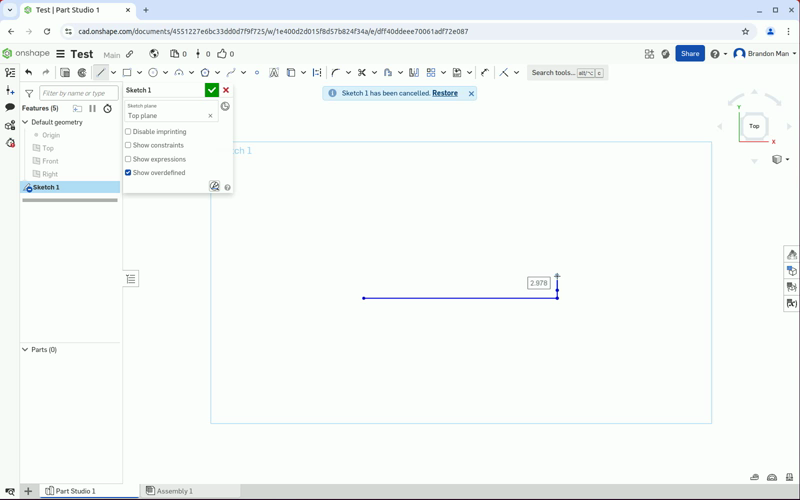
mouse_move(587, 275)
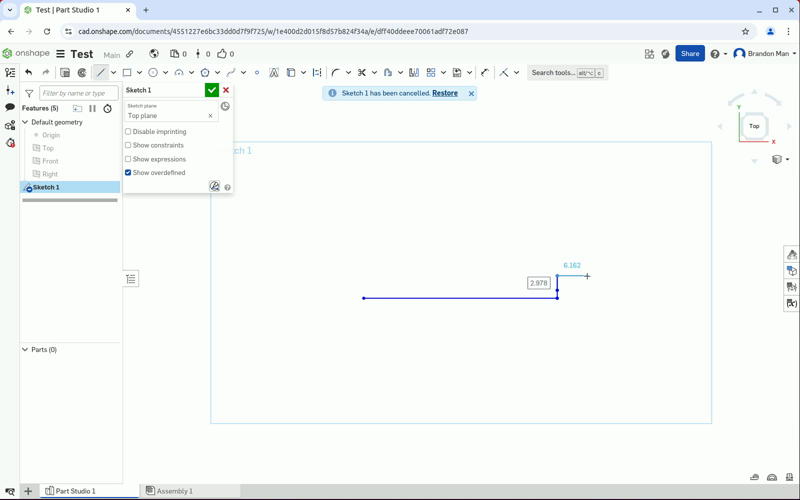
mouse_move(557, 267)
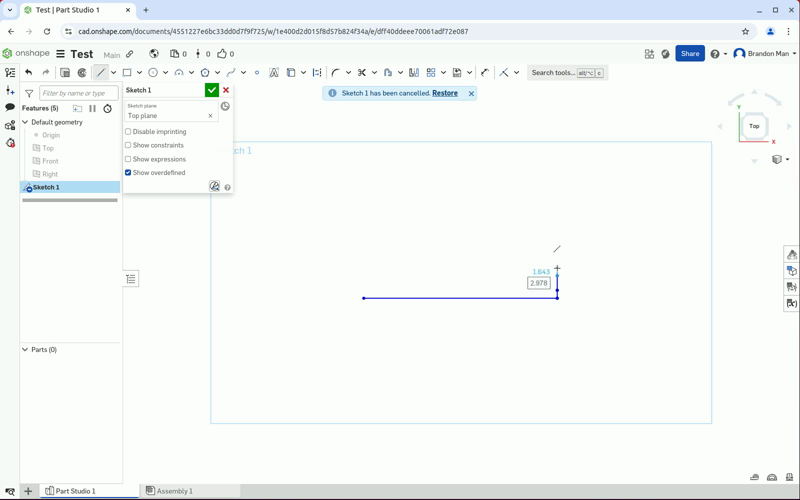
click(557, 267)
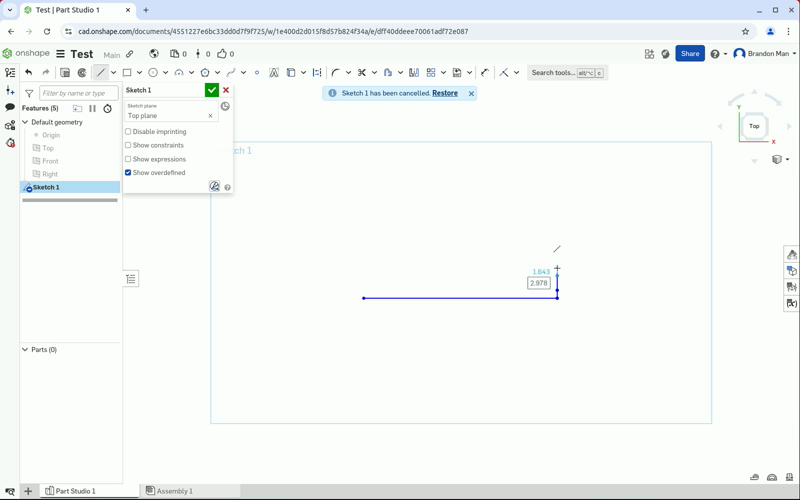
key_up(shift)
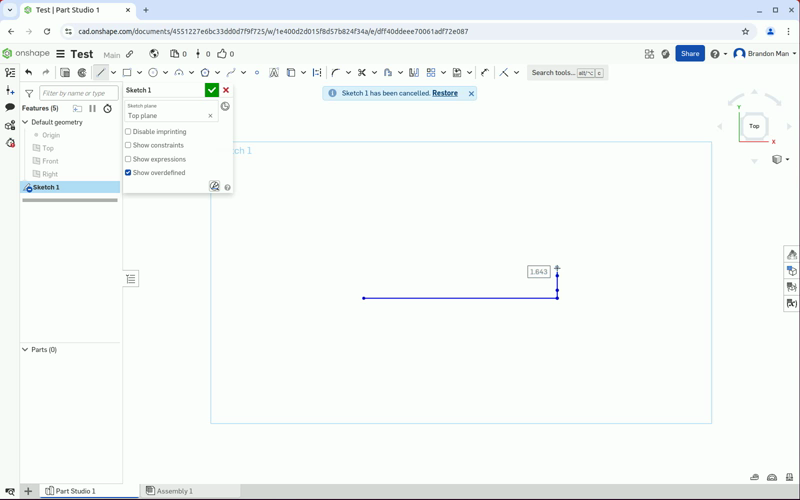
key_down(shift)
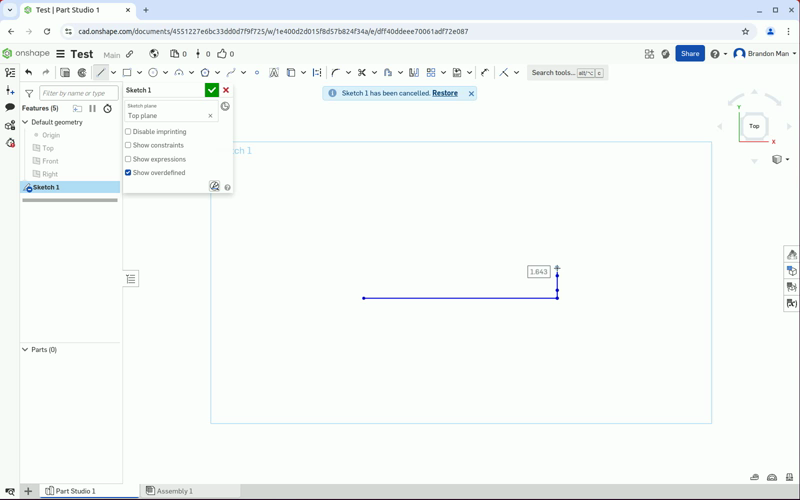
mouse_move(363, 267)
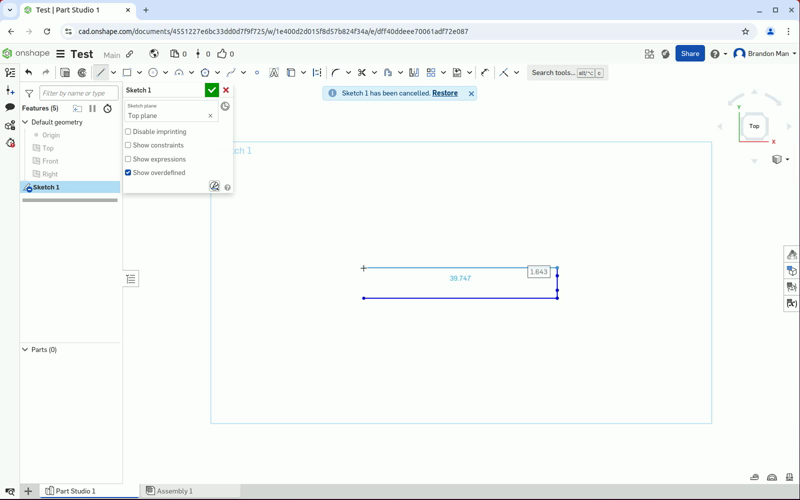
click(363, 267)
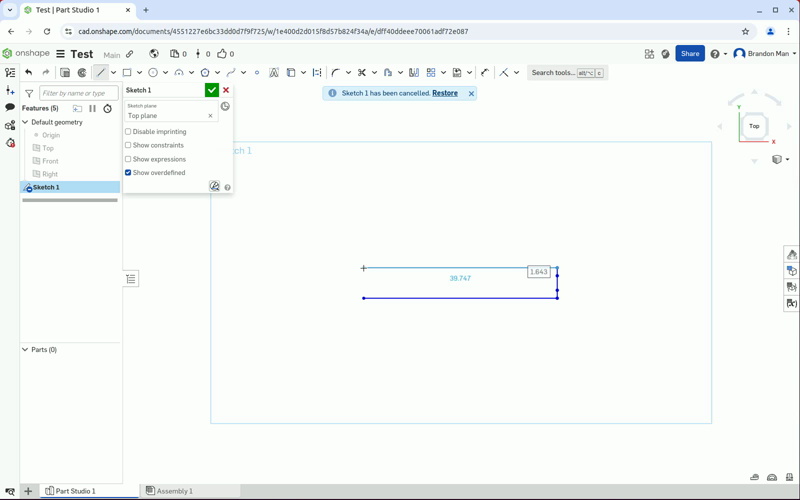
key_up(shift)
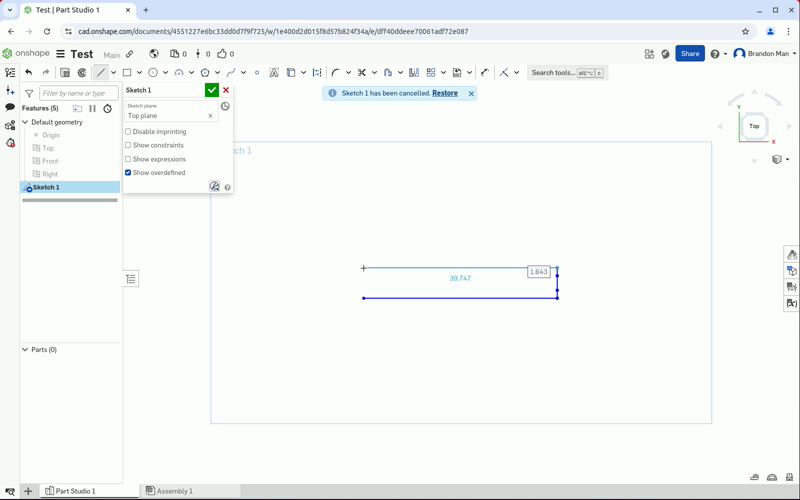
key_down(shift)
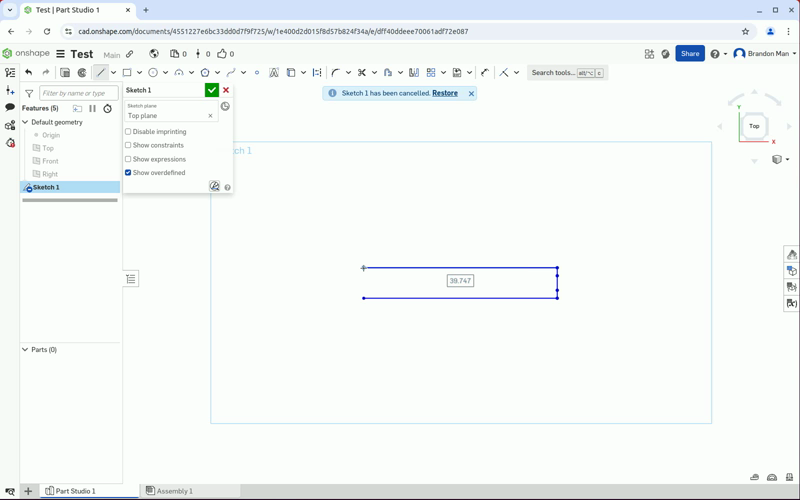
mouse_move(393, 267)
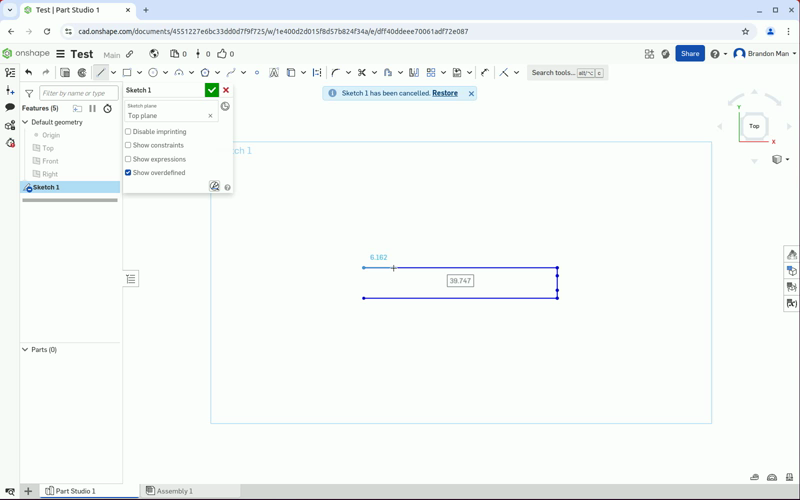
mouse_move(363, 275)
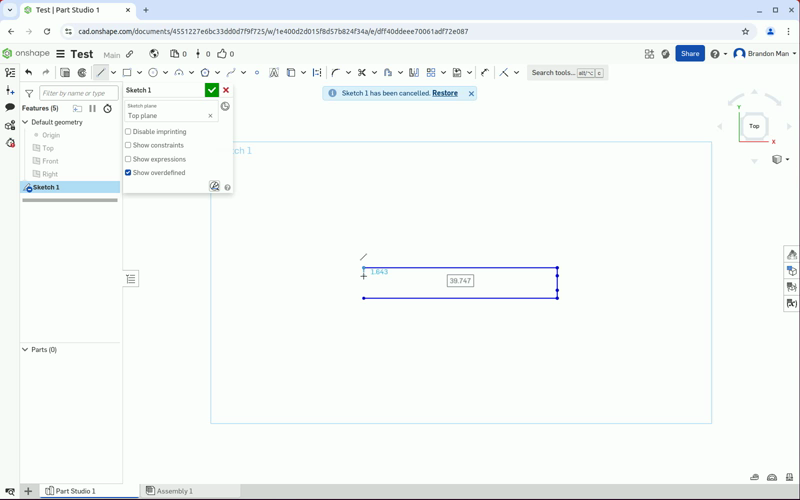
click(363, 275)
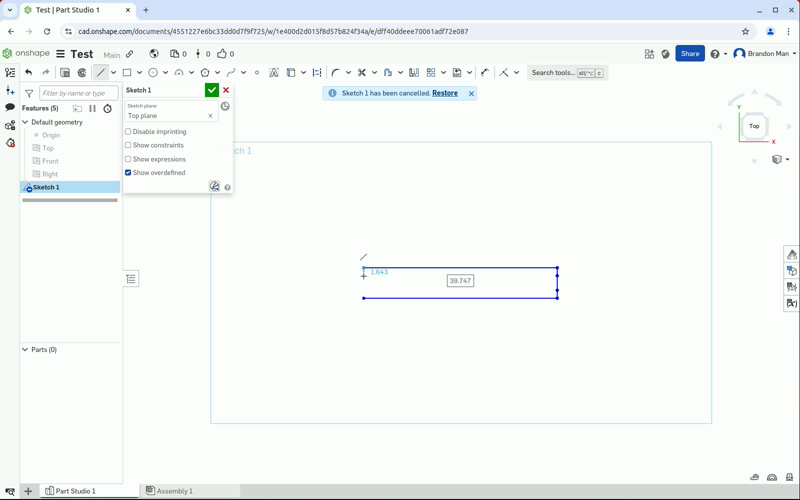
key_up(shift)
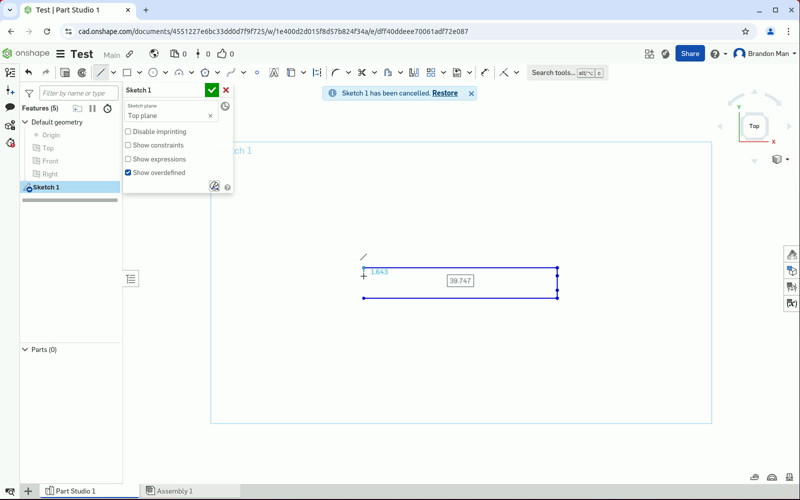
key_down(shift)
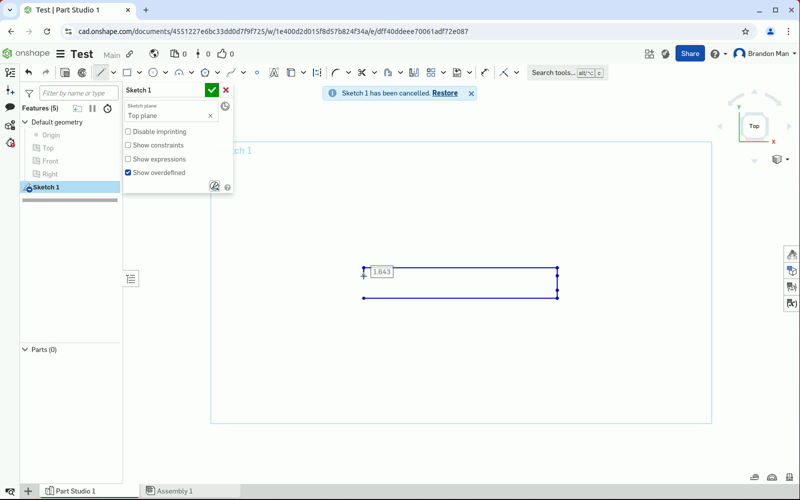
mouse_move(393, 275)
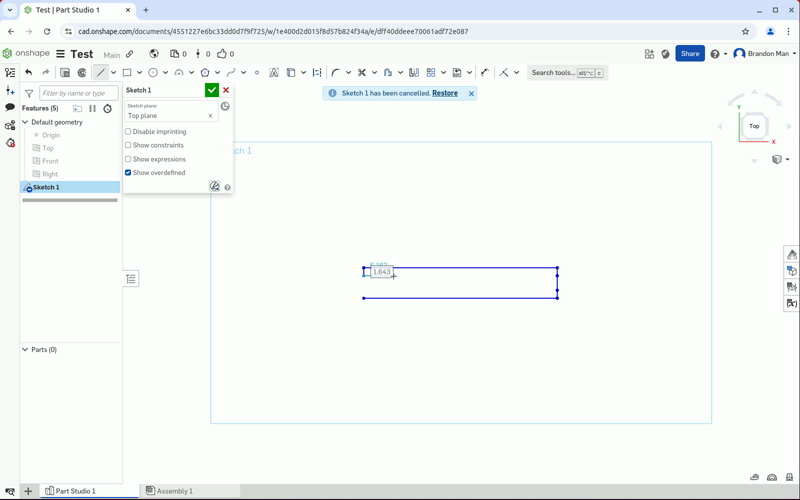
mouse_move(363, 290)
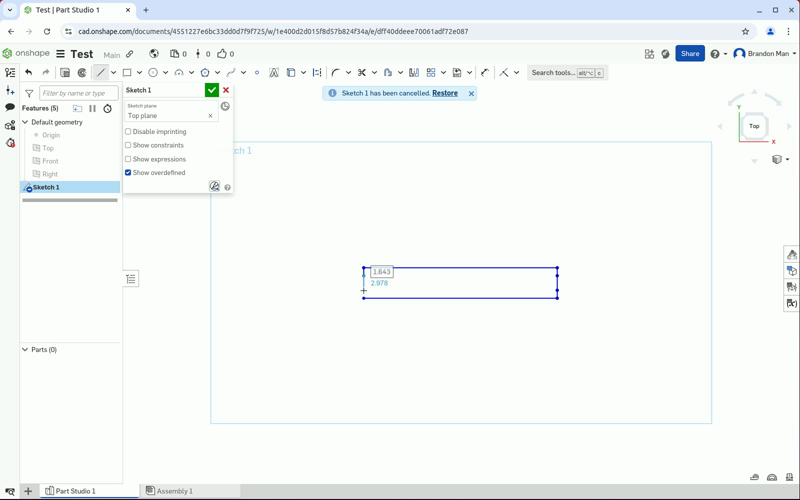
click(363, 290)
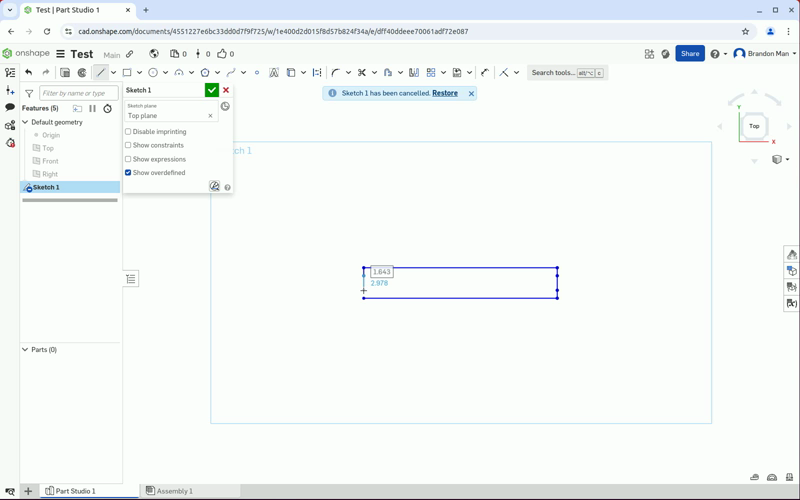
key_up(shift)
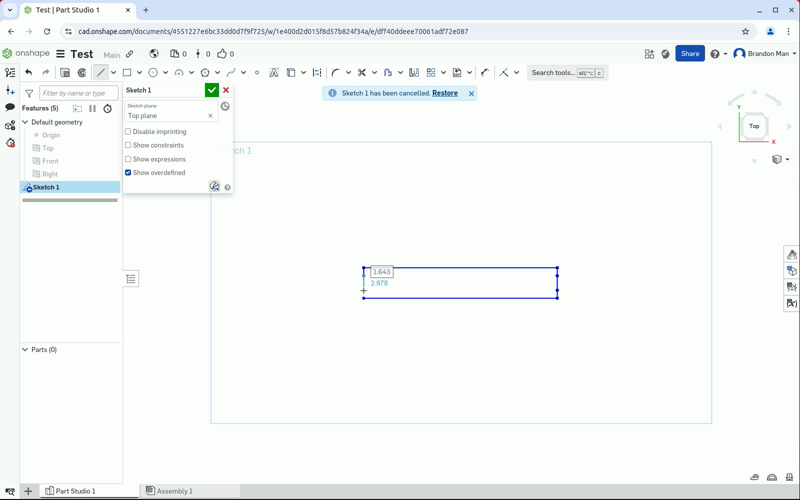
mouse_move(393, 290)
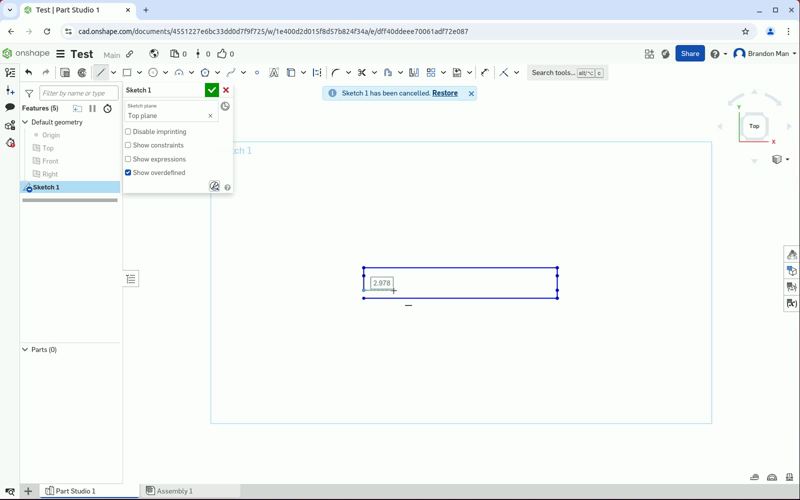
key_down(shift)
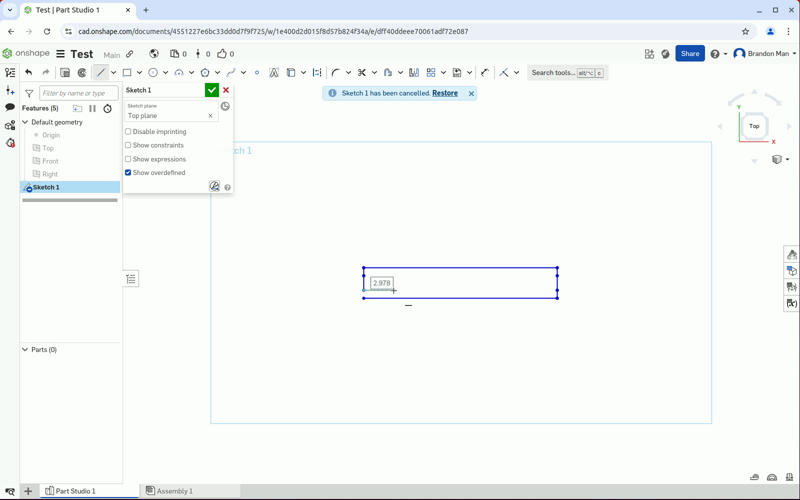
mouse_move(363, 298)
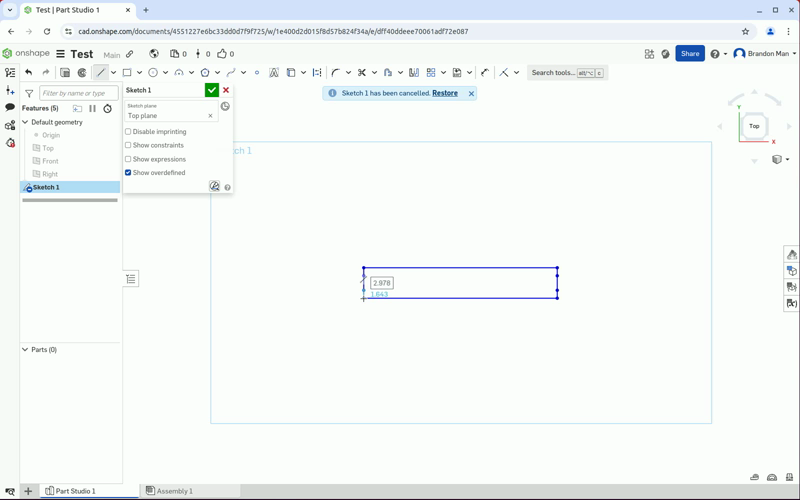
key_up(shift)
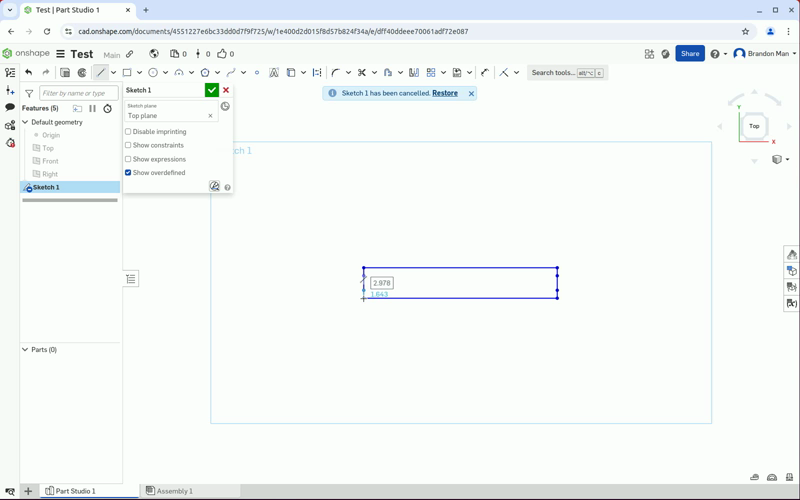
click(363, 298)
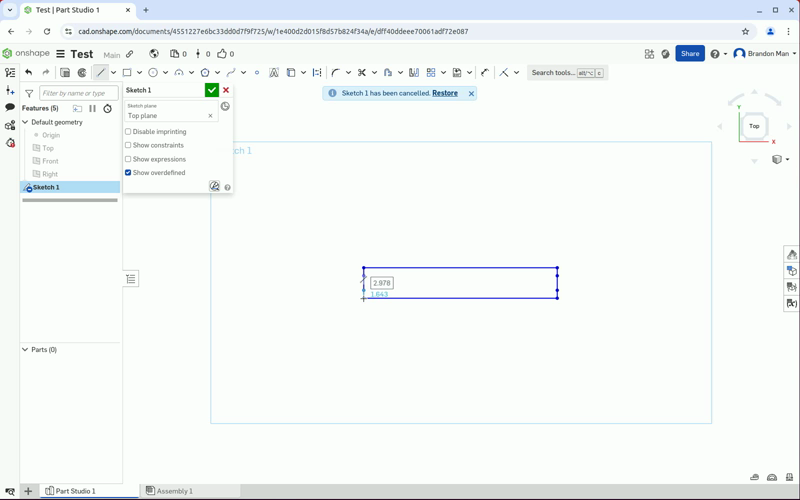
key(esc)
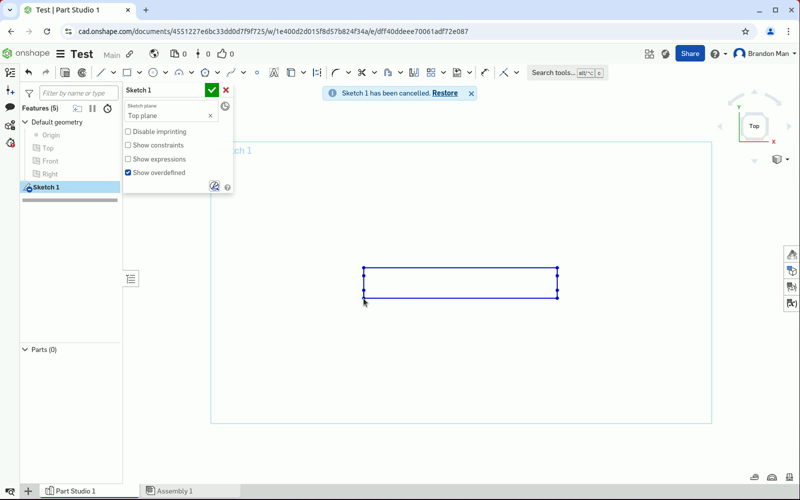
mouse_move(487, 279)
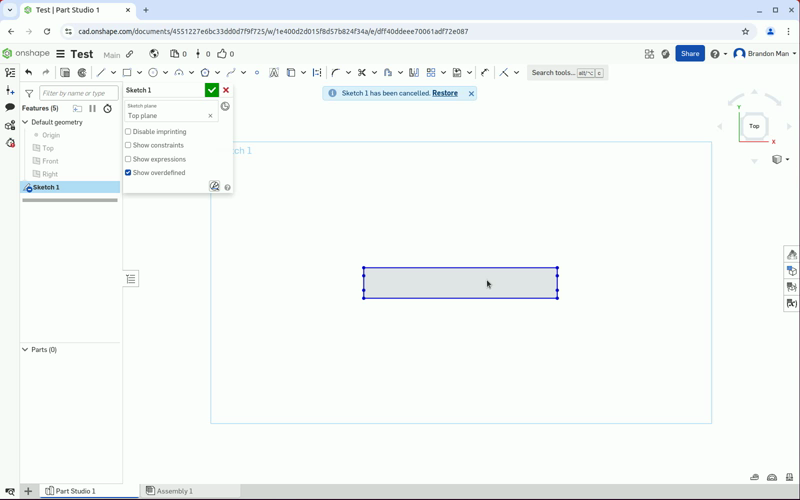
click(487, 279)
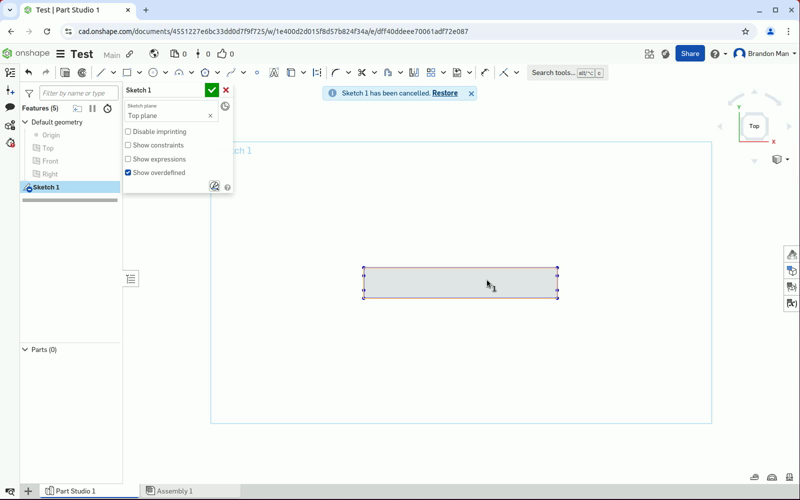
mouse_move(73, 352)
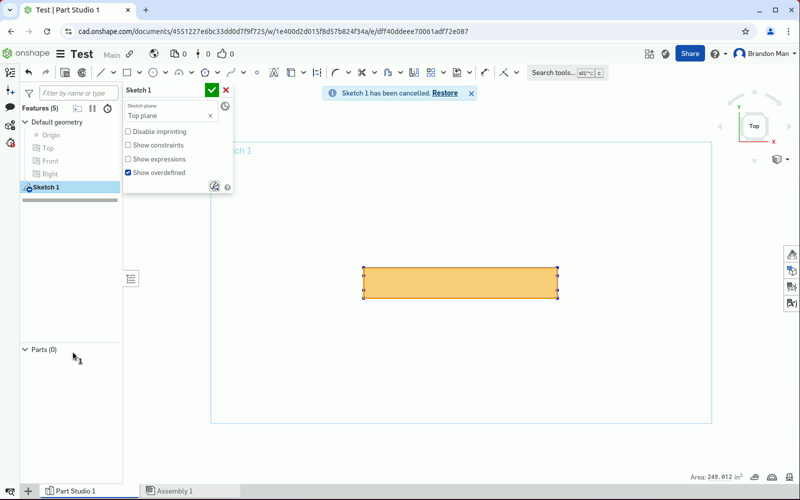
key(shift+y)
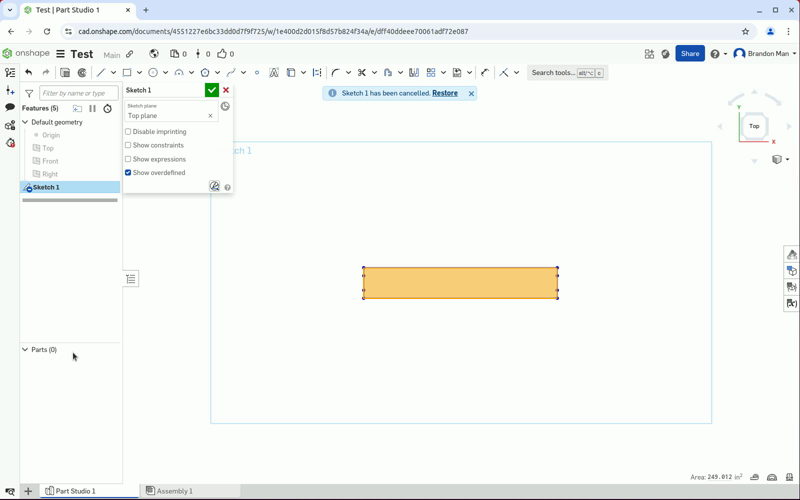
key(shift+e)
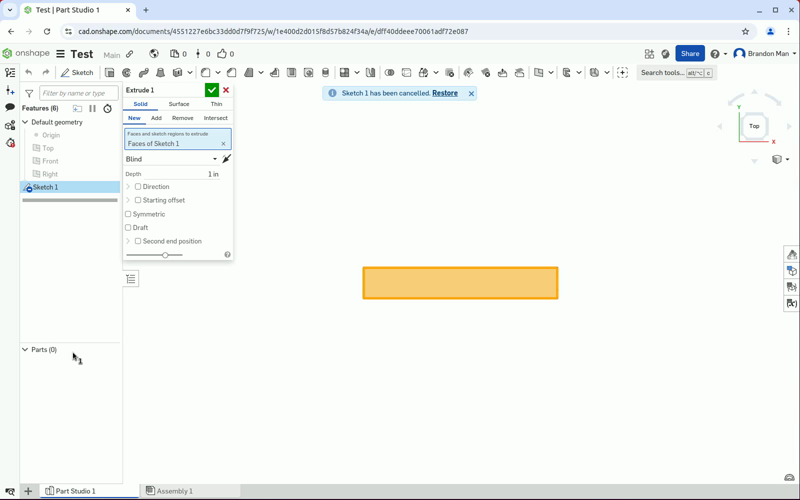
mouse_move(143, 106)
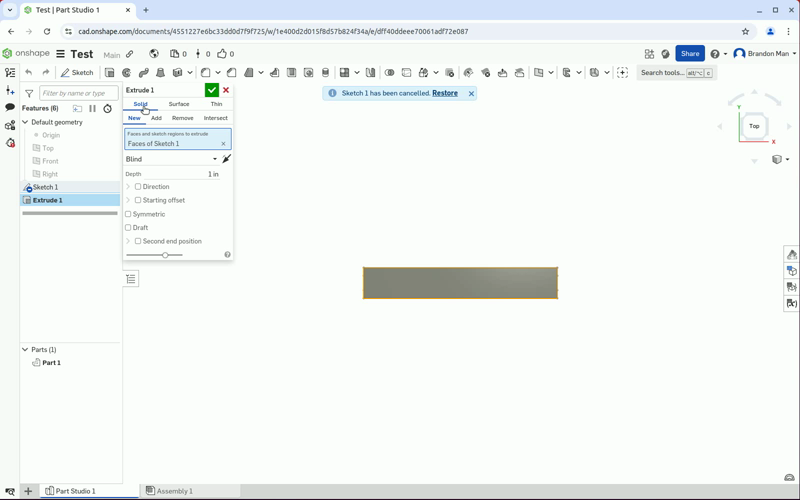
click(143, 106)
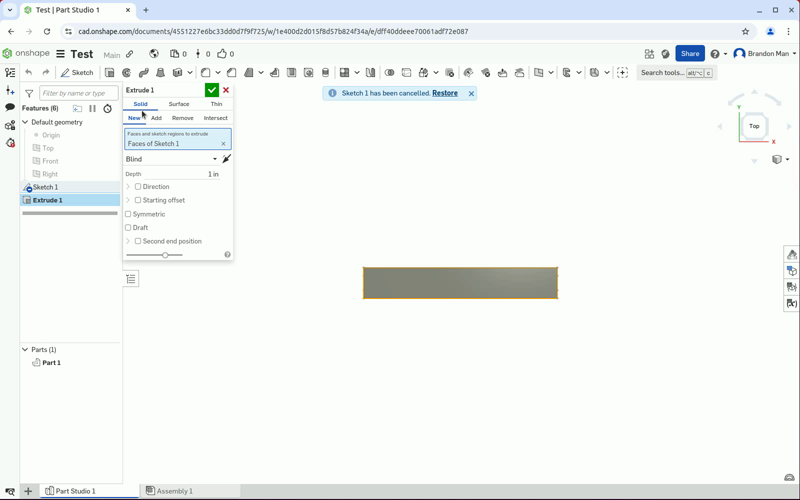
mouse_move(137, 120)
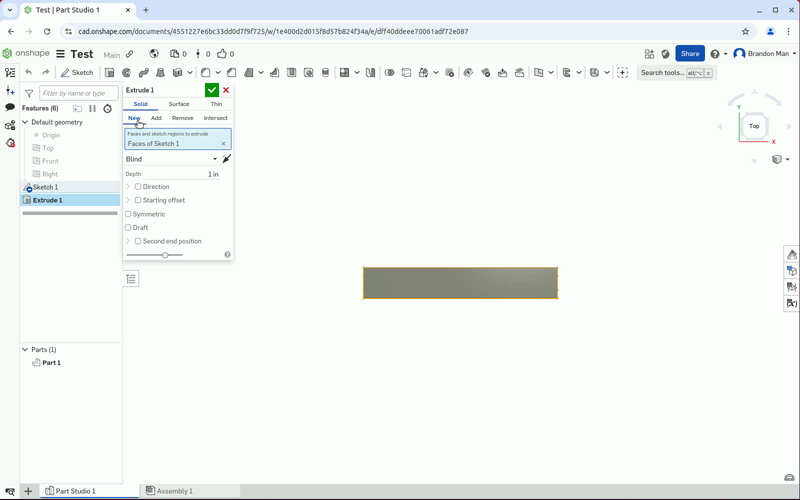
click(137, 120)
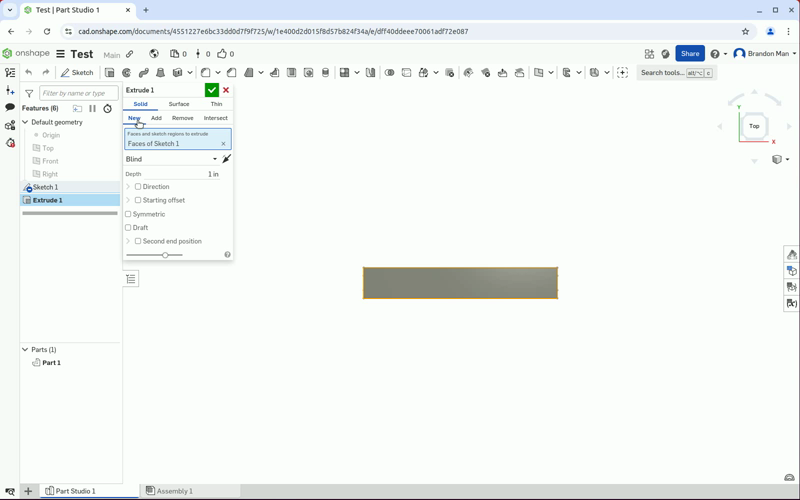
key(tab, 4)
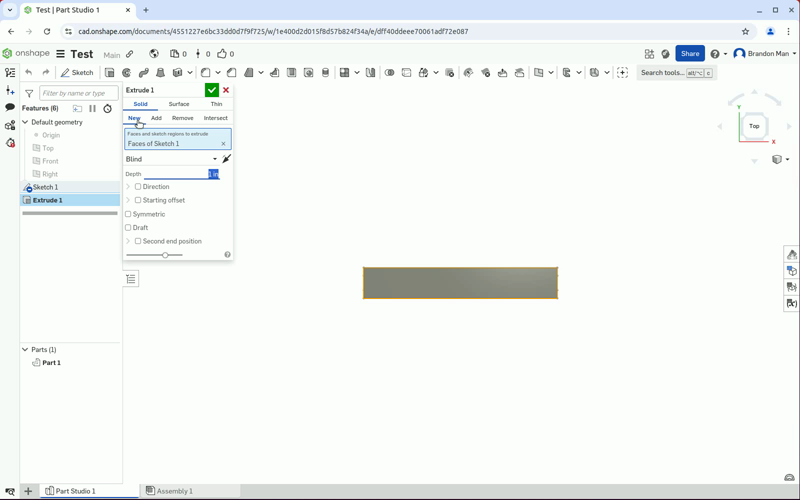
text(0.722)
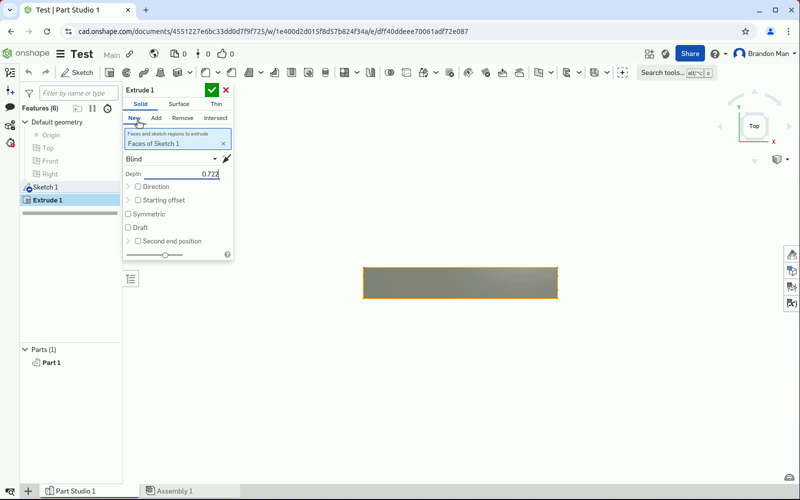
key(enter)
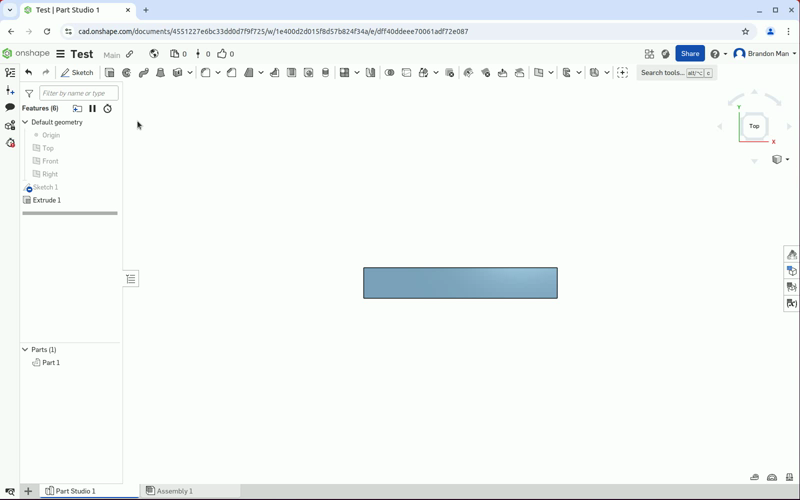
key(shift+h)
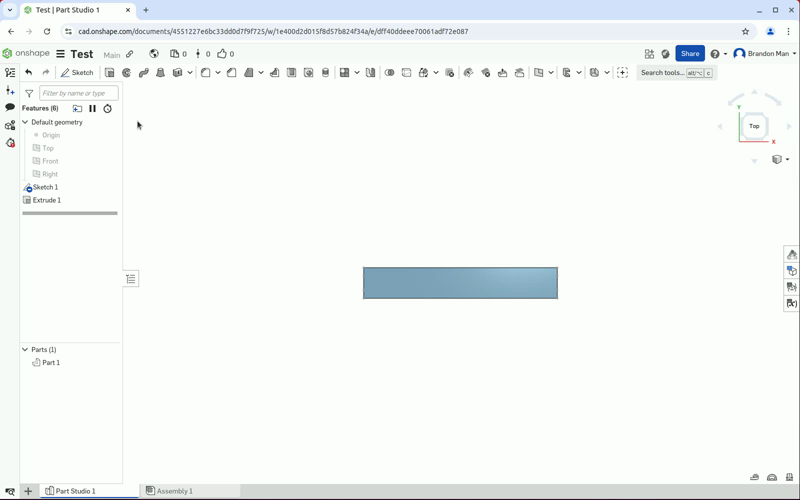
key(shift+h)
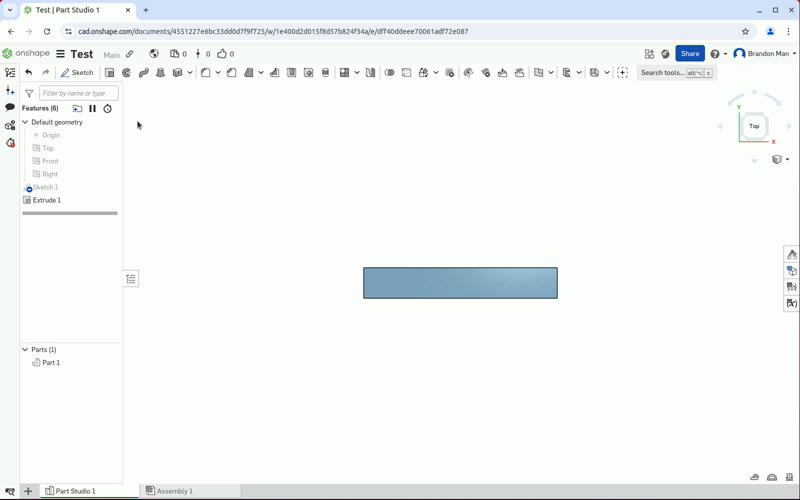
mouse_move(73, 189)
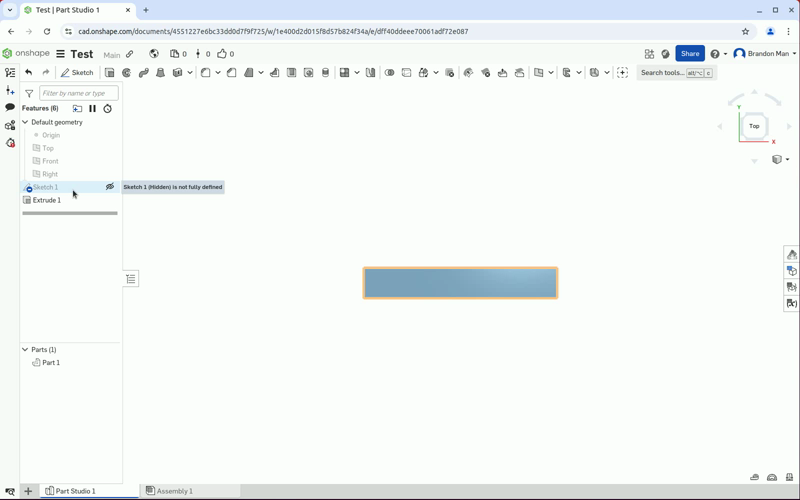
click(73, 189)
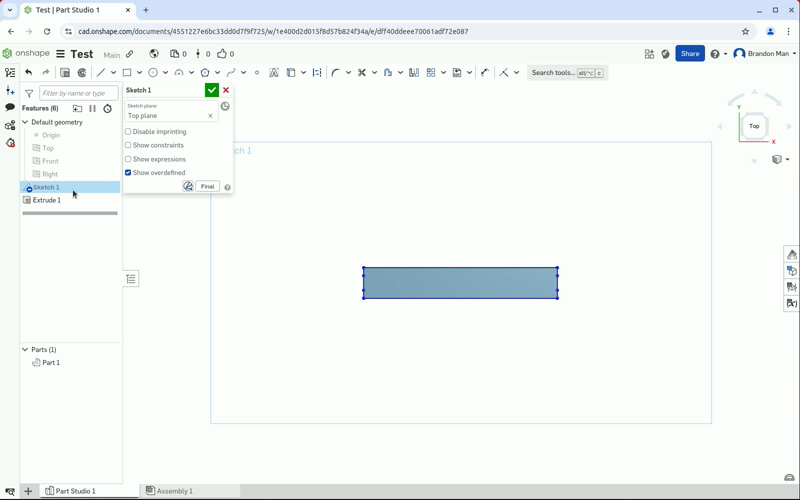
mouse_move(229, 92)
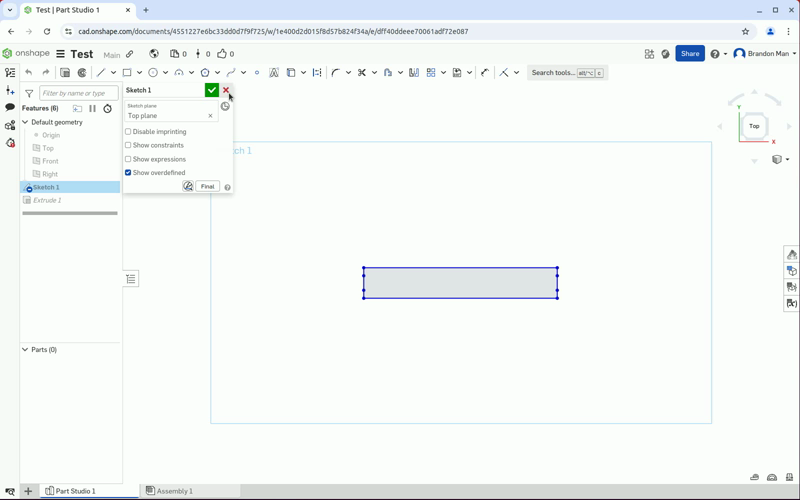
click(229, 92)
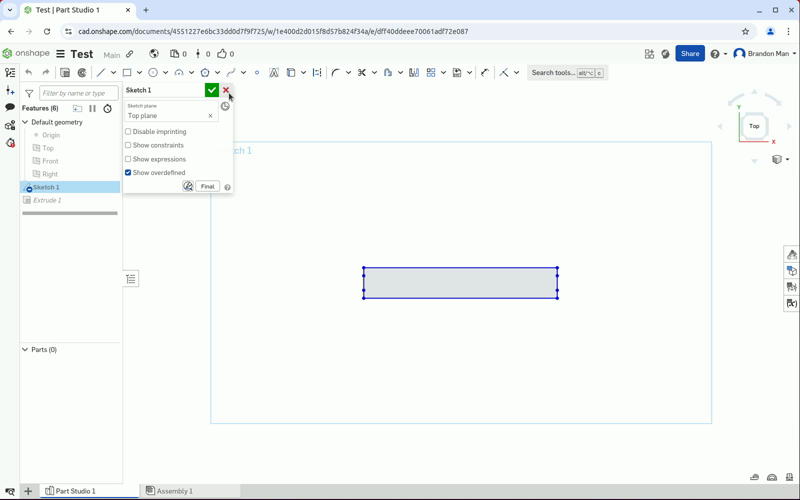
key(shift+s)
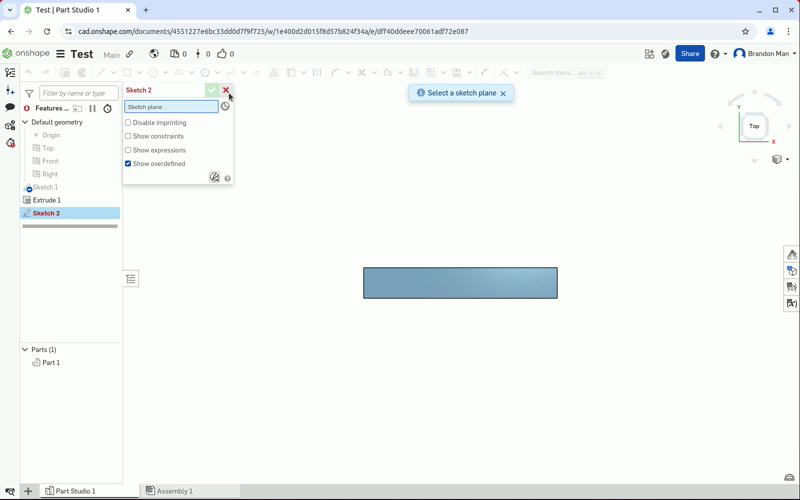
mouse_move(73, 150)
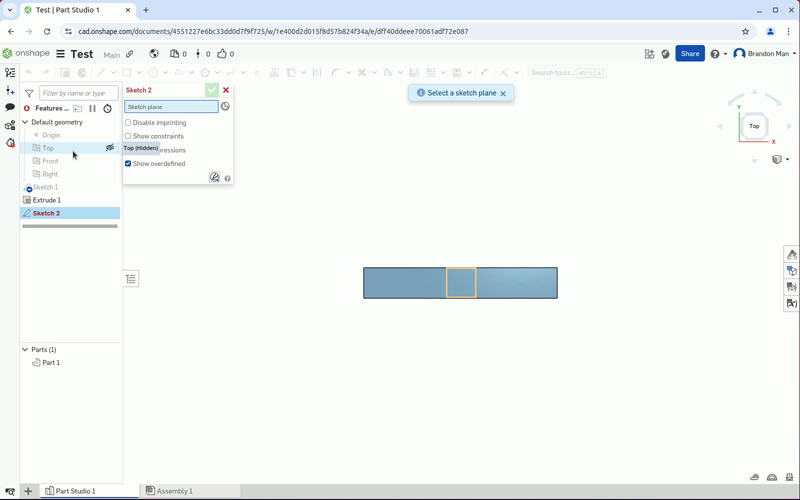
click(73, 150)
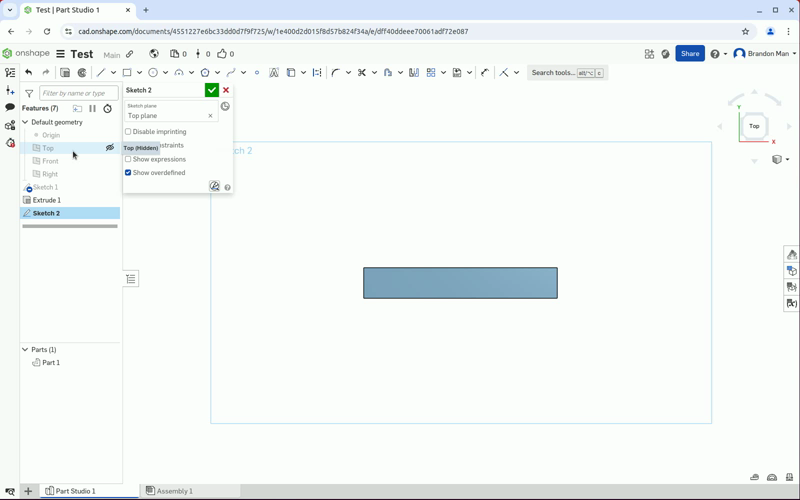
mouse_move(73, 352)
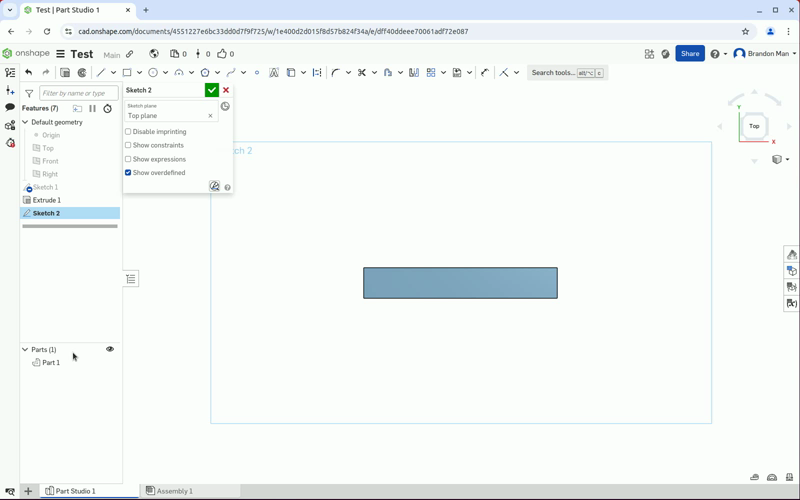
key(y)
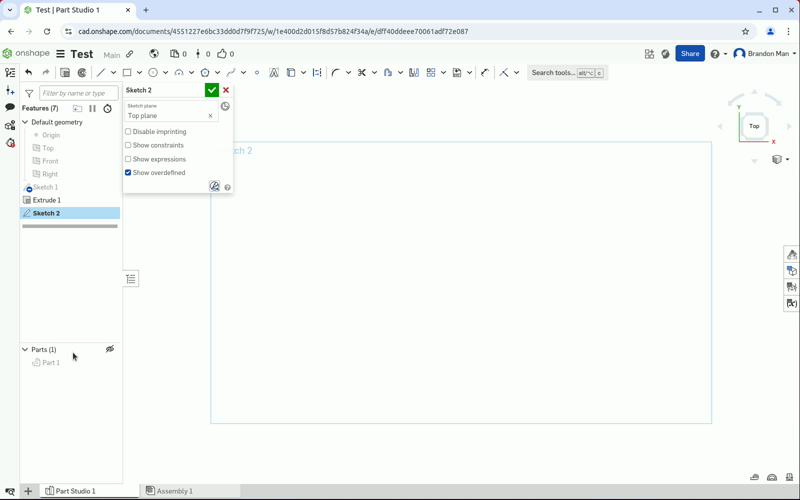
key(a)
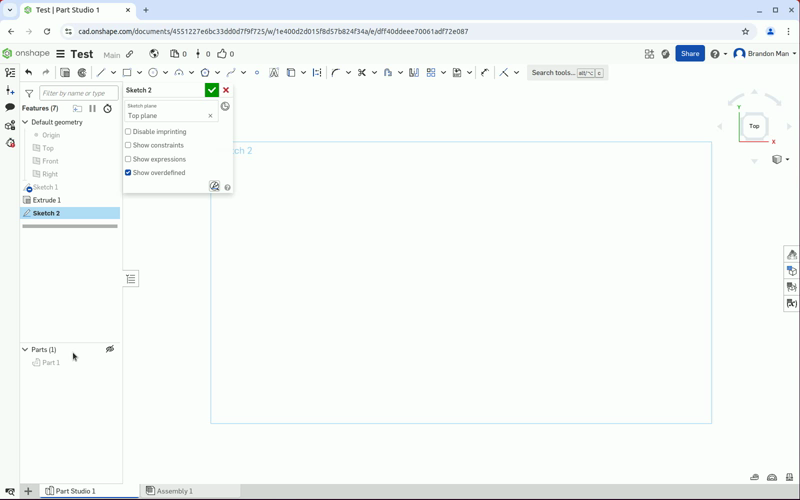
key_down(shift)
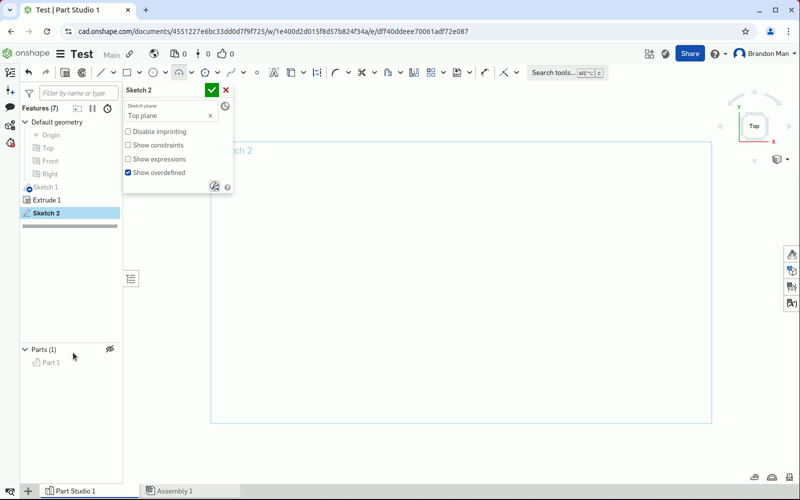
mouse_move(348, 287)
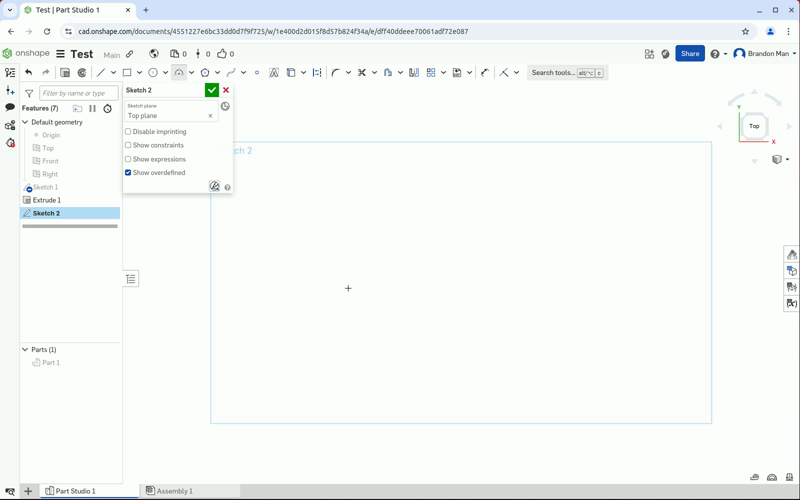
click(348, 287)
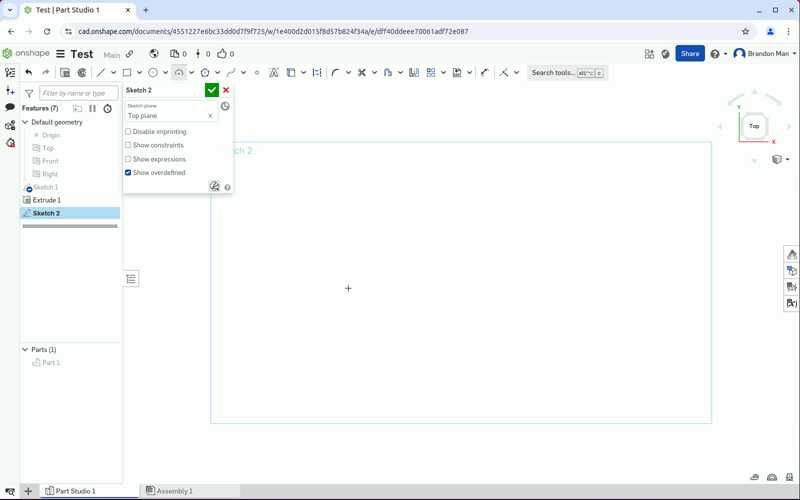
key_up(shift)
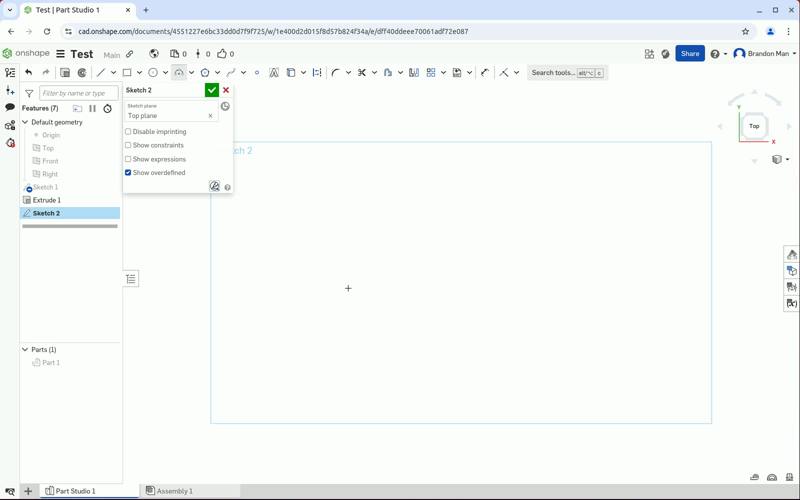
key_down(shift)
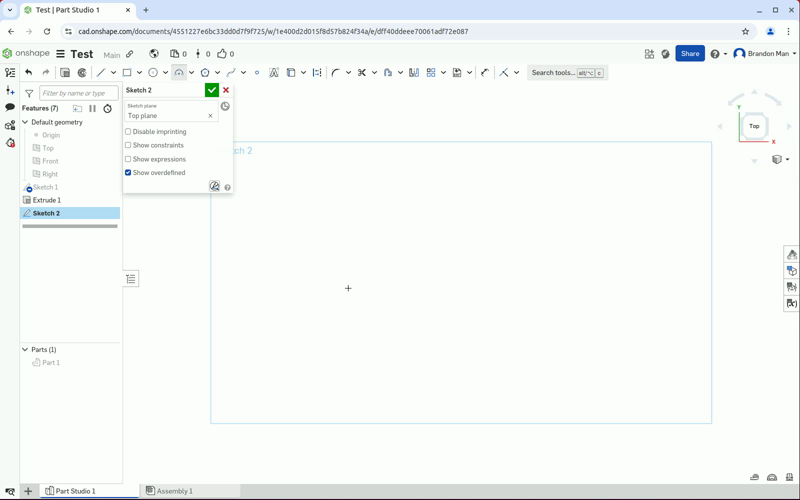
mouse_move(351, 290)
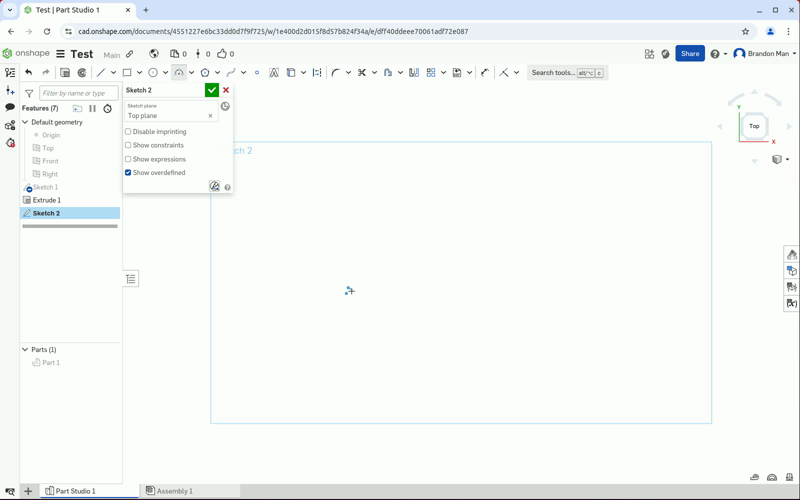
scroll(6)
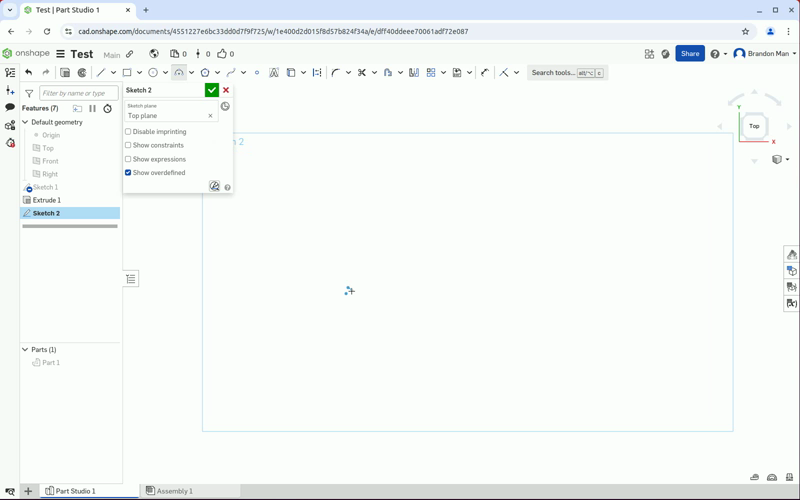
scroll(6)
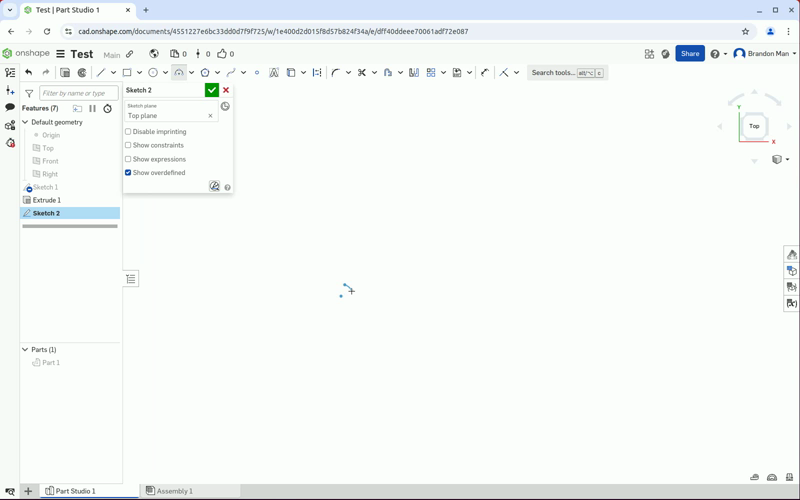
scroll(6)
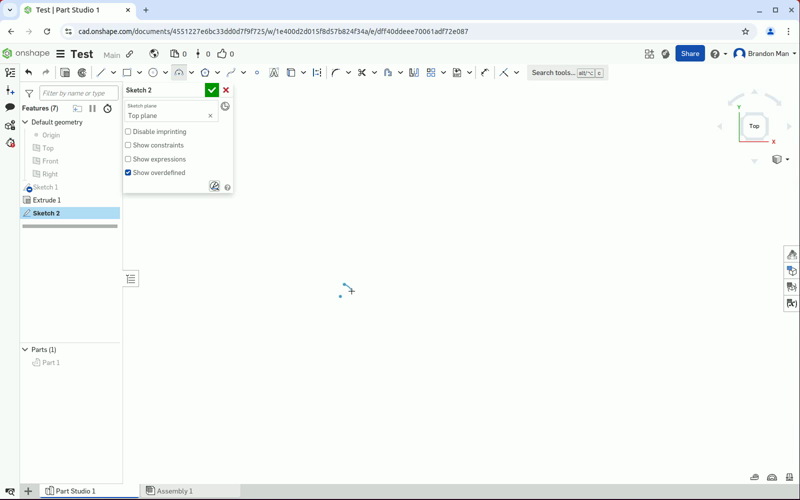
scroll(6)
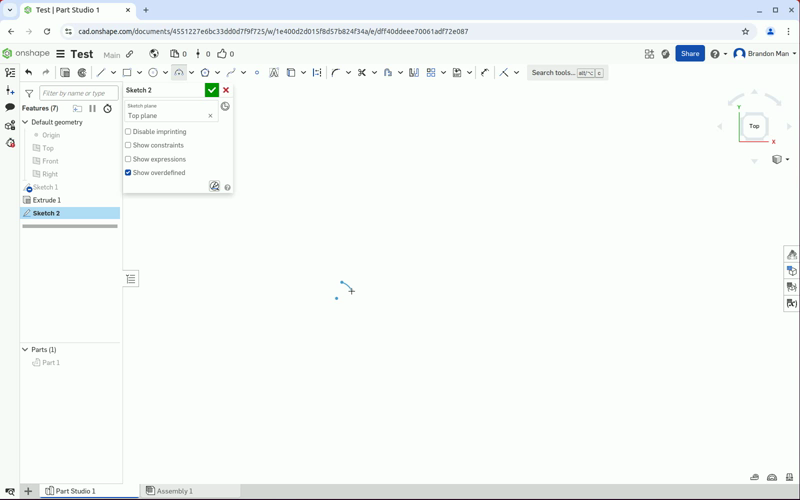
scroll(6)
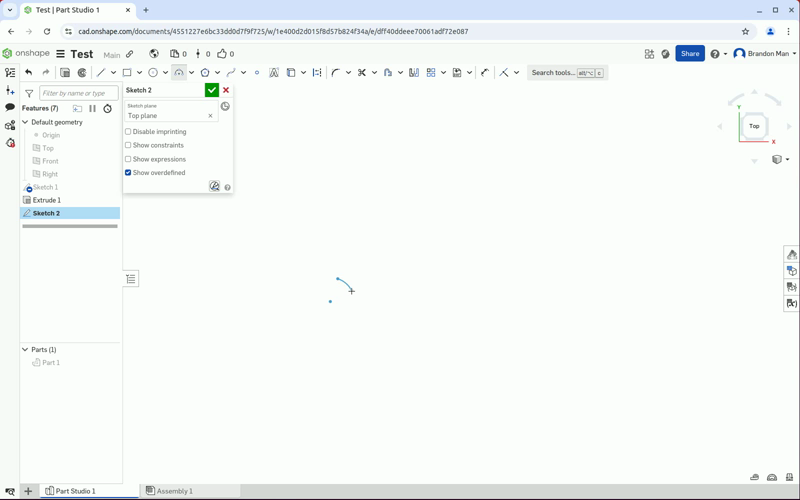
scroll(6)
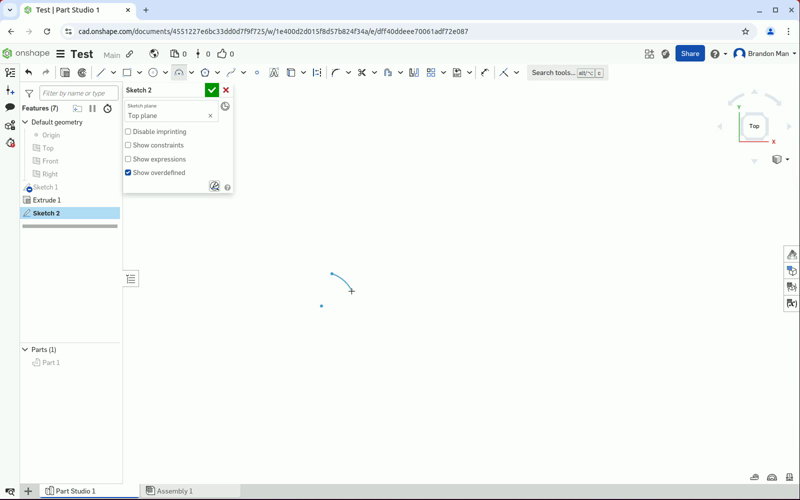
scroll(6)
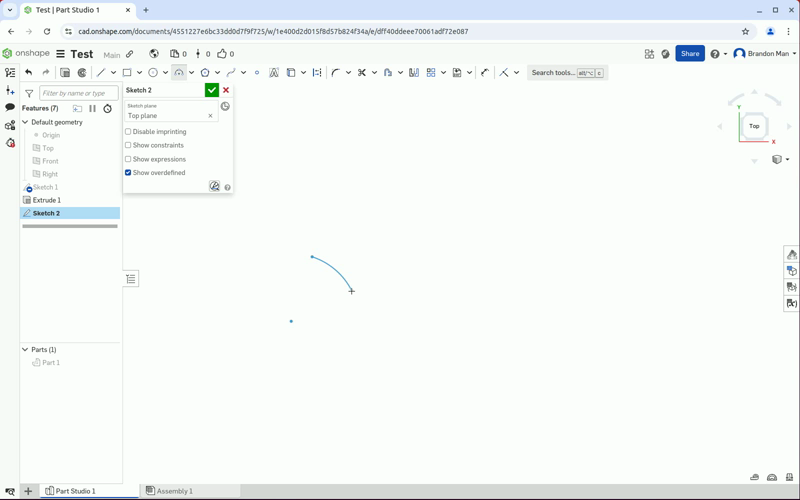
click(351, 290)
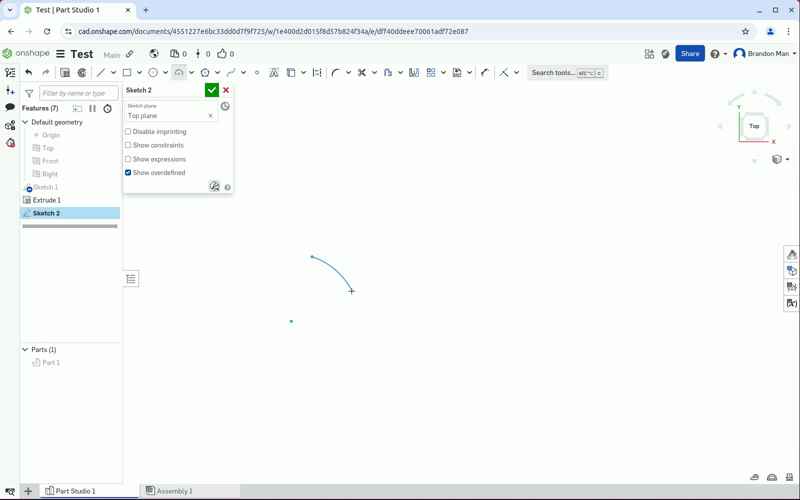
scroll(-6)
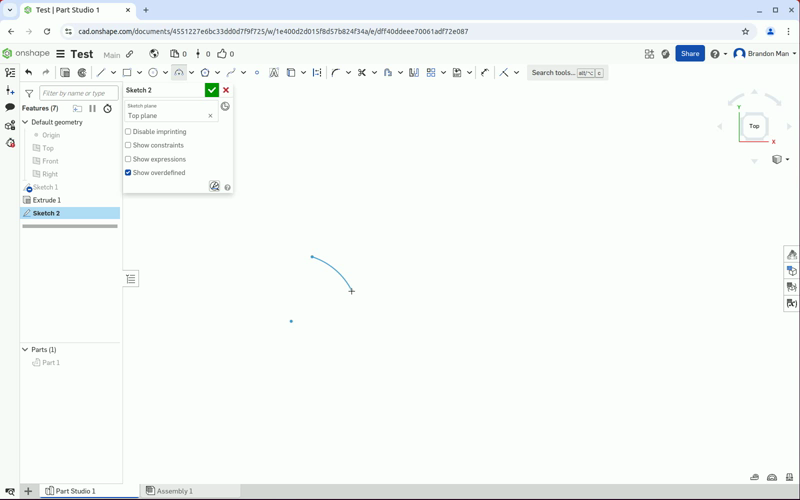
scroll(-6)
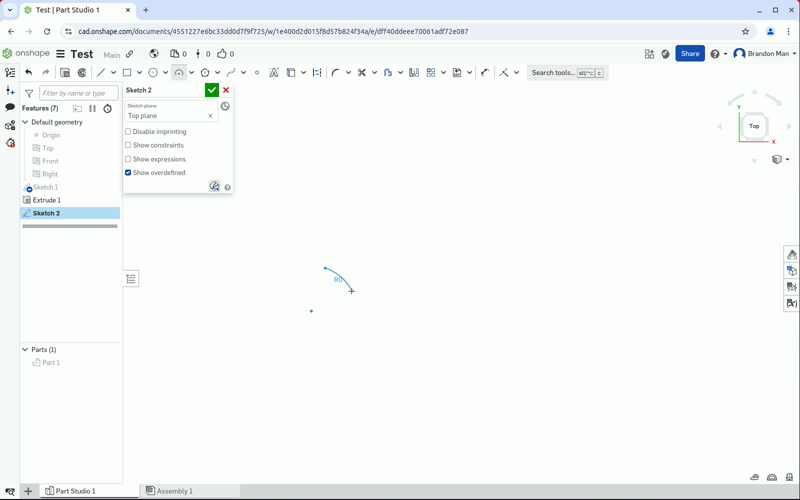
scroll(-6)
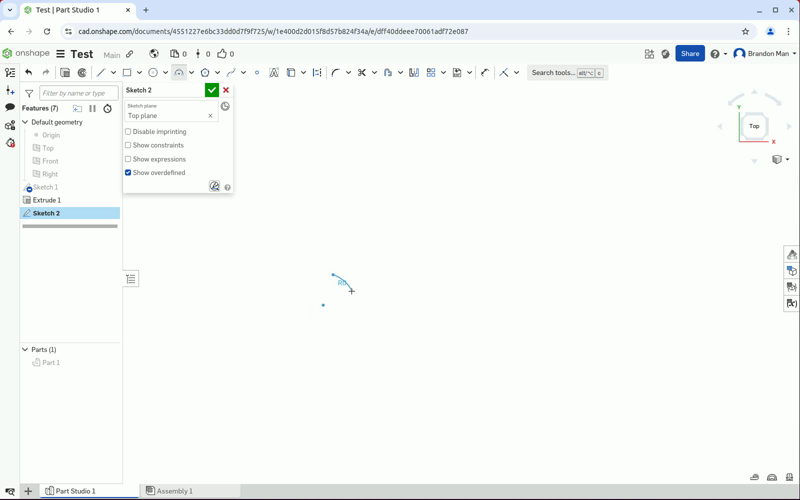
scroll(-6)
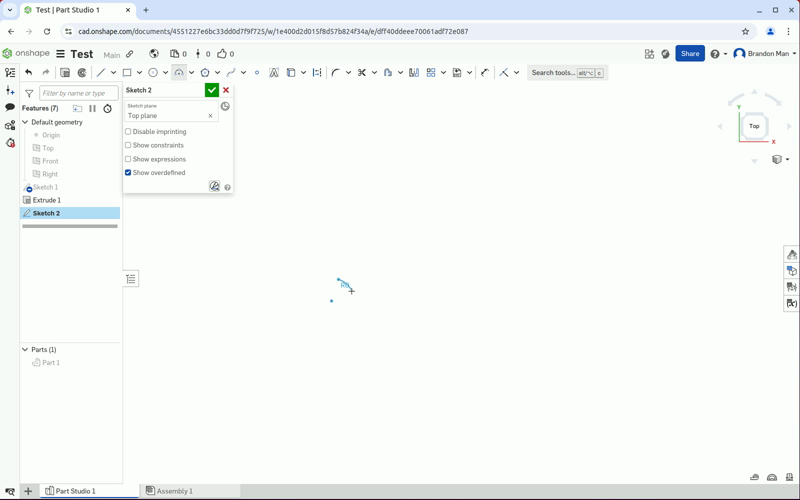
scroll(-6)
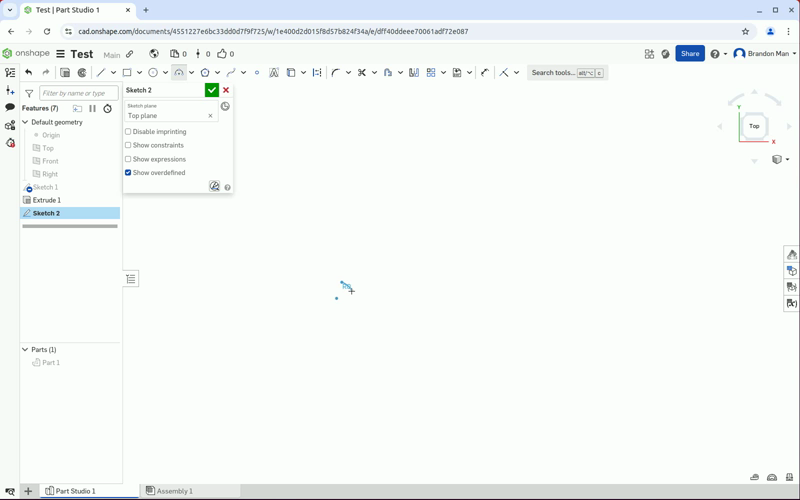
scroll(-6)
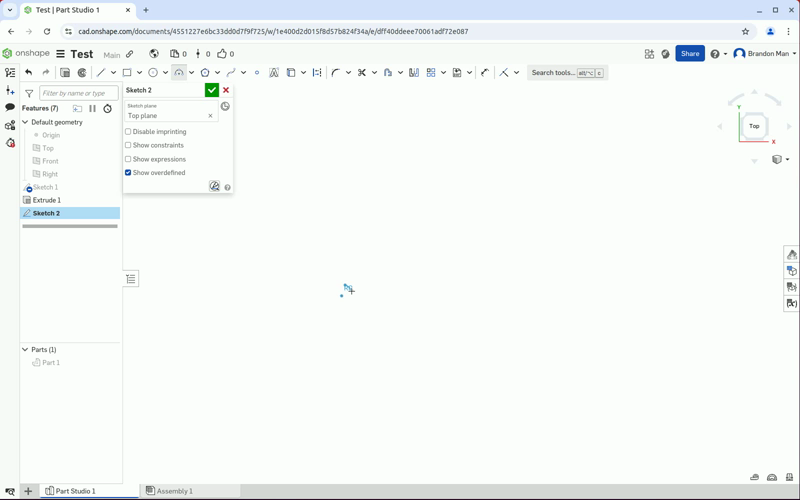
scroll(-6)
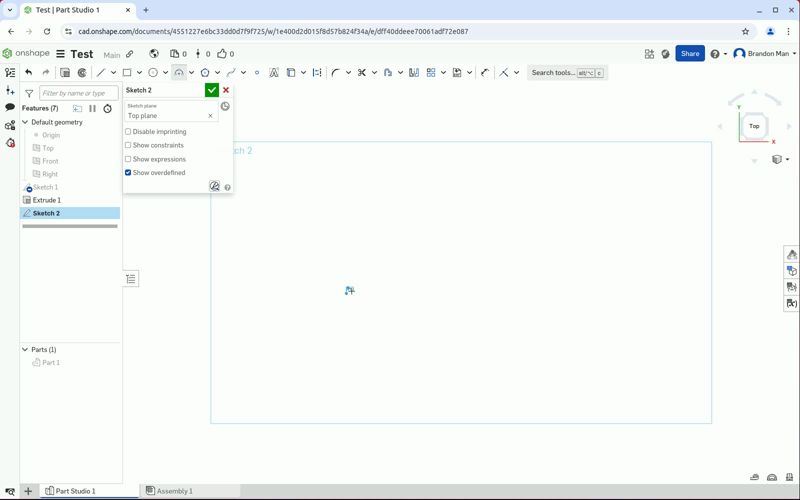
mouse_move(349, 289)
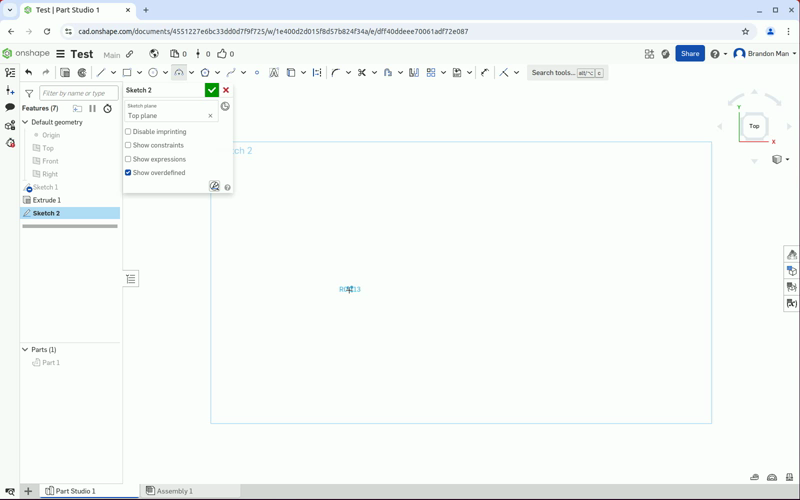
scroll(6)
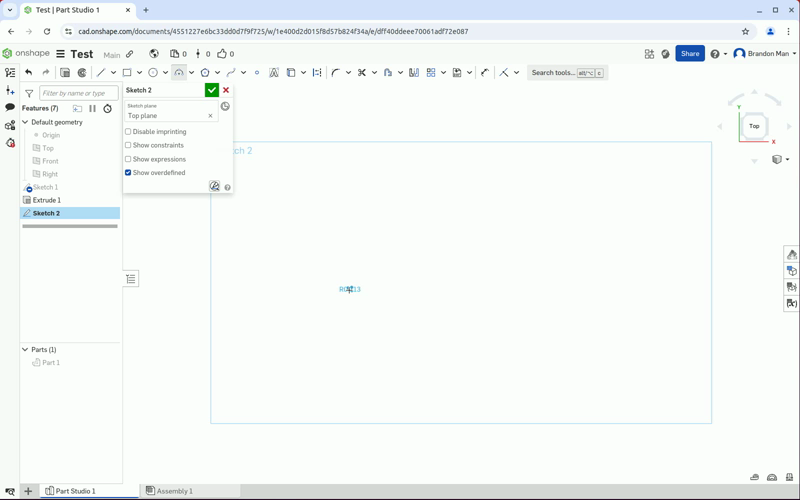
scroll(6)
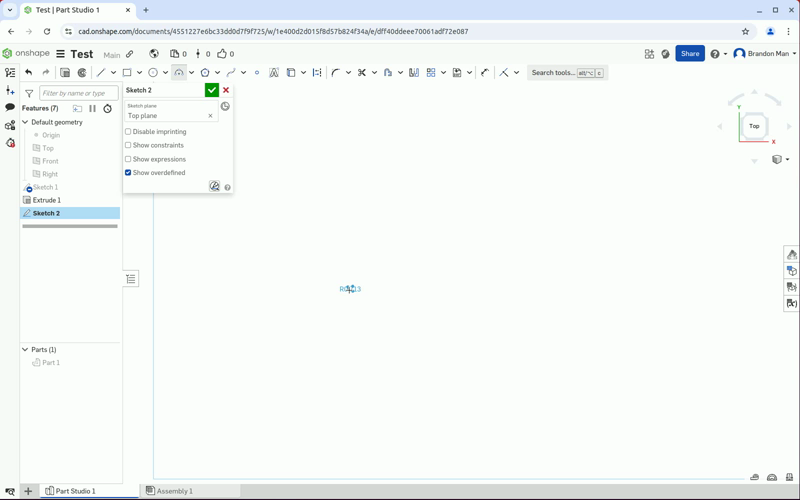
scroll(6)
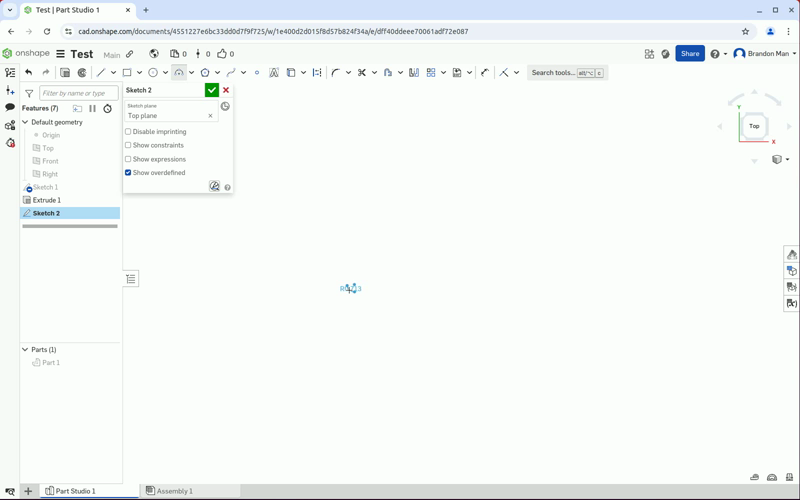
scroll(6)
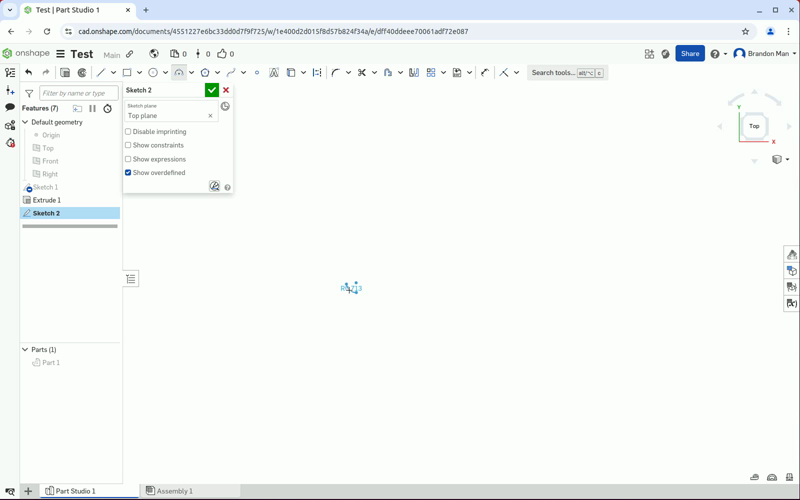
scroll(6)
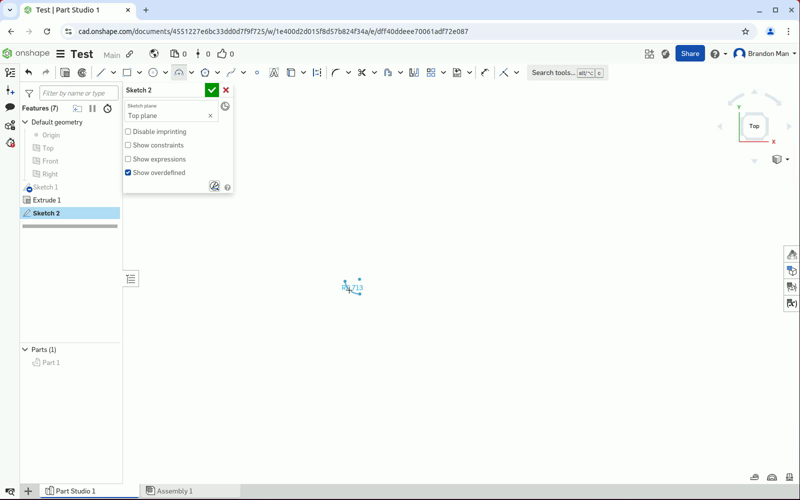
scroll(6)
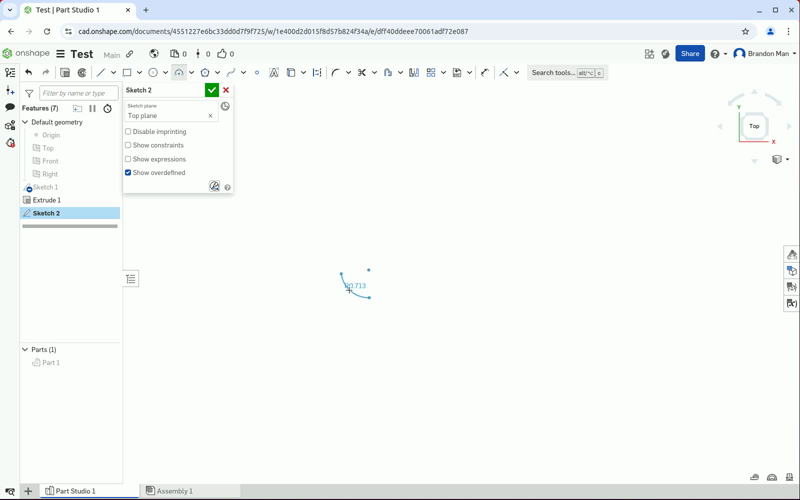
scroll(6)
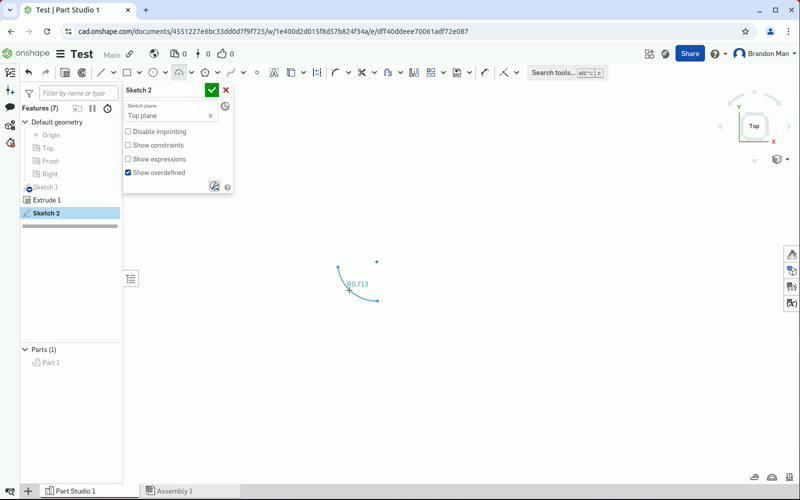
click(349, 289)
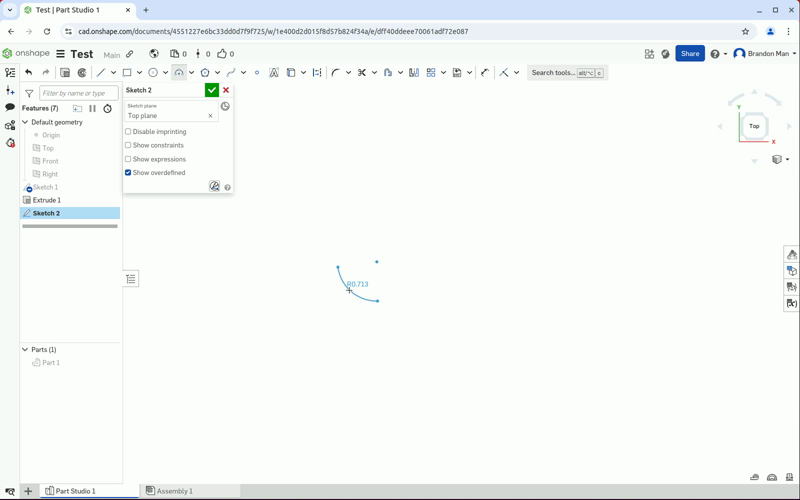
scroll(-6)
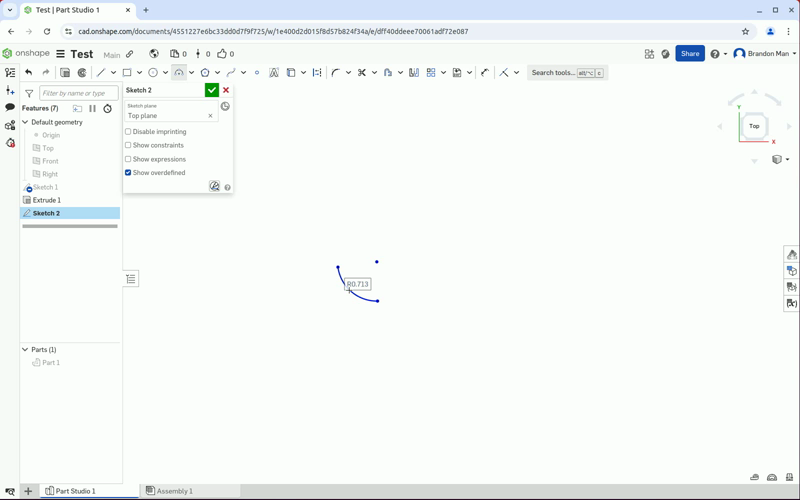
scroll(-6)
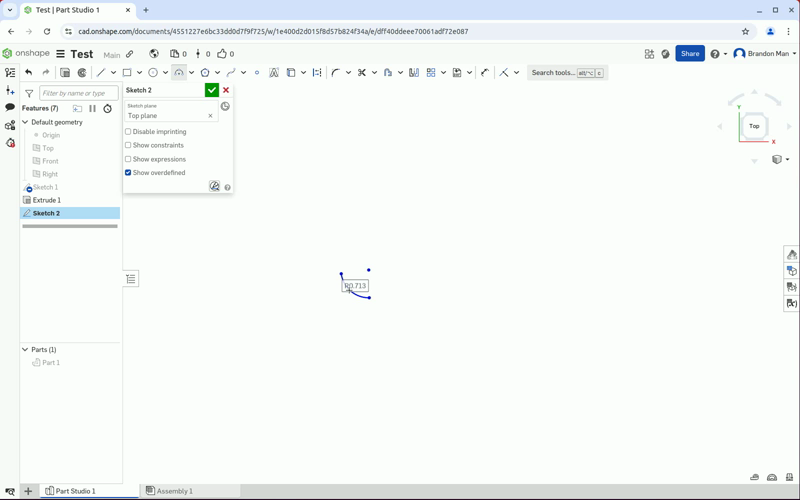
scroll(-6)
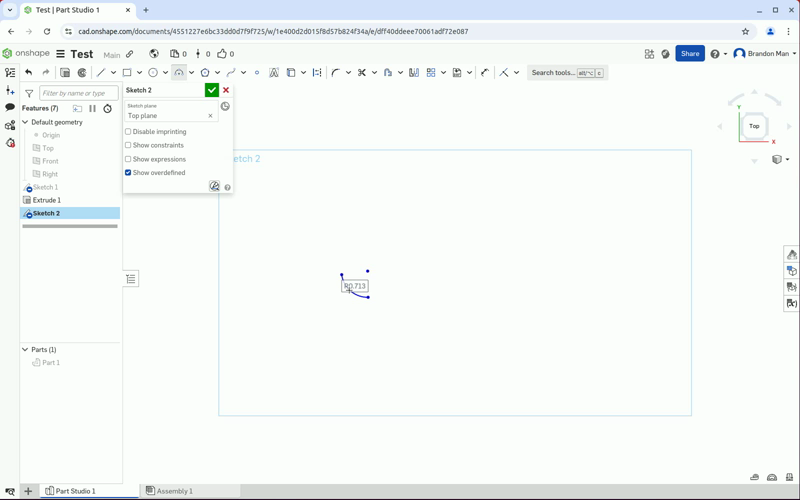
scroll(-6)
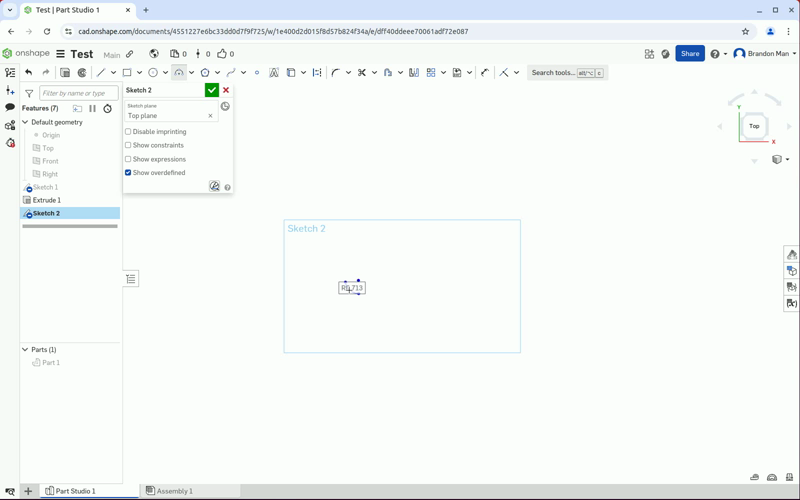
scroll(-6)
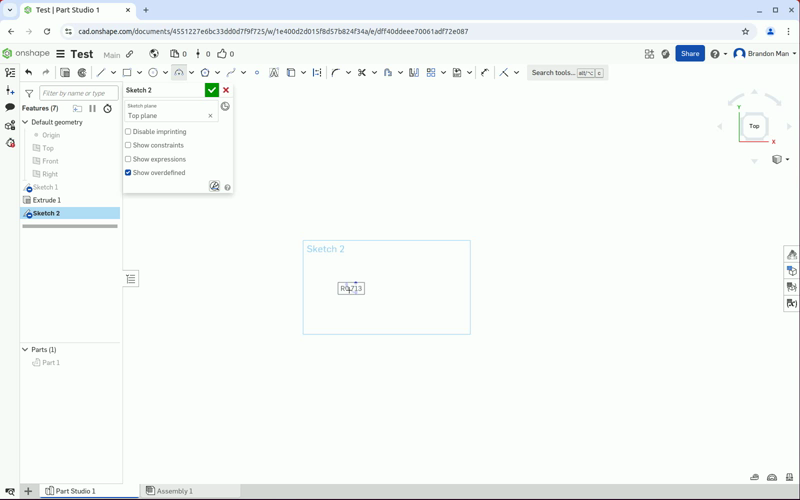
scroll(-6)
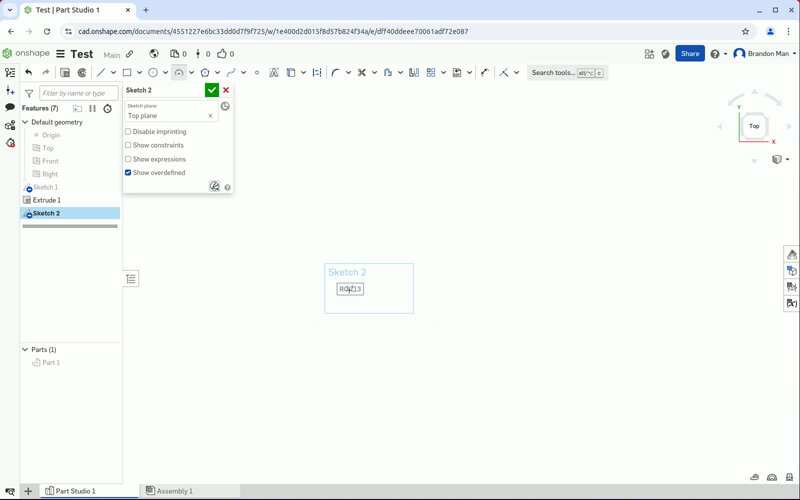
scroll(-6)
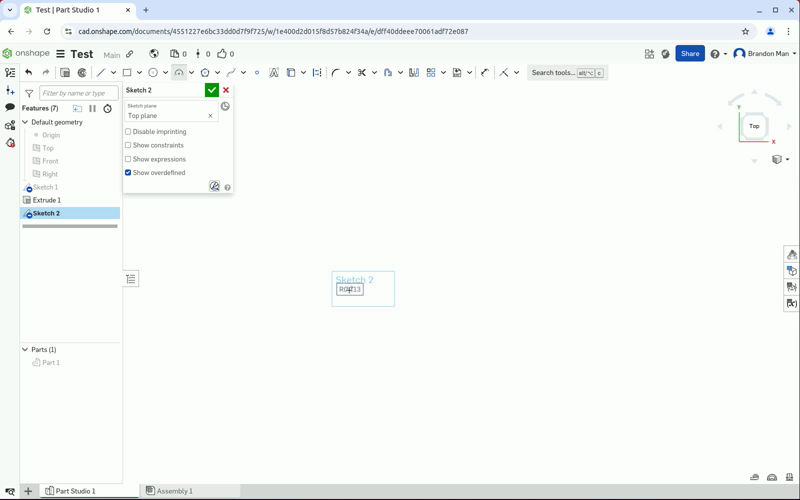
key_up(shift)
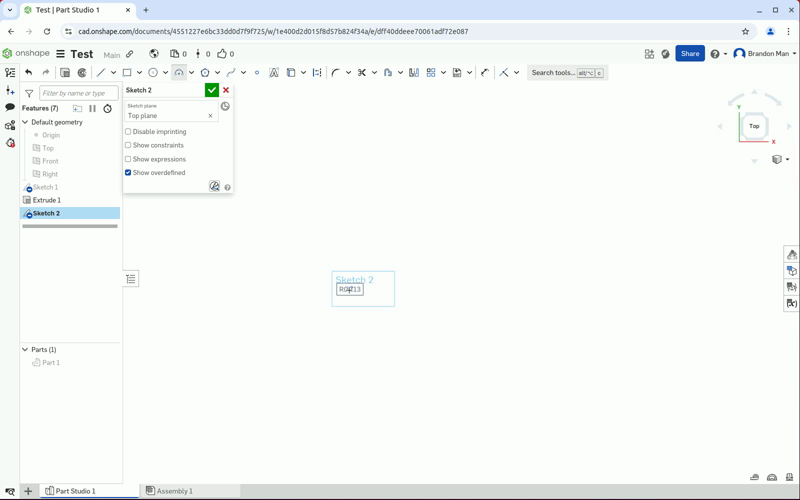
key(esc)
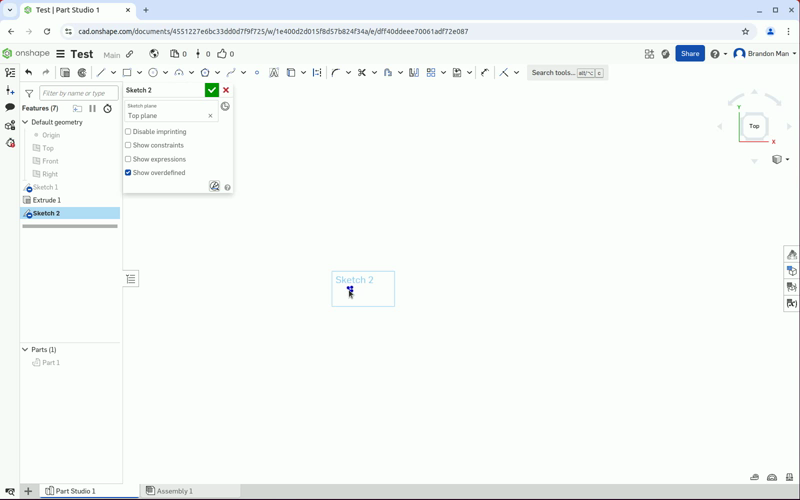
key(l)
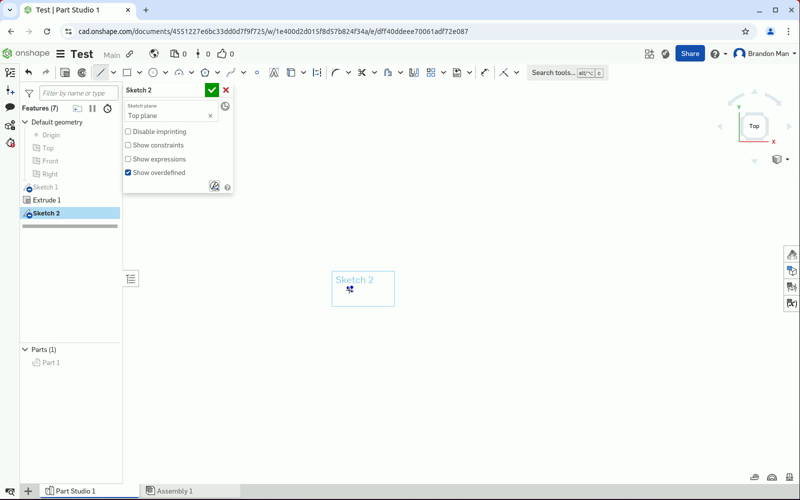
mouse_move(351, 290)
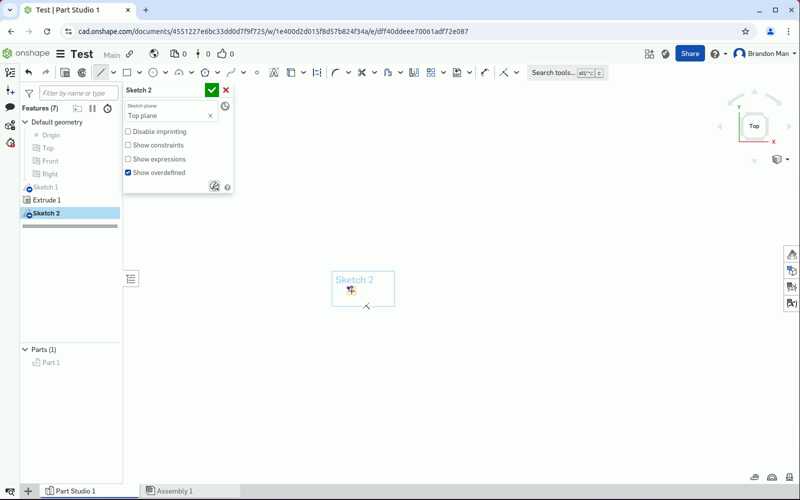
scroll(6)
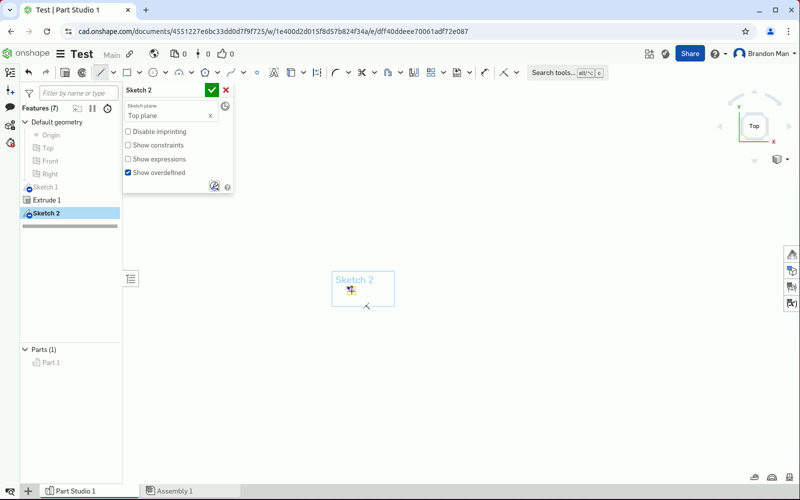
scroll(6)
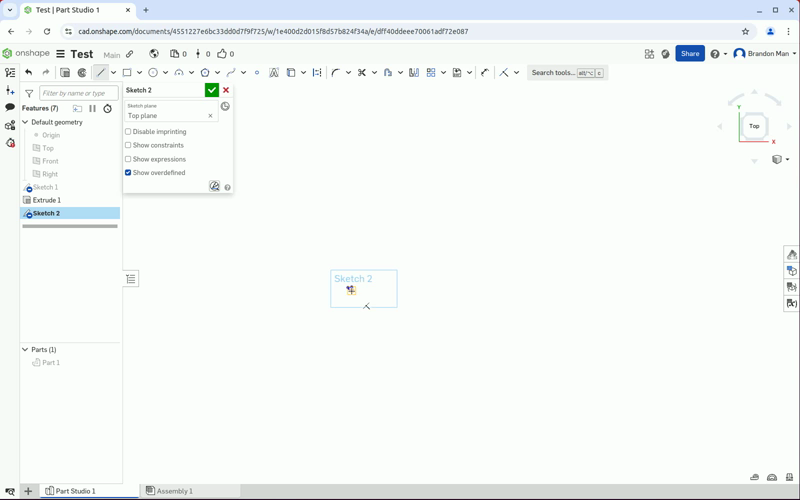
scroll(6)
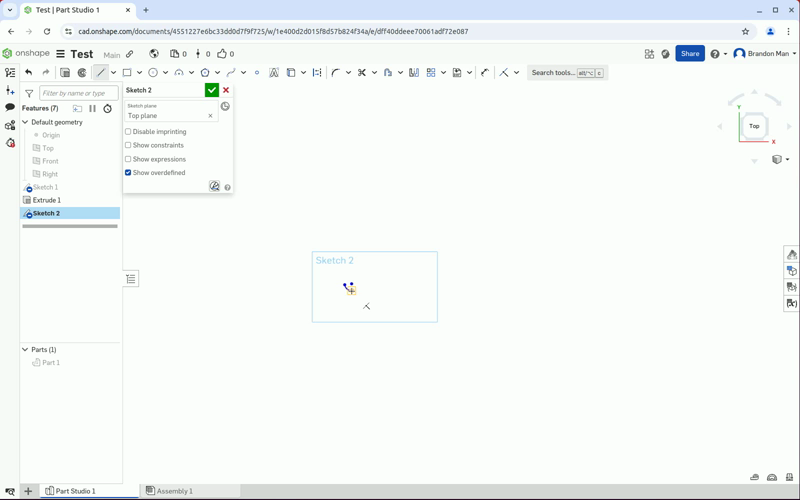
scroll(6)
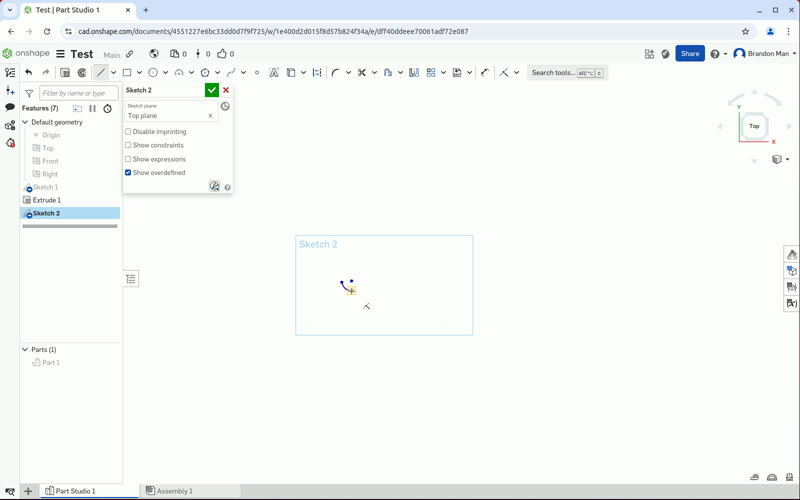
scroll(6)
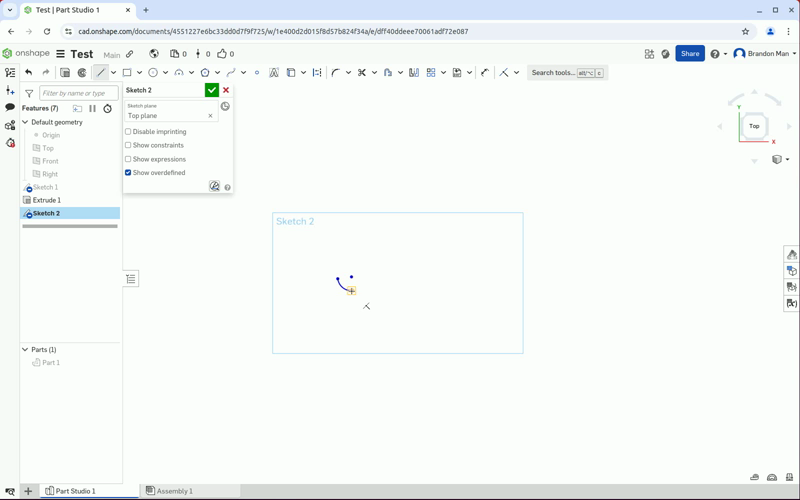
scroll(6)
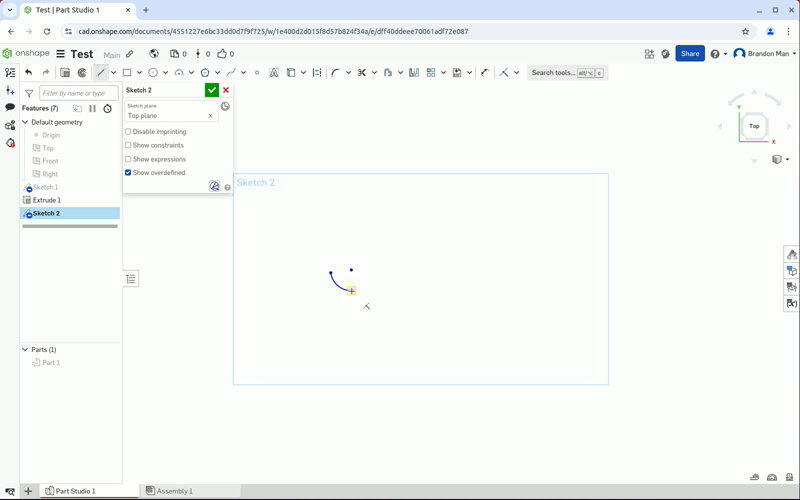
scroll(6)
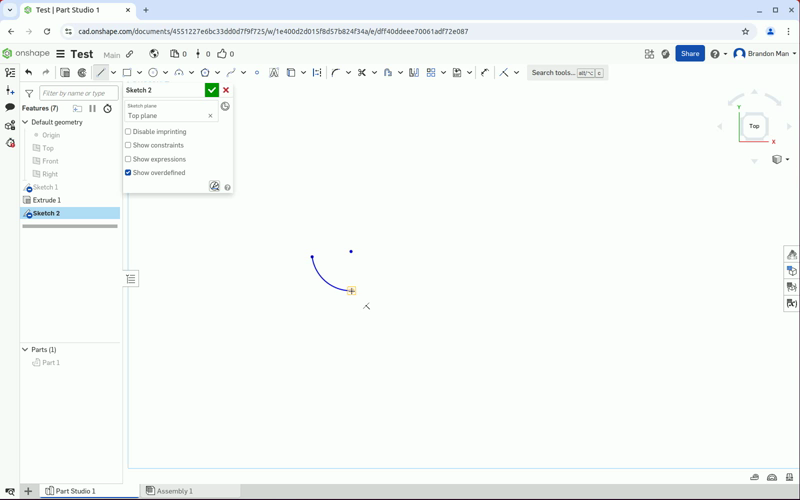
click(351, 290)
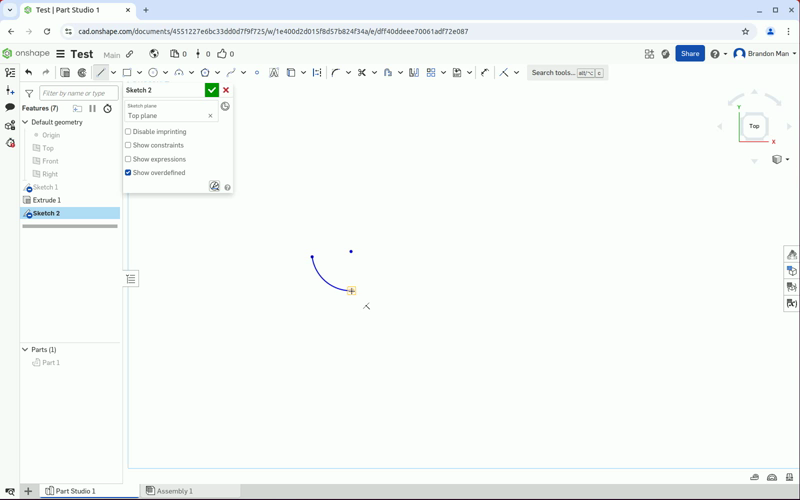
scroll(-6)
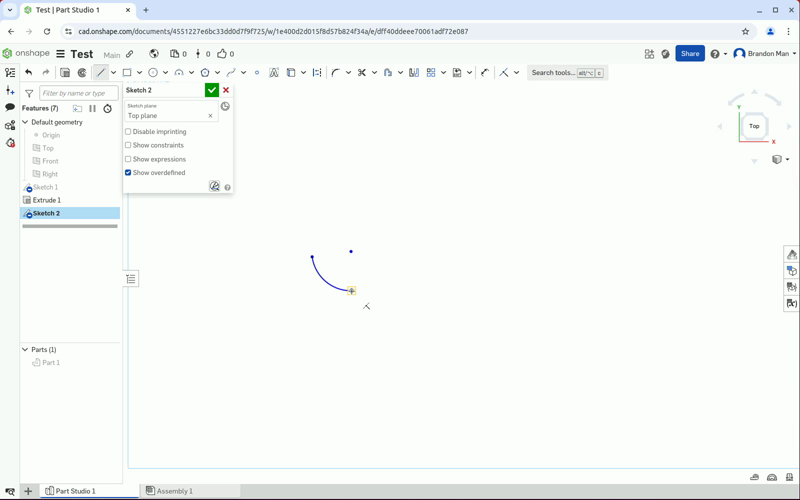
scroll(-6)
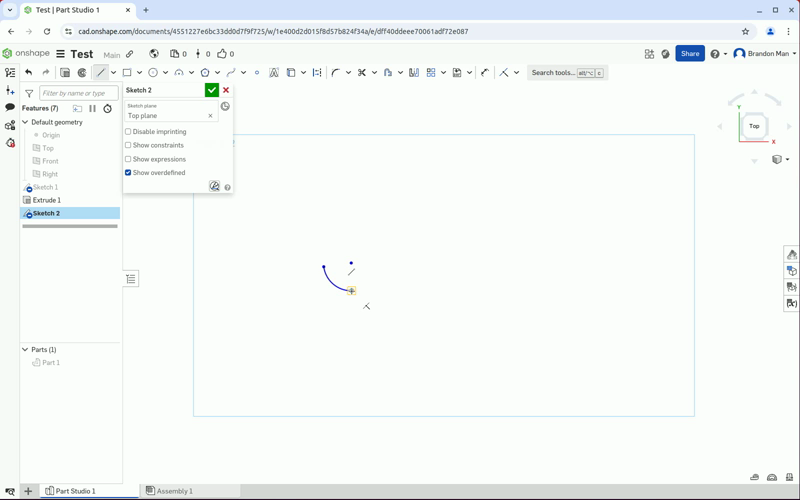
scroll(-6)
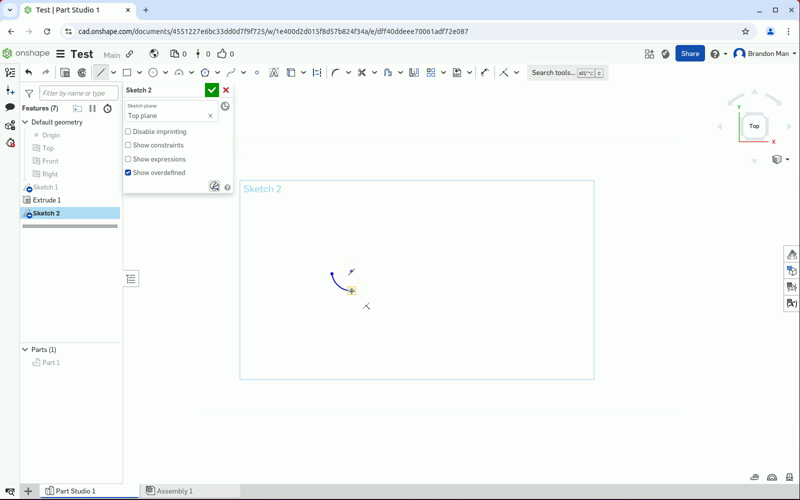
scroll(-6)
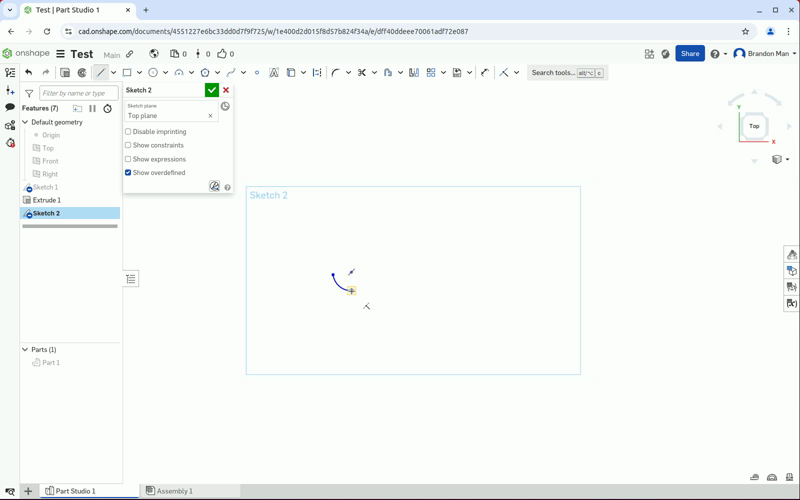
scroll(-6)
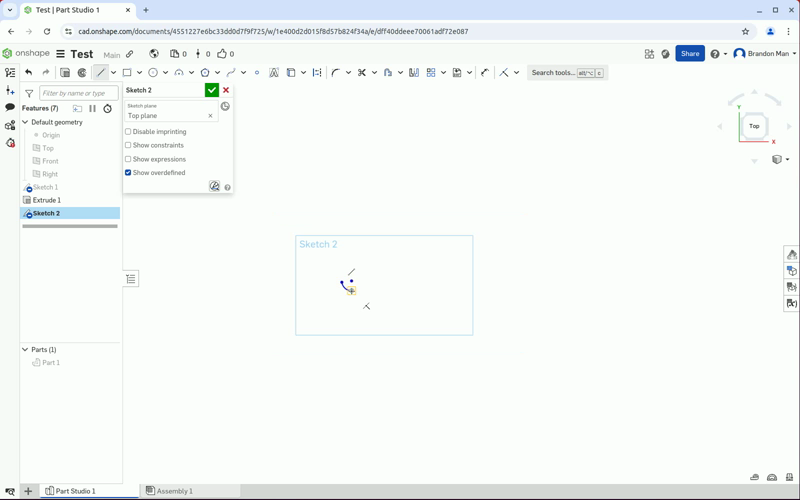
scroll(-6)
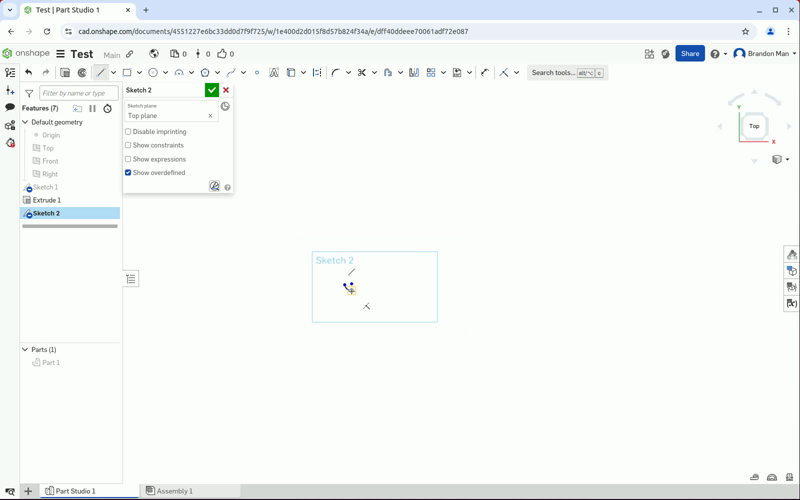
scroll(-6)
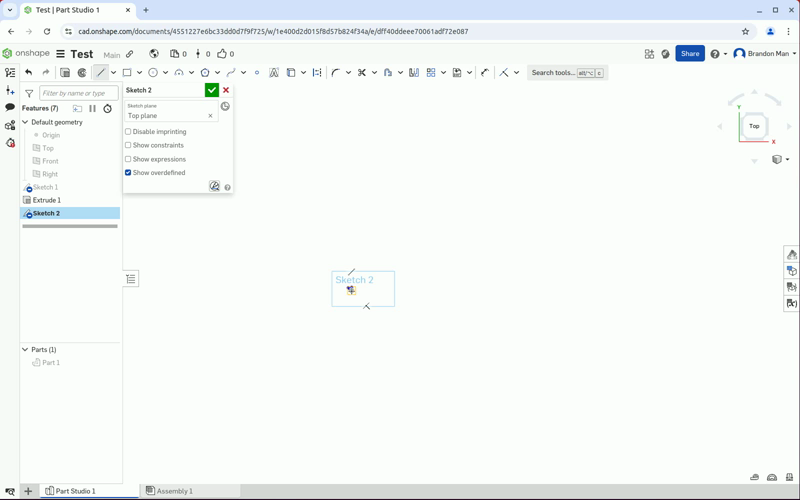
key_down(shift)
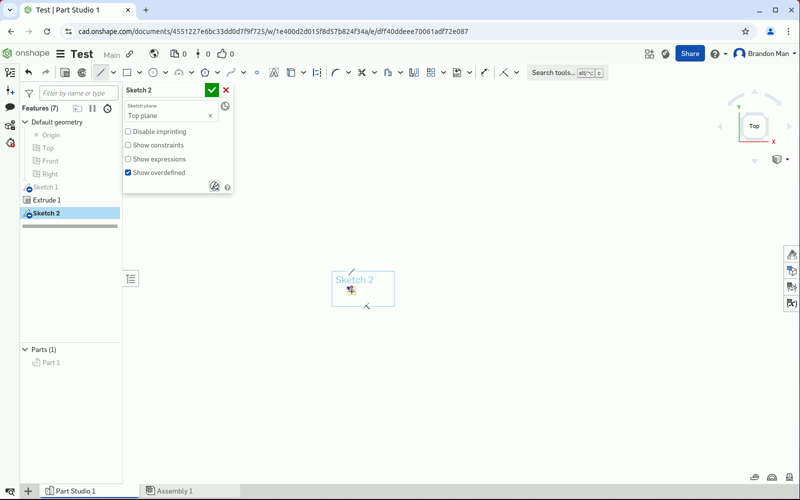
mouse_move(381, 290)
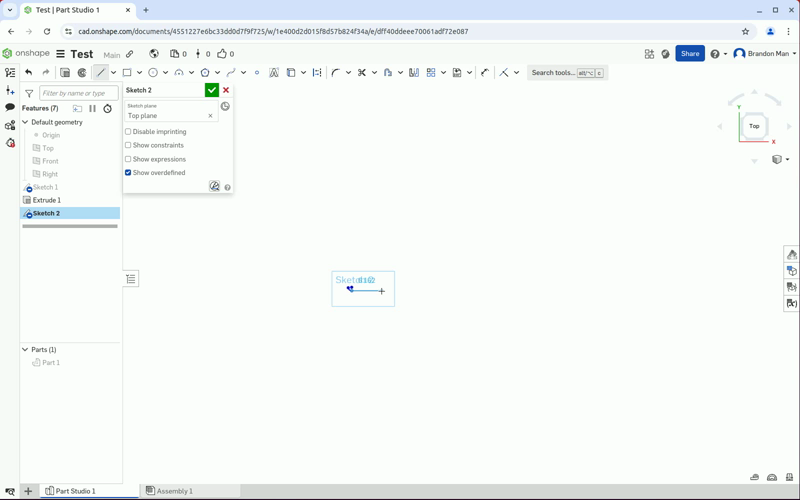
mouse_move(364, 290)
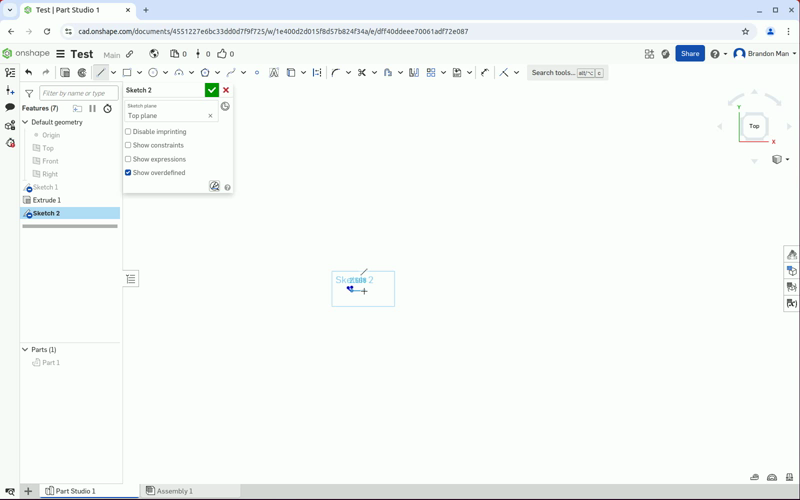
click(364, 290)
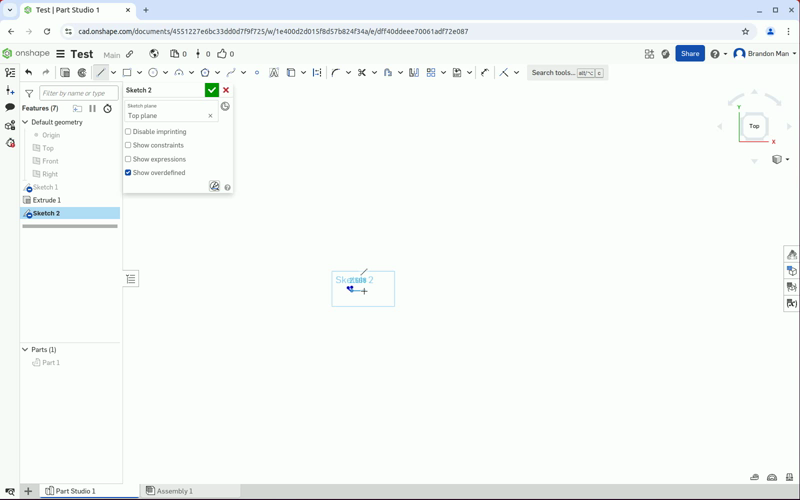
key_up(shift)
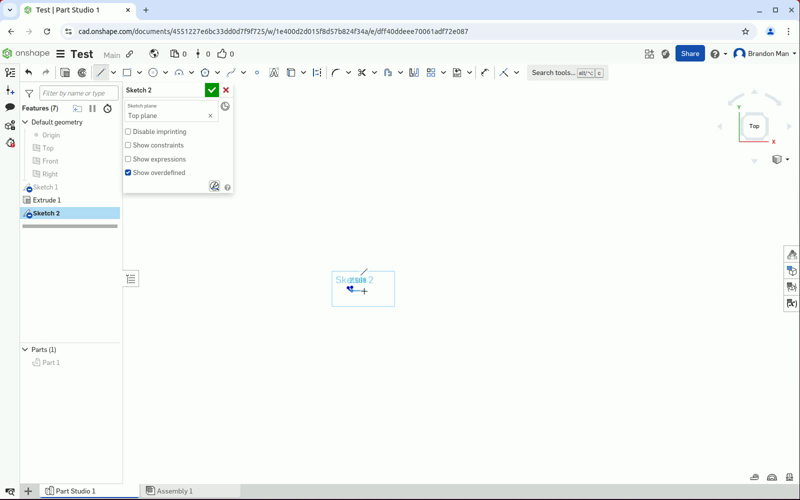
key_down(shift)
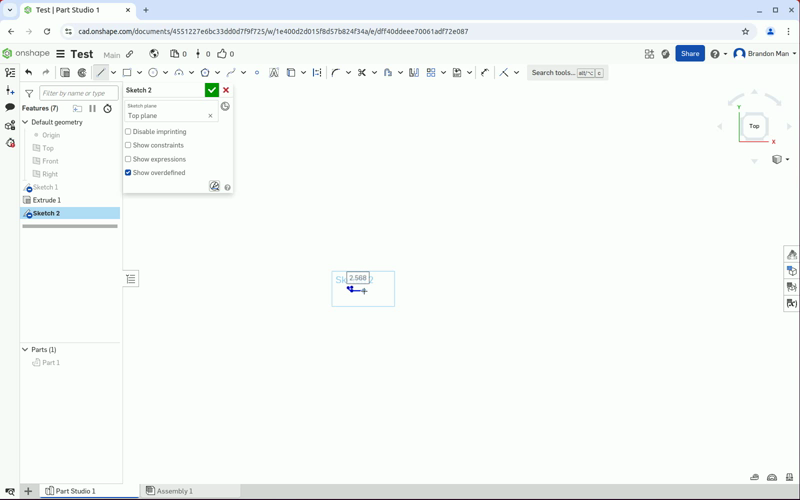
mouse_move(394, 290)
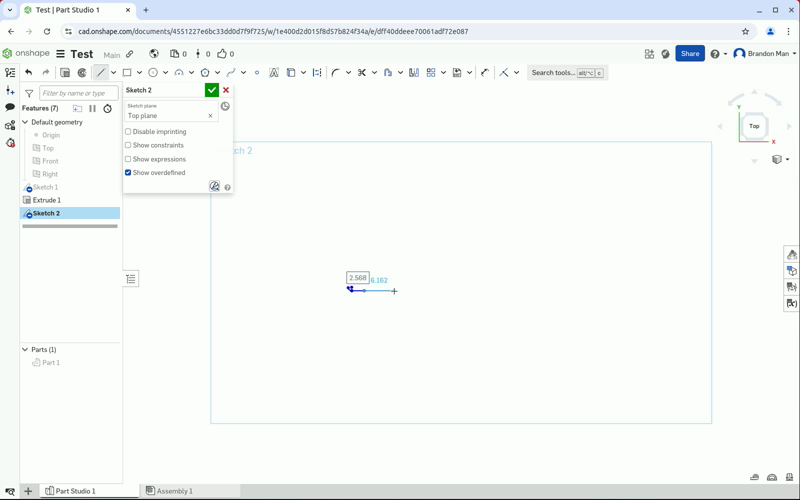
mouse_move(364, 274)
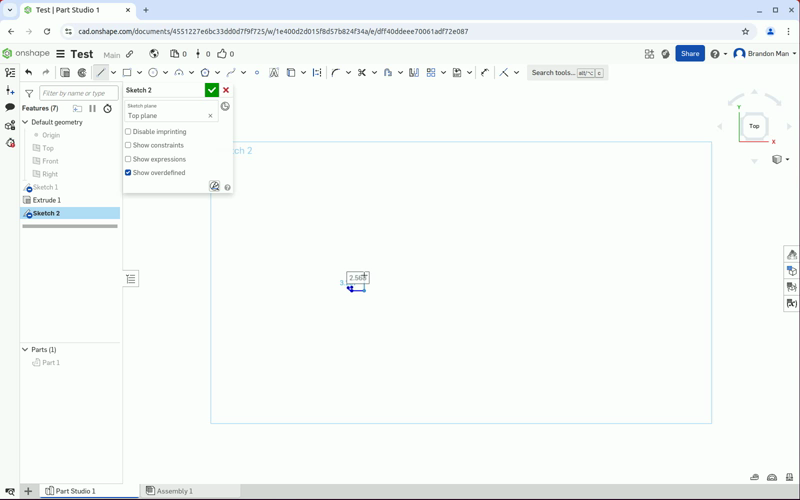
click(364, 274)
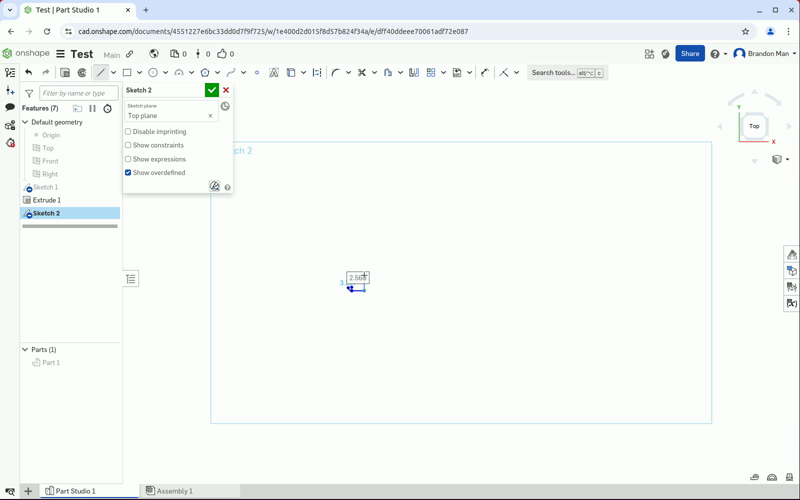
key_up(shift)
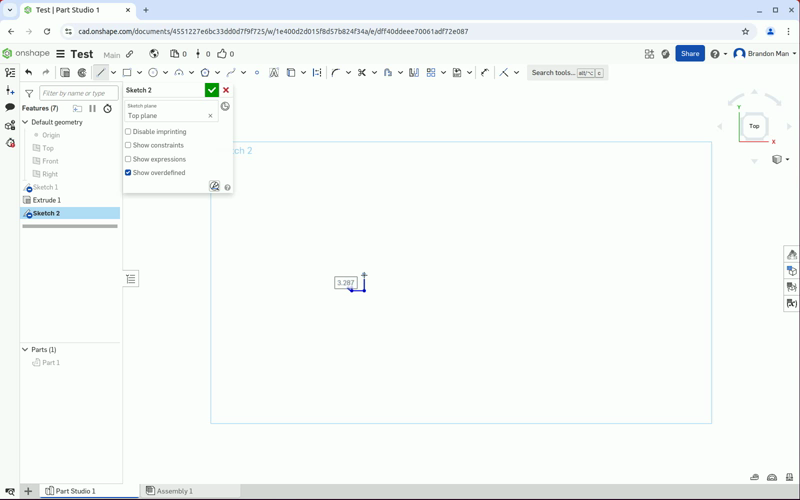
key_down(shift)
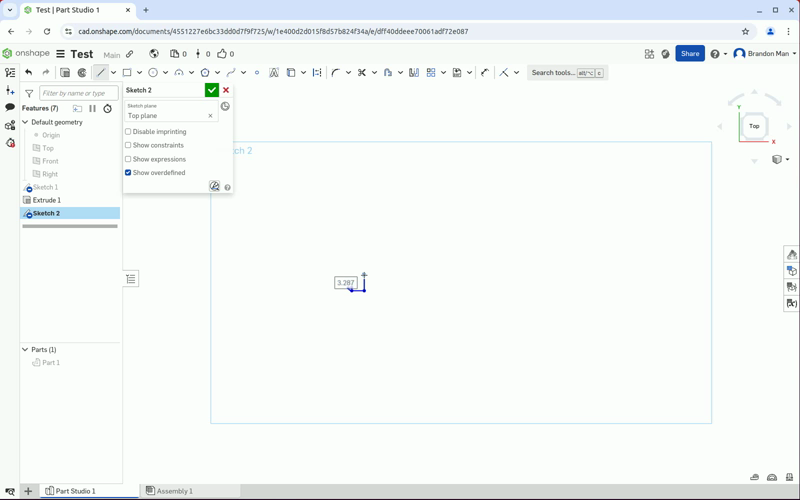
mouse_move(394, 274)
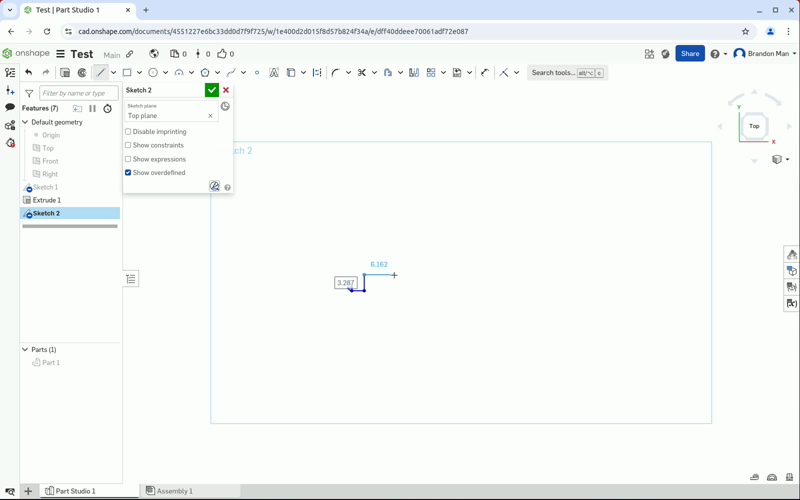
mouse_move(351, 274)
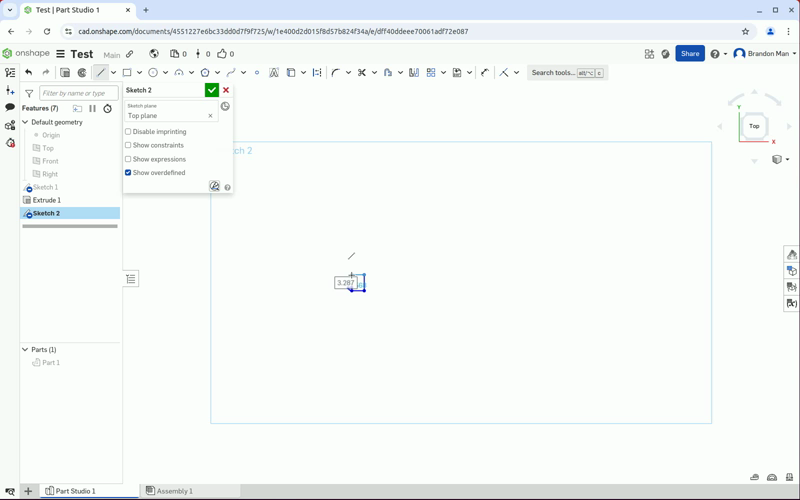
click(351, 274)
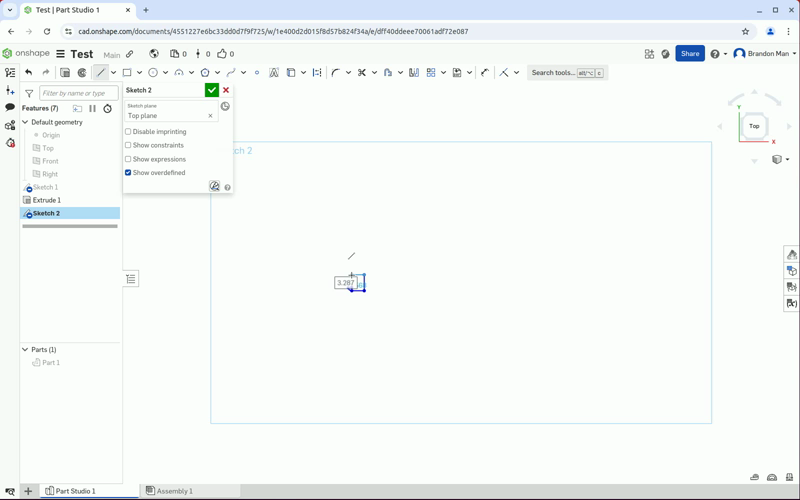
key_up(shift)
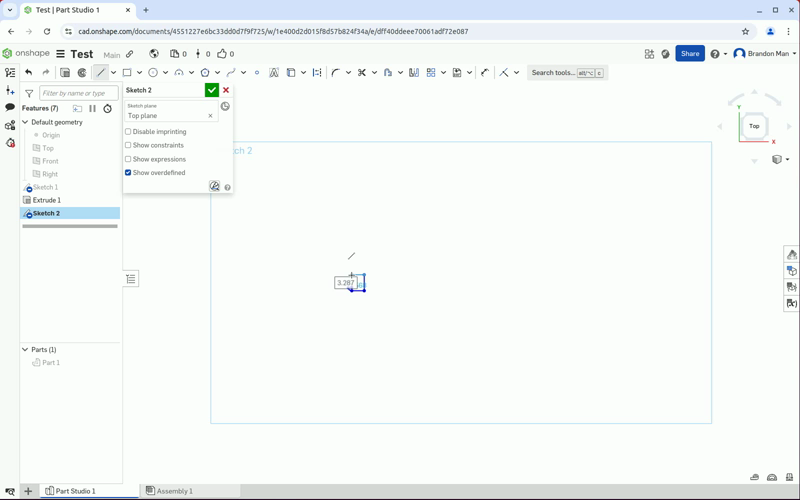
key(esc)
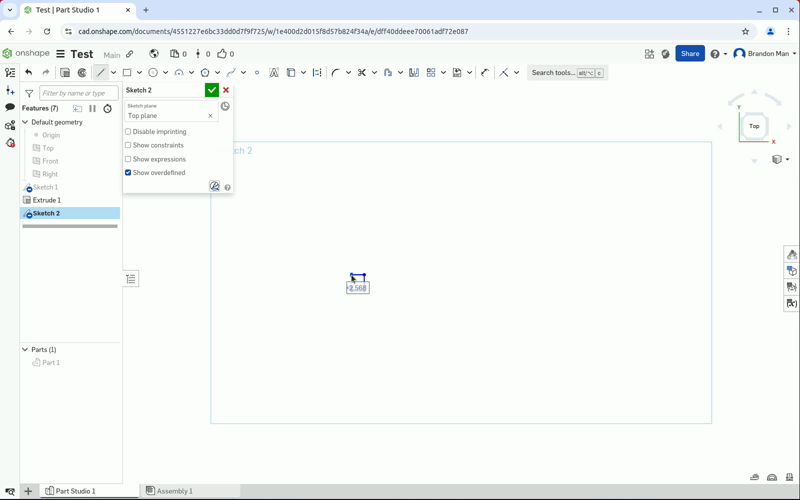
key(a)
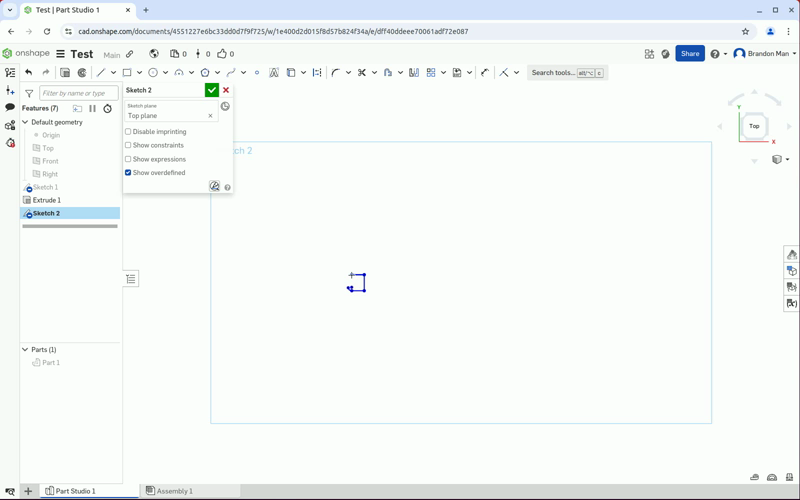
mouse_move(351, 274)
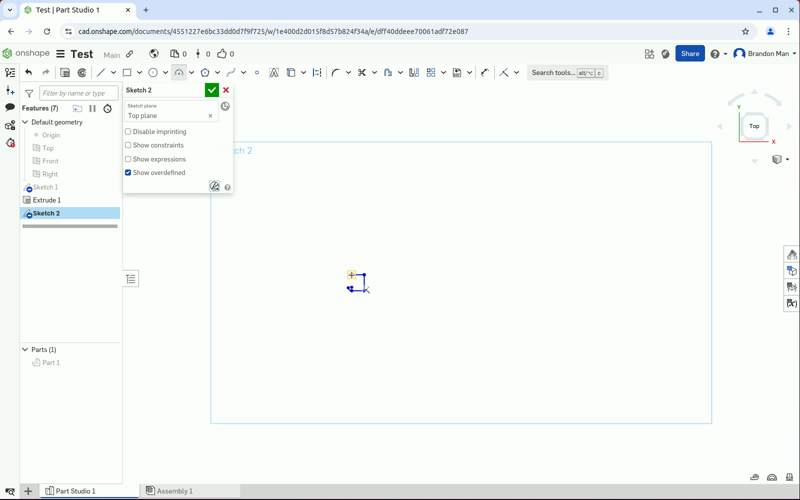
click(351, 274)
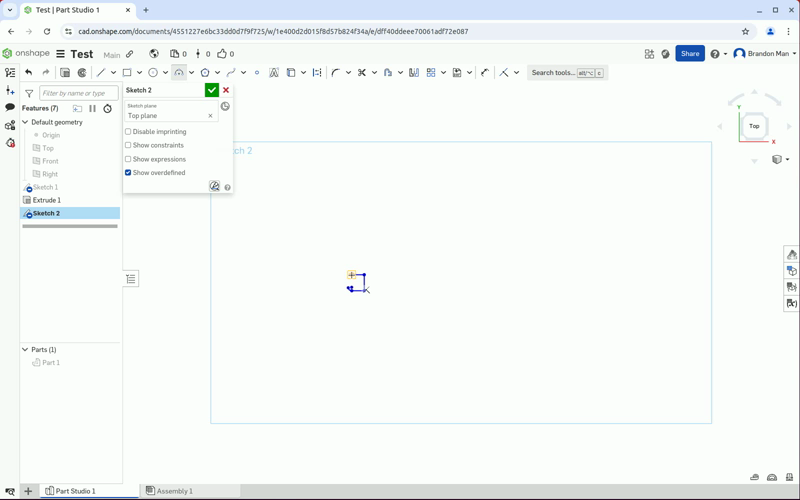
key_down(shift)
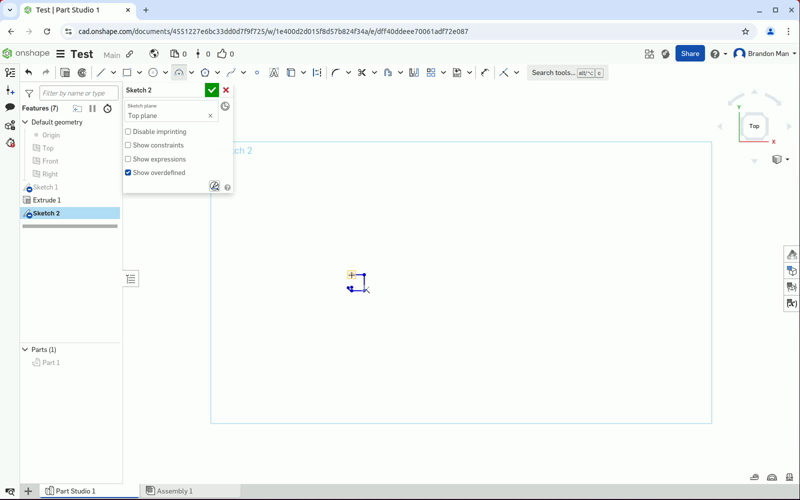
mouse_move(348, 277)
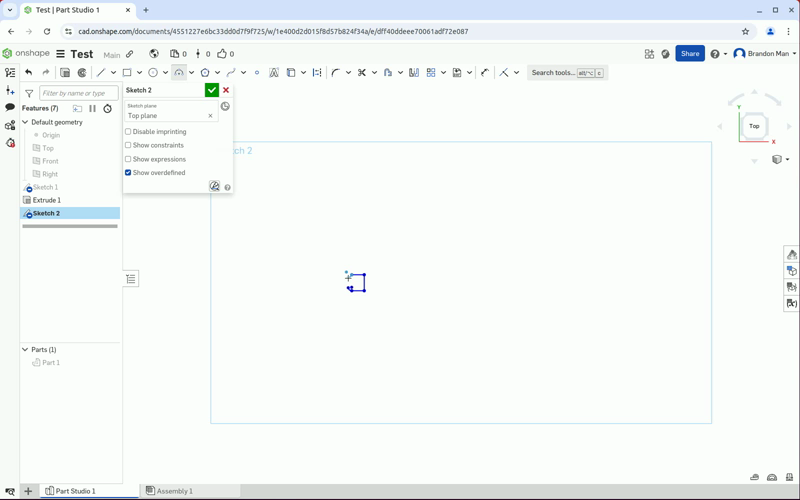
scroll(6)
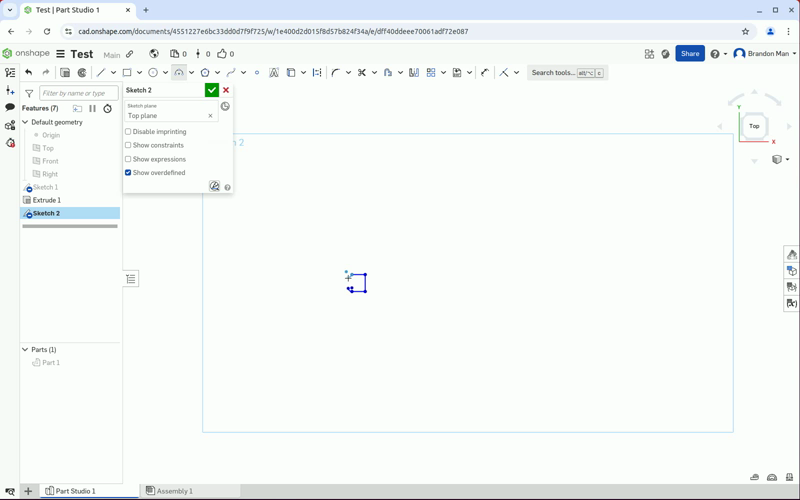
scroll(6)
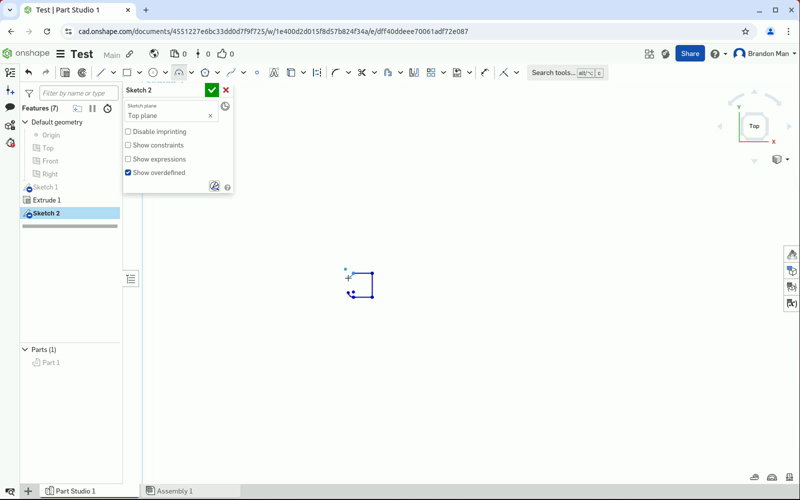
scroll(6)
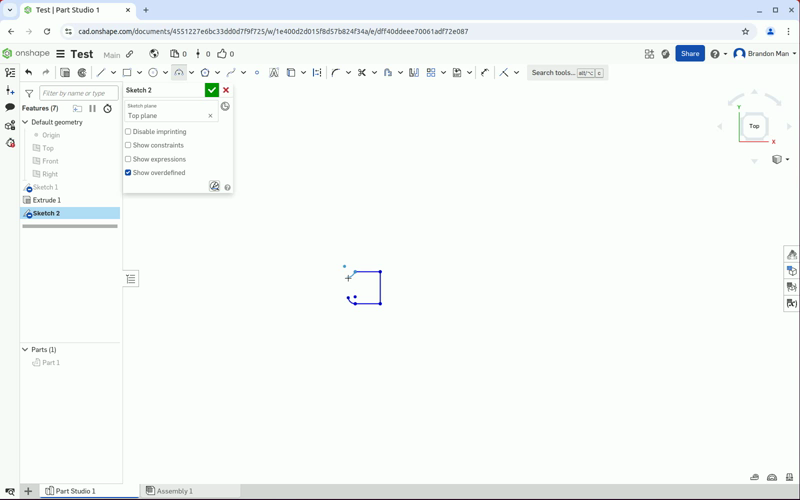
scroll(6)
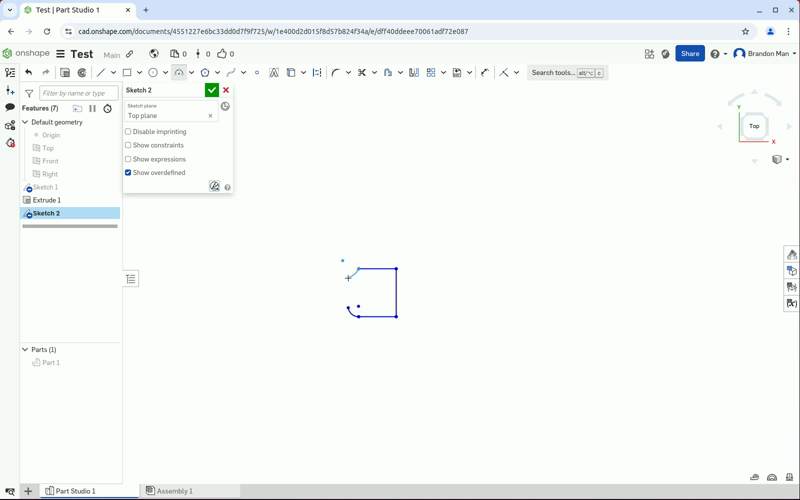
scroll(6)
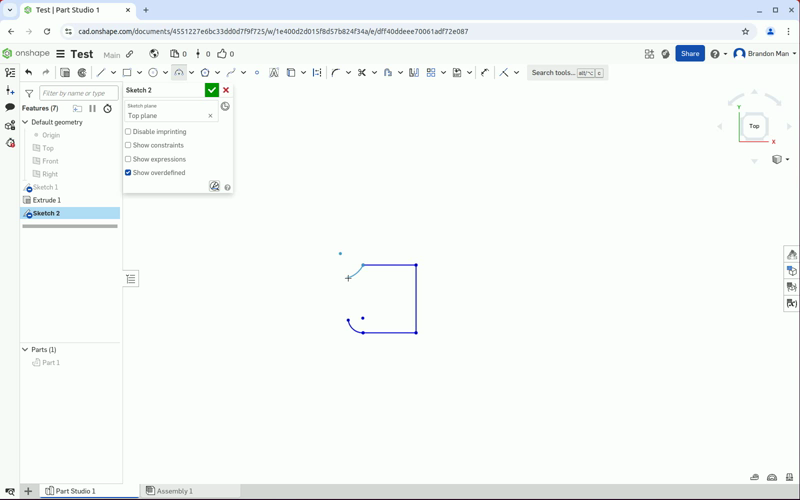
scroll(6)
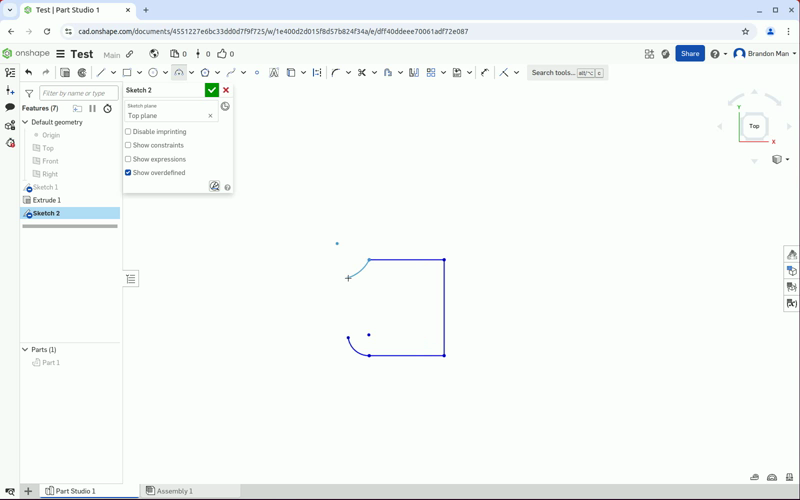
scroll(6)
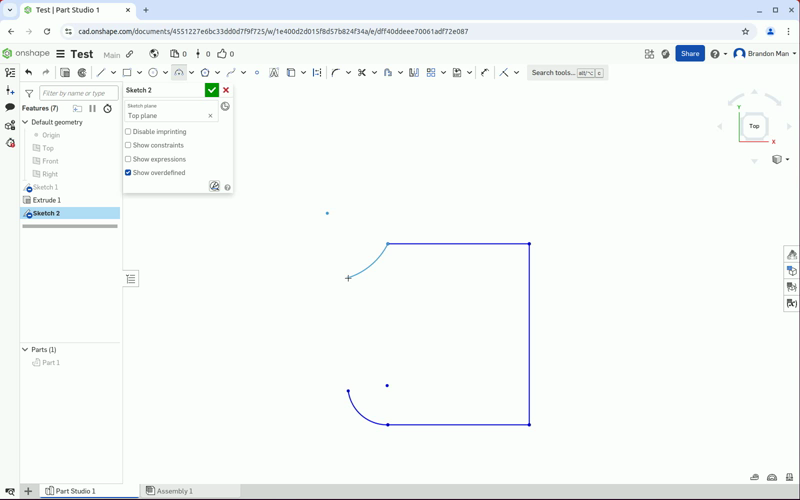
click(348, 277)
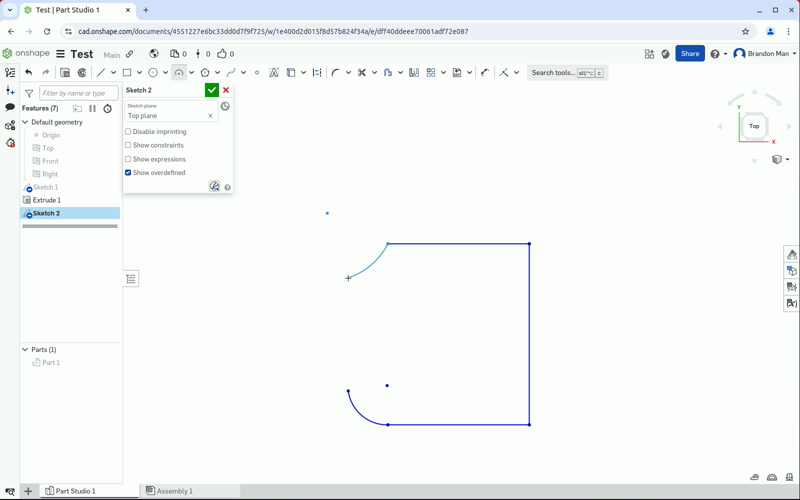
scroll(-6)
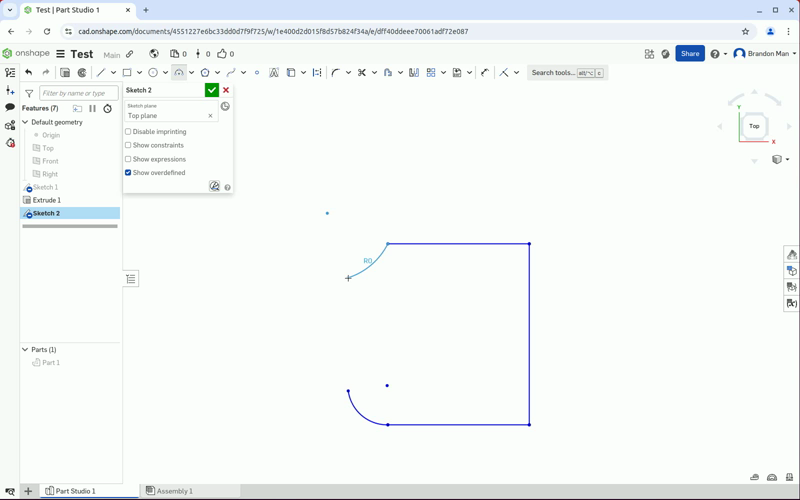
scroll(-6)
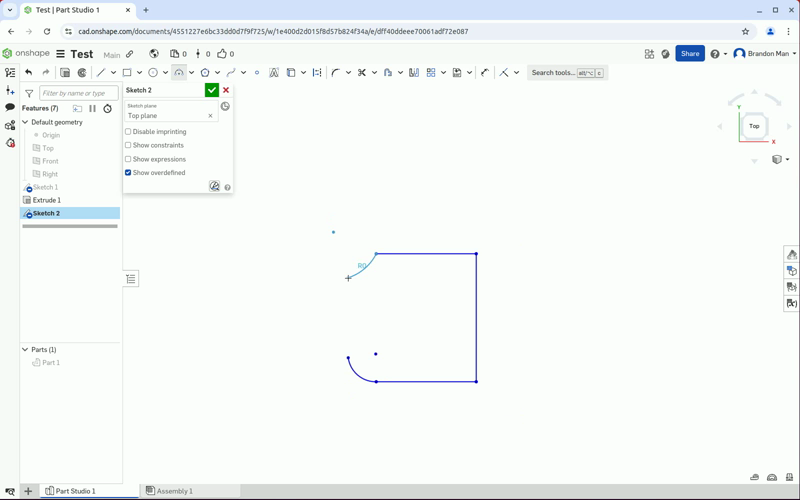
scroll(-6)
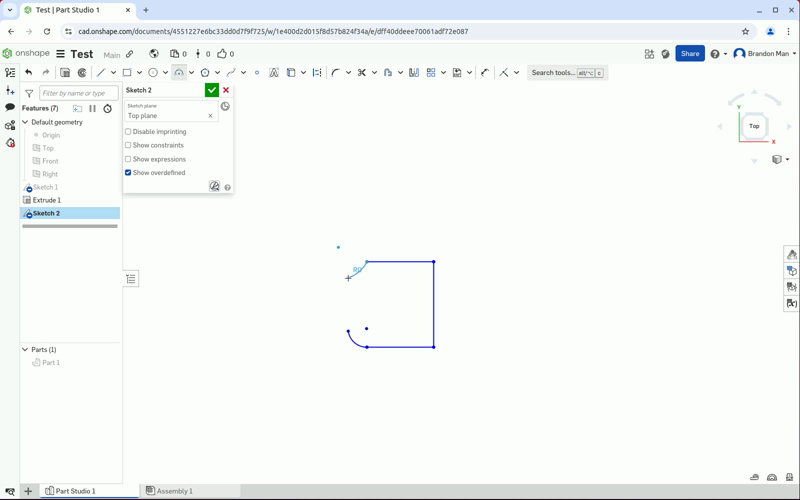
scroll(-6)
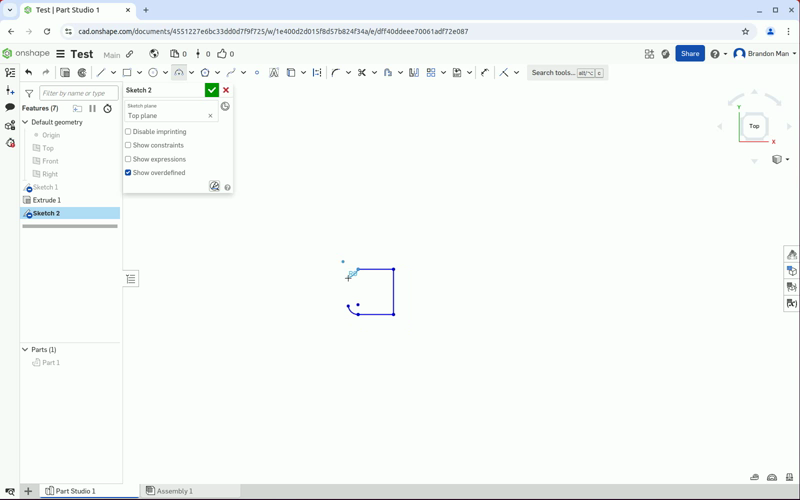
scroll(-6)
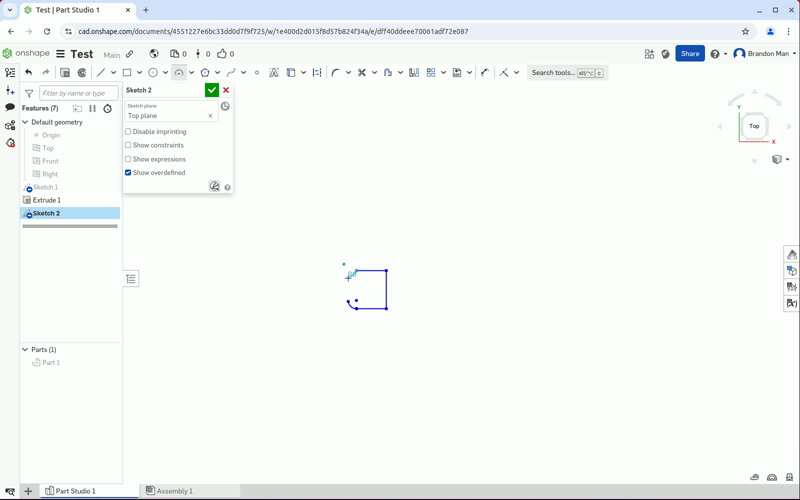
scroll(-6)
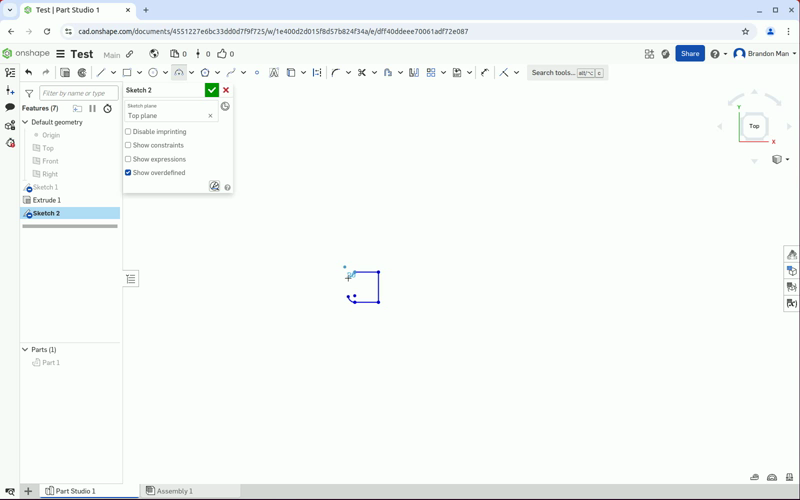
scroll(-6)
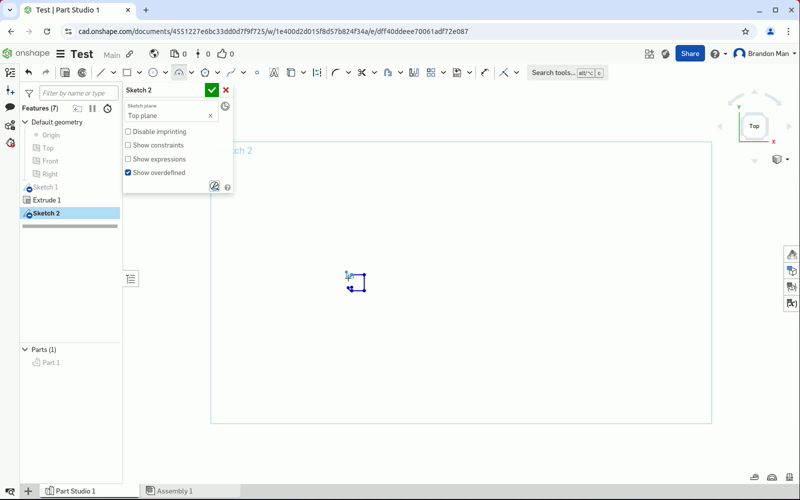
mouse_move(349, 275)
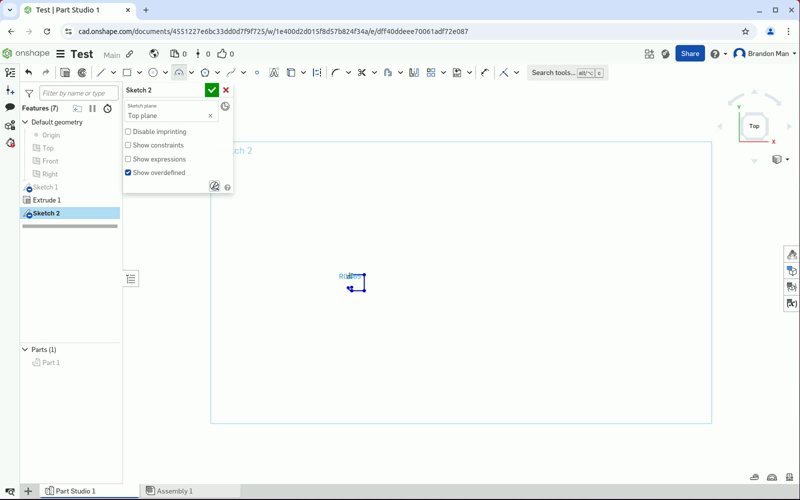
scroll(6)
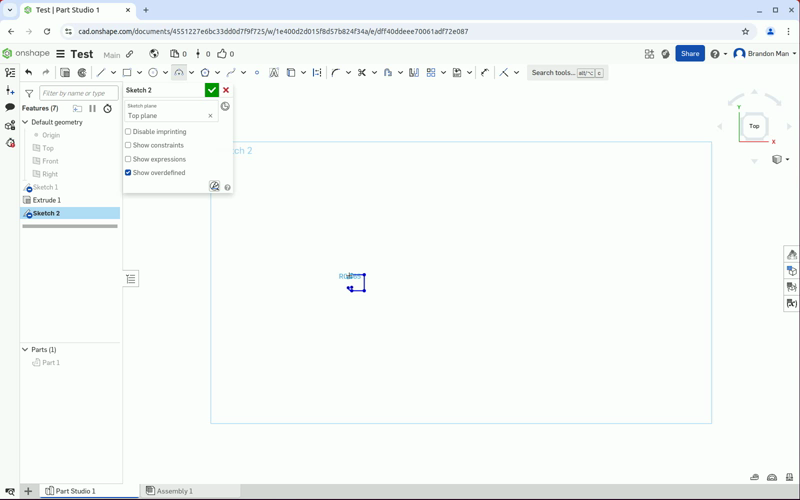
scroll(6)
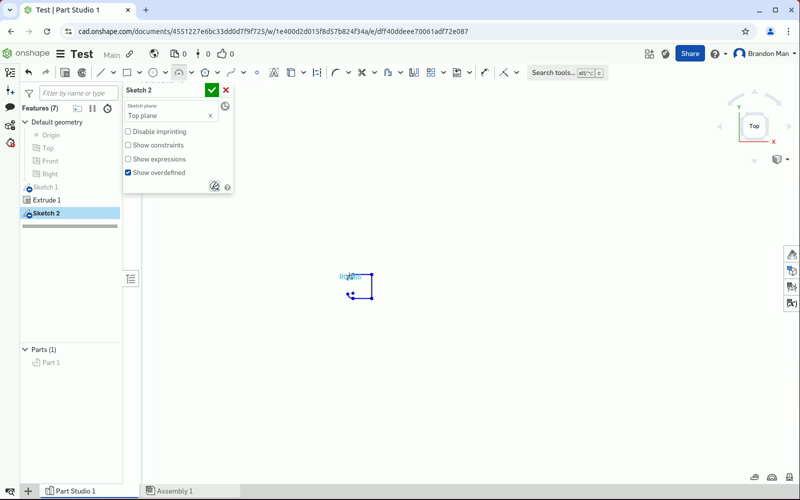
scroll(6)
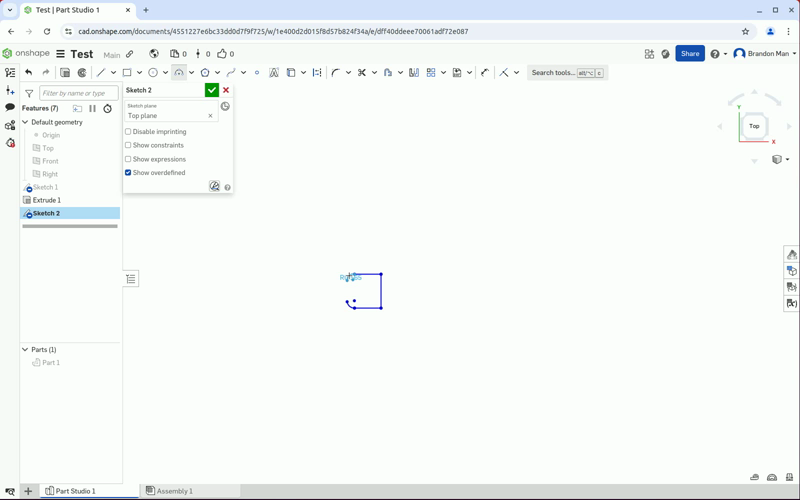
scroll(6)
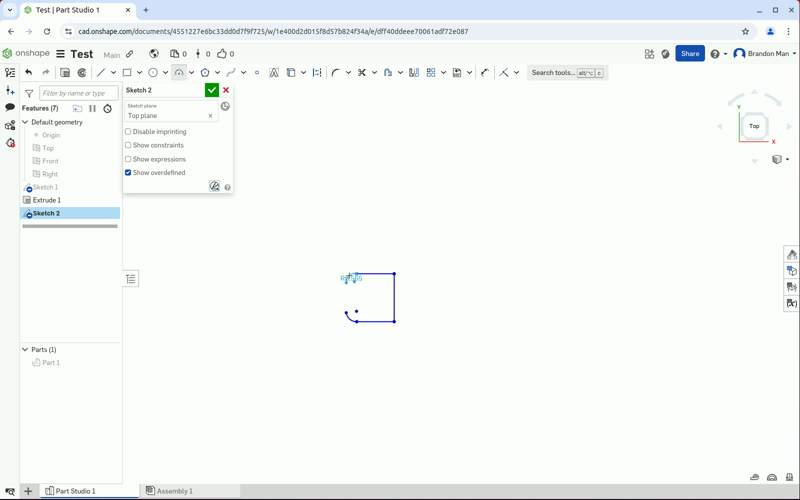
scroll(6)
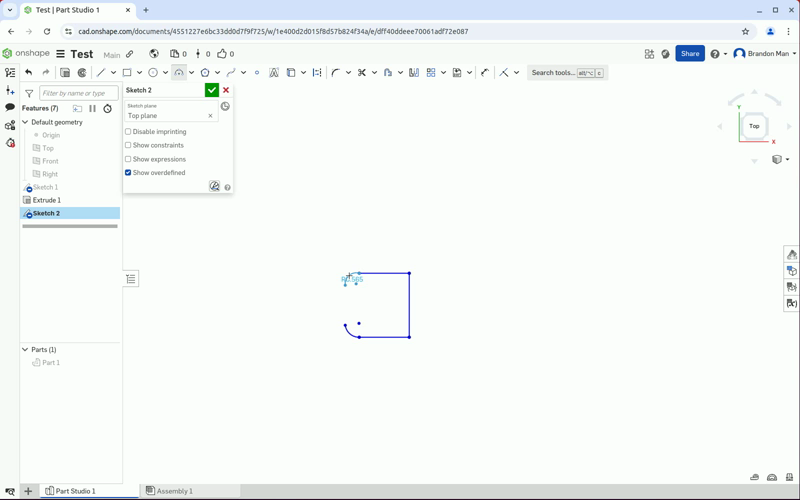
scroll(6)
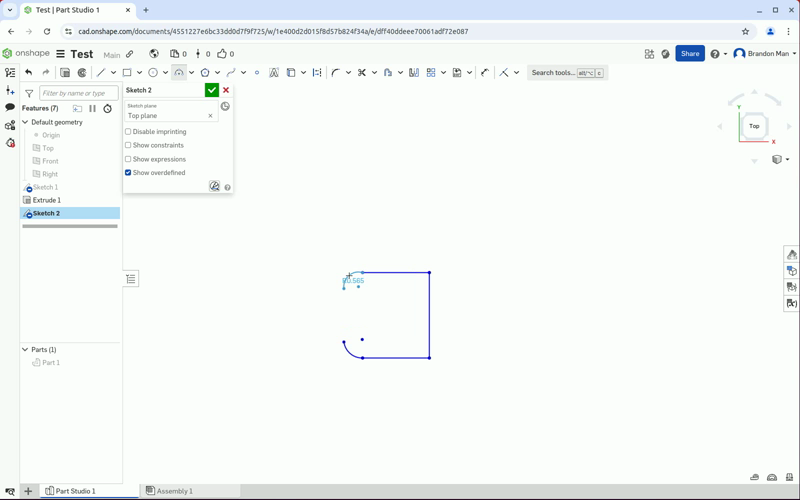
scroll(6)
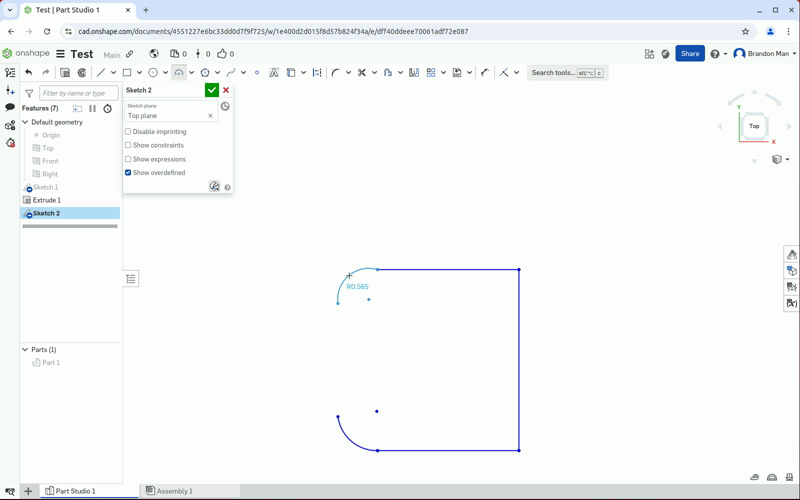
click(349, 275)
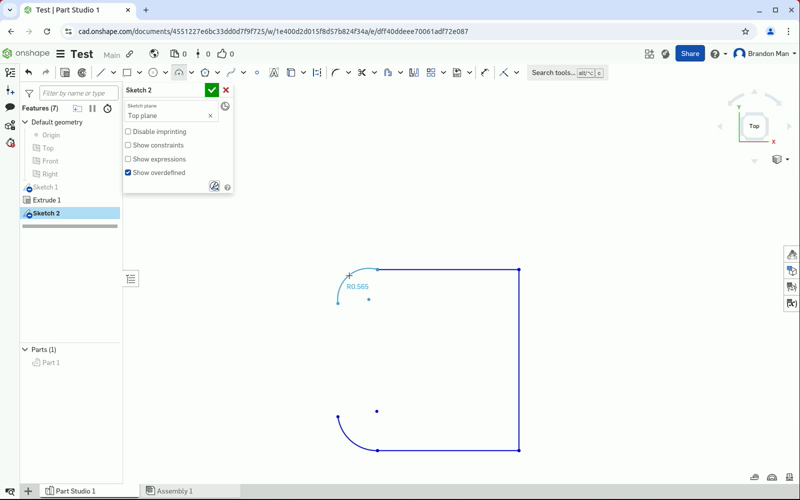
scroll(-6)
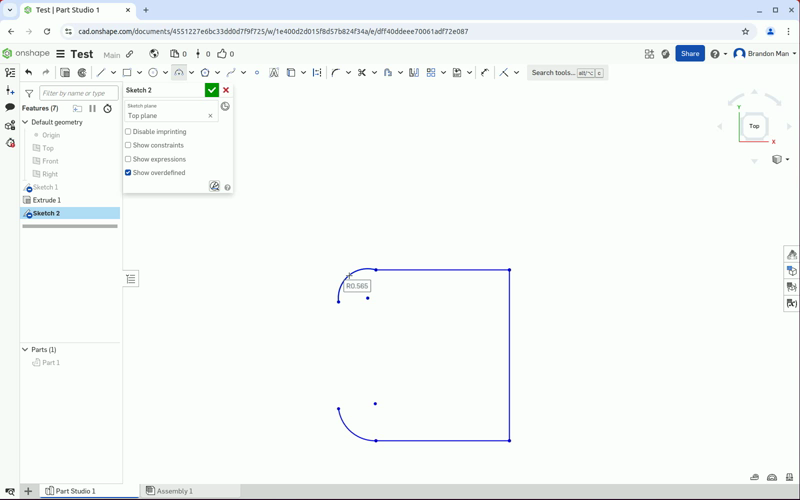
scroll(-6)
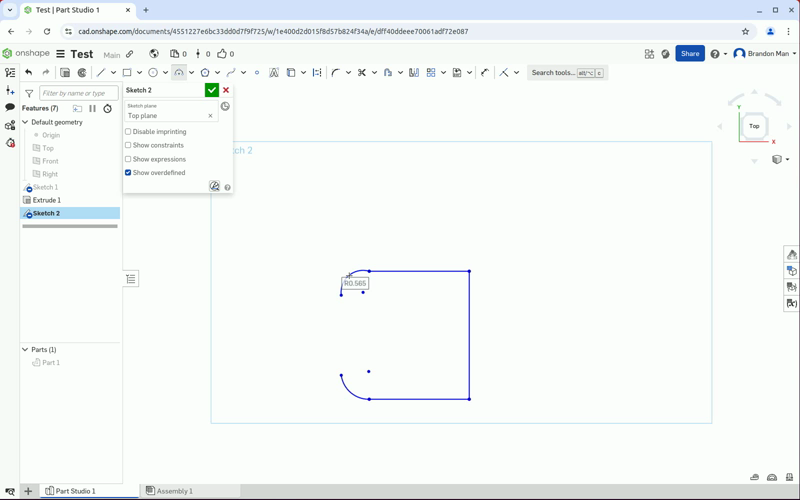
scroll(-6)
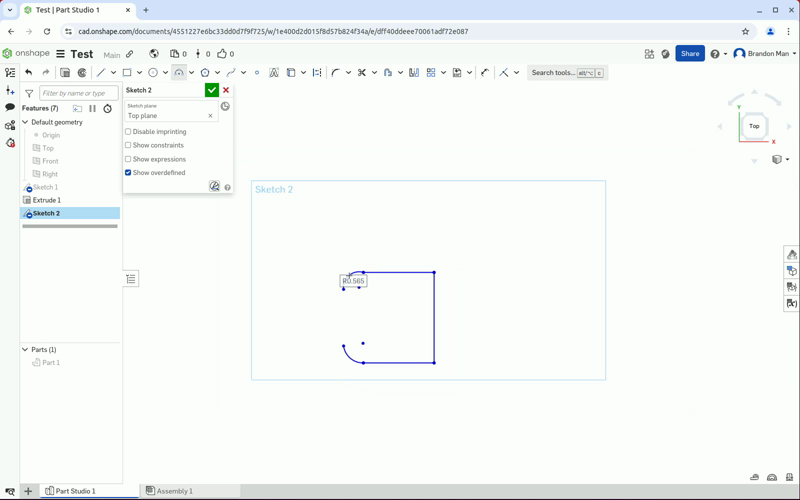
scroll(-6)
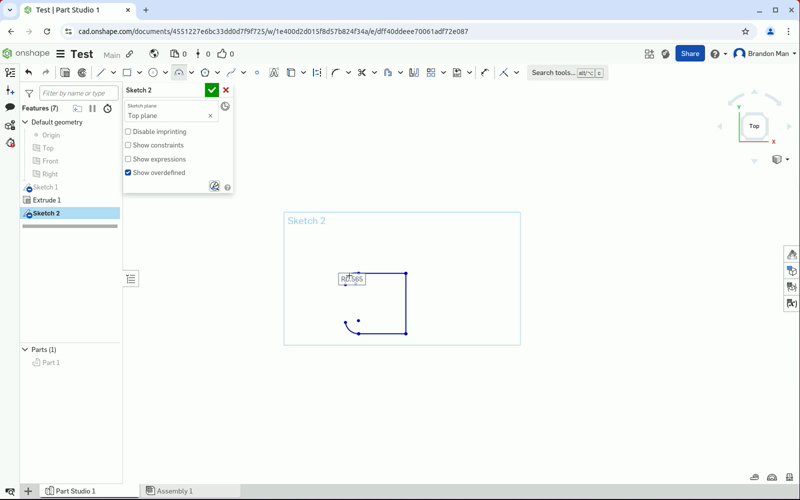
scroll(-6)
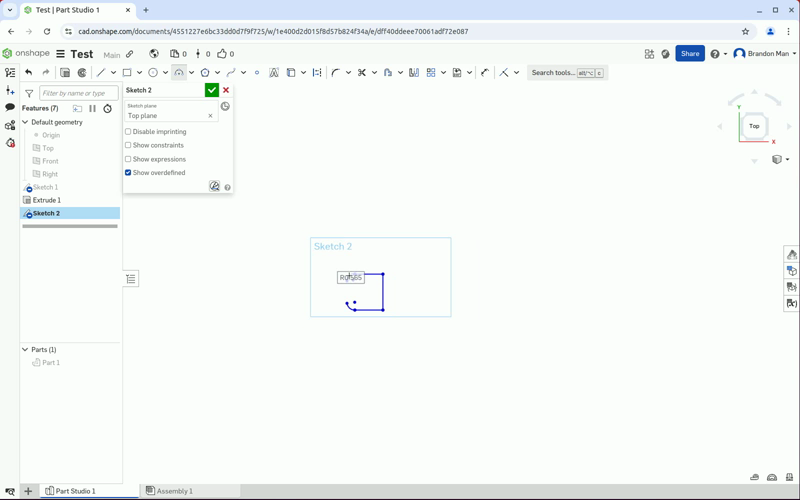
scroll(-6)
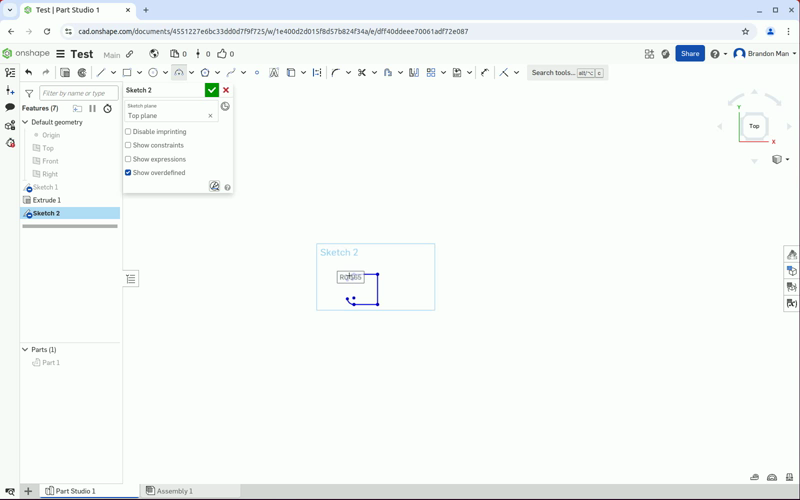
scroll(-6)
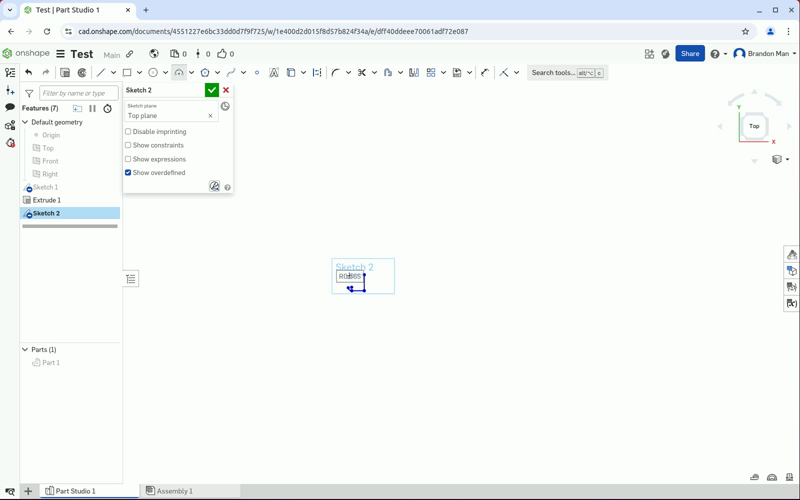
key_up(shift)
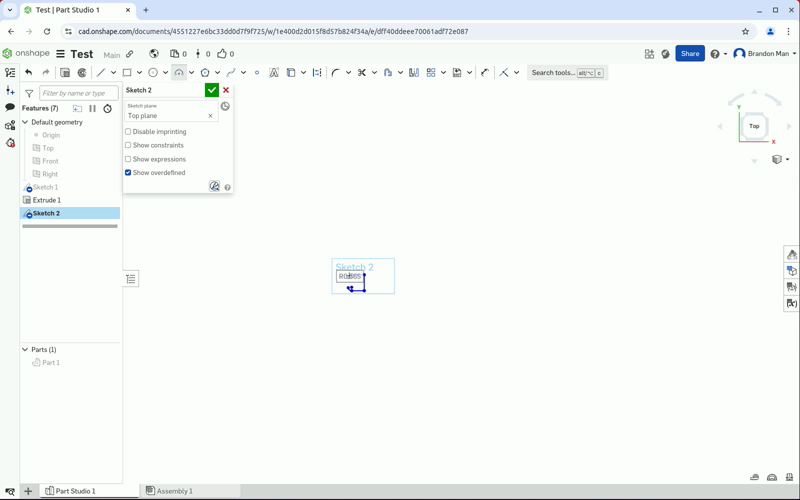
key(esc)
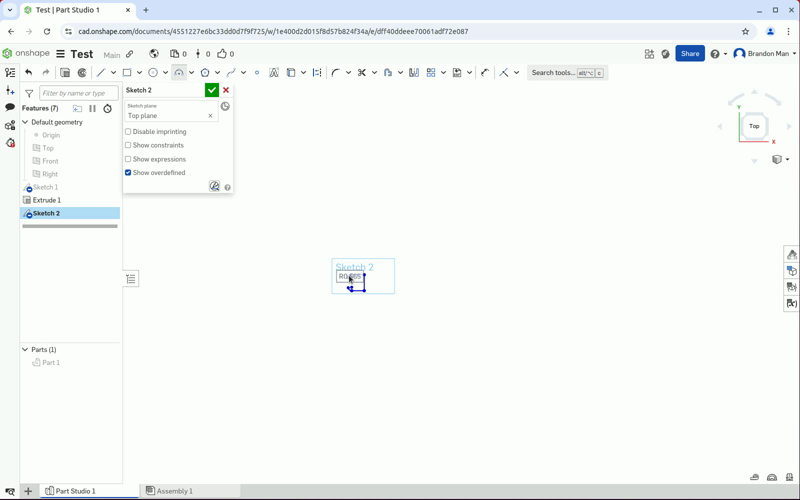
key(l)
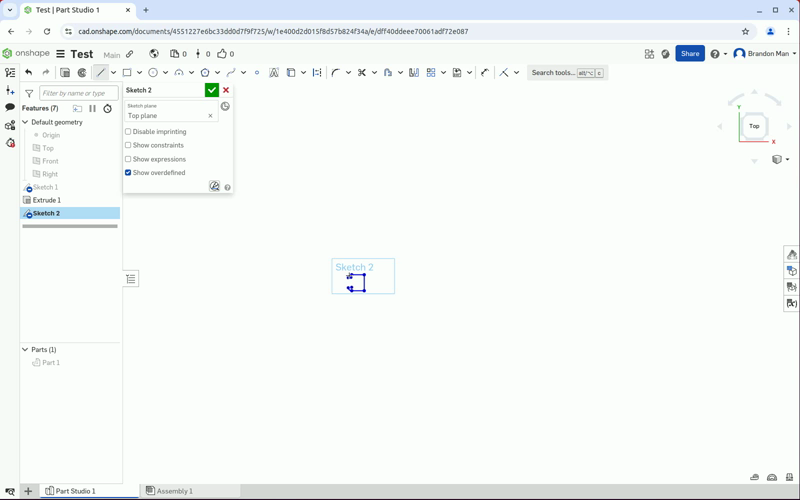
mouse_move(348, 277)
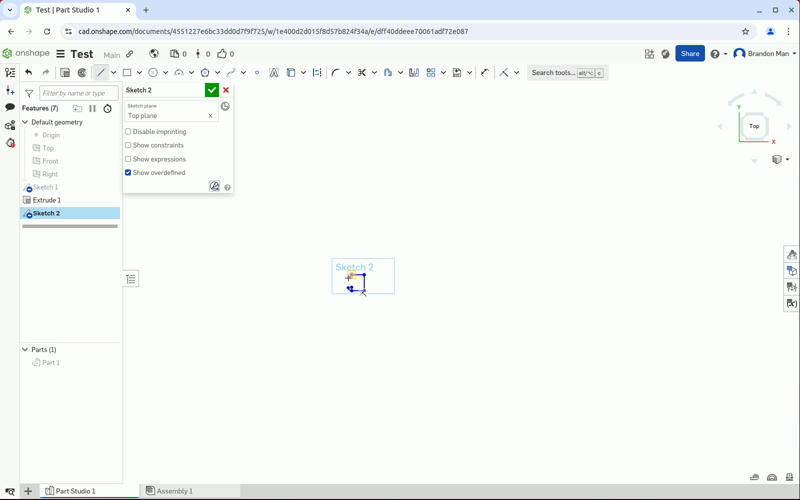
scroll(6)
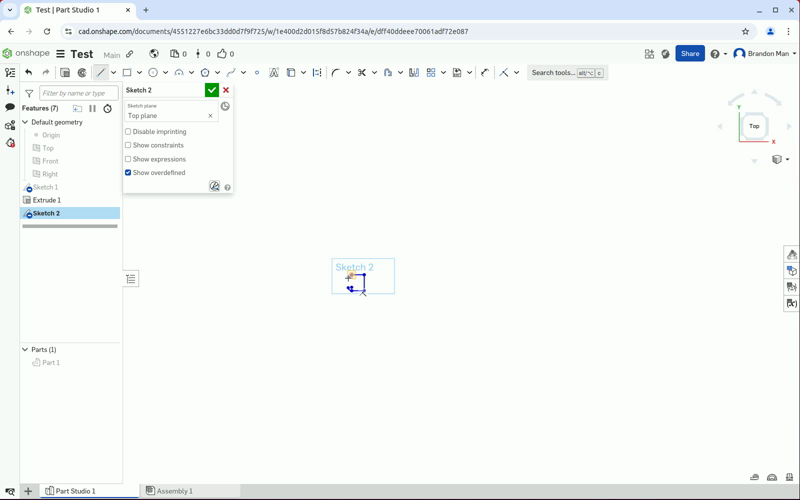
scroll(6)
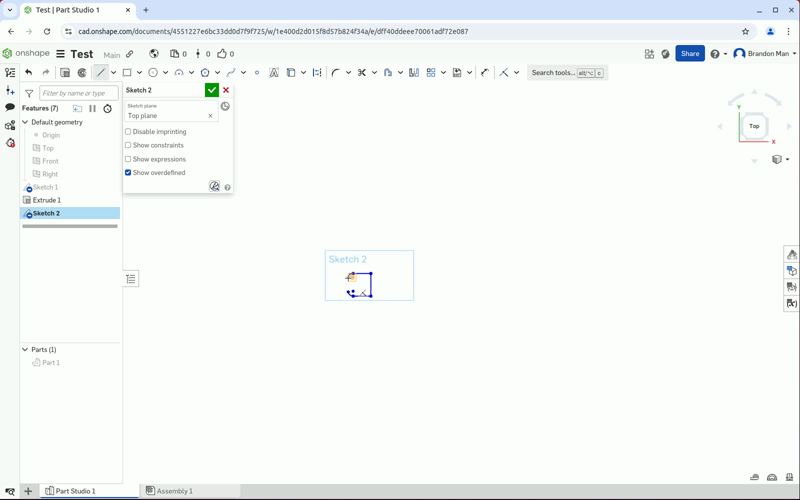
scroll(6)
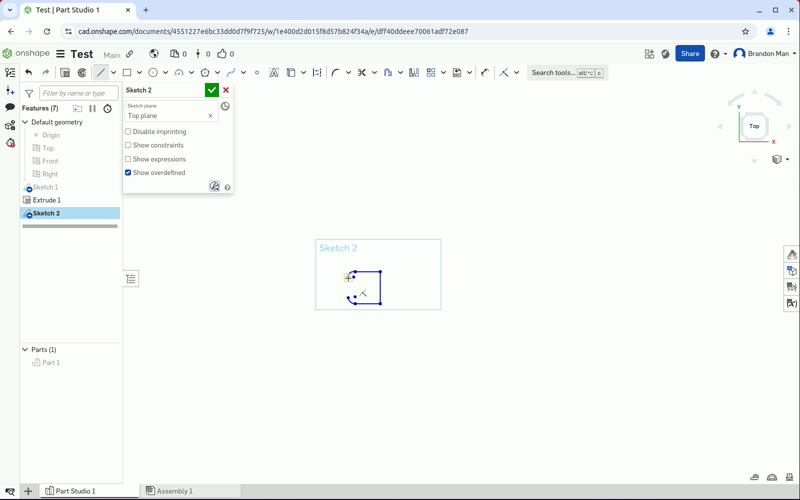
scroll(6)
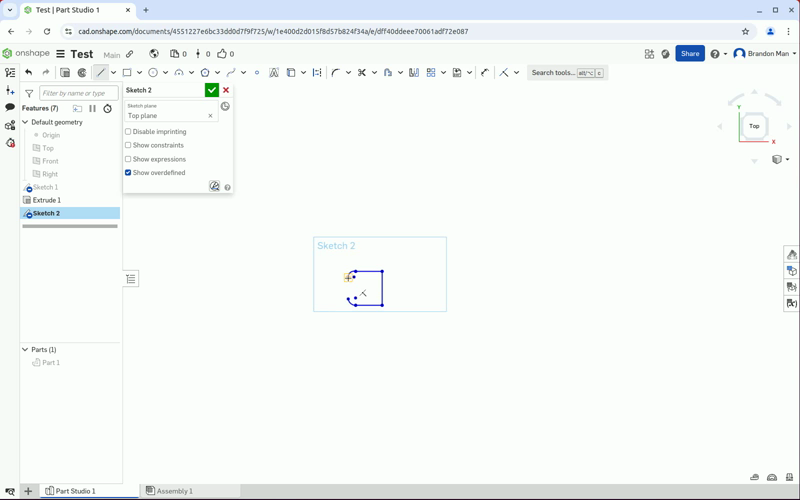
scroll(6)
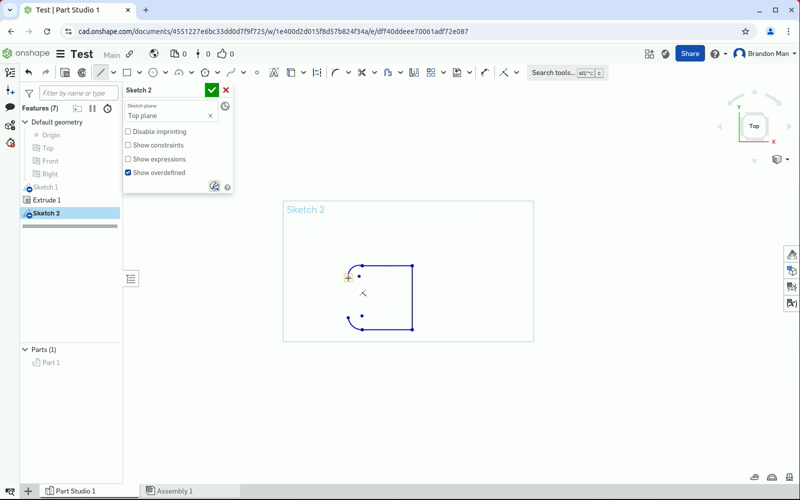
scroll(6)
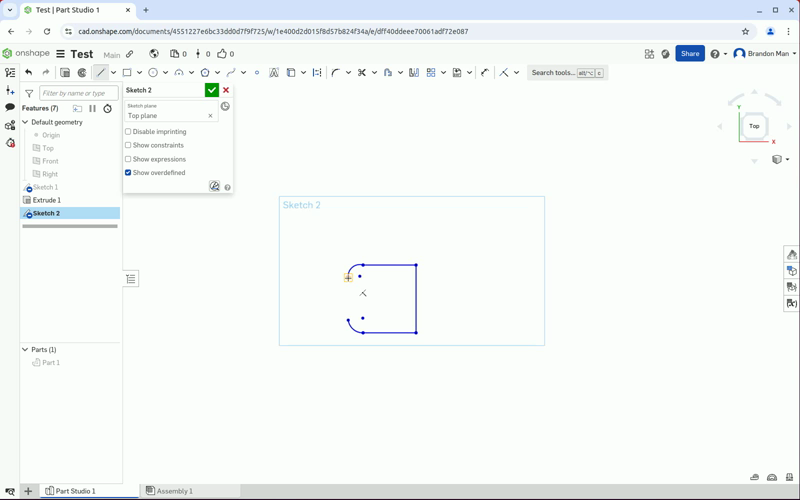
scroll(6)
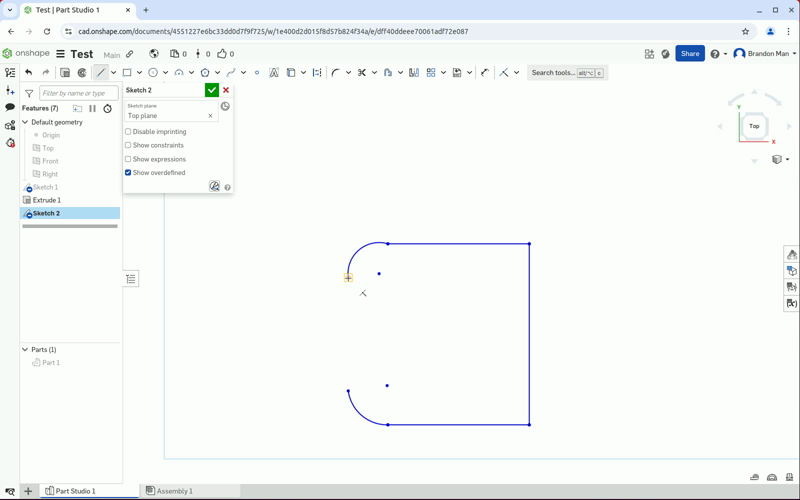
click(348, 277)
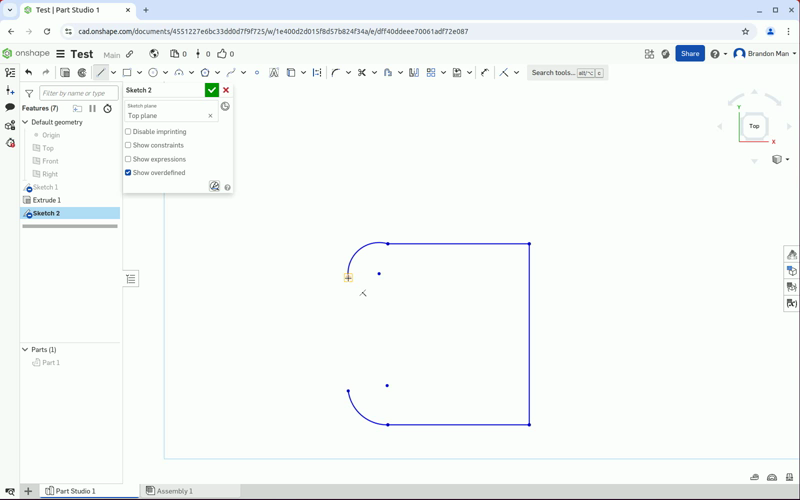
scroll(-6)
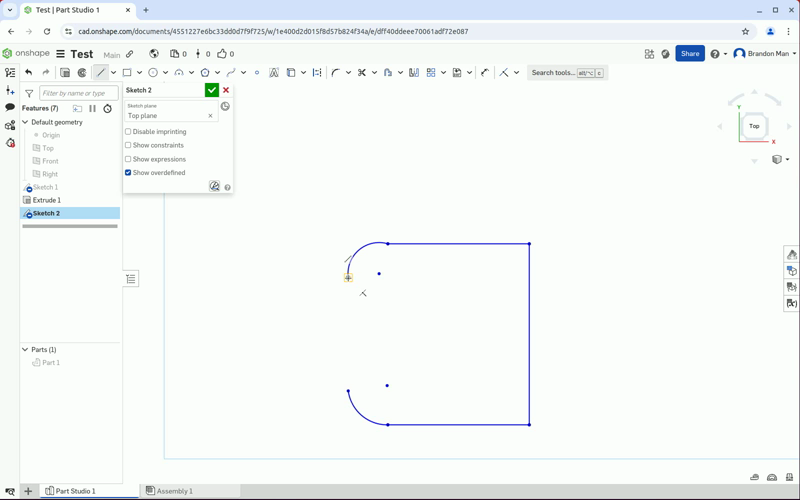
scroll(-6)
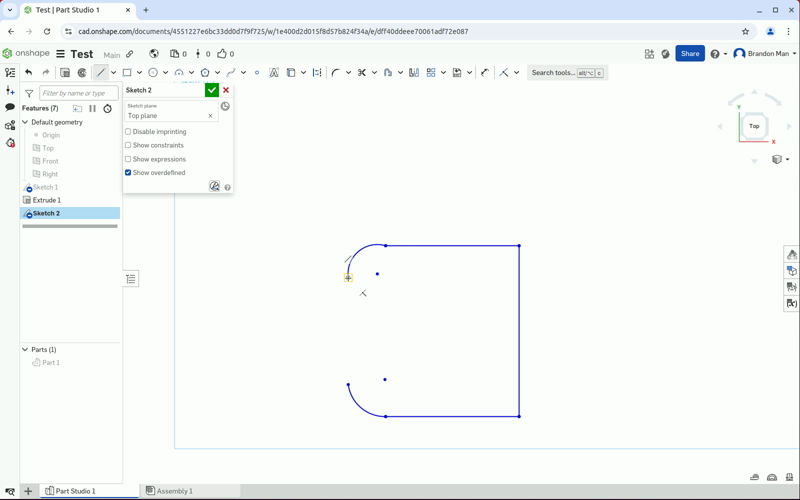
scroll(-6)
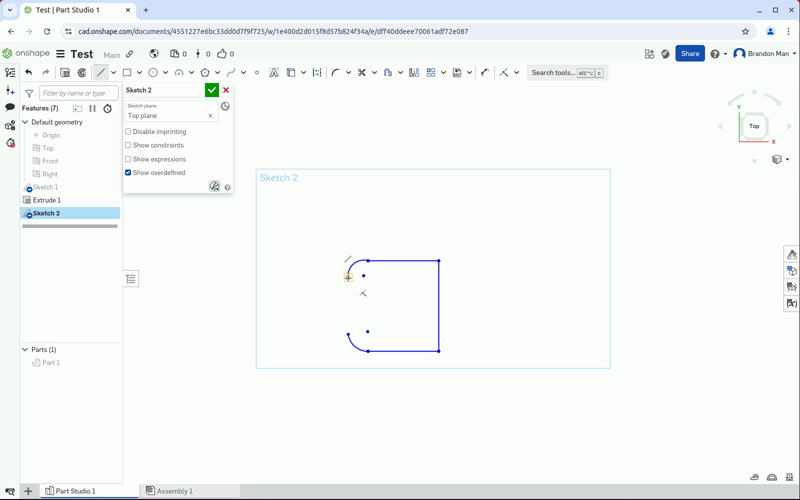
scroll(-6)
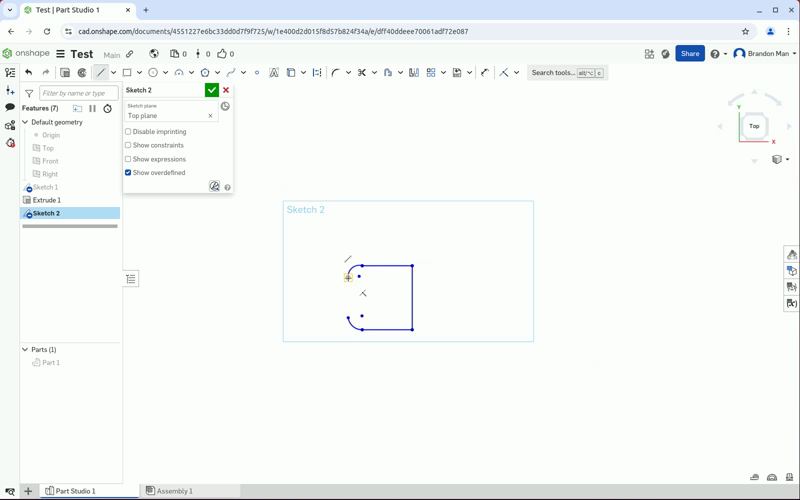
scroll(-6)
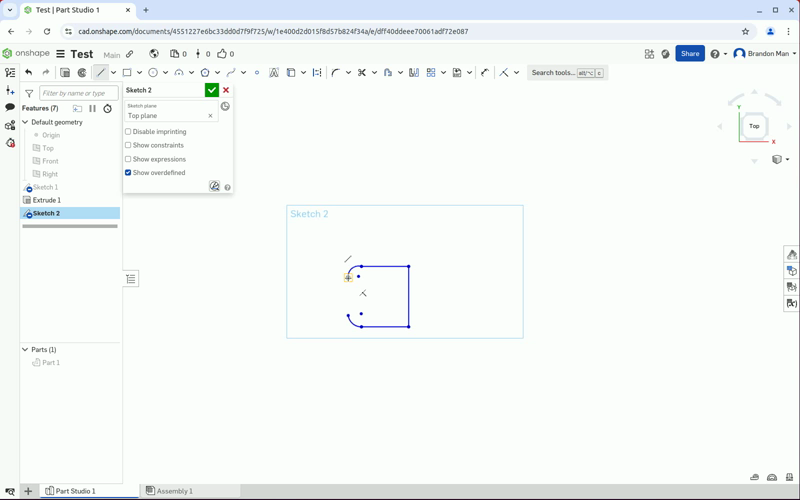
scroll(-6)
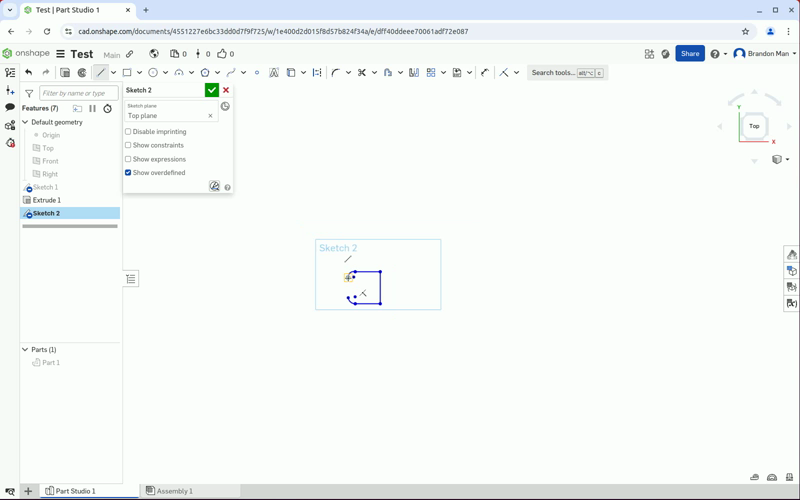
scroll(-6)
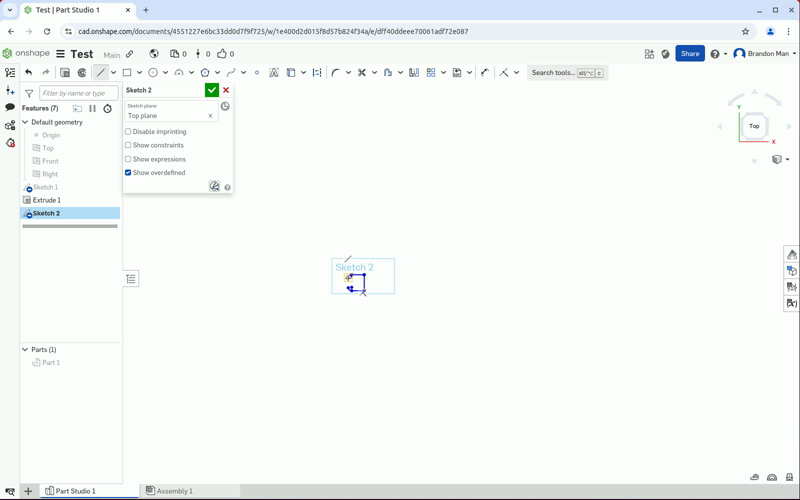
mouse_move(378, 277)
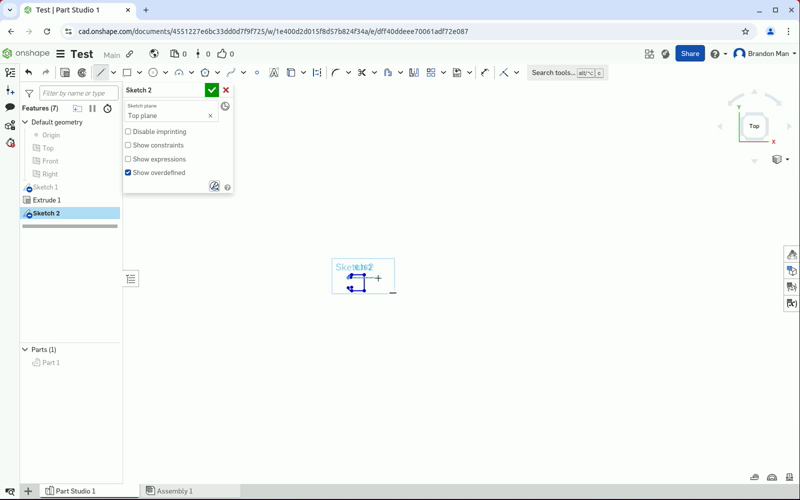
key_down(shift)
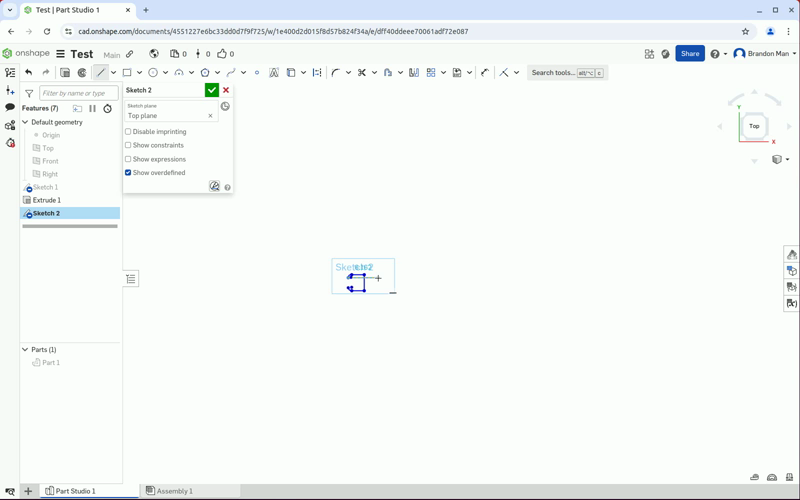
mouse_move(348, 287)
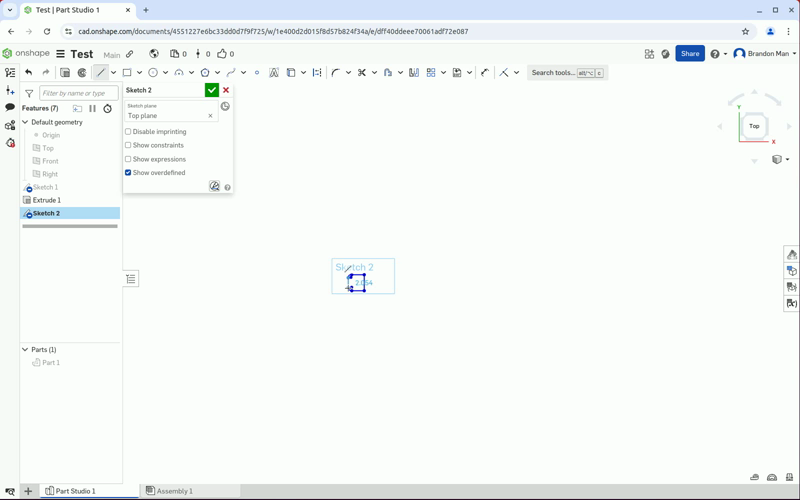
scroll(6)
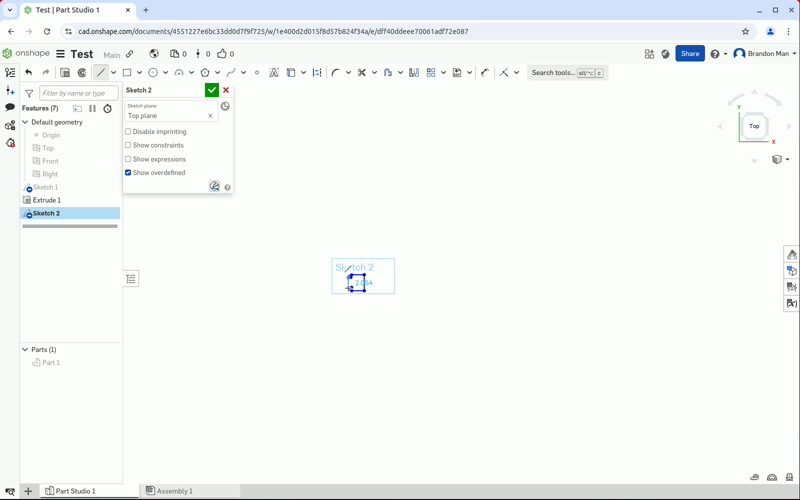
scroll(6)
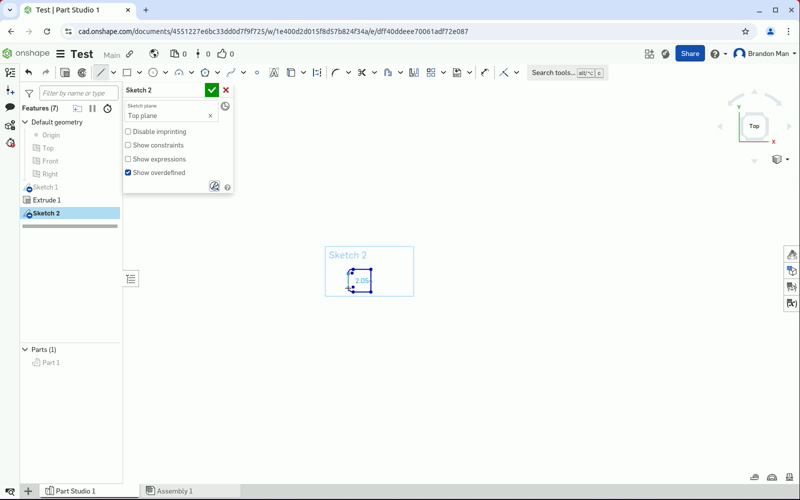
scroll(6)
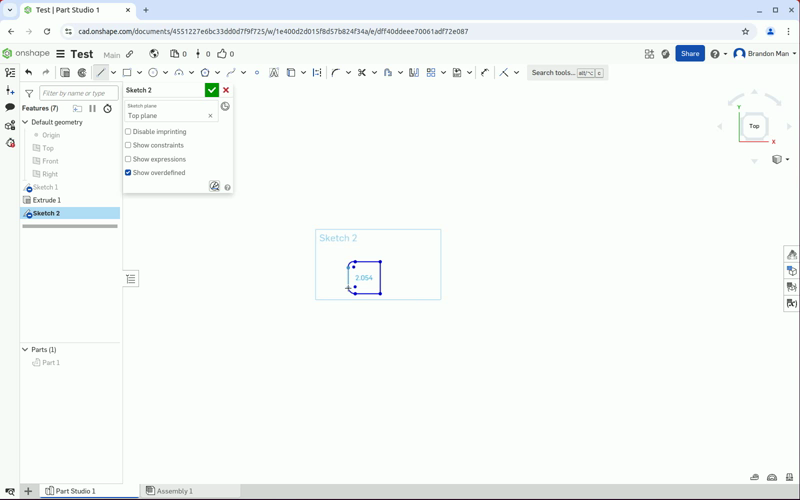
scroll(6)
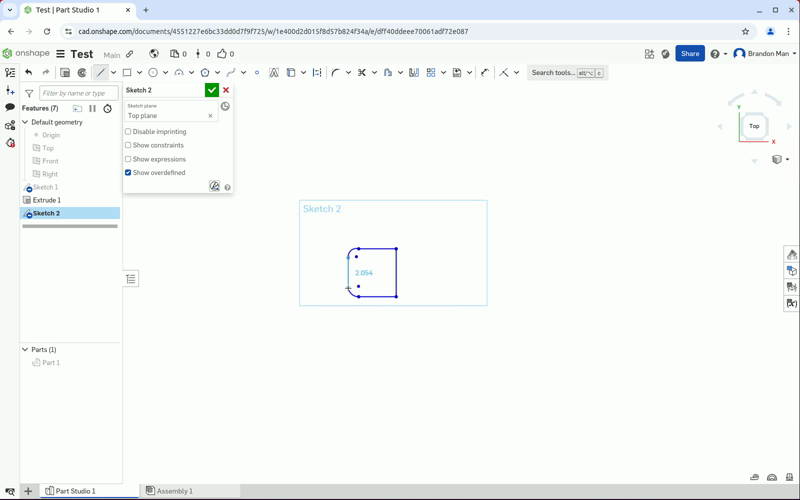
scroll(6)
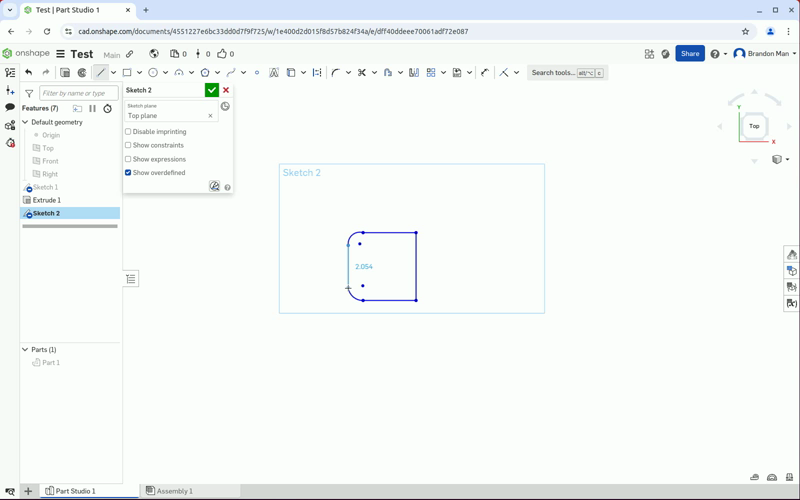
scroll(6)
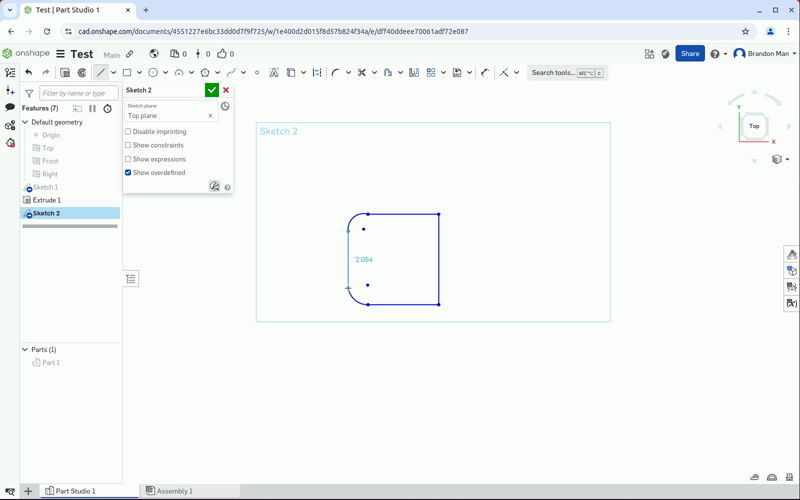
scroll(6)
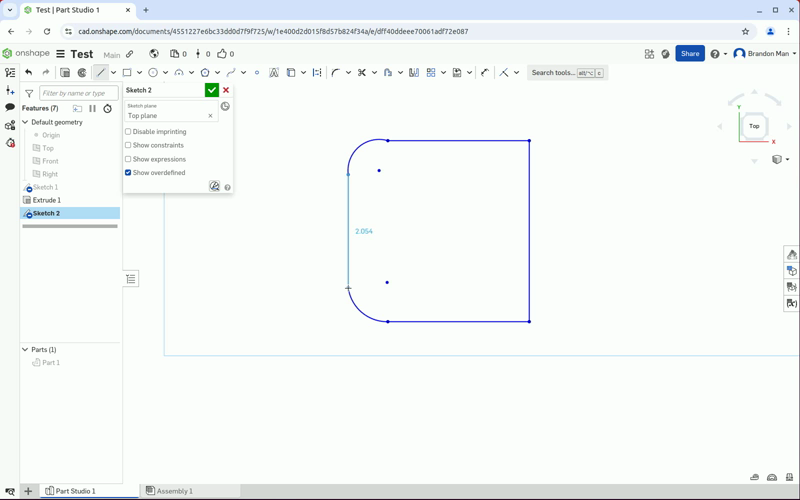
key_up(shift)
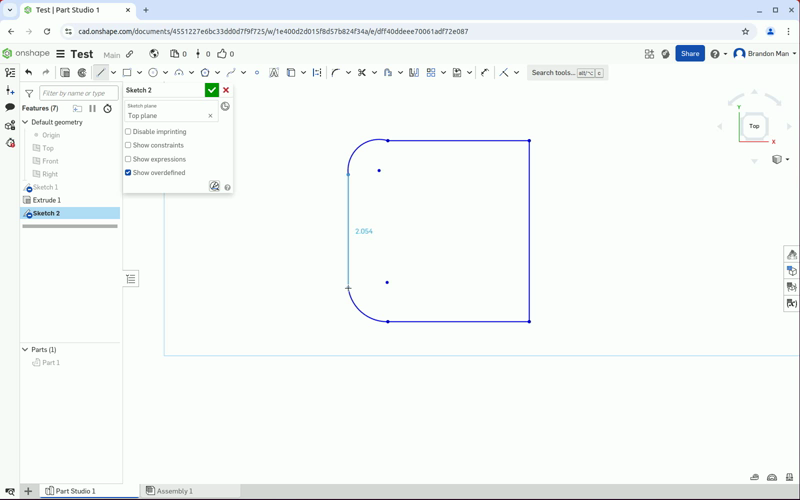
click(348, 287)
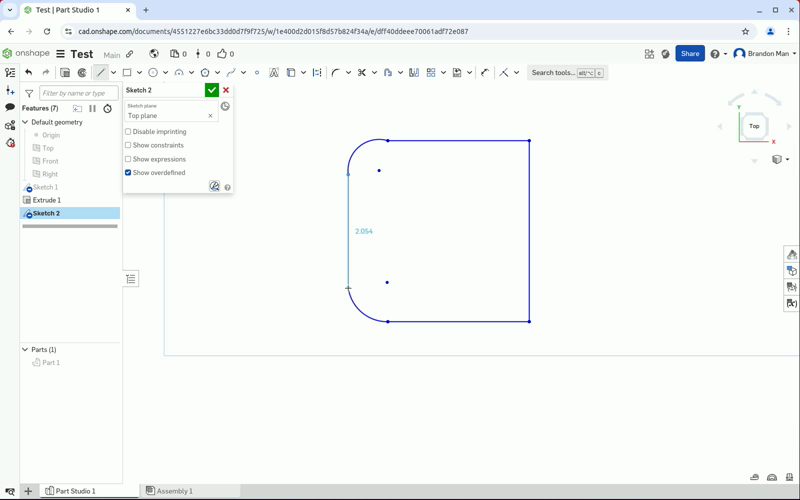
scroll(-6)
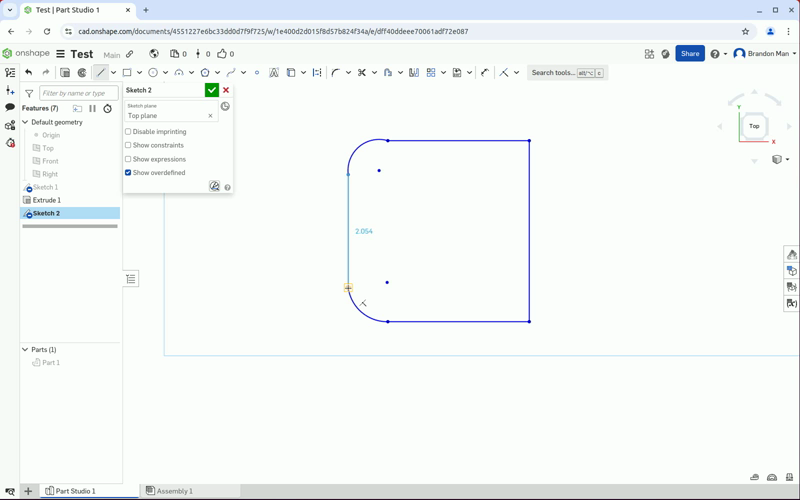
scroll(-6)
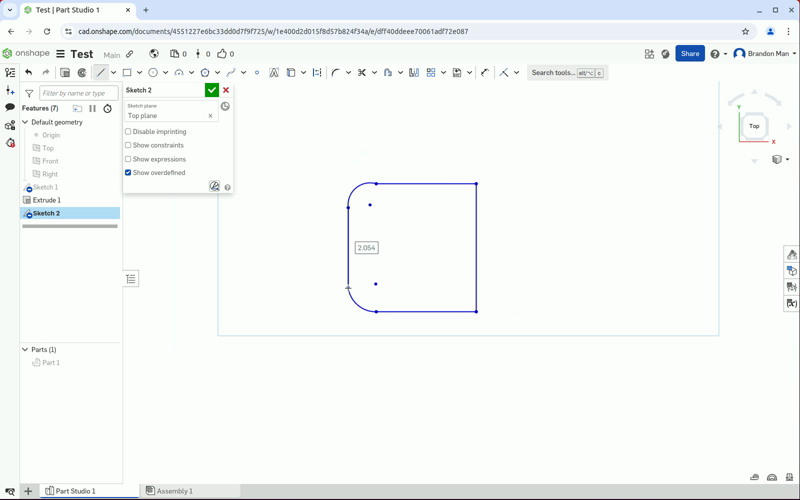
scroll(-6)
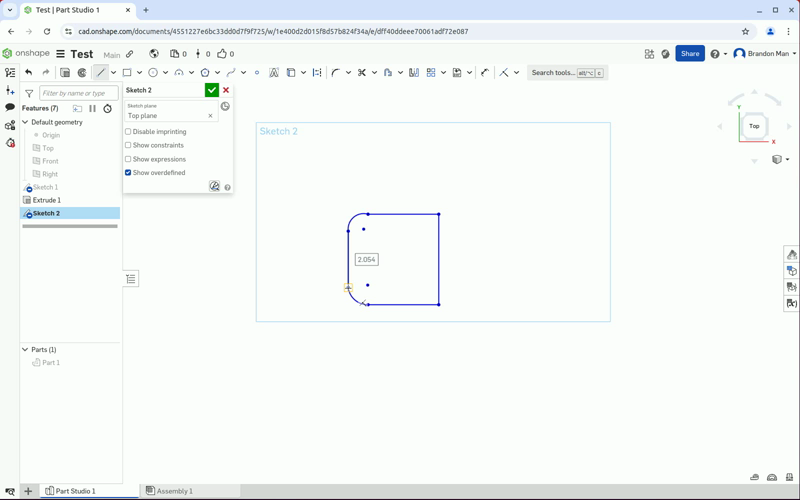
scroll(-6)
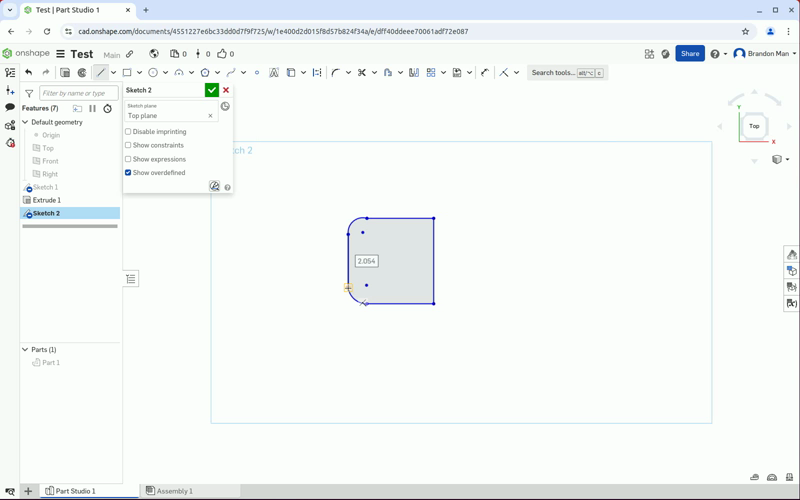
scroll(-6)
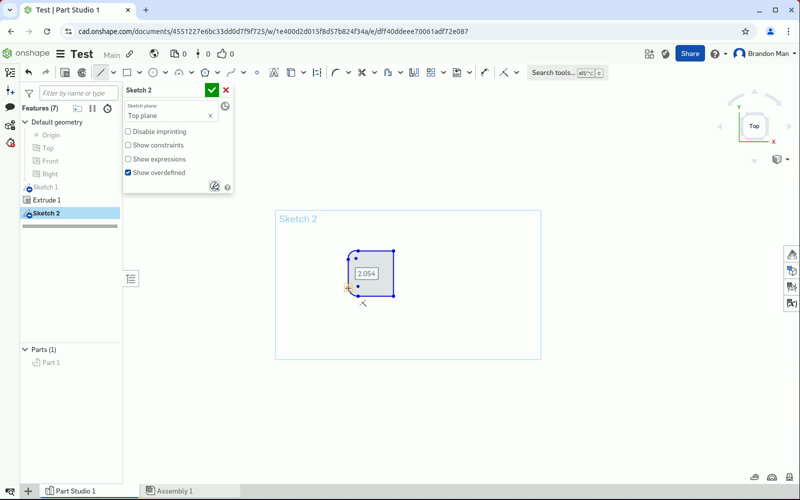
scroll(-6)
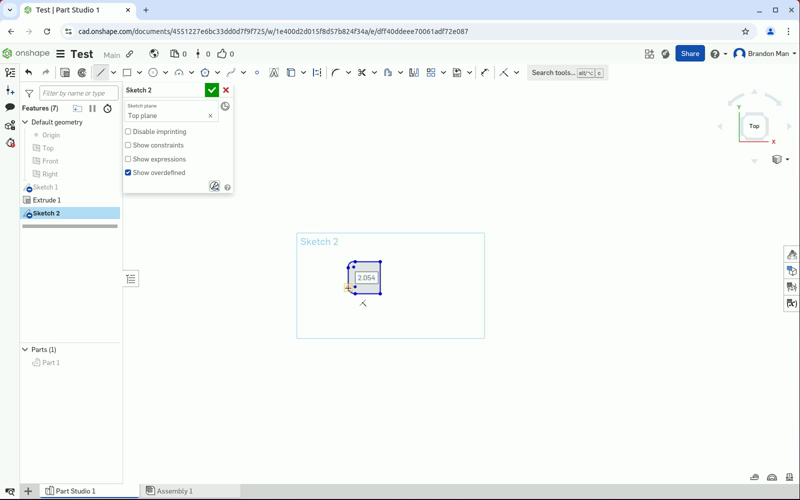
scroll(-6)
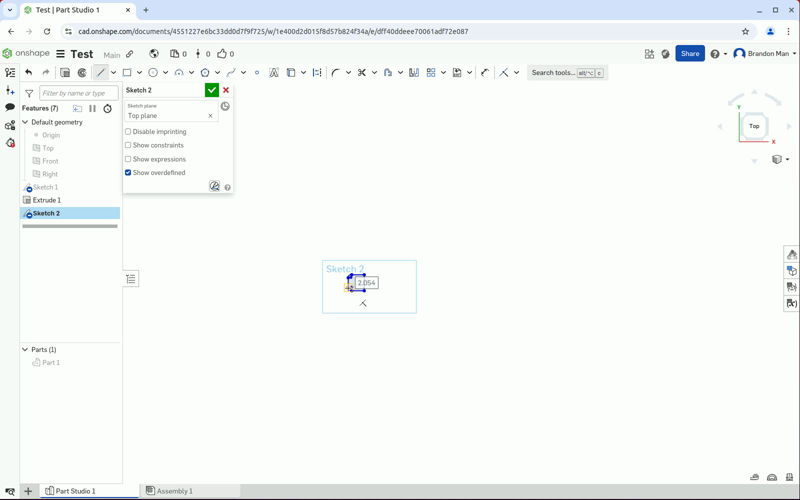
key(esc)
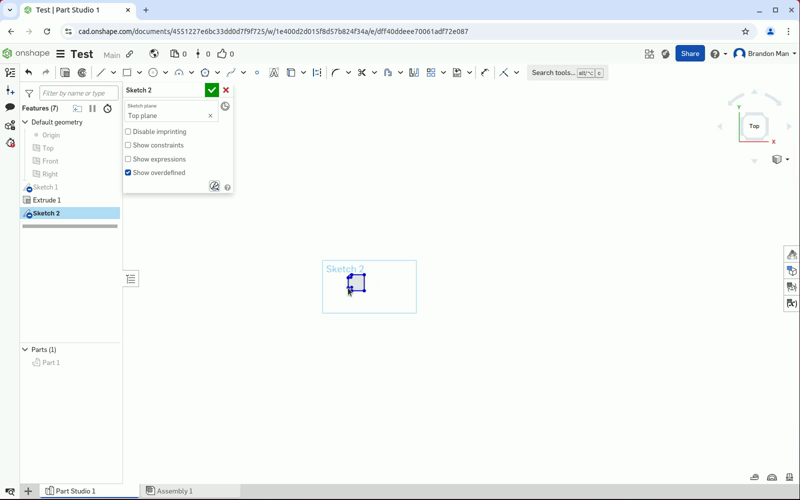
key(c)
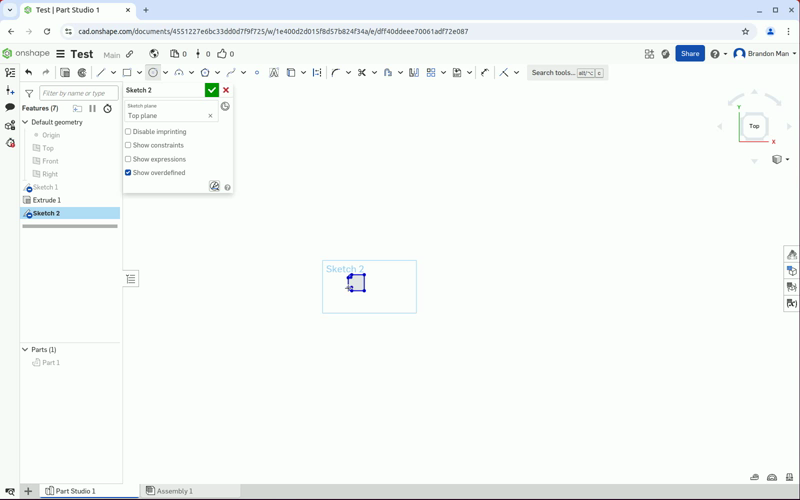
key_down(shift)
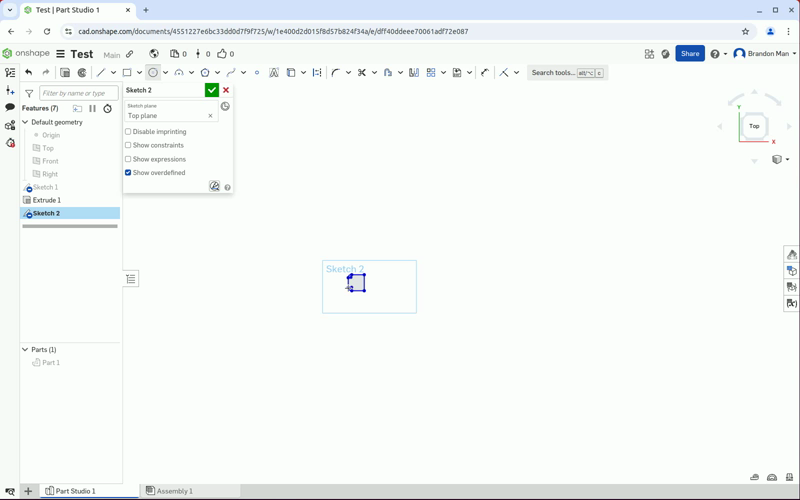
mouse_move(356, 282)
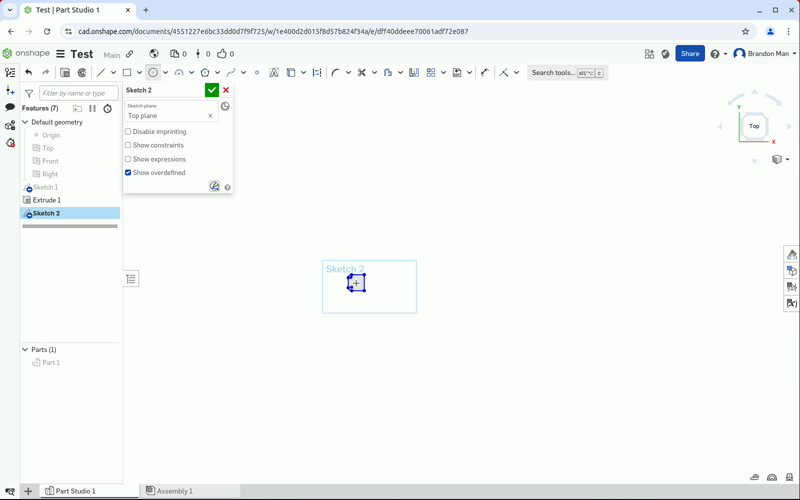
click(356, 282)
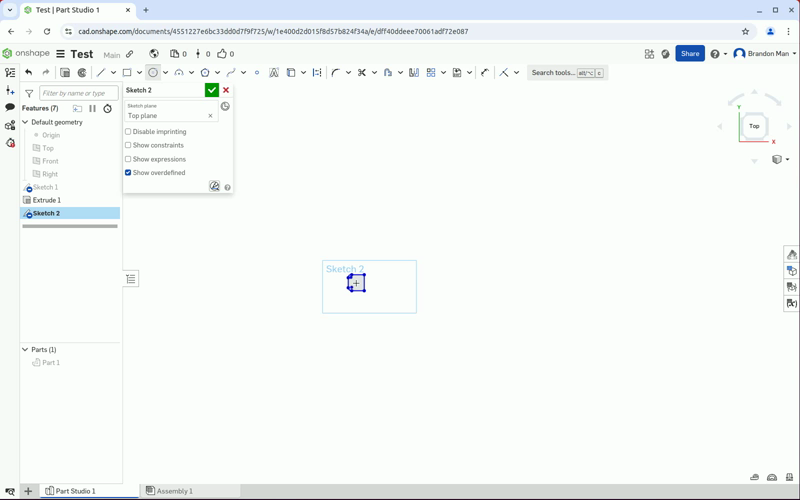
key_up(shift)
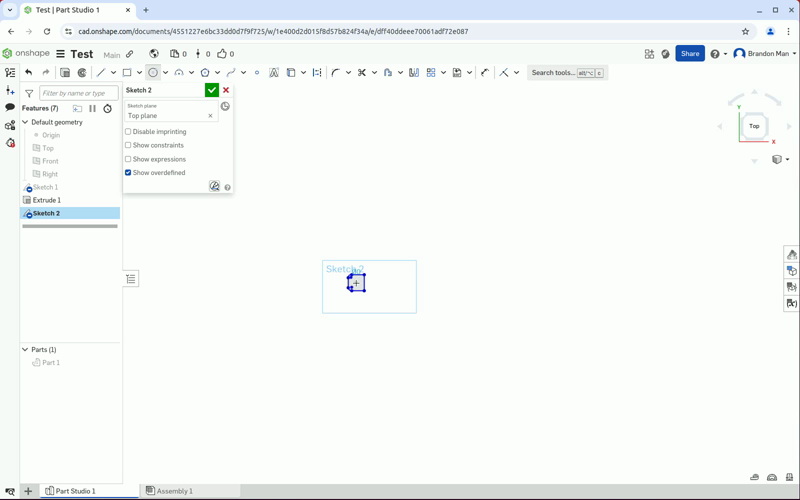
mouse_move(359, 282)
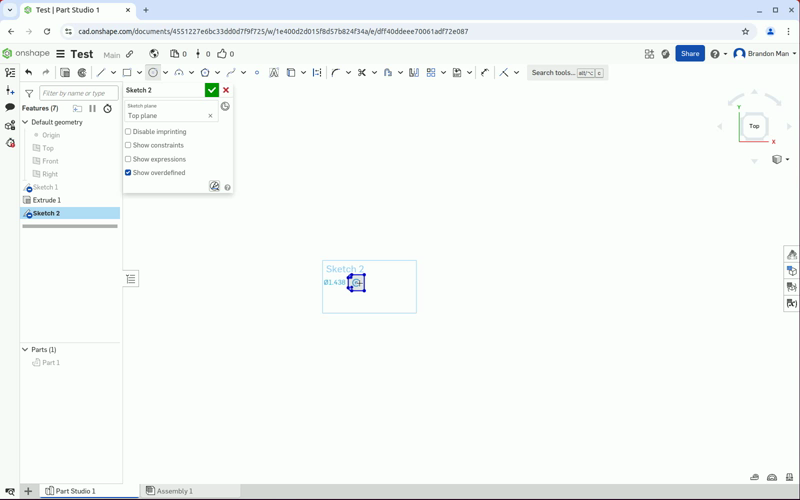
click(359, 282)
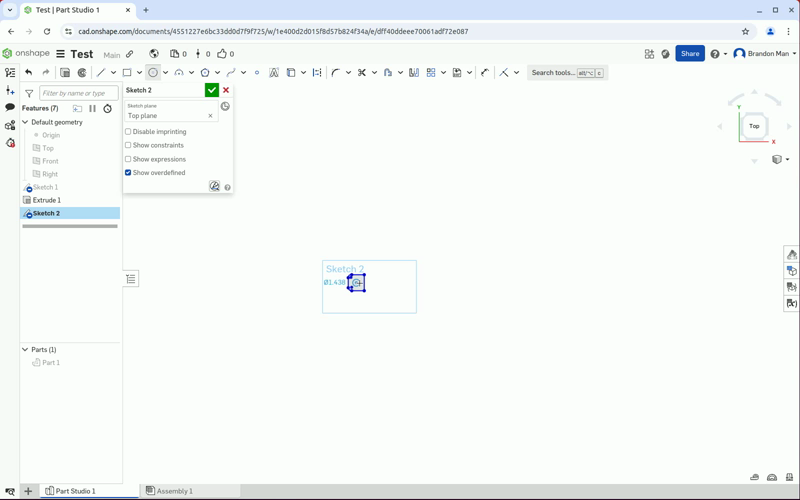
key(esc)
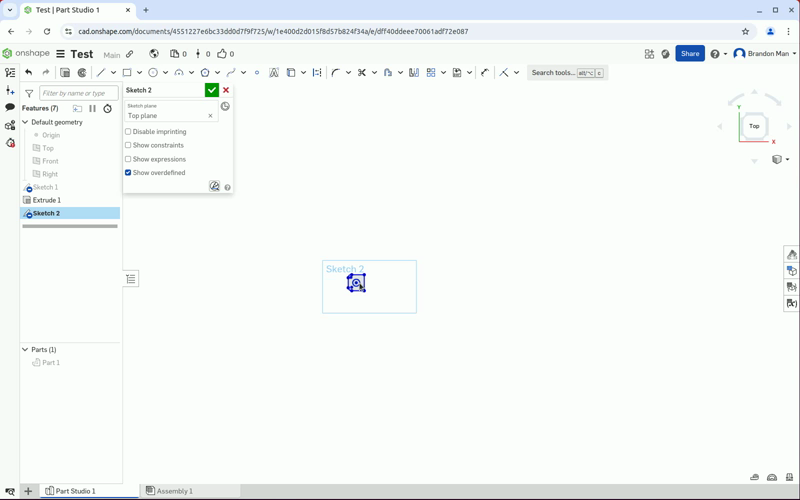
mouse_move(363, 276)
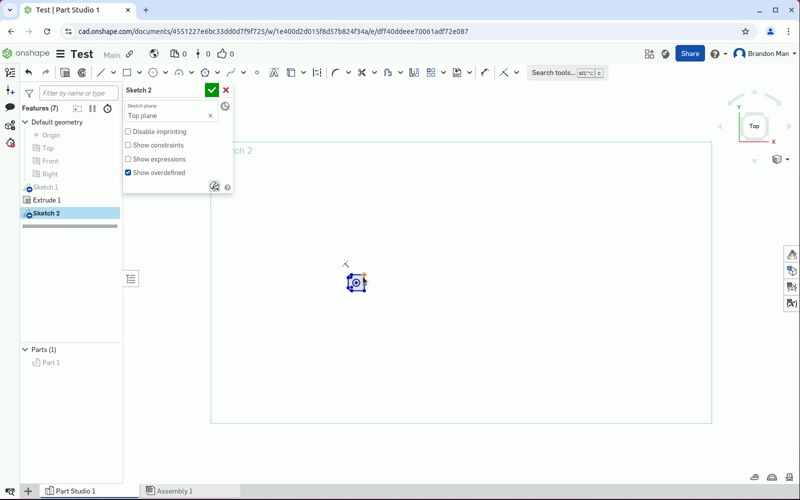
scroll(6)
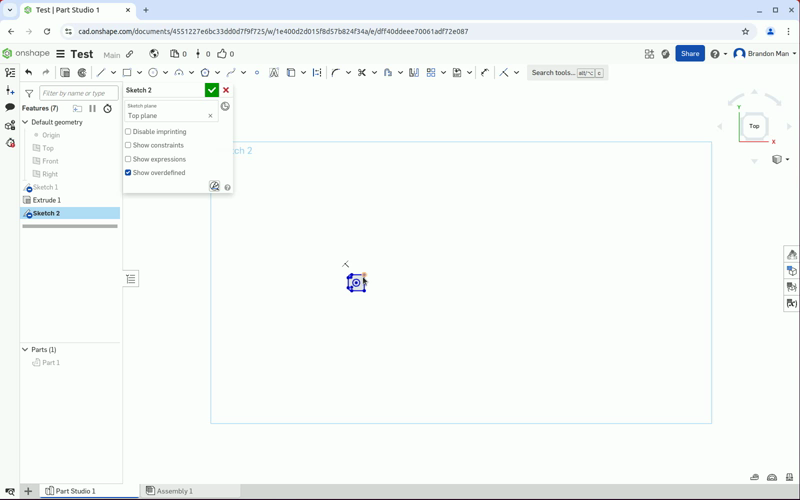
scroll(6)
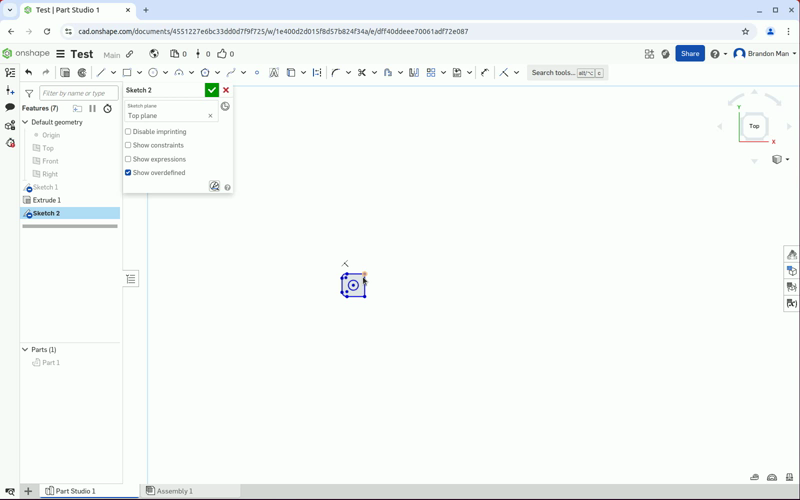
scroll(6)
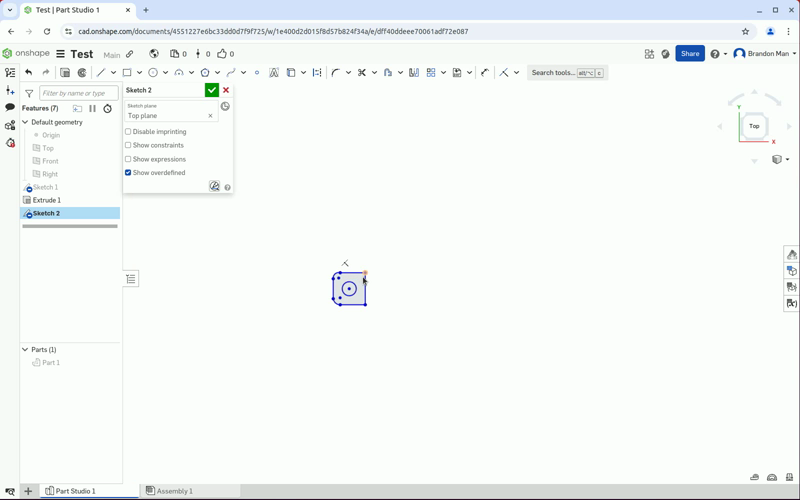
scroll(6)
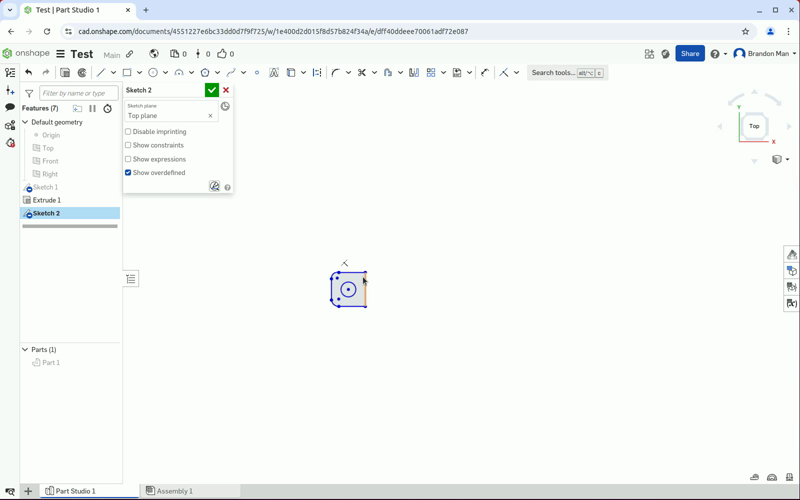
scroll(6)
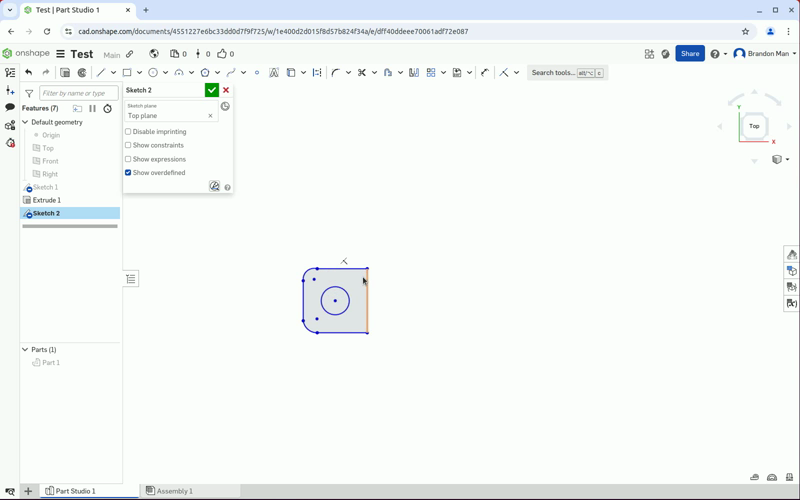
scroll(6)
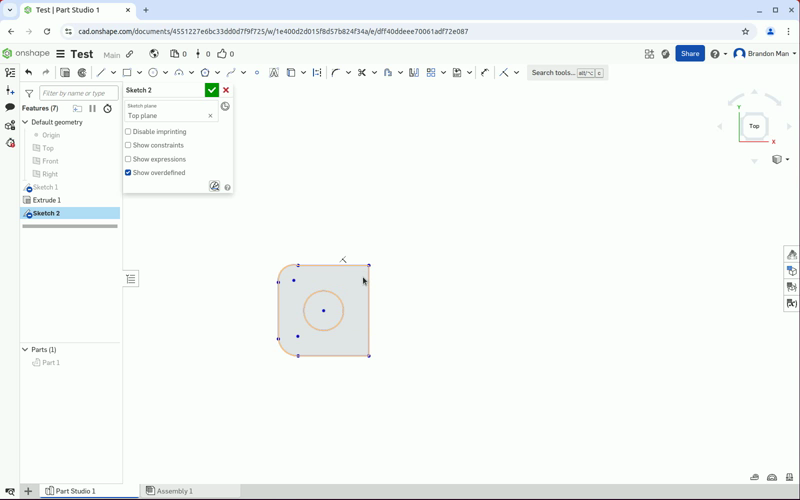
scroll(6)
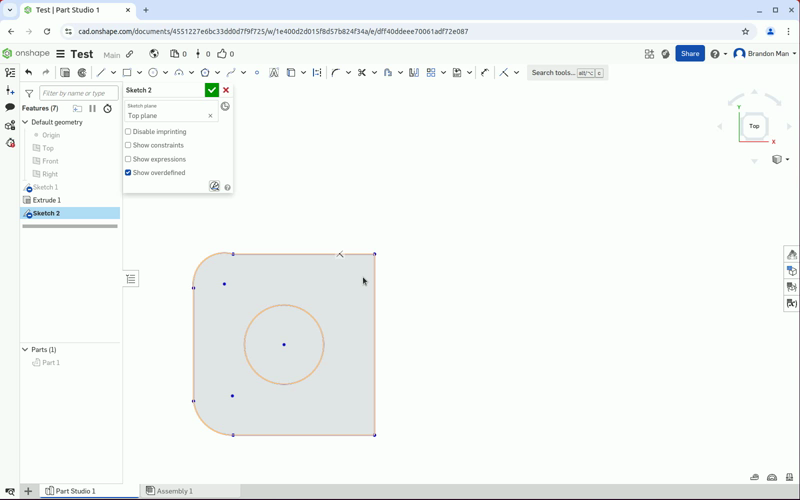
click(363, 276)
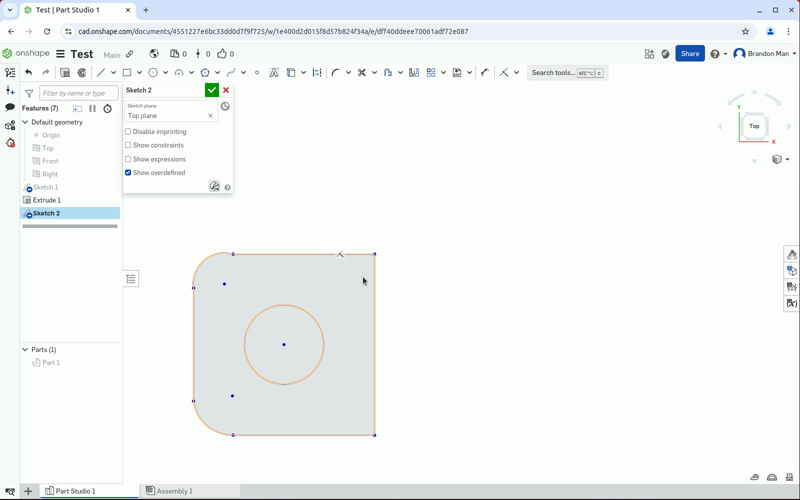
scroll(-6)
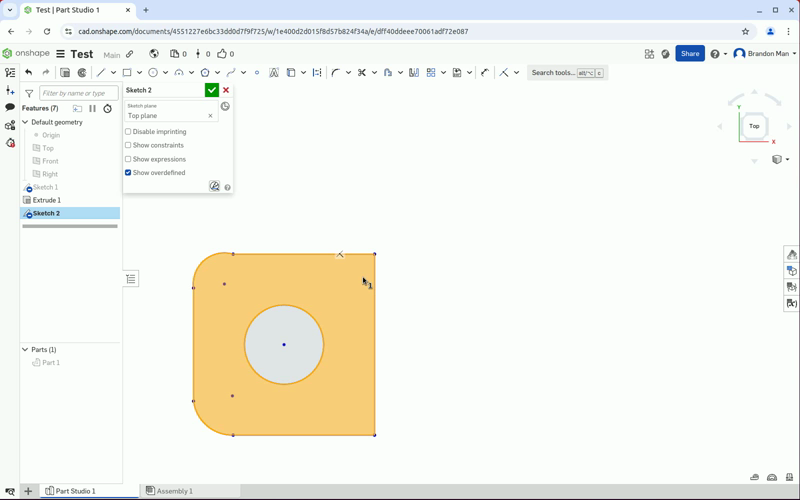
scroll(-6)
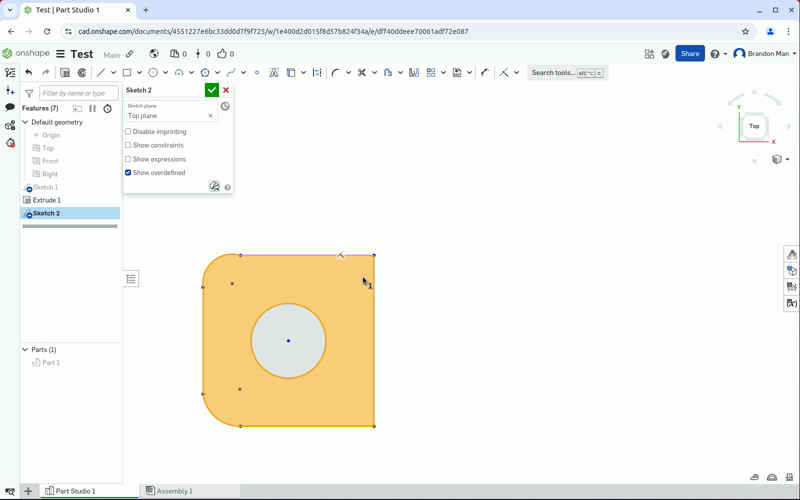
scroll(-6)
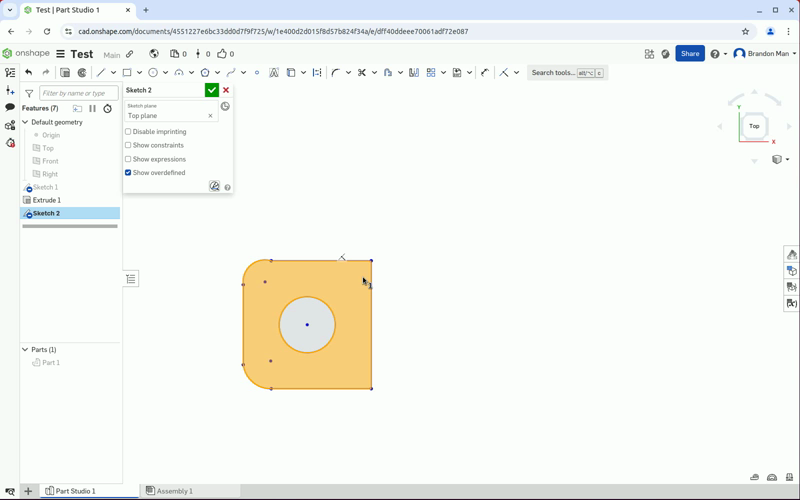
scroll(-6)
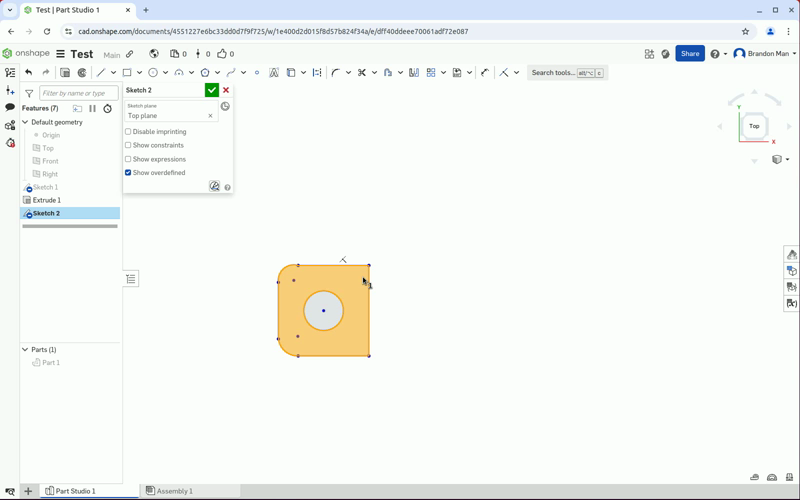
scroll(-6)
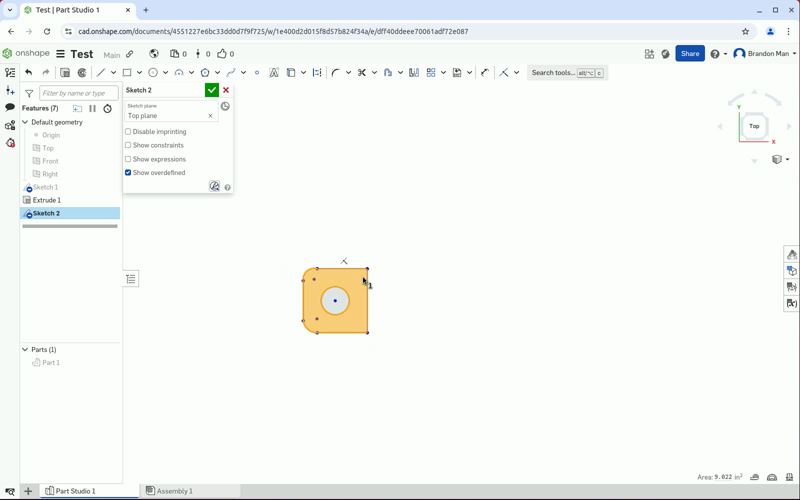
scroll(-6)
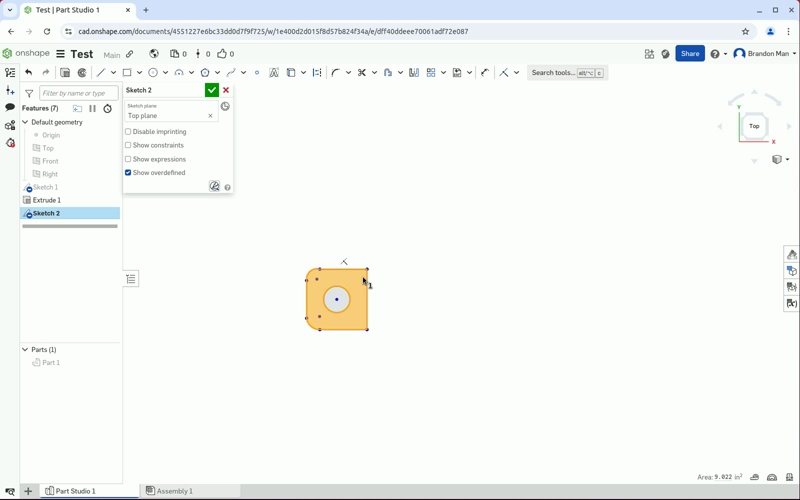
scroll(-6)
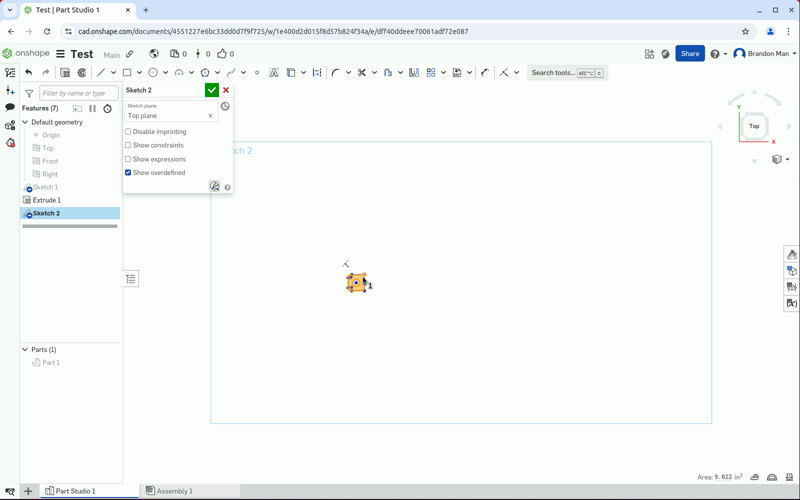
mouse_move(73, 352)
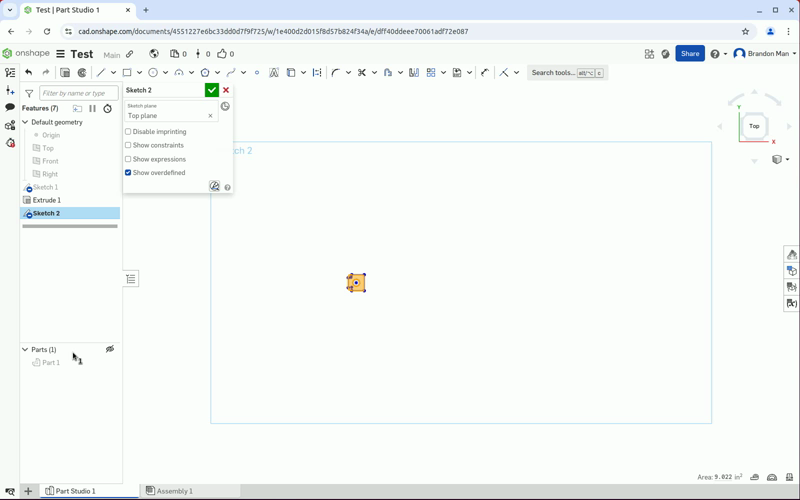
key(shift+y)
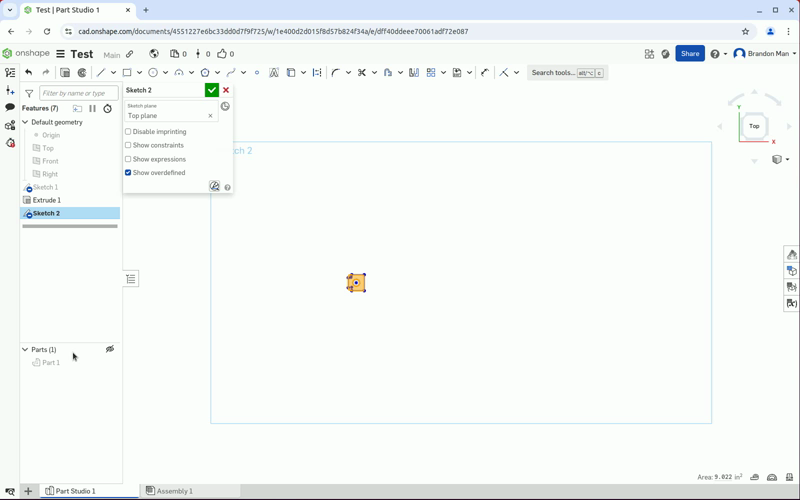
key(shift+e)
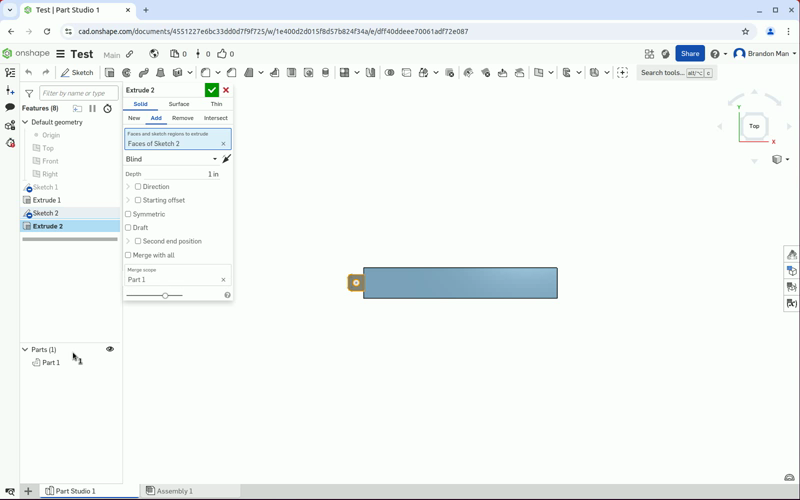
mouse_move(143, 106)
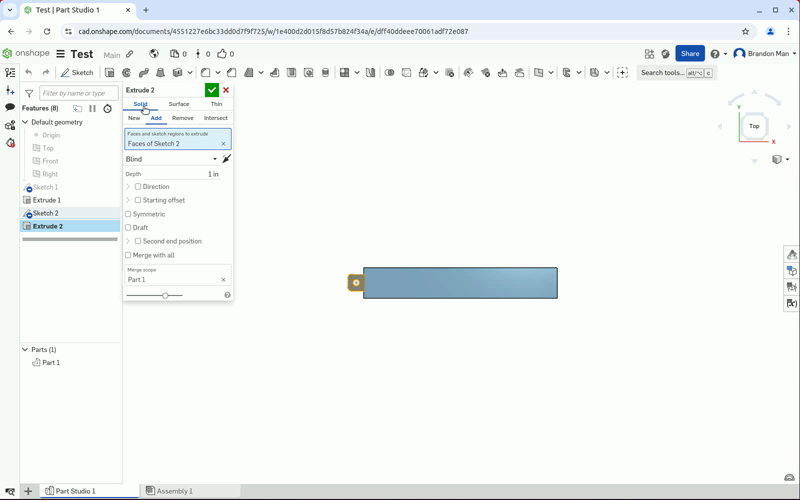
click(143, 106)
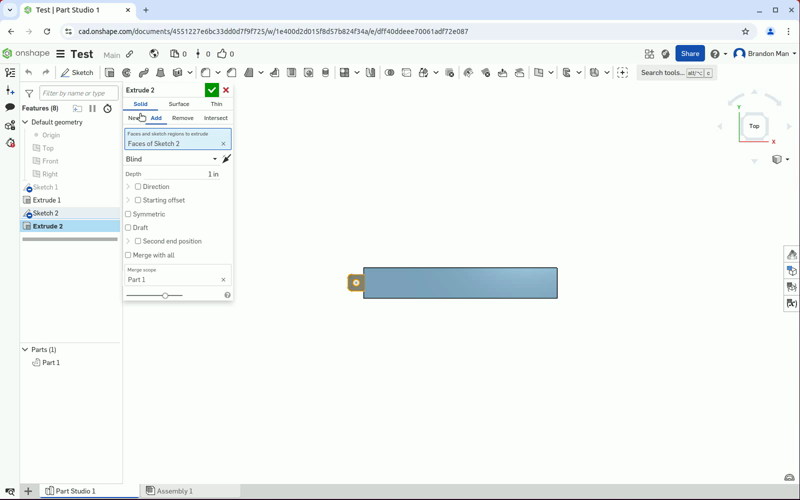
mouse_move(137, 120)
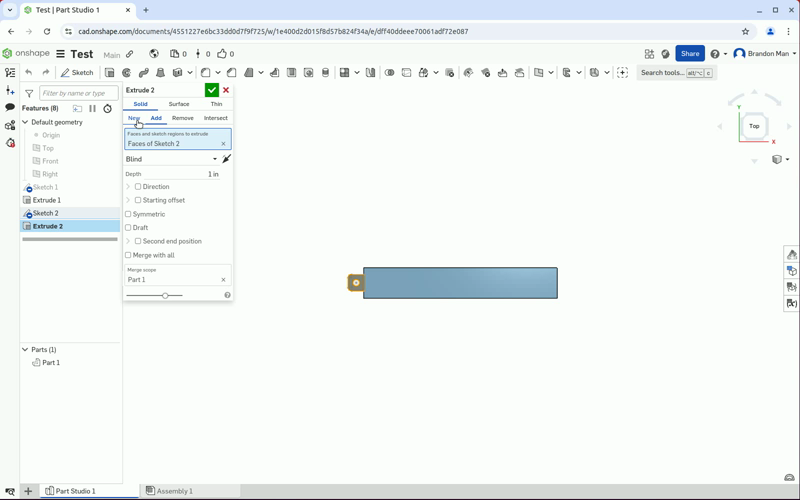
click(137, 120)
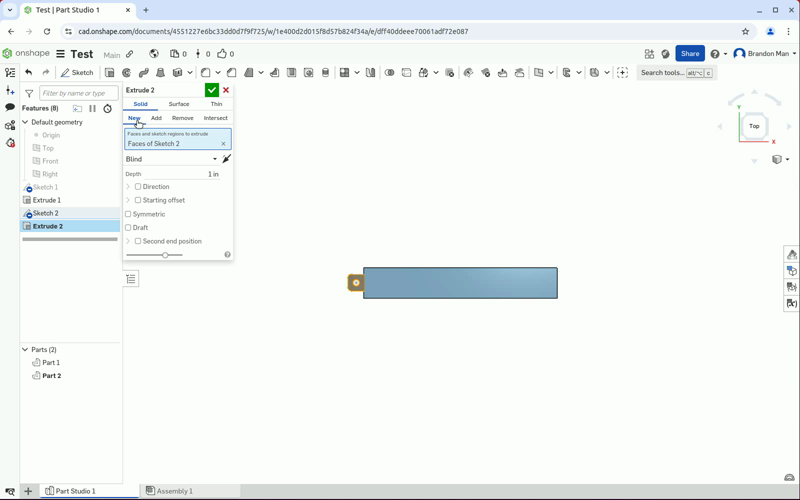
key(tab, 4)
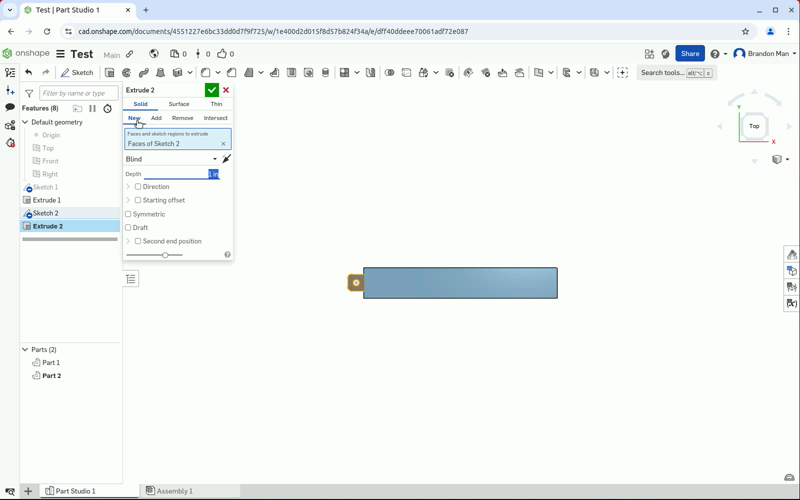
text(0.722)
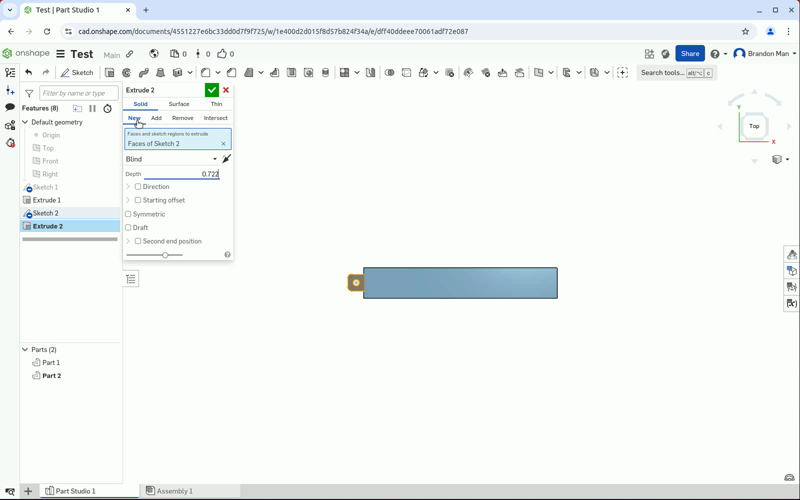
key(enter)
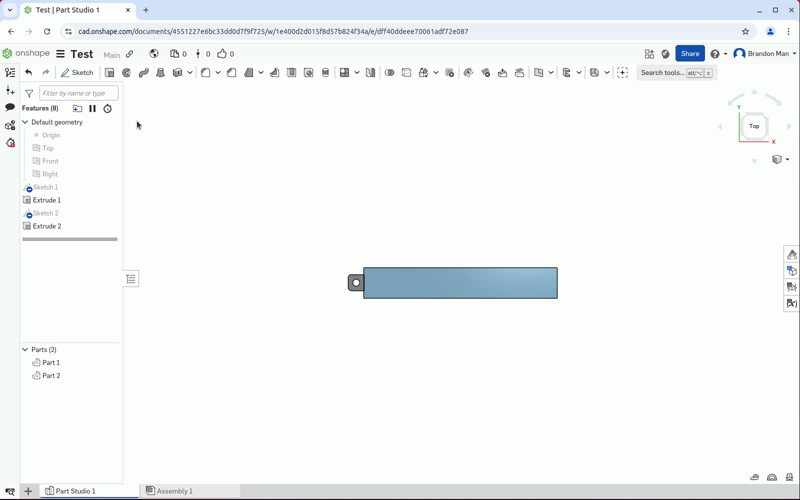
key(shift+h)
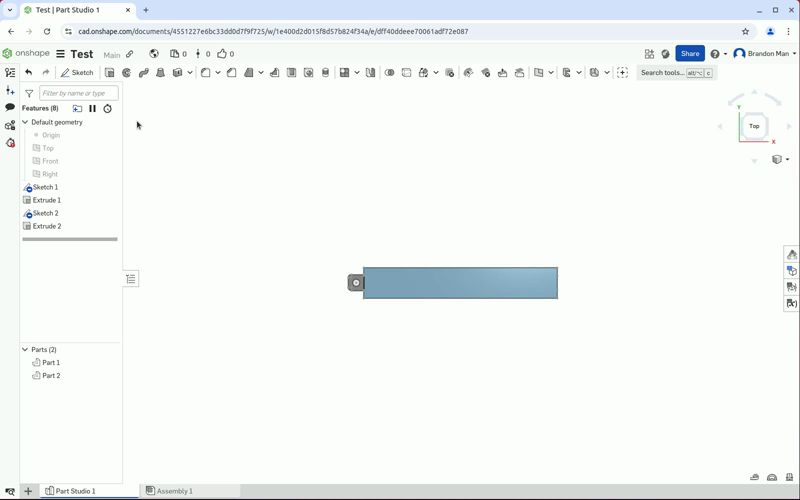
key(shift+h)
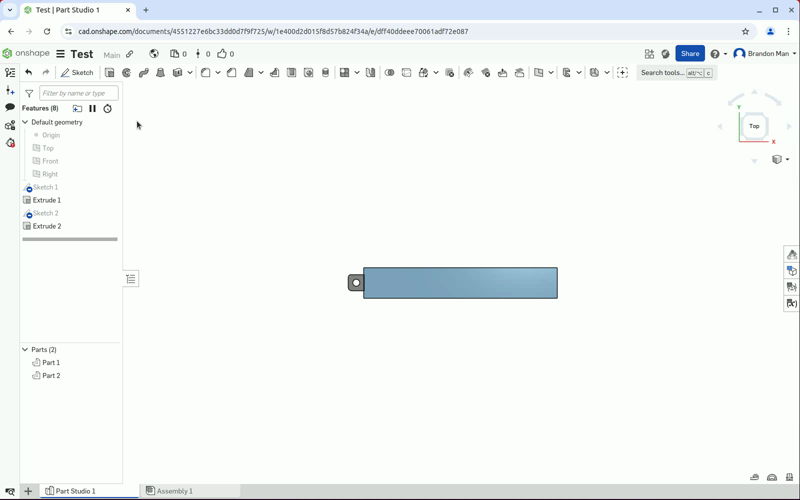
mouse_move(73, 189)
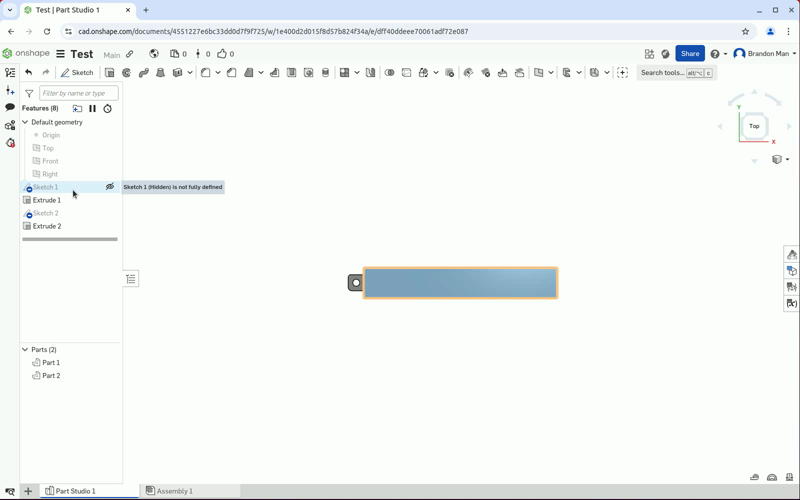
click(73, 189)
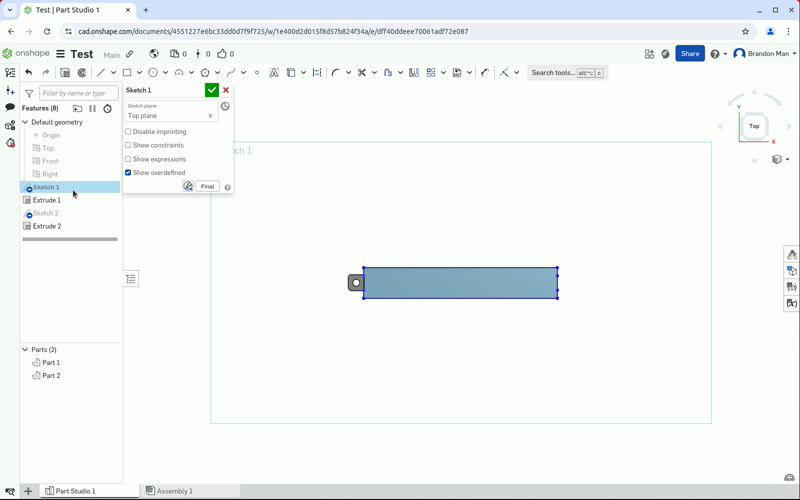
mouse_move(229, 92)
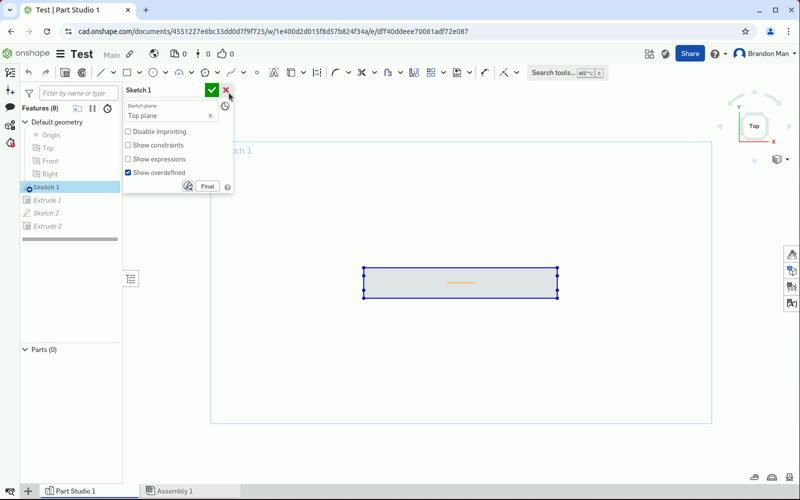
click(229, 92)
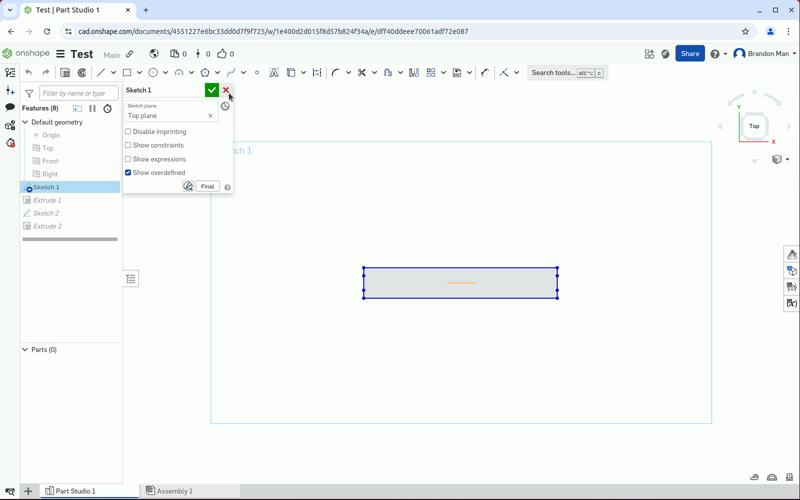
key(shift+s)
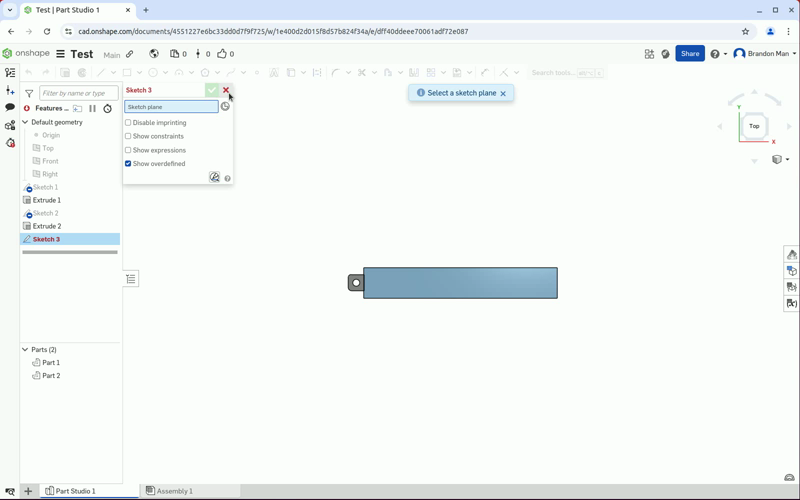
mouse_move(73, 150)
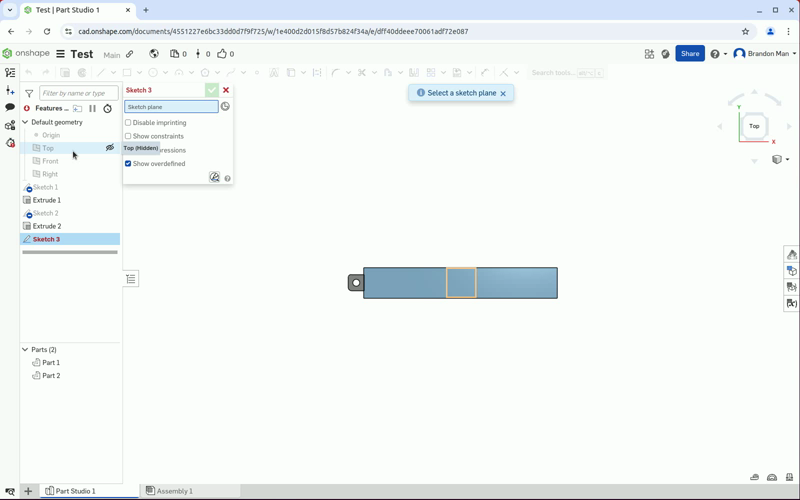
click(73, 150)
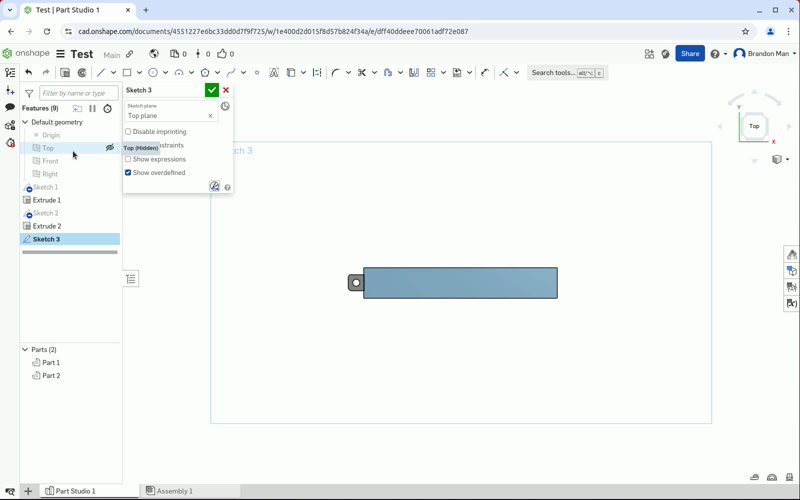
mouse_move(73, 352)
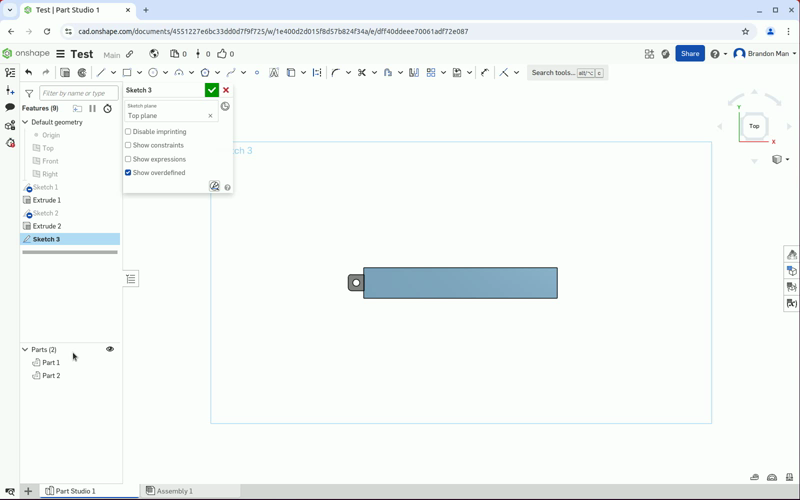
key(y)
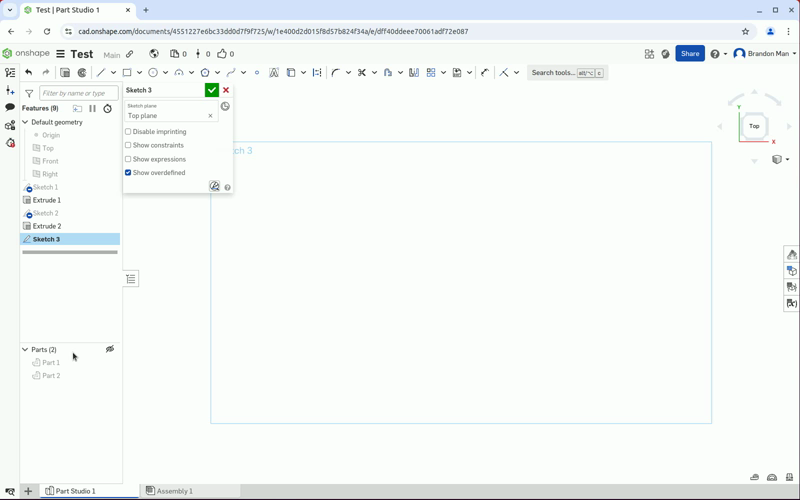
key(l)
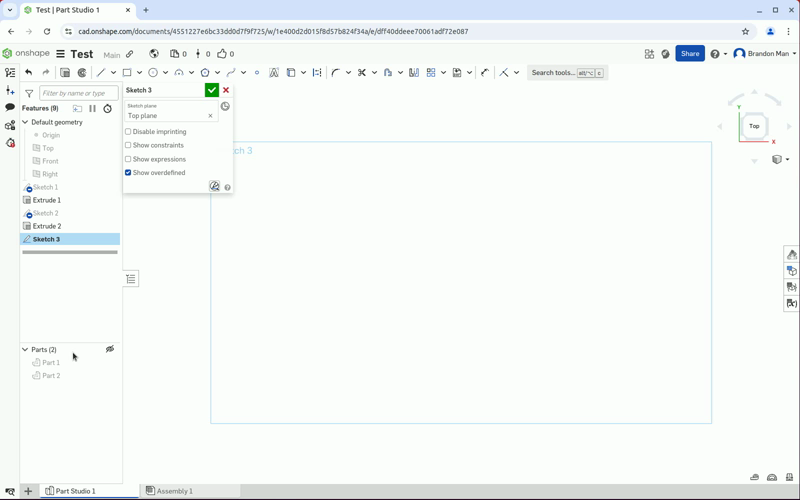
key_down(shift)
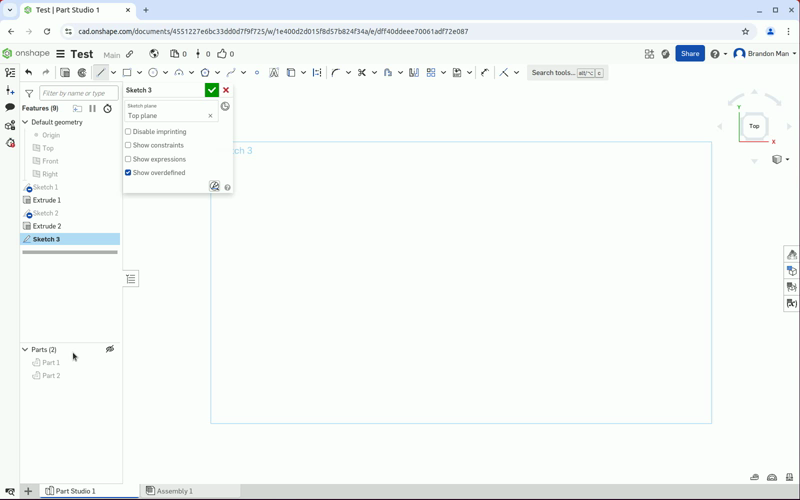
mouse_move(558, 291)
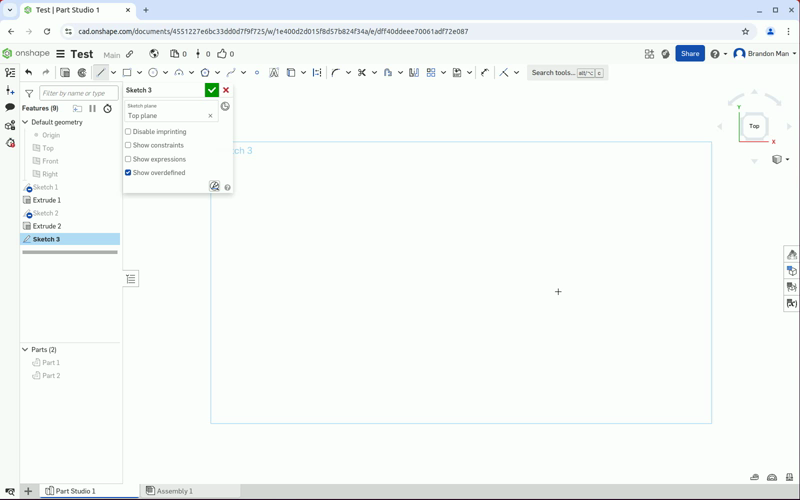
click(558, 291)
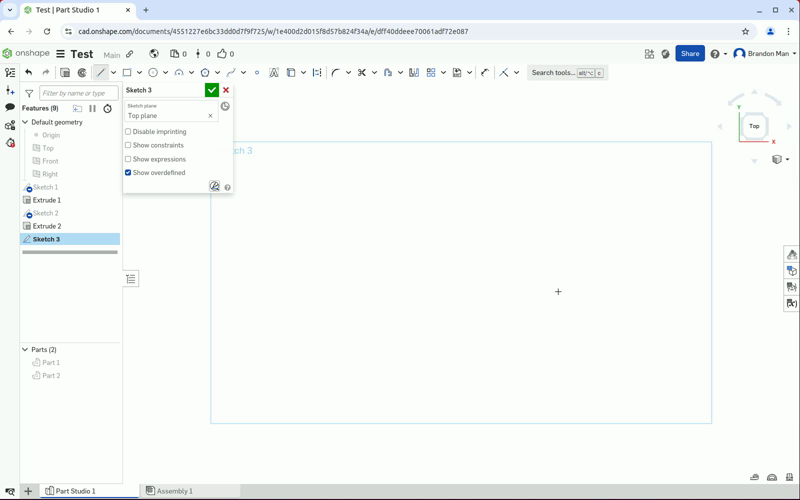
key_up(shift)
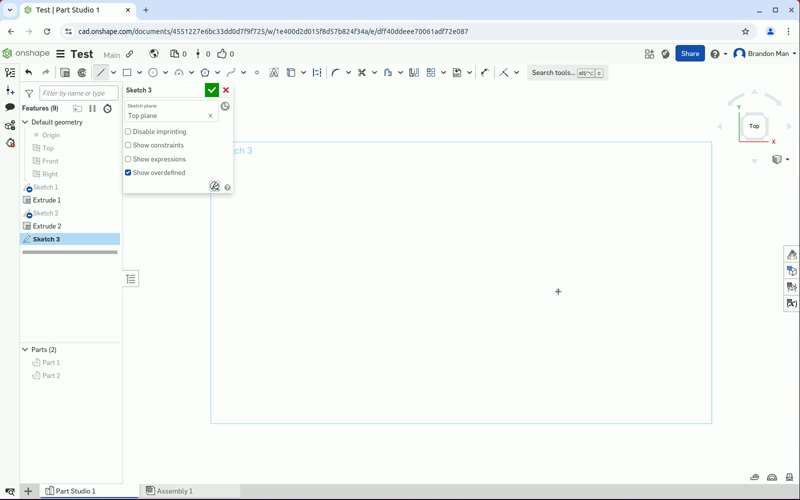
key_down(shift)
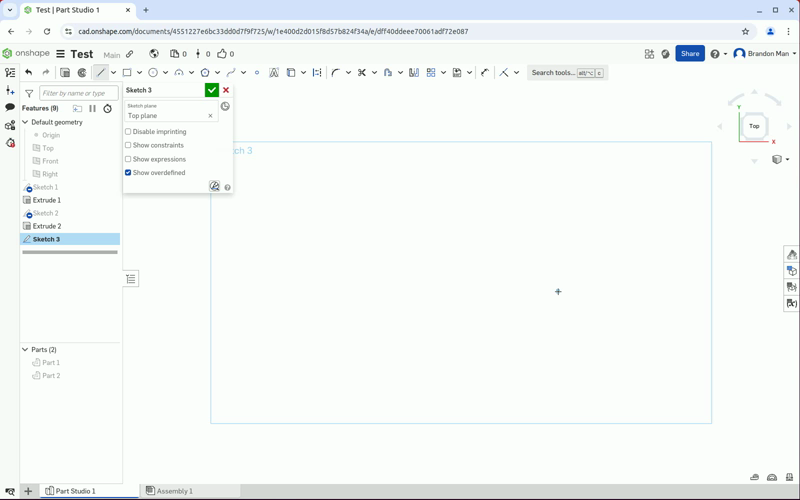
mouse_move(588, 291)
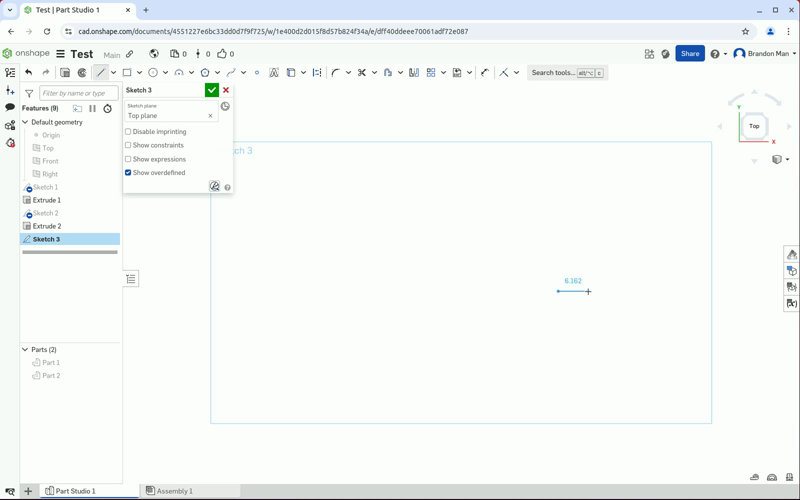
mouse_move(570, 291)
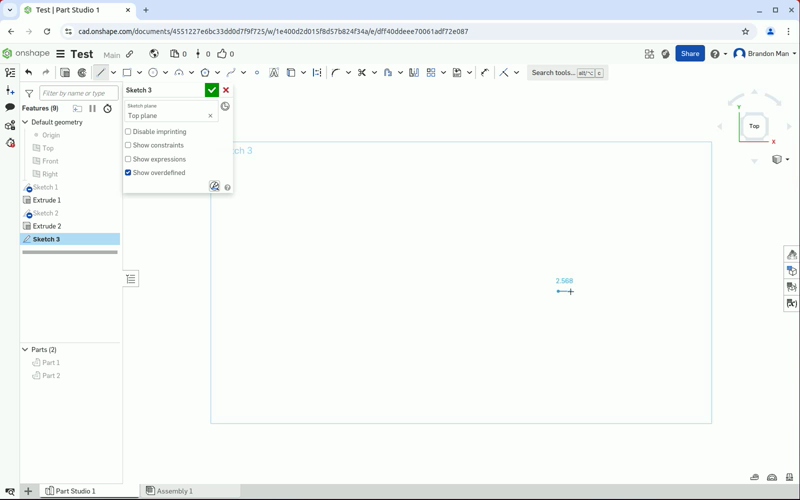
click(570, 291)
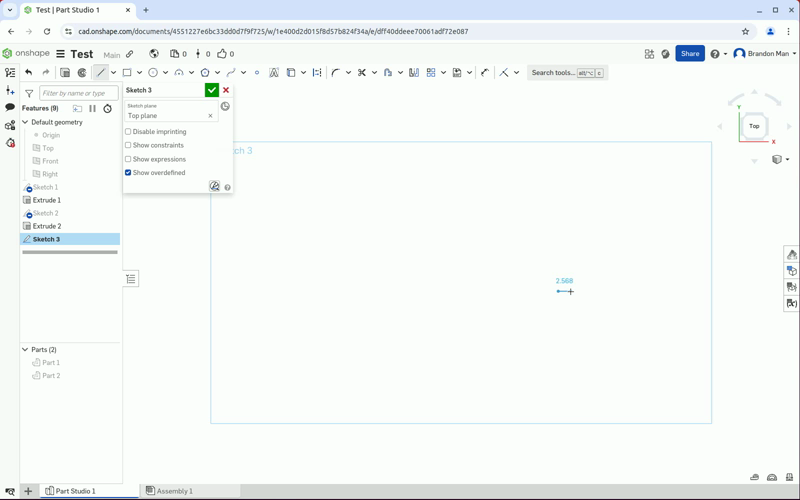
key_up(shift)
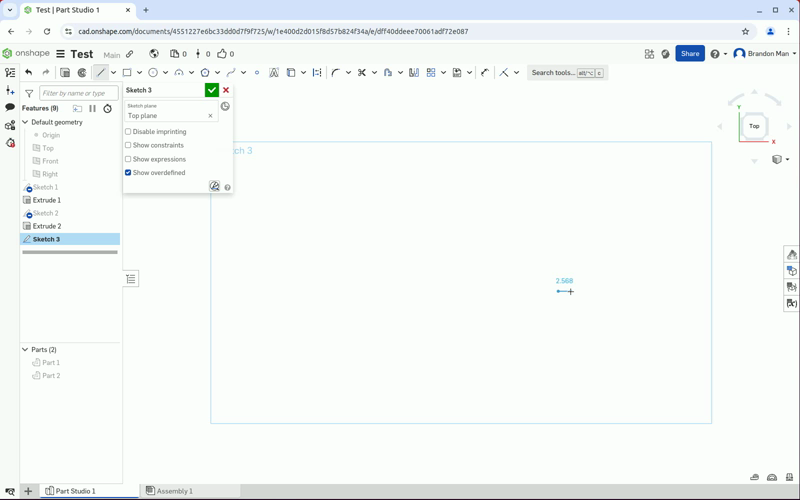
key(esc)
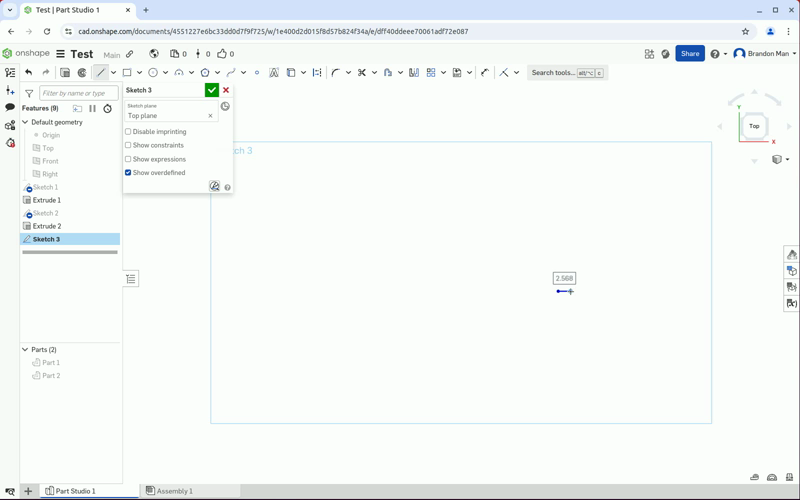
key(a)
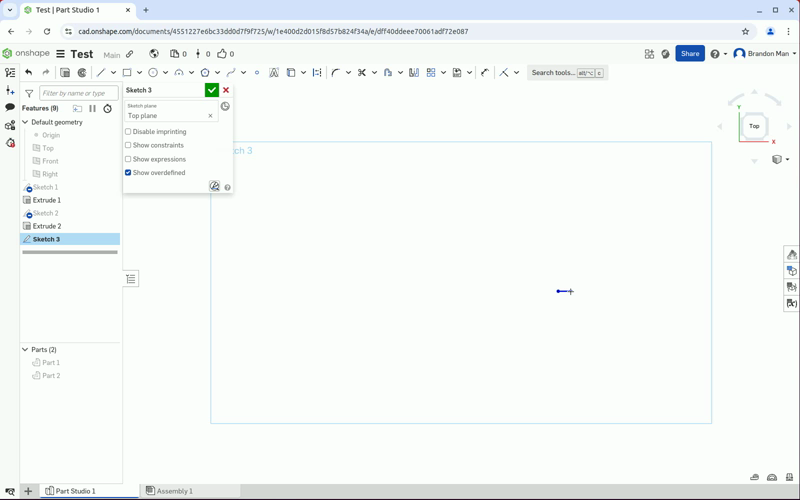
mouse_move(570, 291)
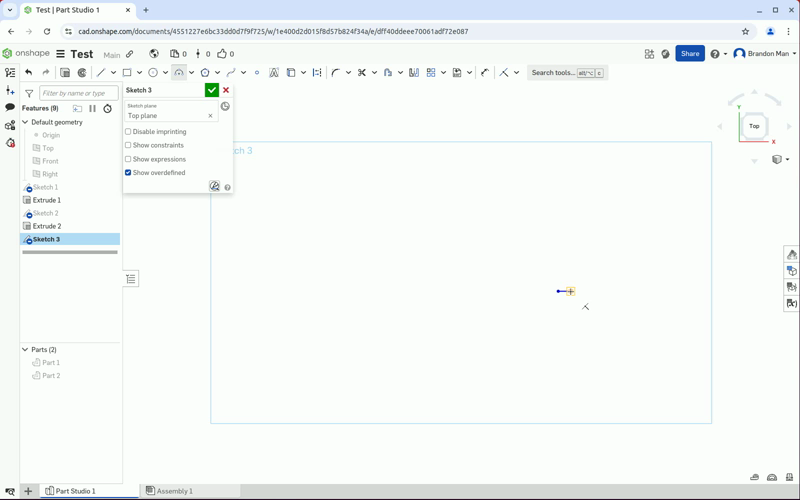
click(570, 291)
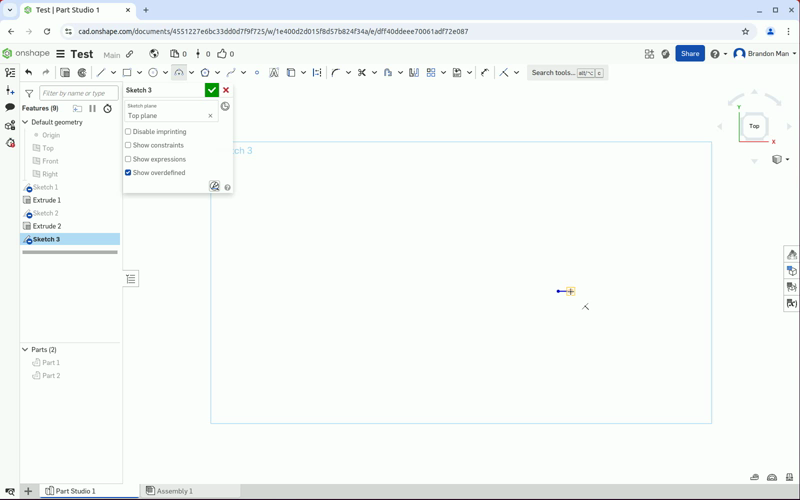
key_down(shift)
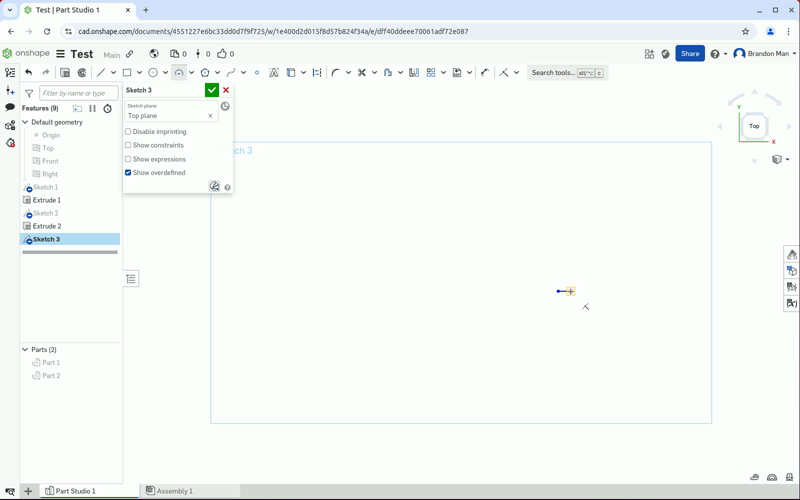
mouse_move(574, 288)
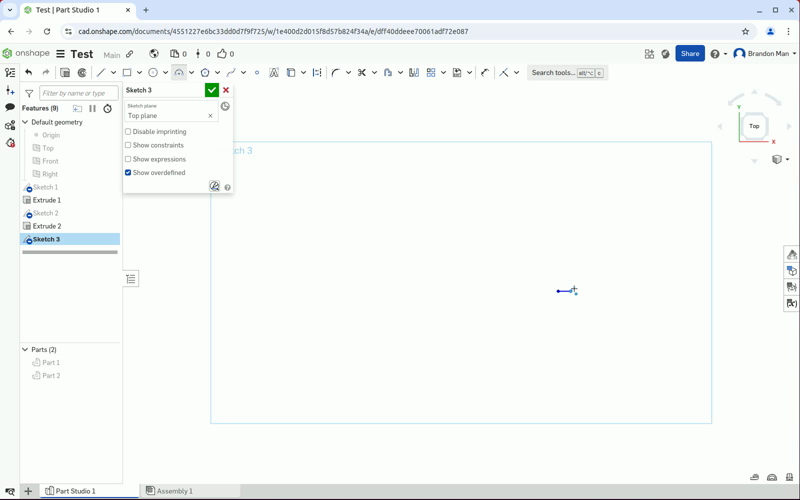
scroll(6)
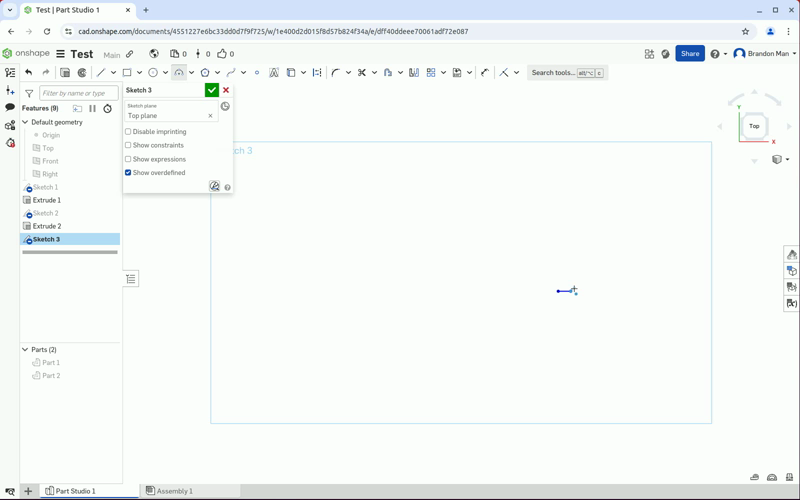
scroll(6)
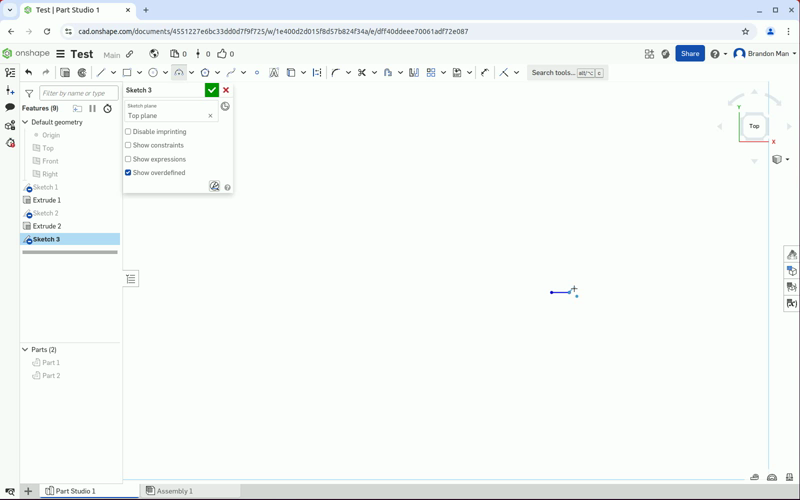
scroll(6)
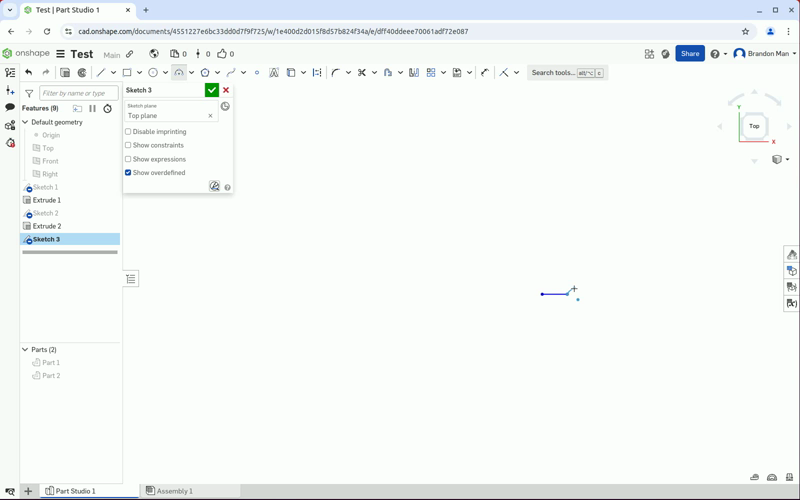
scroll(6)
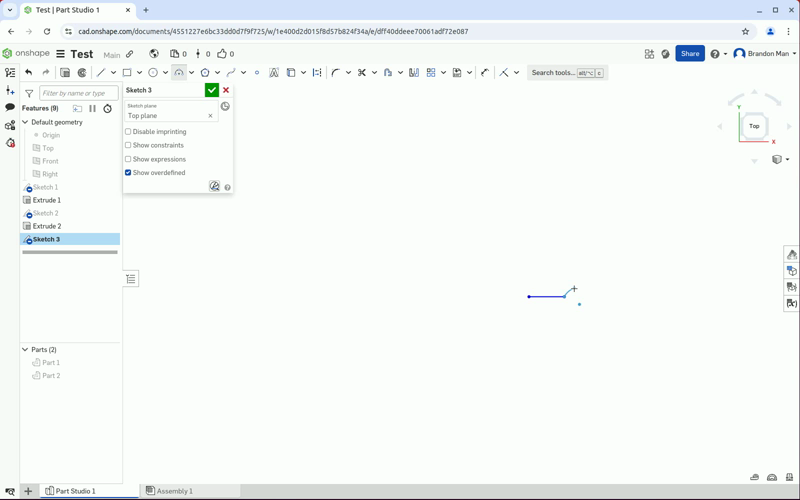
scroll(6)
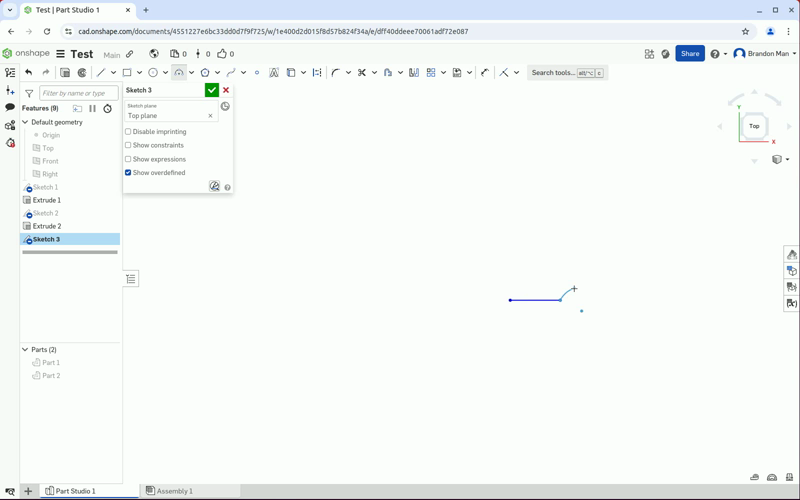
scroll(6)
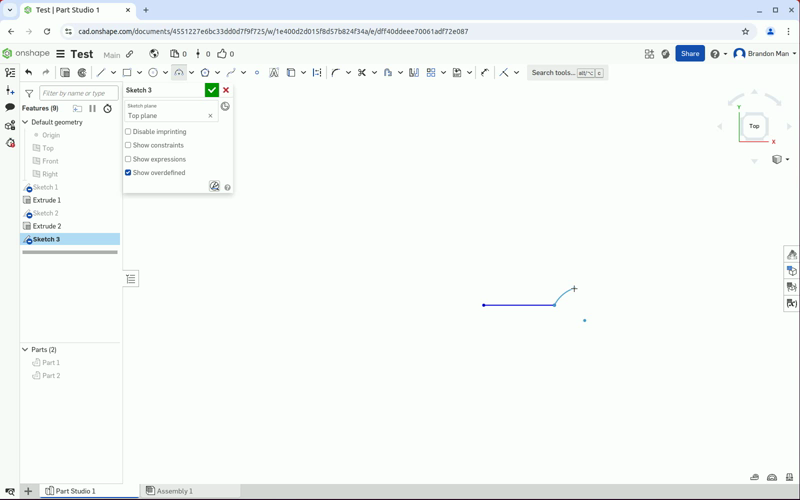
scroll(6)
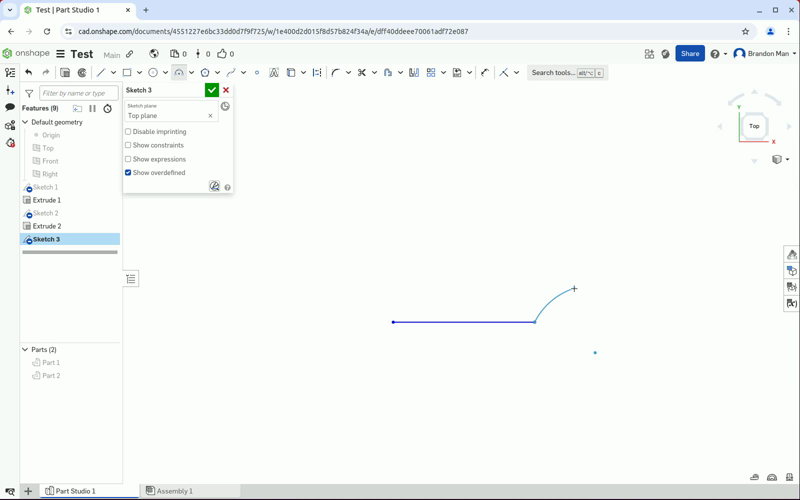
click(574, 288)
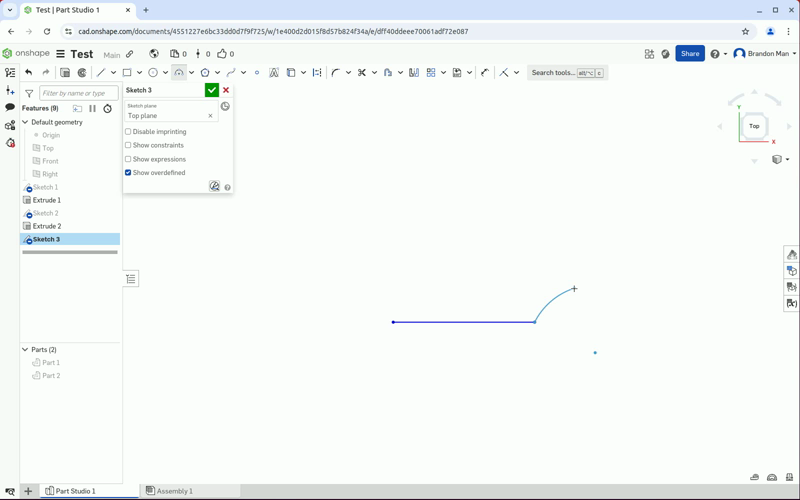
scroll(-6)
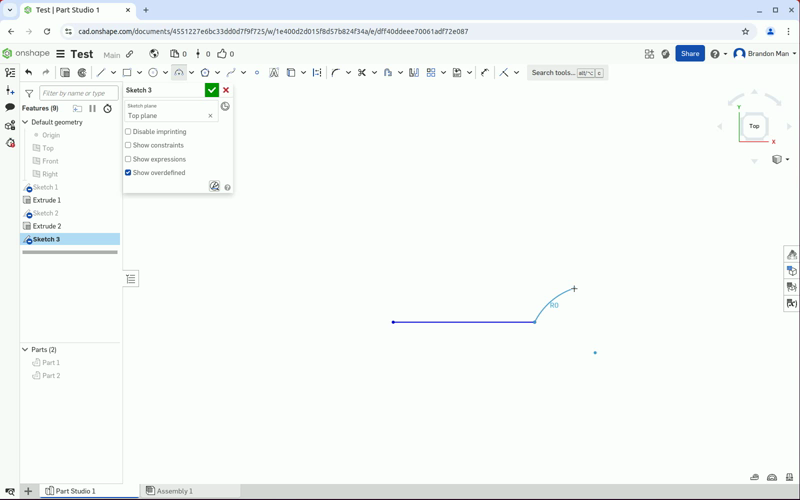
scroll(-6)
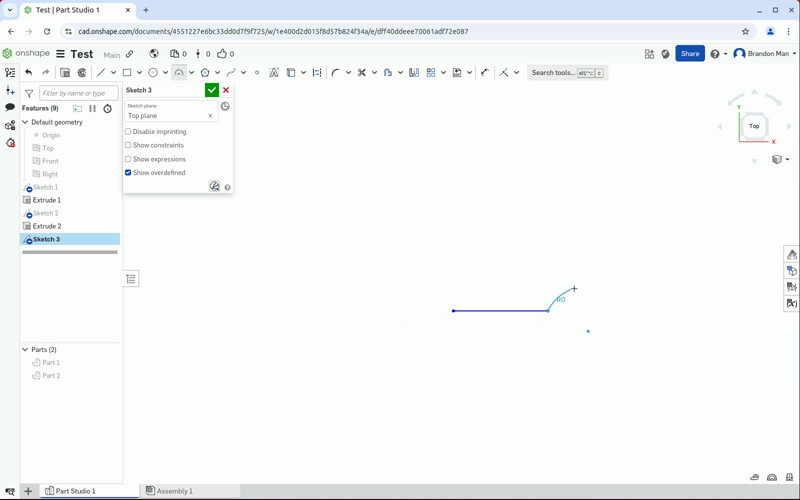
scroll(-6)
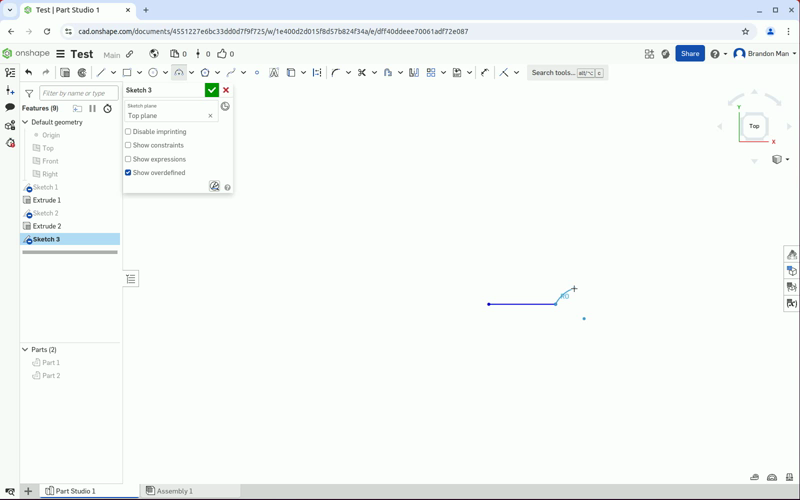
scroll(-6)
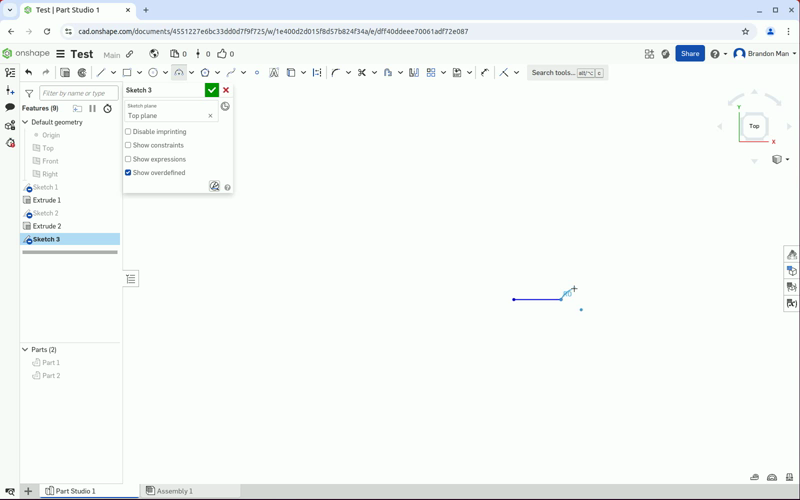
scroll(-6)
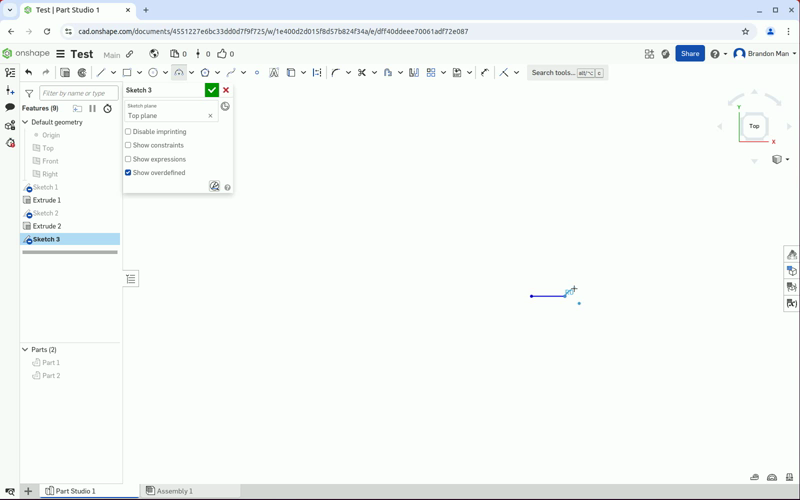
scroll(-6)
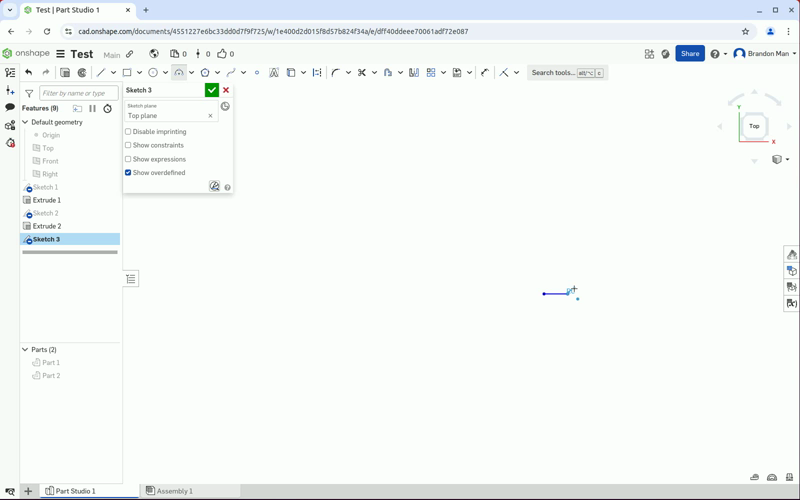
scroll(-6)
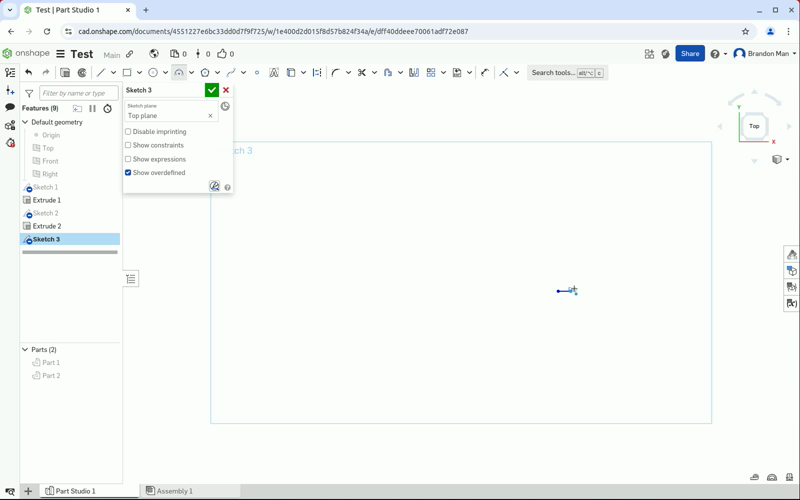
mouse_move(573, 290)
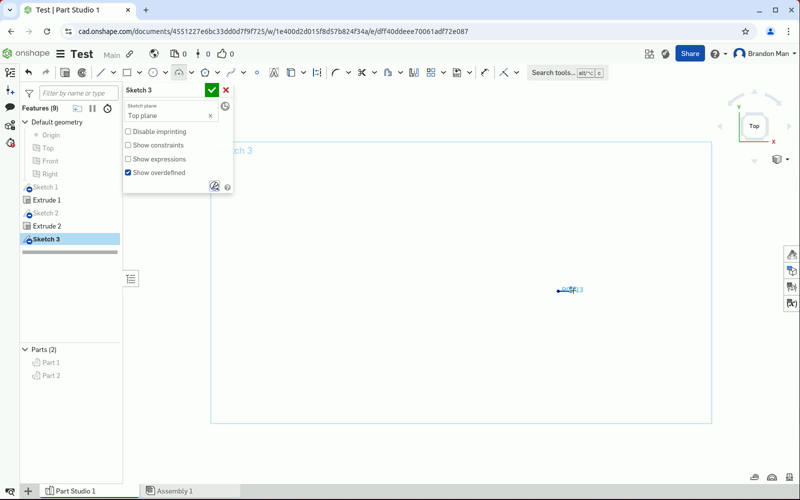
scroll(6)
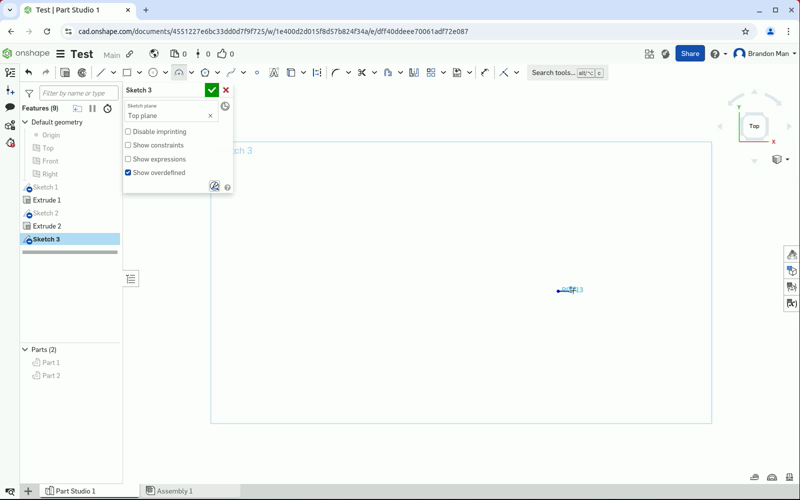
scroll(6)
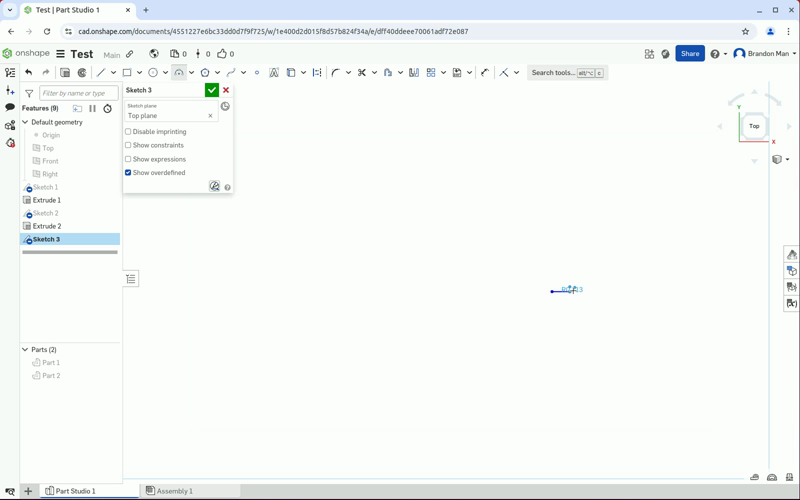
scroll(6)
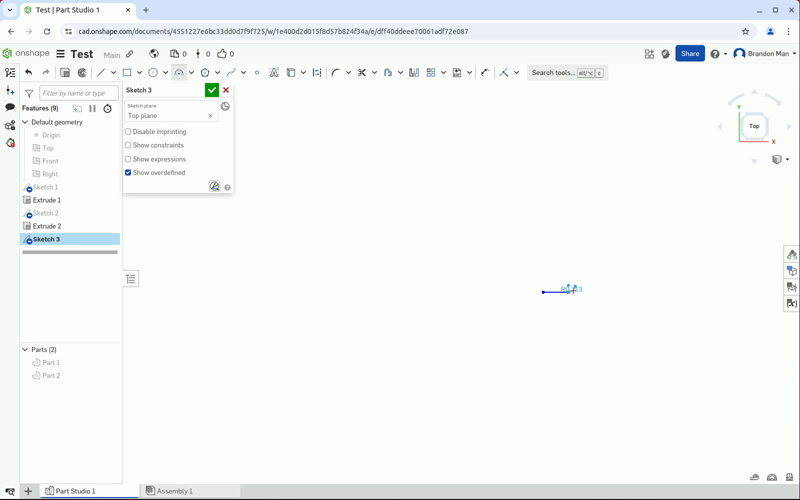
scroll(6)
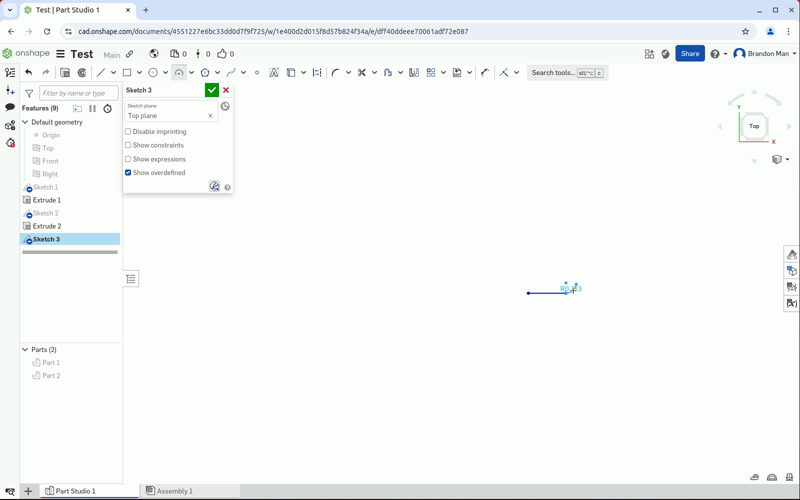
scroll(6)
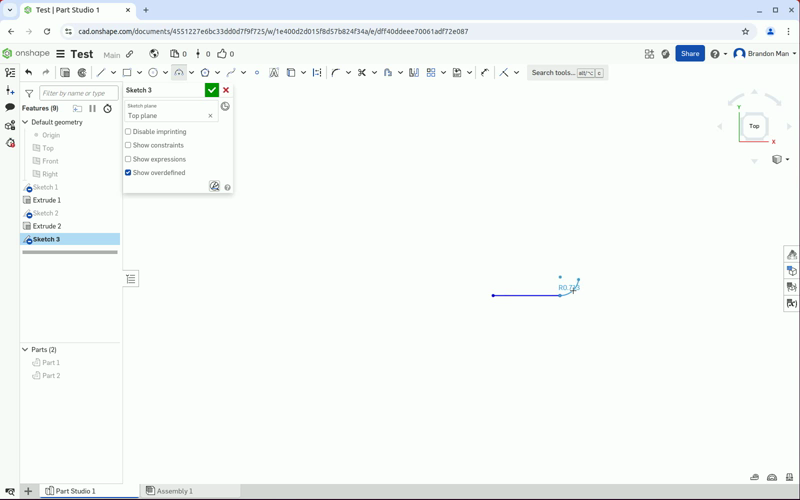
scroll(6)
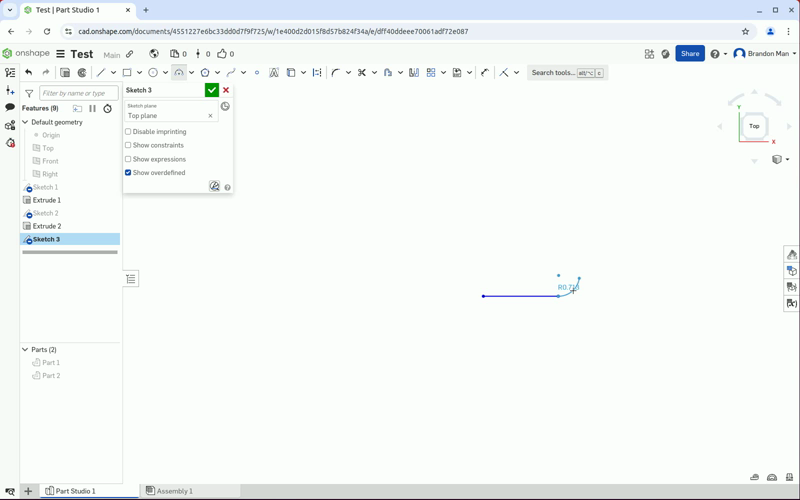
scroll(6)
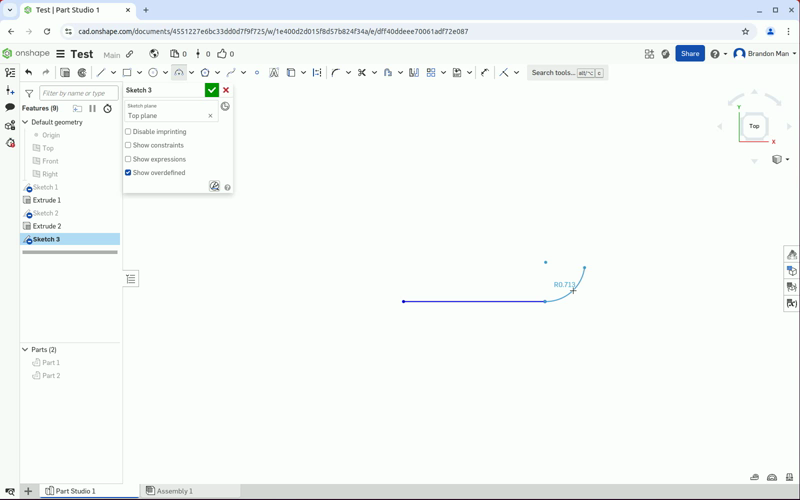
click(573, 290)
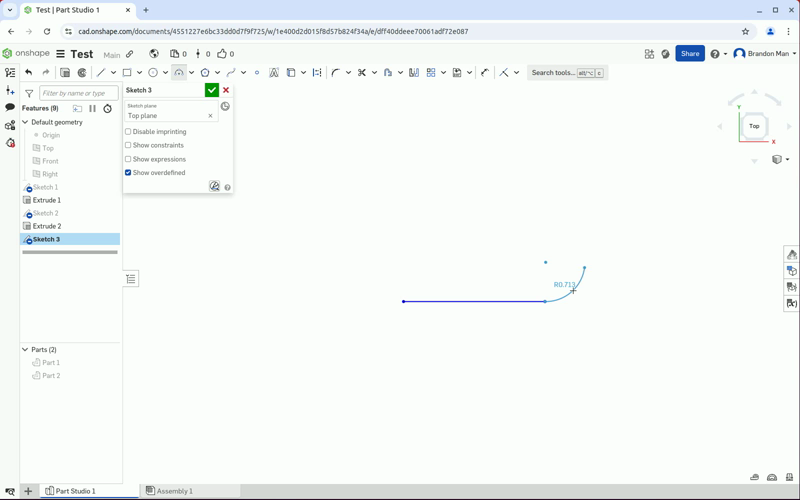
scroll(-6)
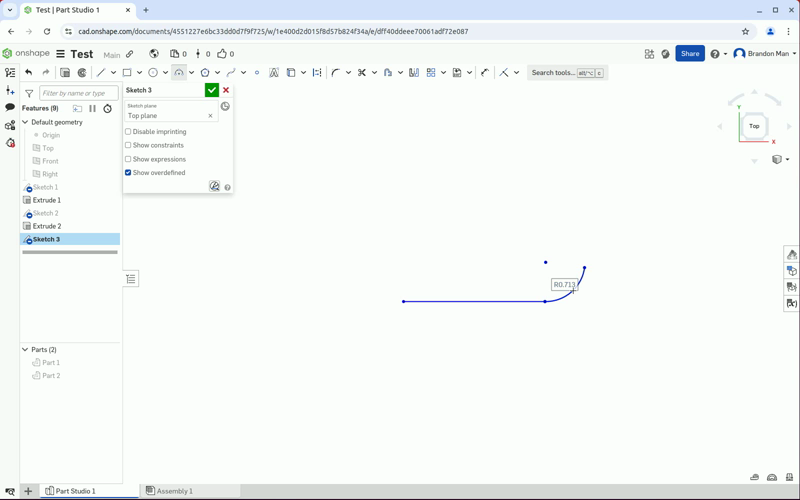
scroll(-6)
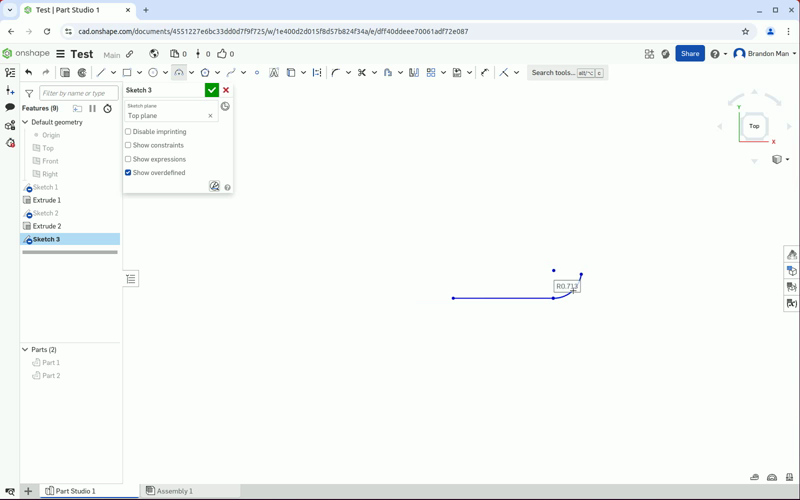
scroll(-6)
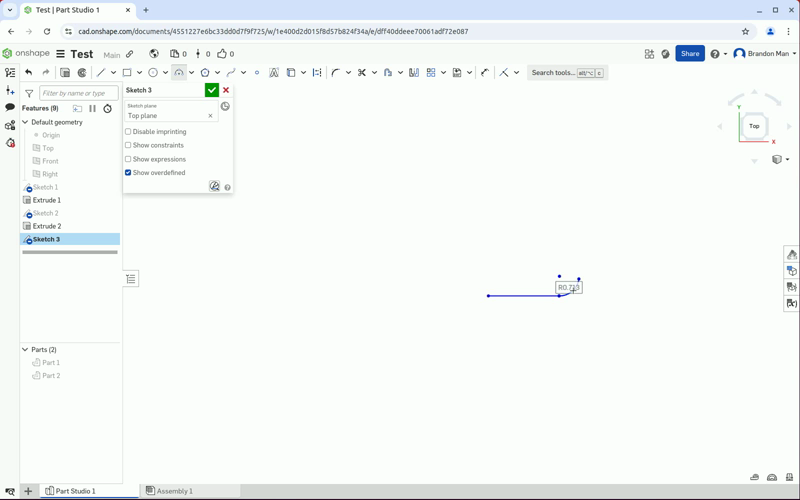
scroll(-6)
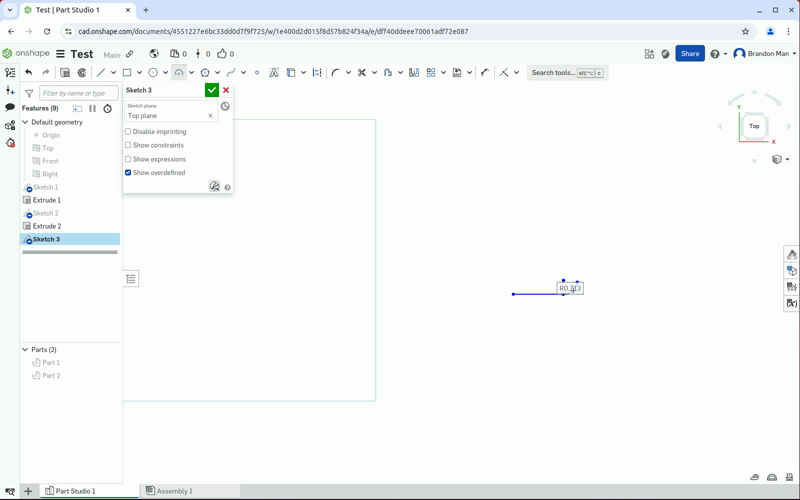
scroll(-6)
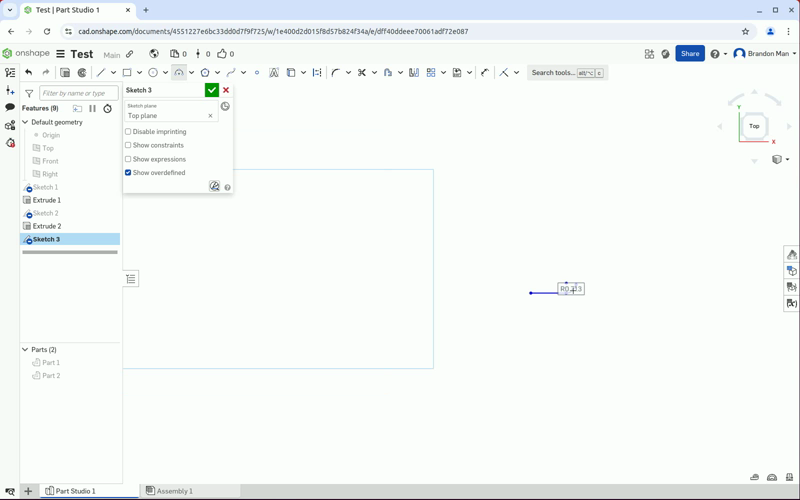
scroll(-6)
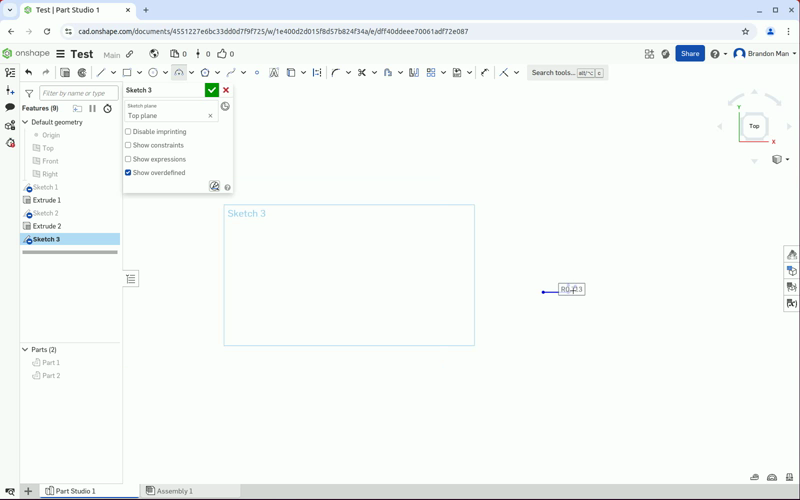
scroll(-6)
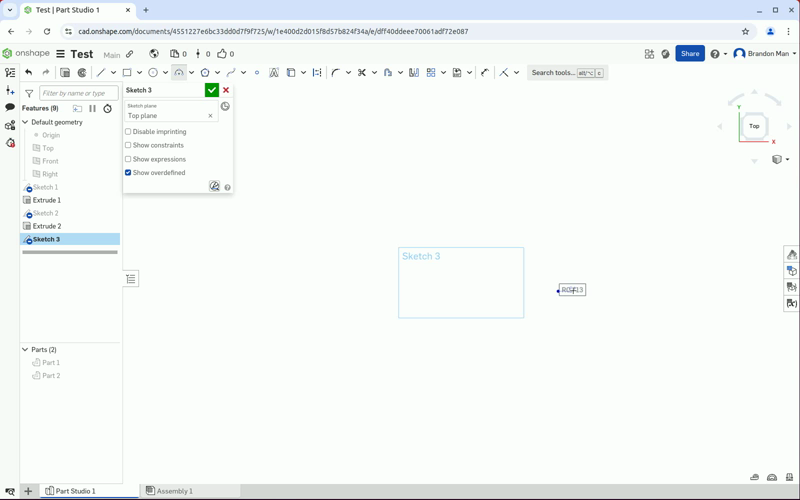
key_up(shift)
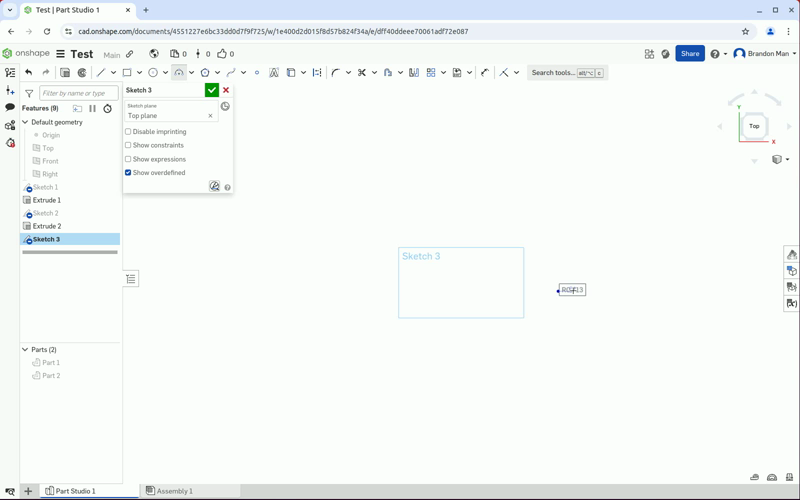
key(esc)
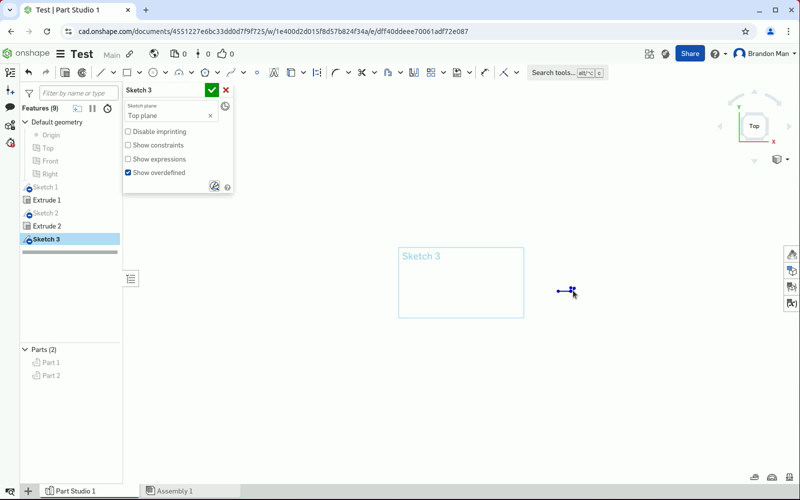
key(l)
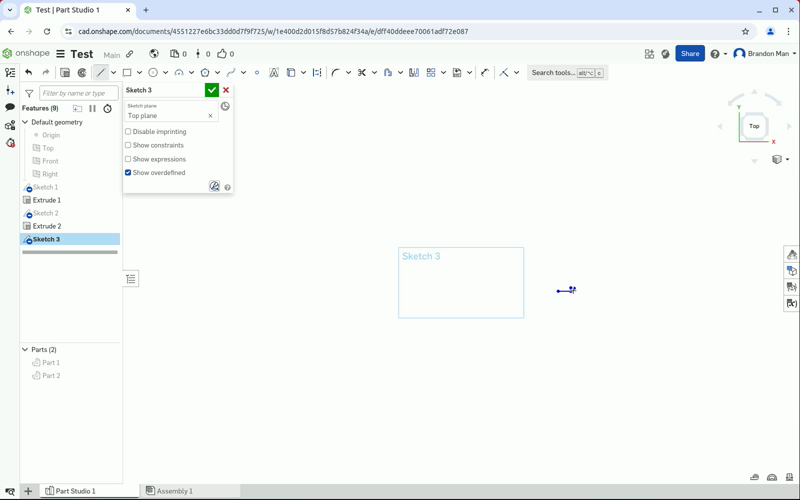
mouse_move(574, 288)
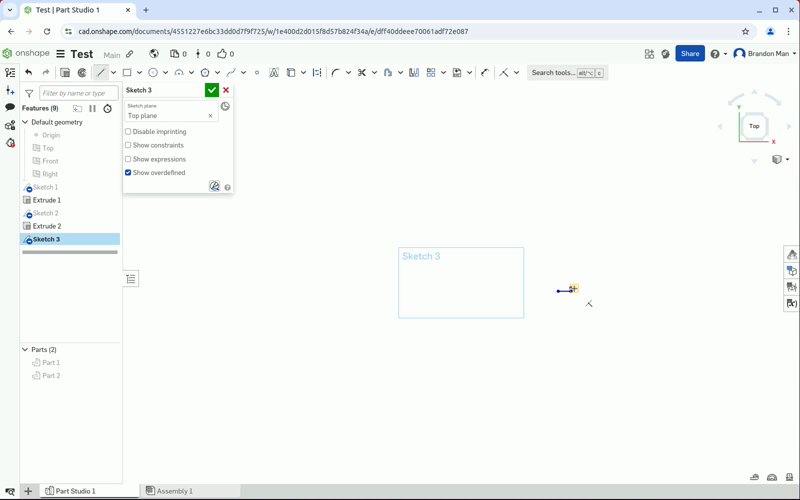
scroll(6)
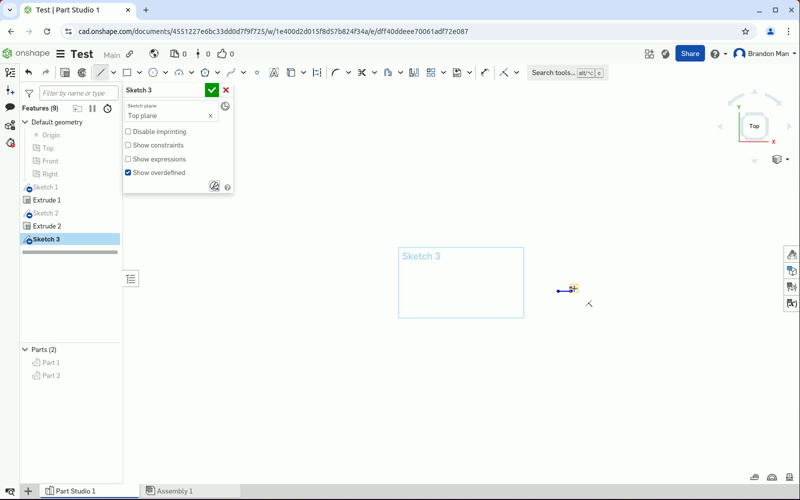
scroll(6)
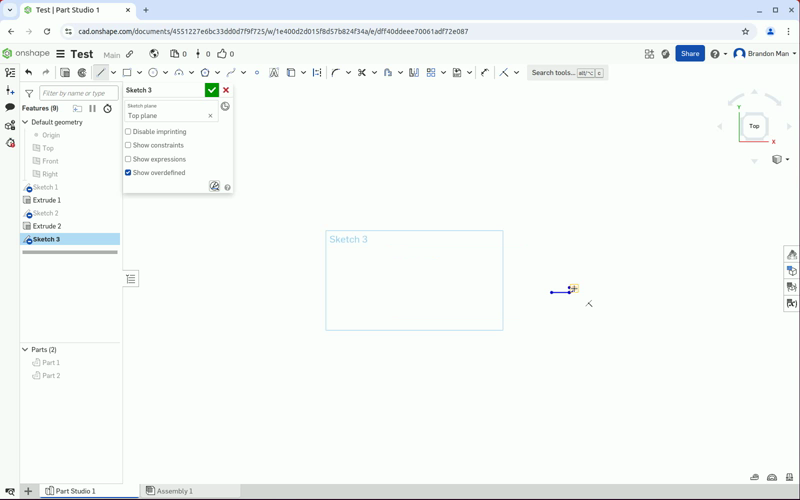
scroll(6)
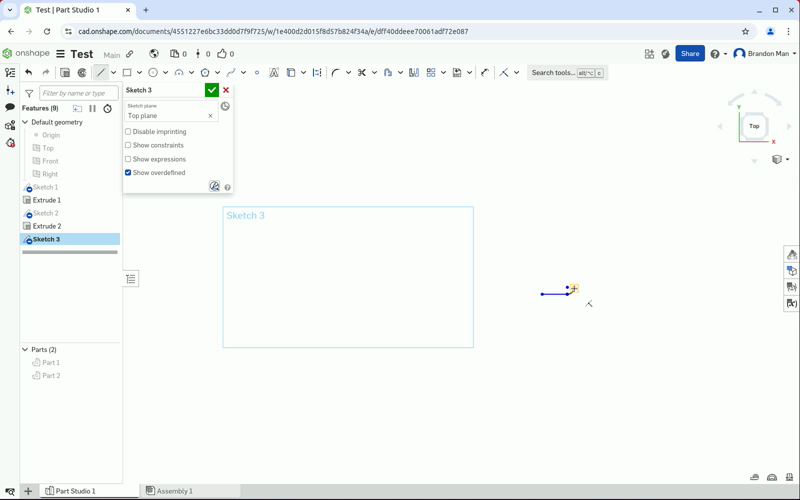
scroll(6)
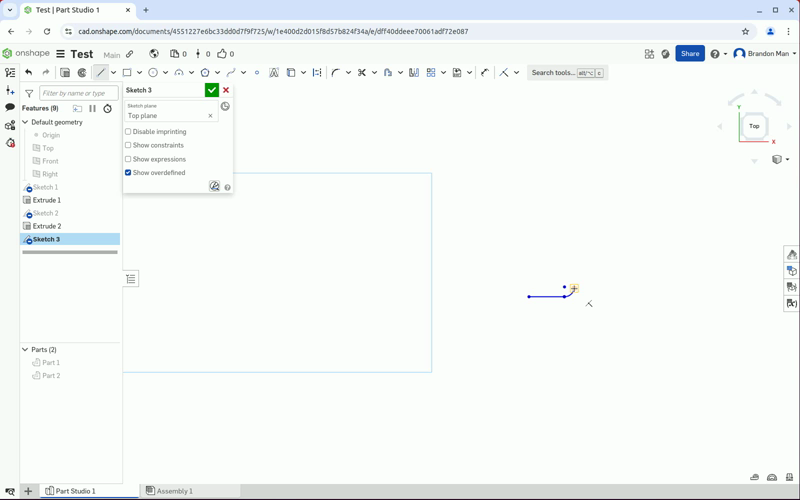
scroll(6)
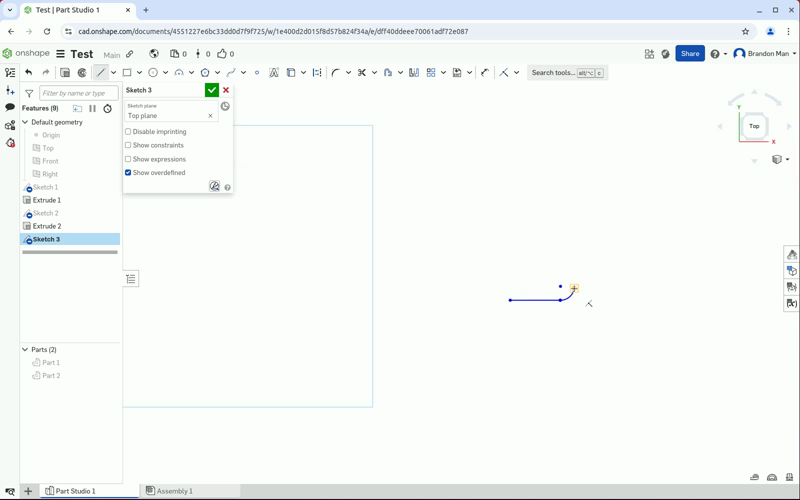
scroll(6)
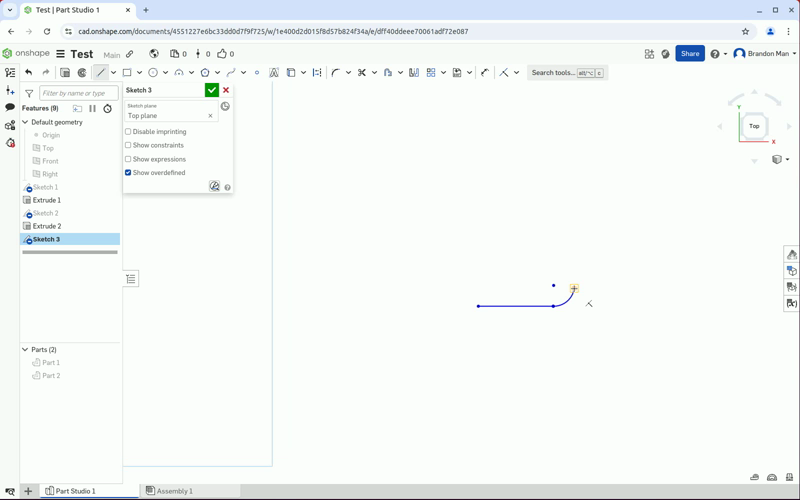
scroll(6)
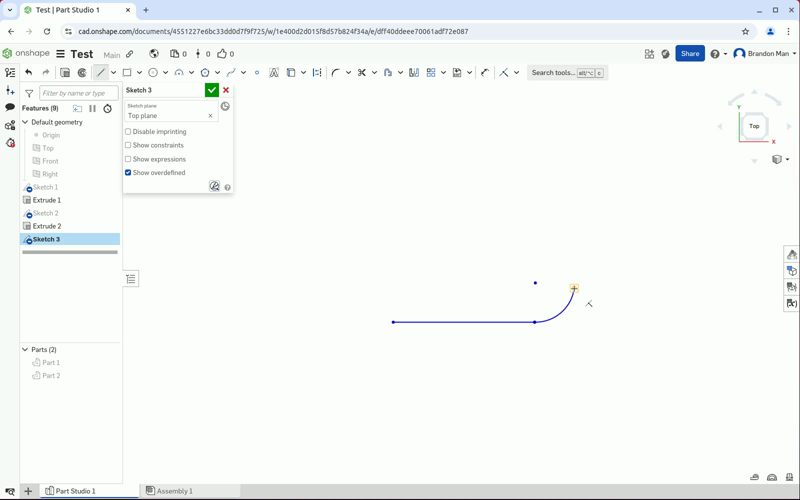
click(574, 288)
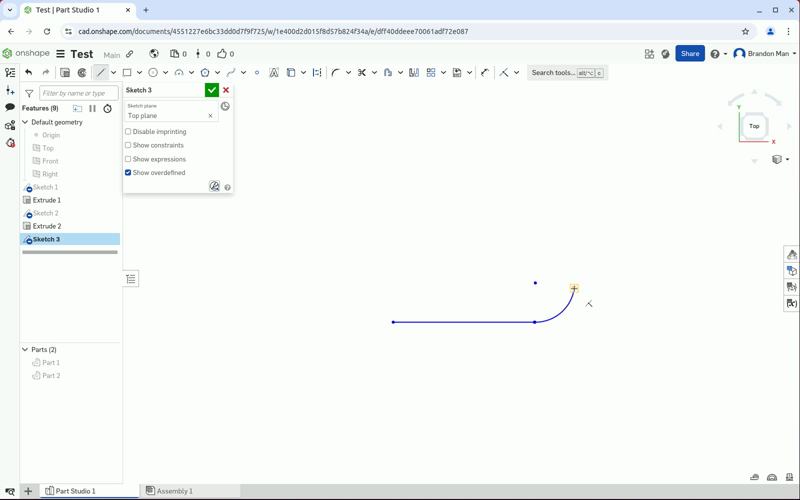
scroll(-6)
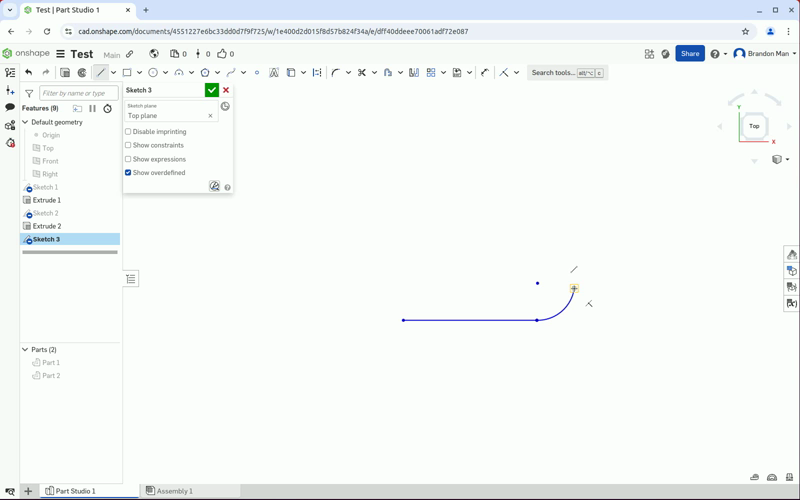
scroll(-6)
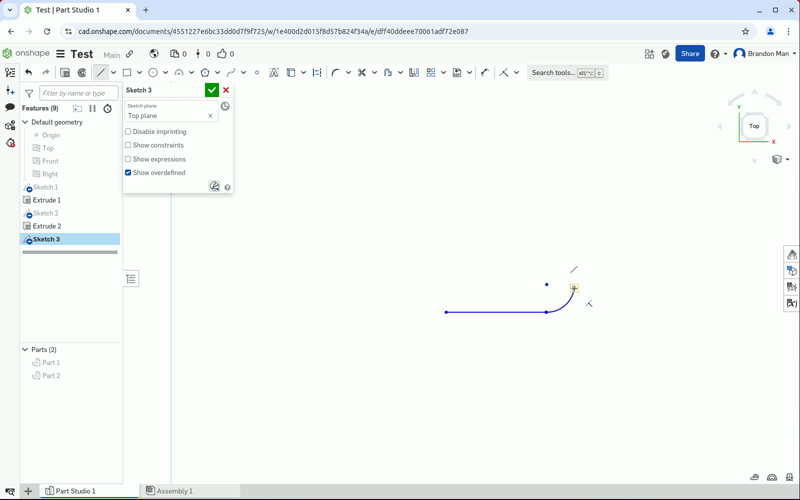
scroll(-6)
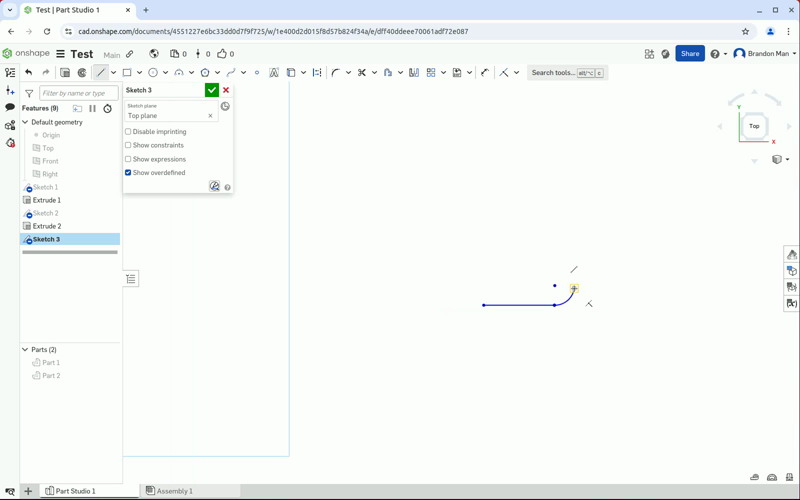
scroll(-6)
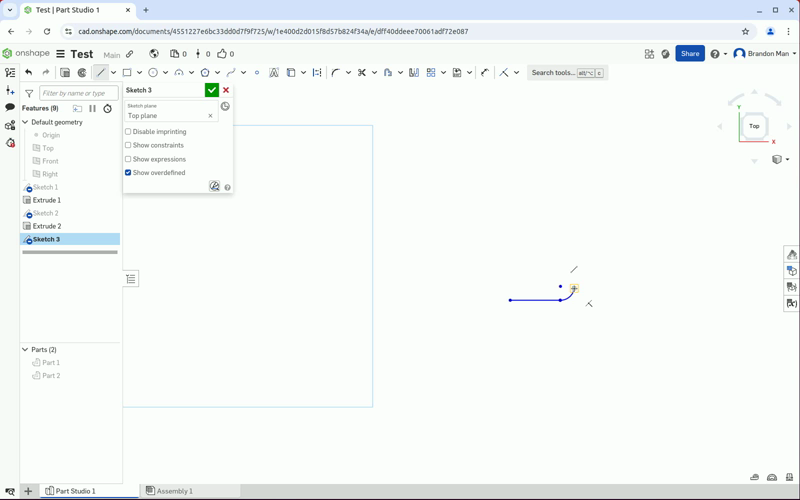
scroll(-6)
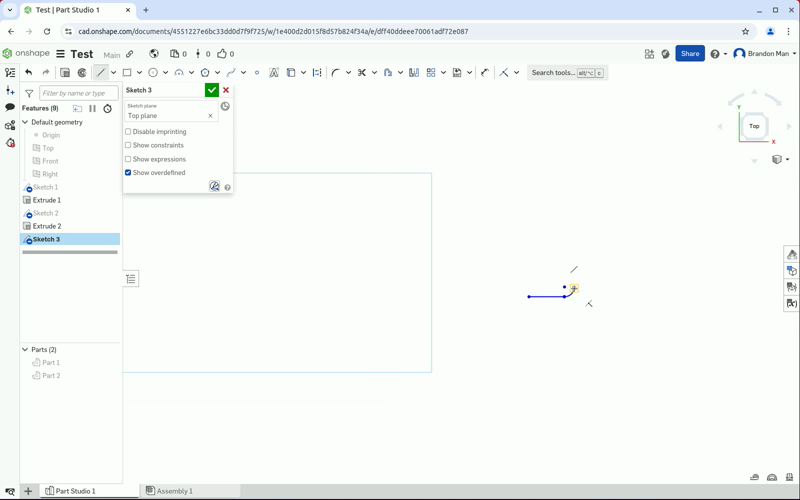
scroll(-6)
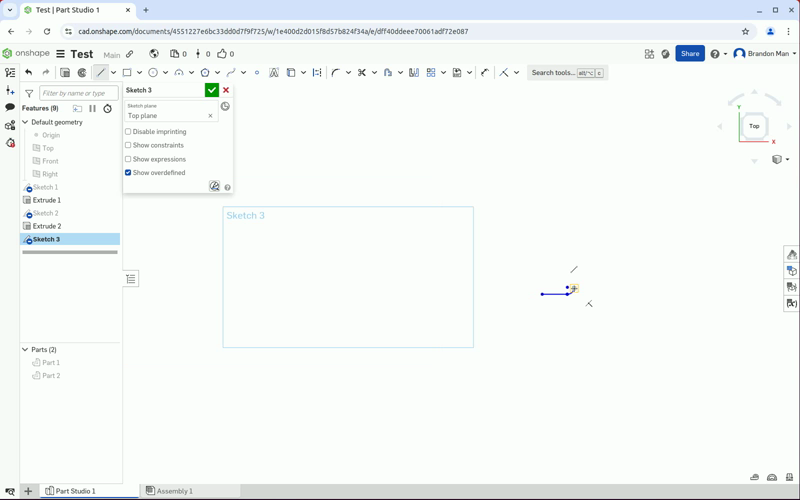
scroll(-6)
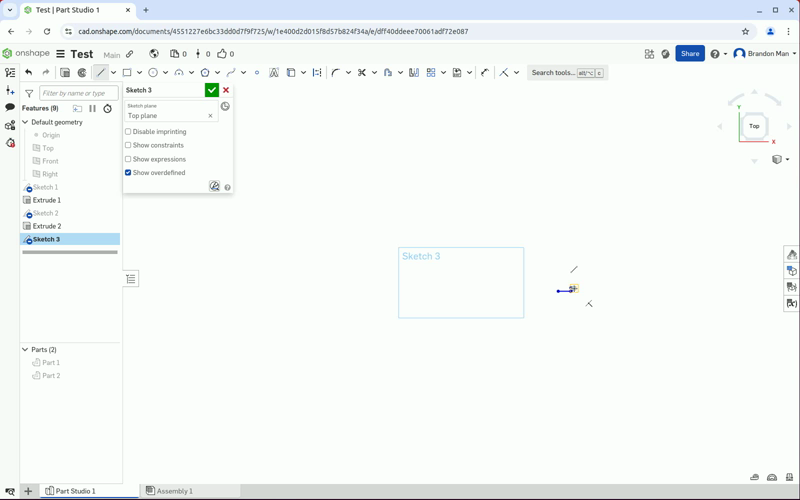
key_down(shift)
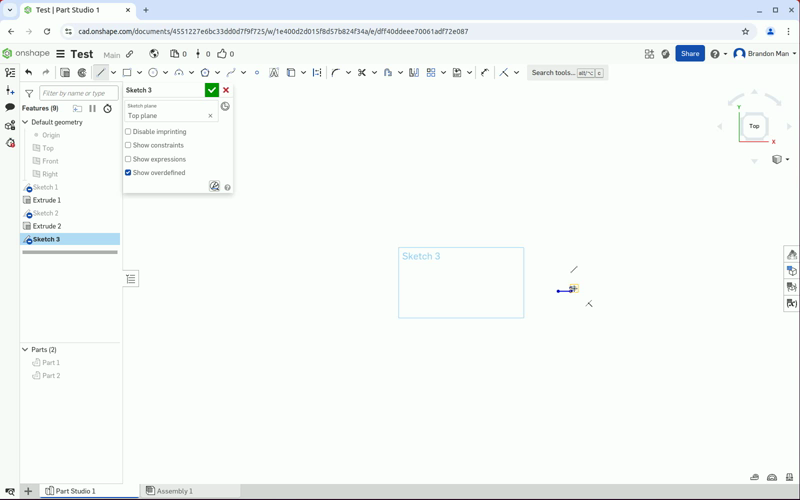
mouse_move(589, 288)
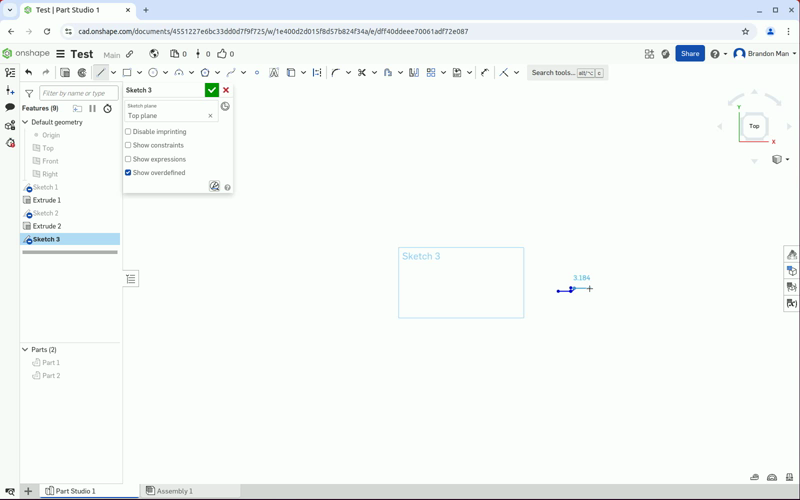
mouse_move(574, 278)
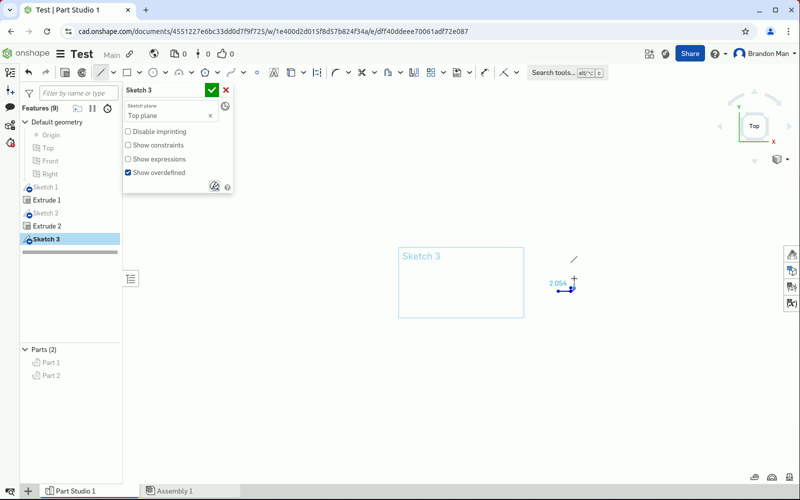
click(574, 278)
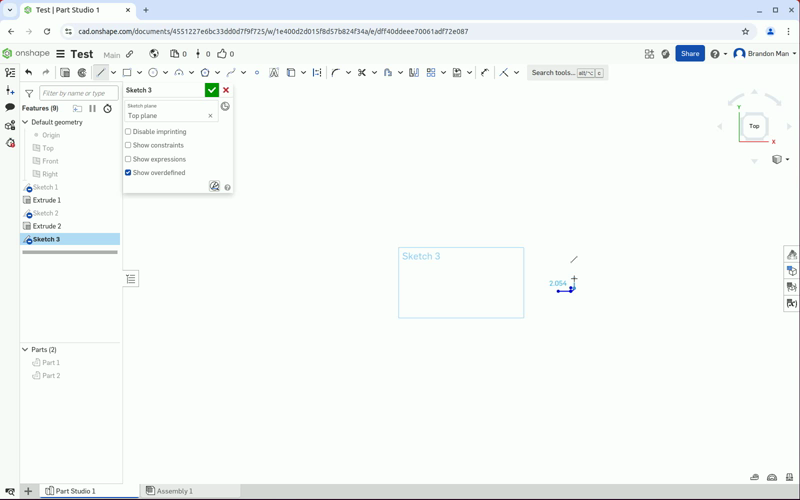
key_up(shift)
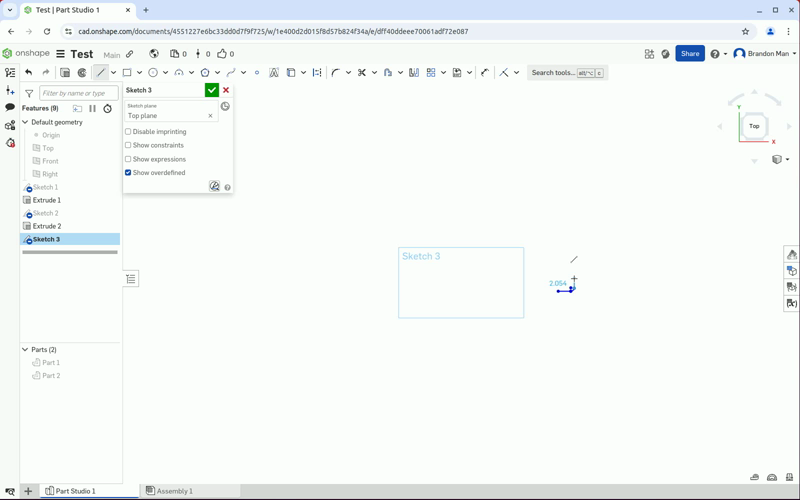
key(esc)
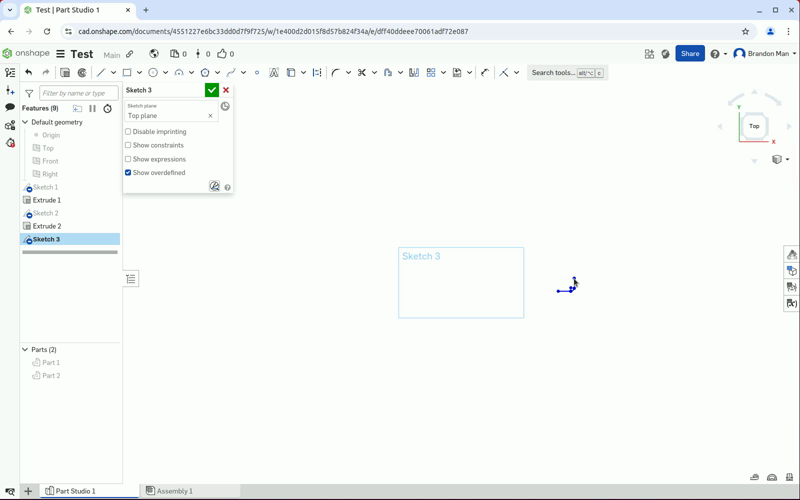
key(a)
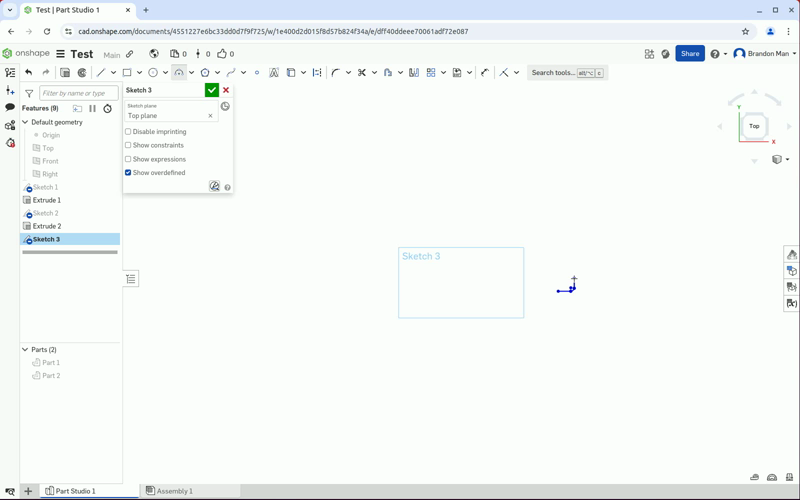
mouse_move(574, 278)
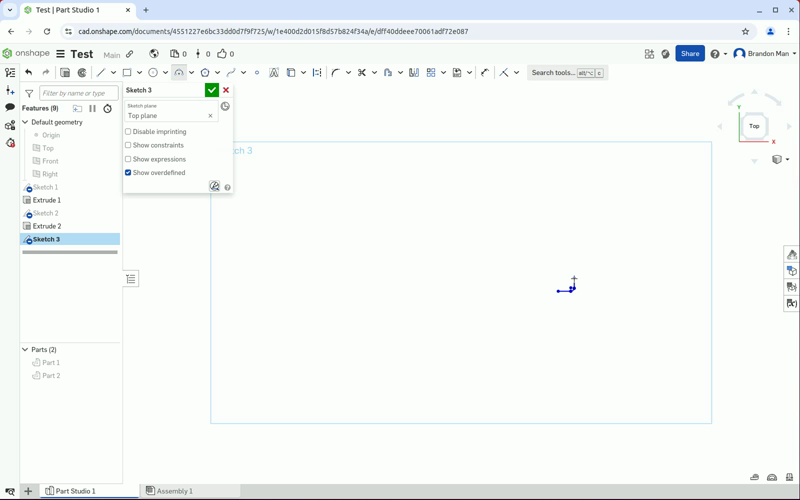
click(574, 278)
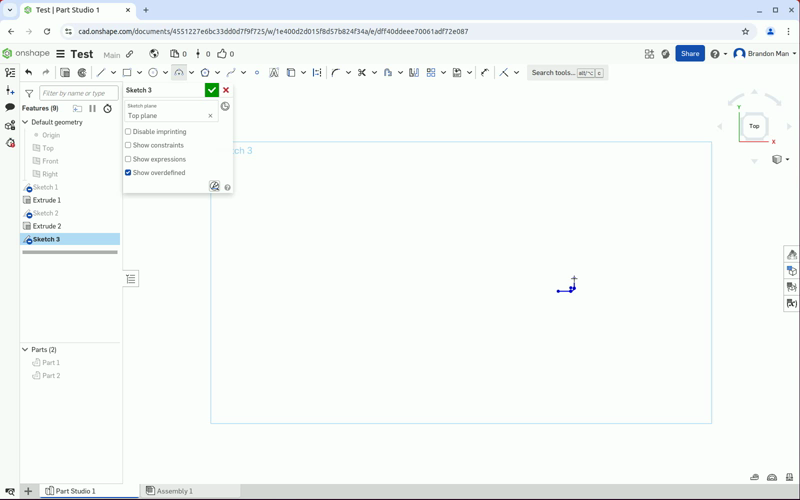
key_down(shift)
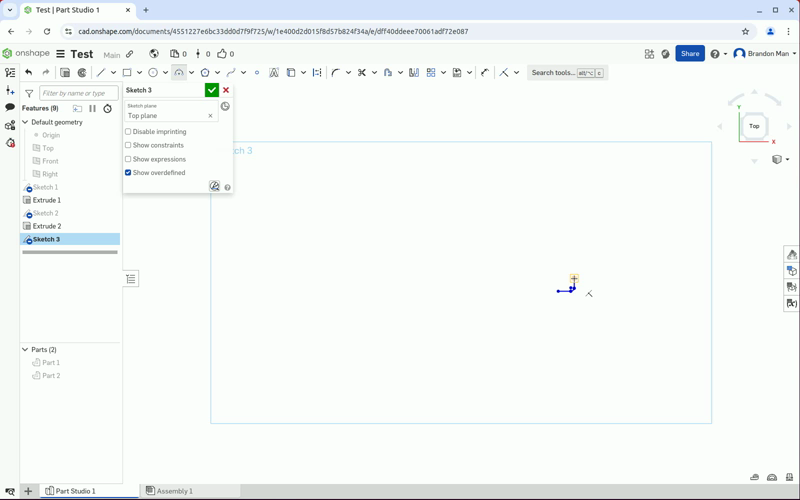
mouse_move(570, 274)
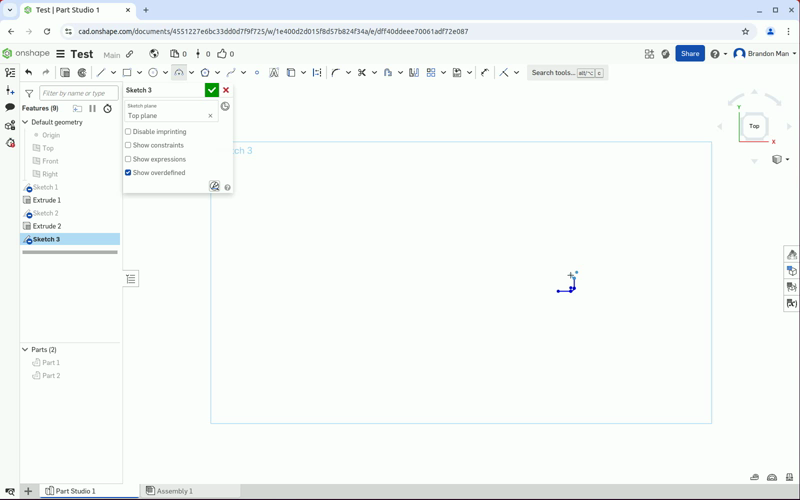
scroll(6)
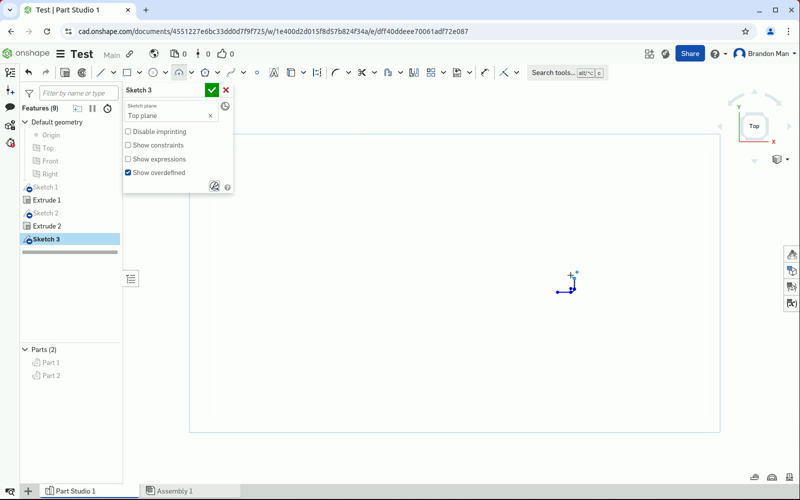
scroll(6)
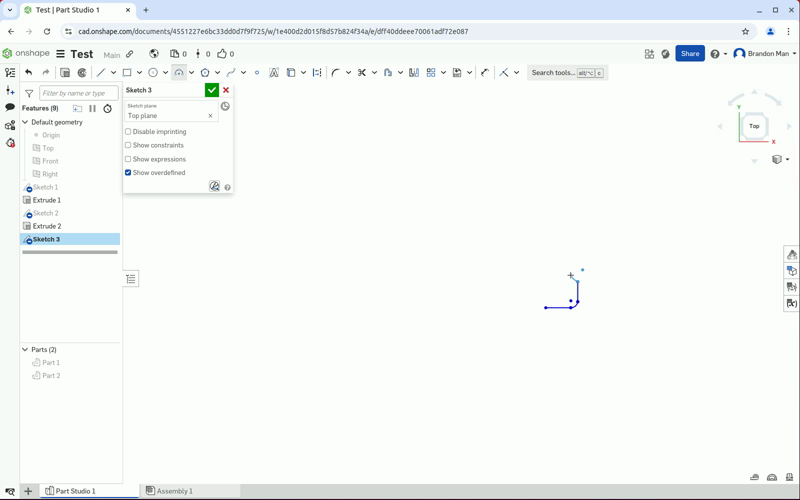
scroll(6)
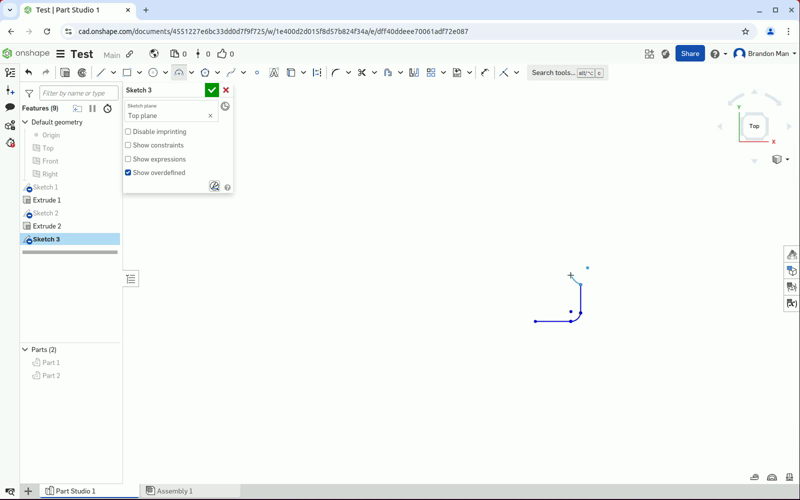
scroll(6)
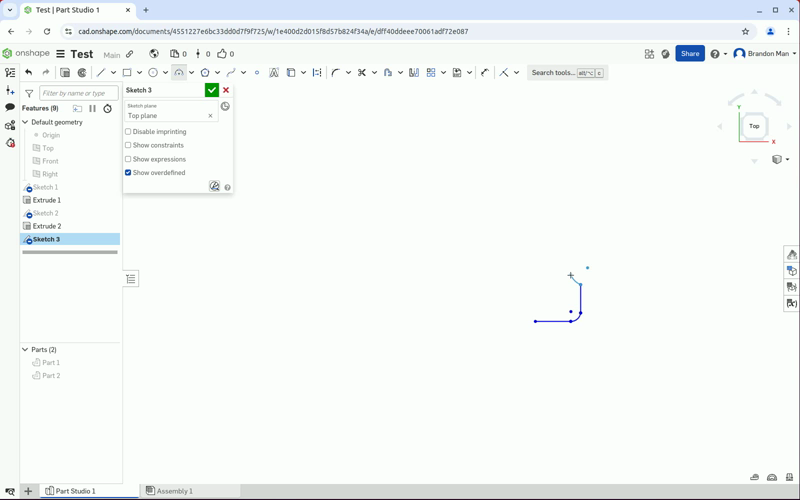
scroll(6)
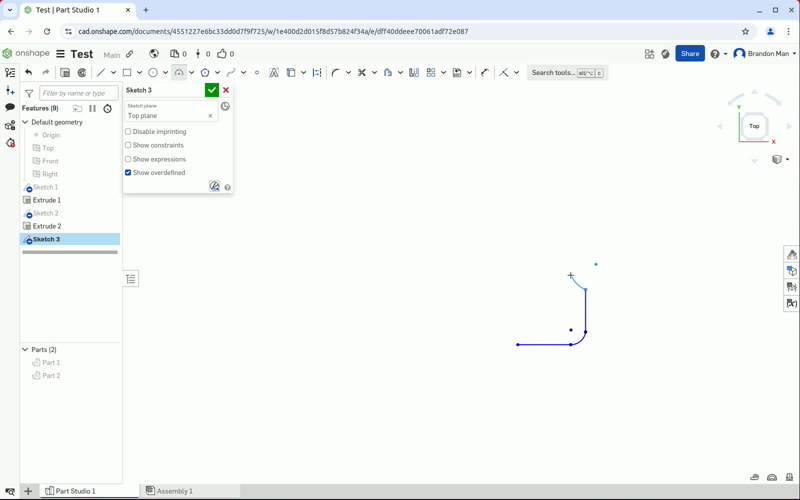
scroll(6)
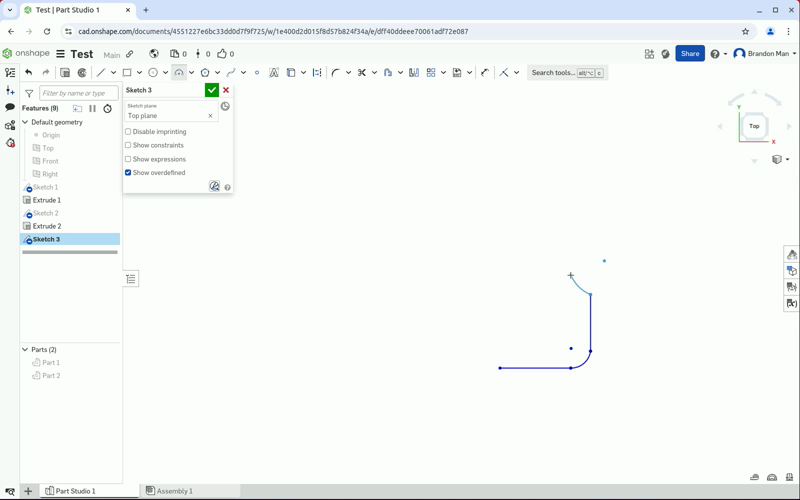
scroll(6)
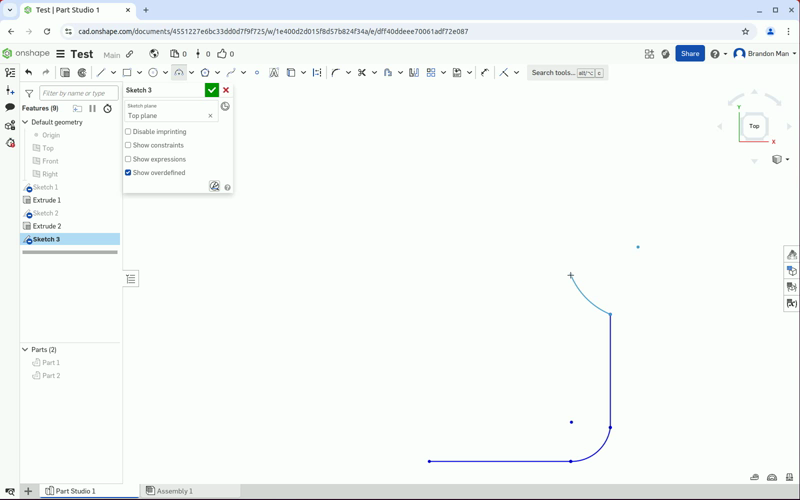
click(570, 274)
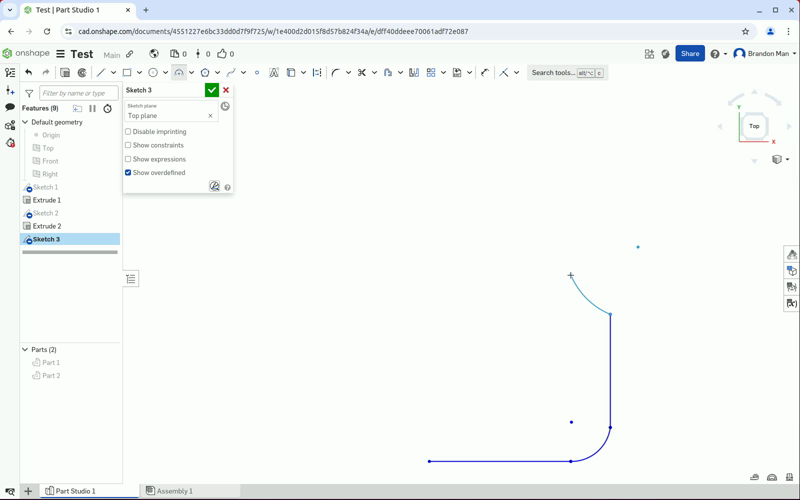
scroll(-6)
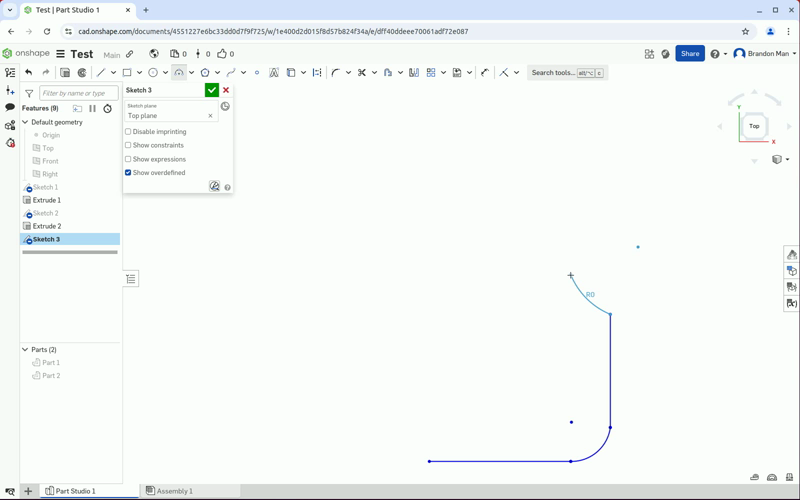
scroll(-6)
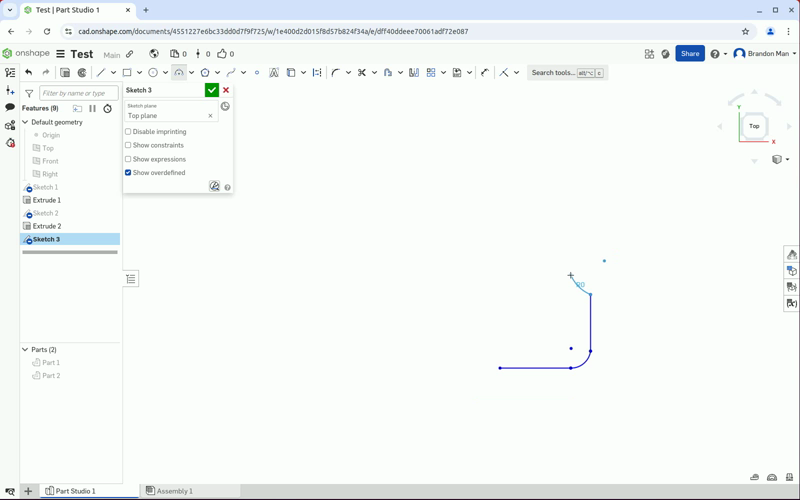
scroll(-6)
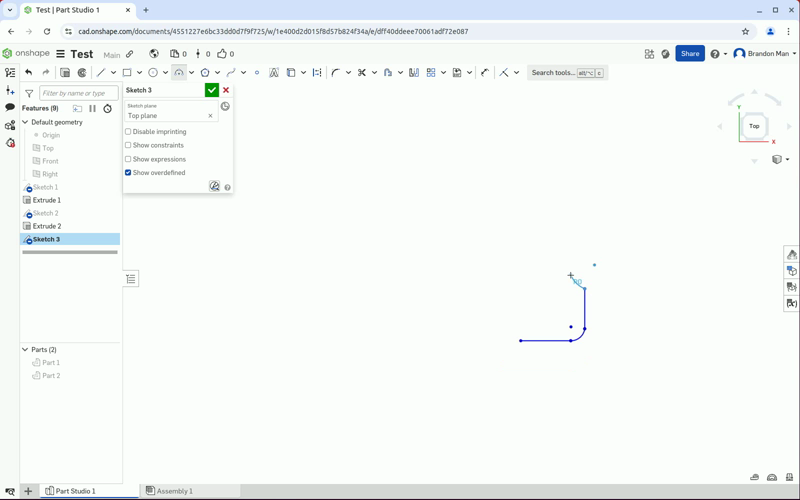
scroll(-6)
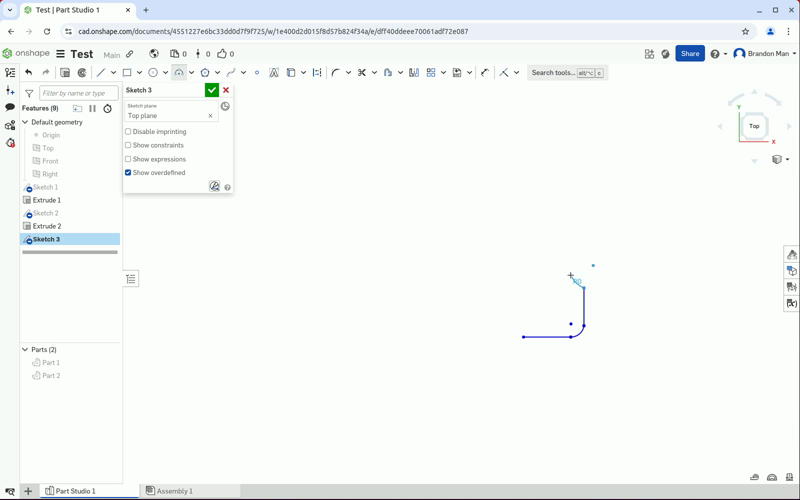
scroll(-6)
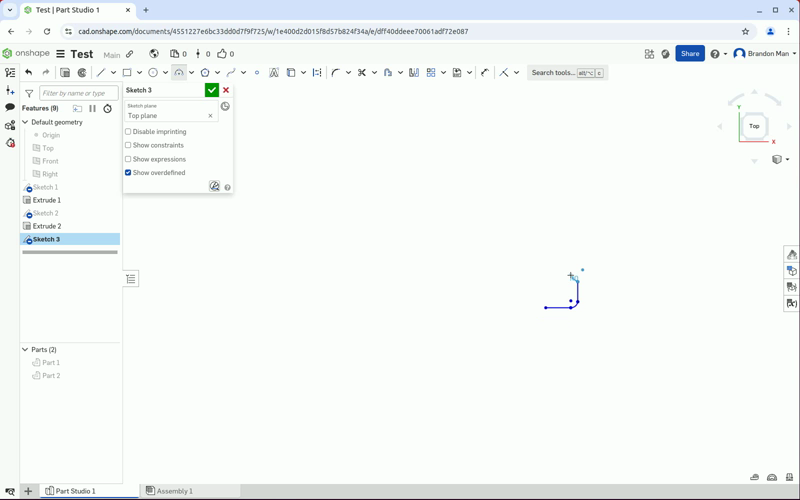
scroll(-6)
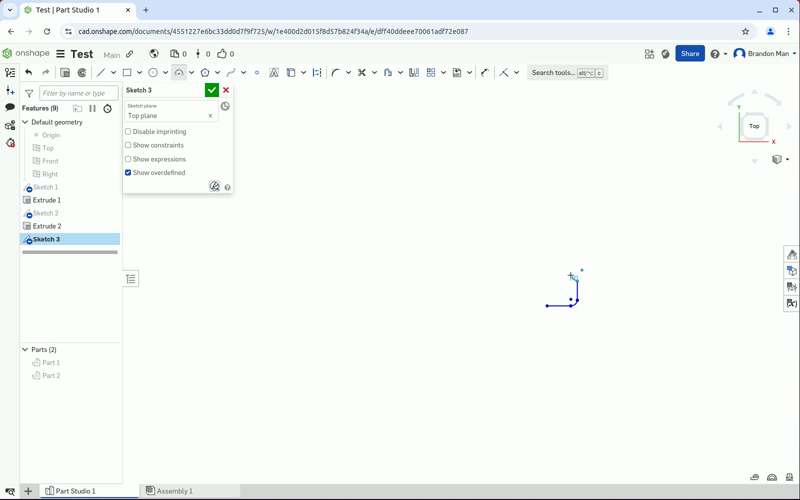
scroll(-6)
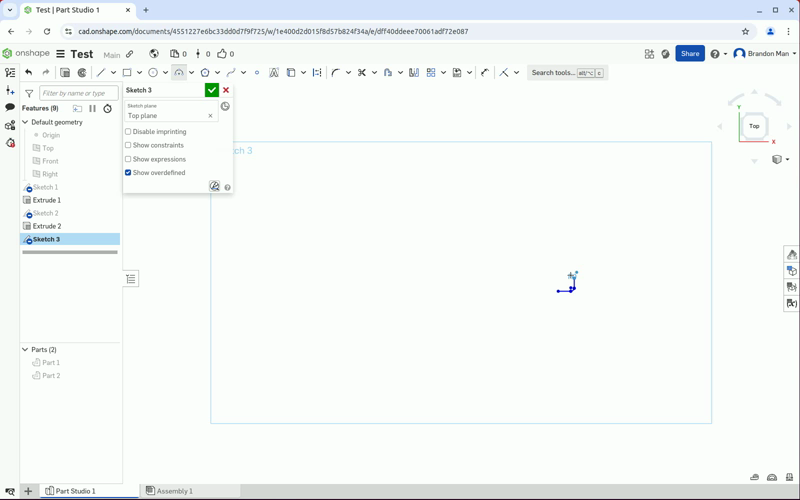
mouse_move(573, 276)
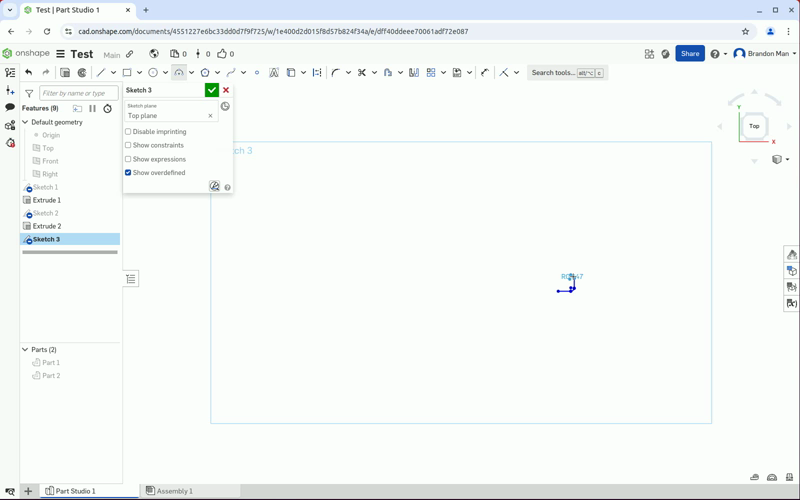
scroll(6)
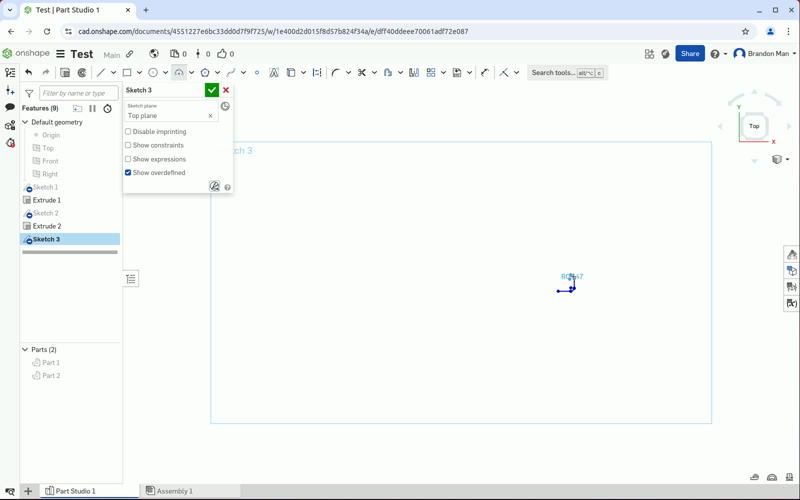
scroll(6)
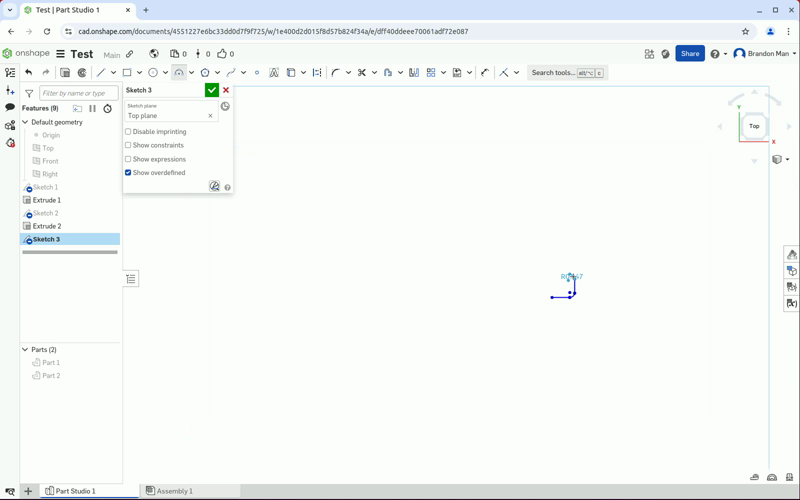
scroll(6)
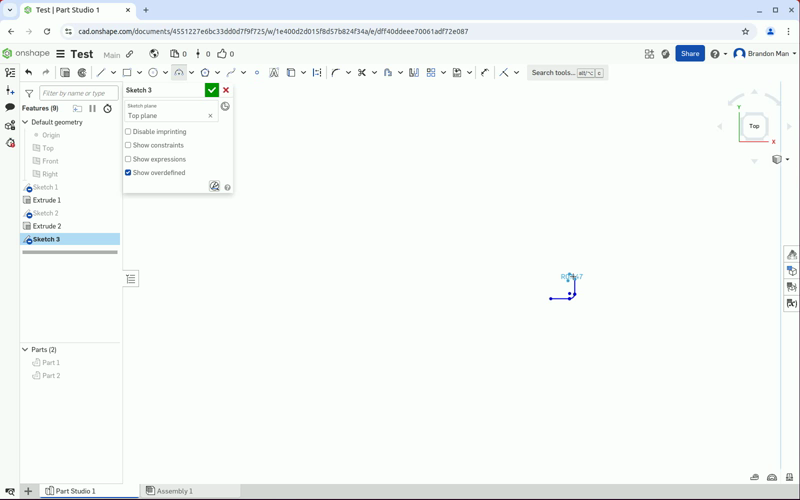
scroll(6)
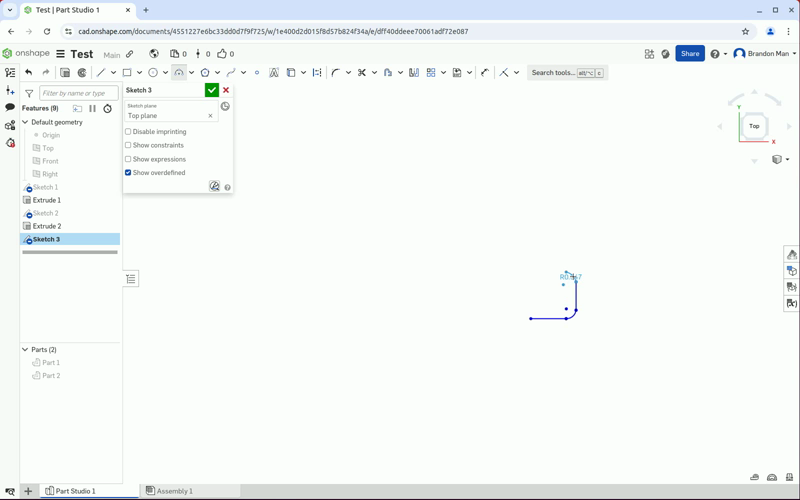
scroll(6)
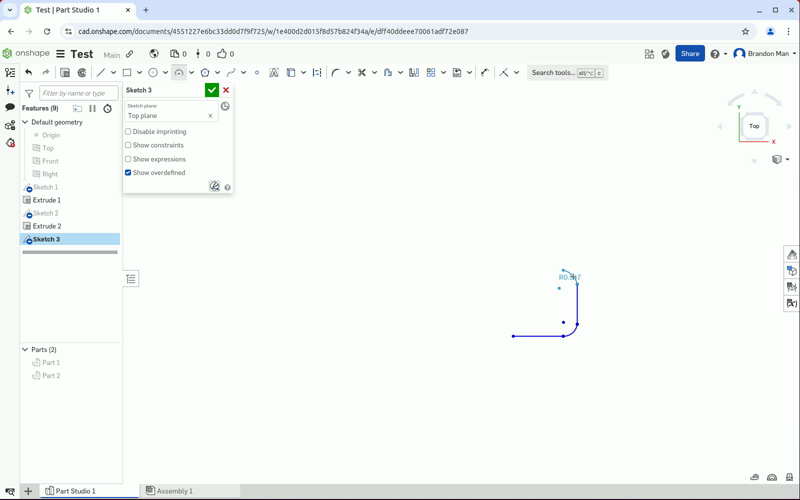
scroll(6)
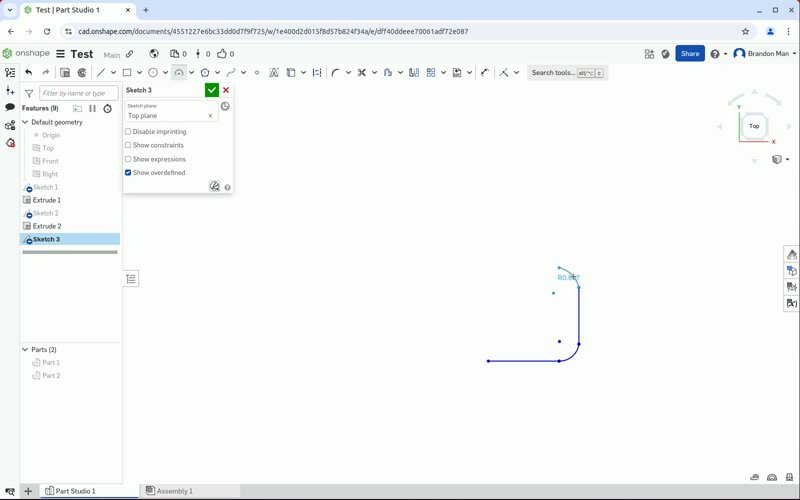
scroll(6)
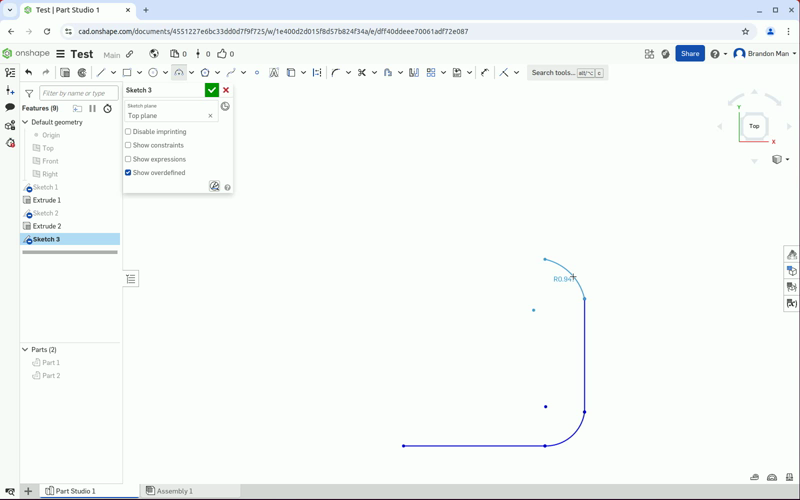
click(573, 276)
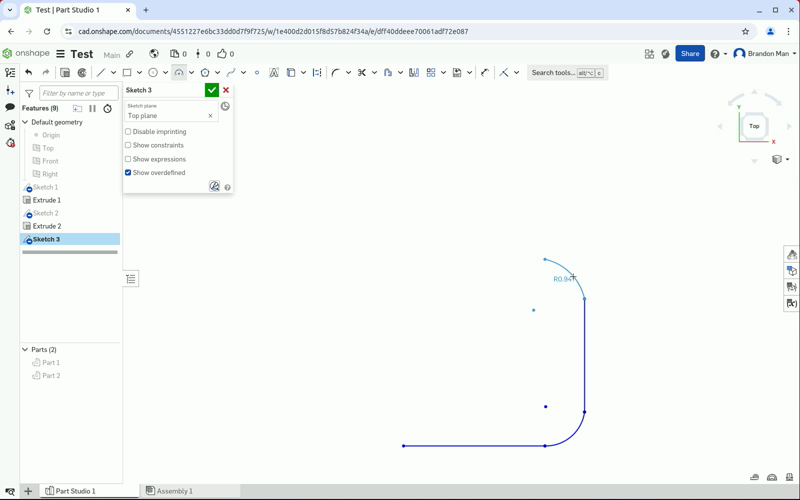
scroll(-6)
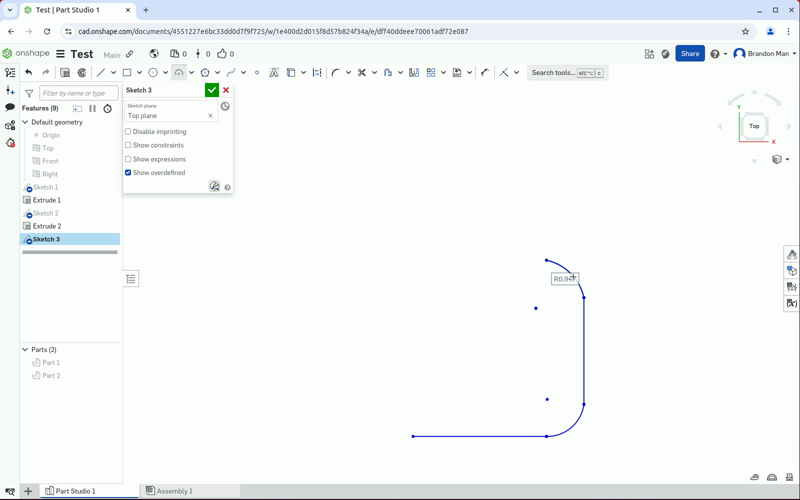
scroll(-6)
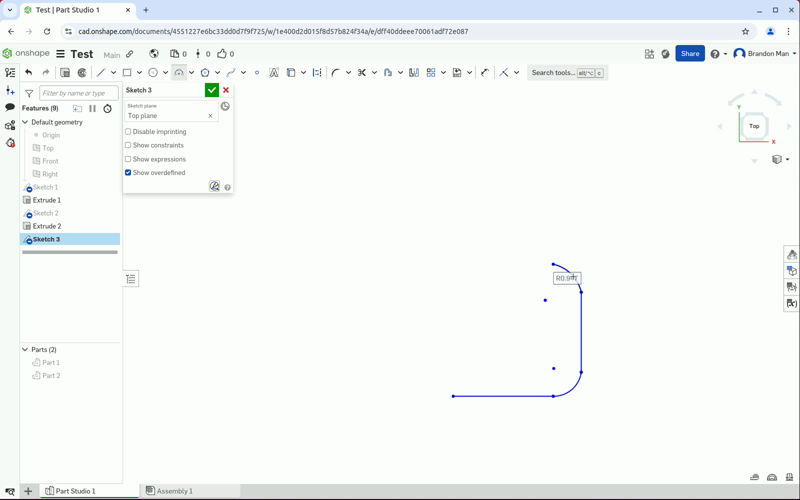
scroll(-6)
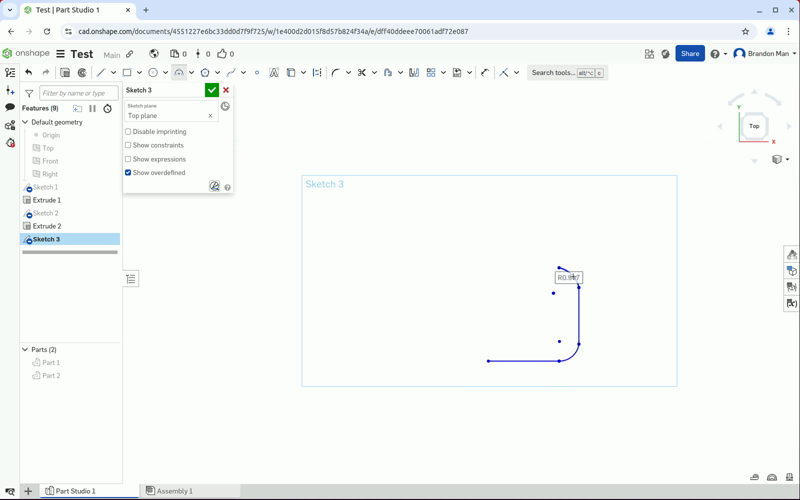
scroll(-6)
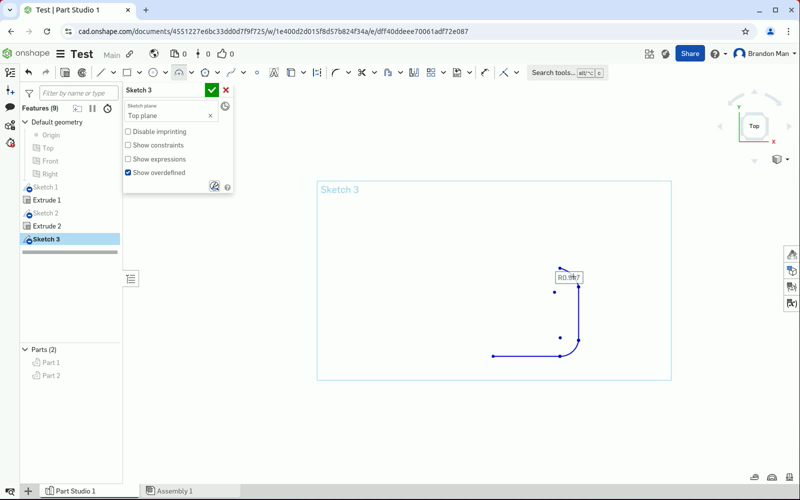
scroll(-6)
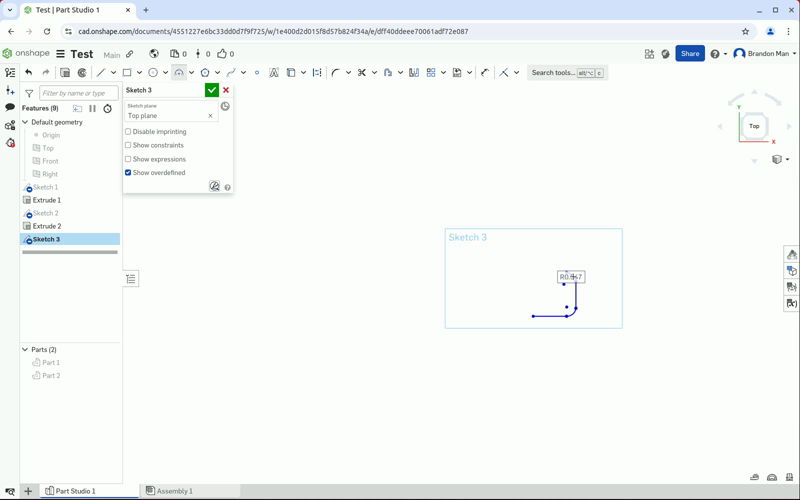
scroll(-6)
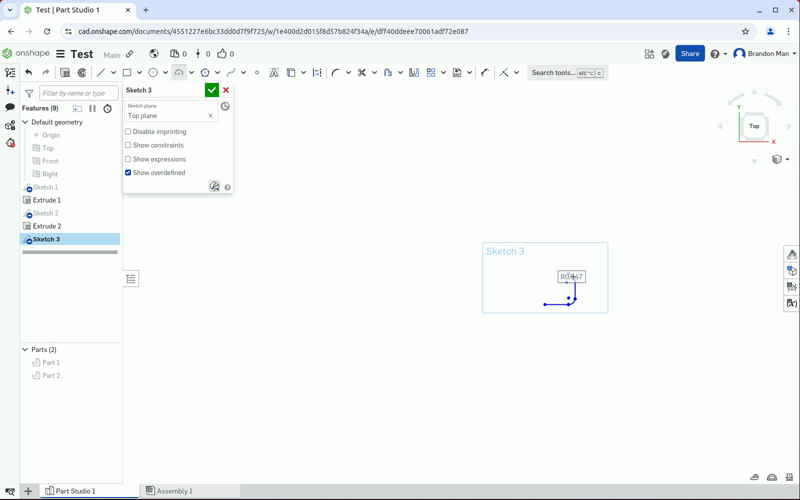
scroll(-6)
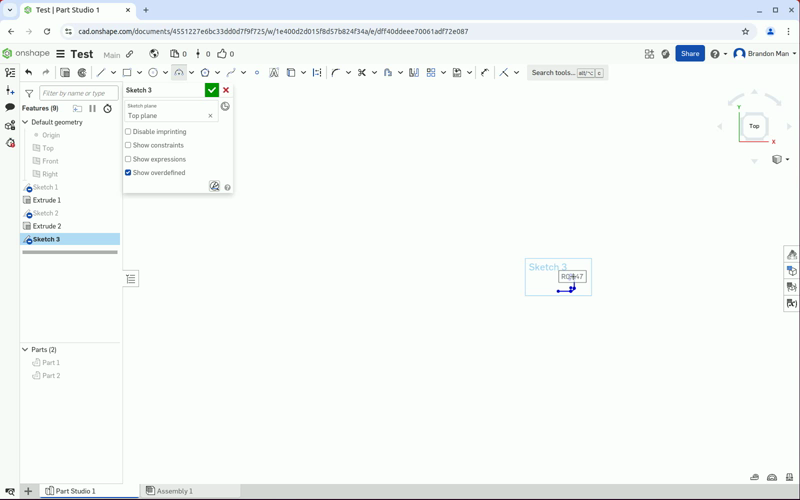
key_up(shift)
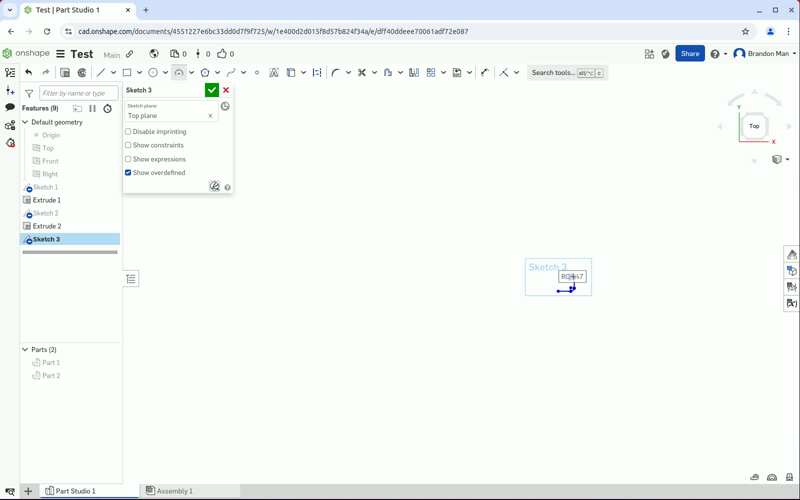
key(esc)
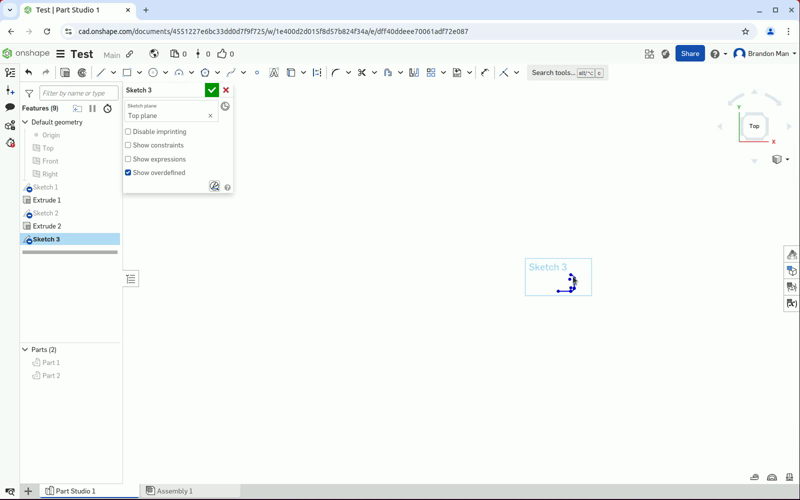
key(l)
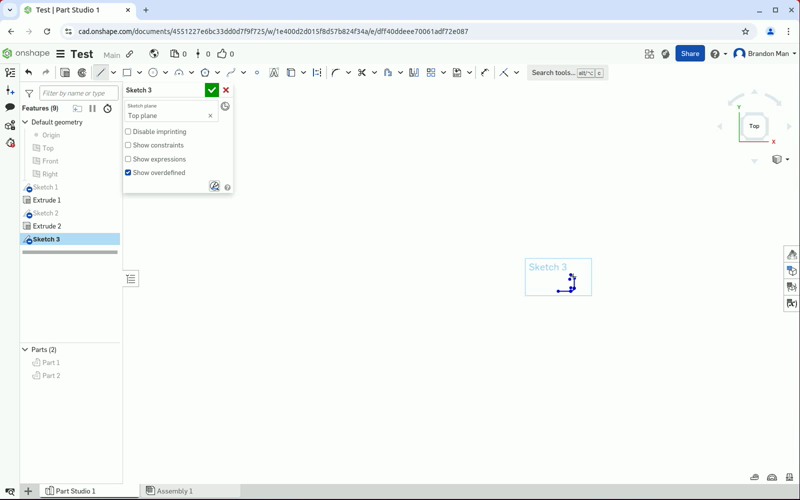
mouse_move(570, 274)
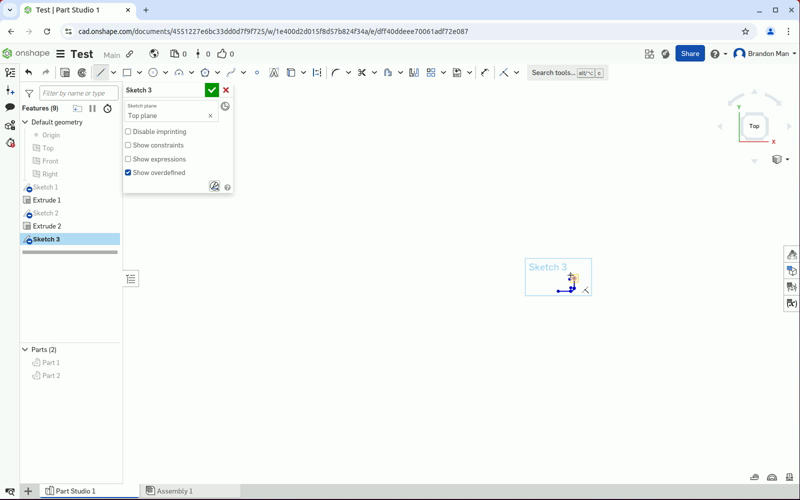
scroll(6)
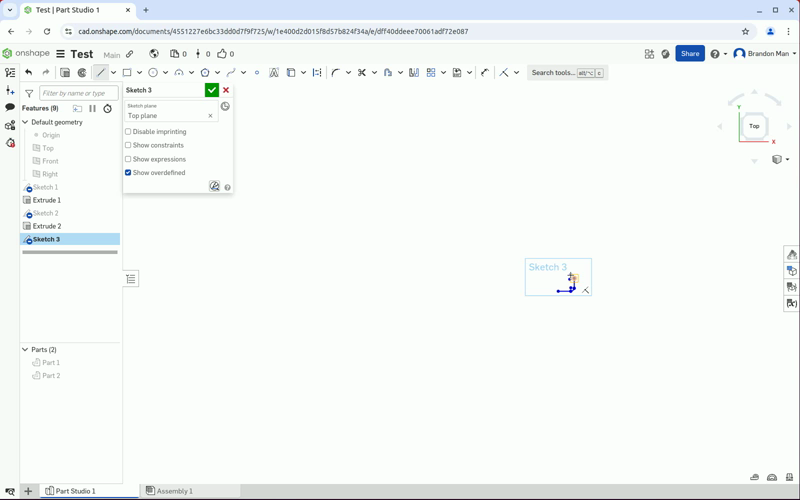
scroll(6)
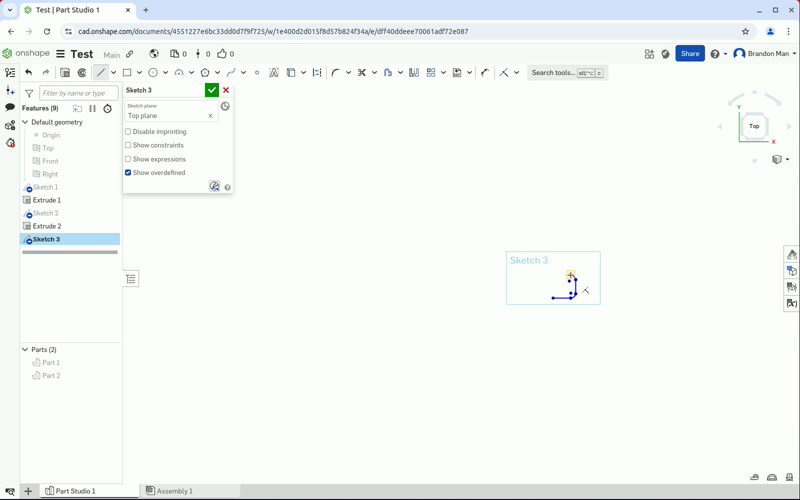
scroll(6)
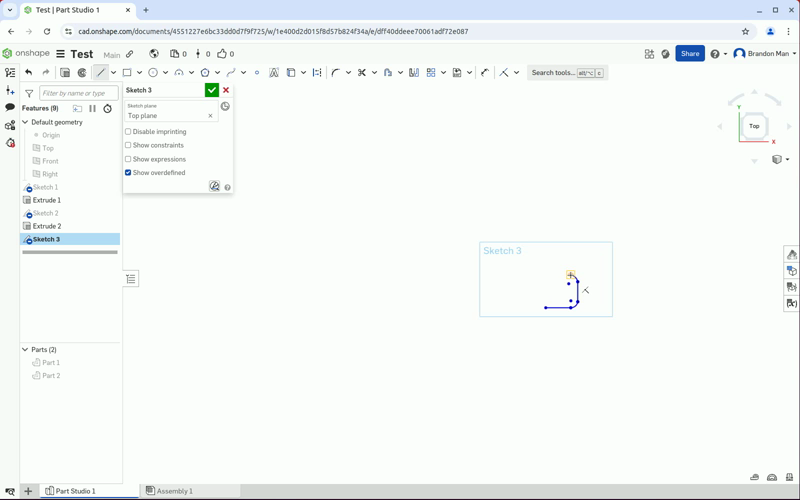
scroll(6)
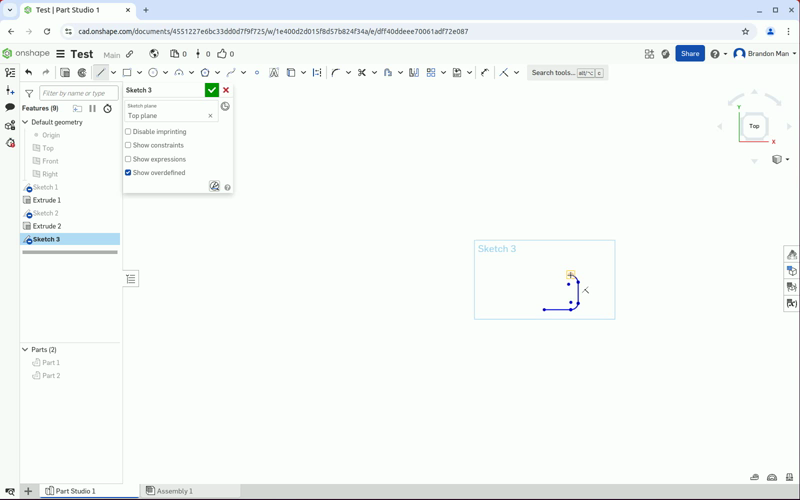
scroll(6)
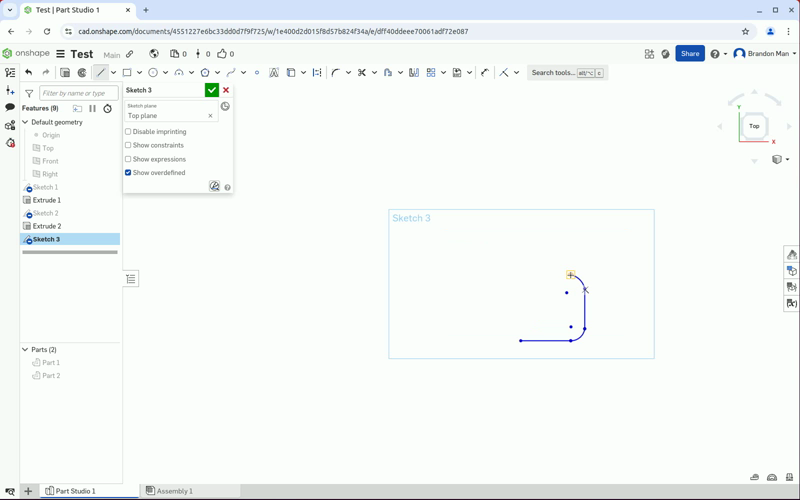
scroll(6)
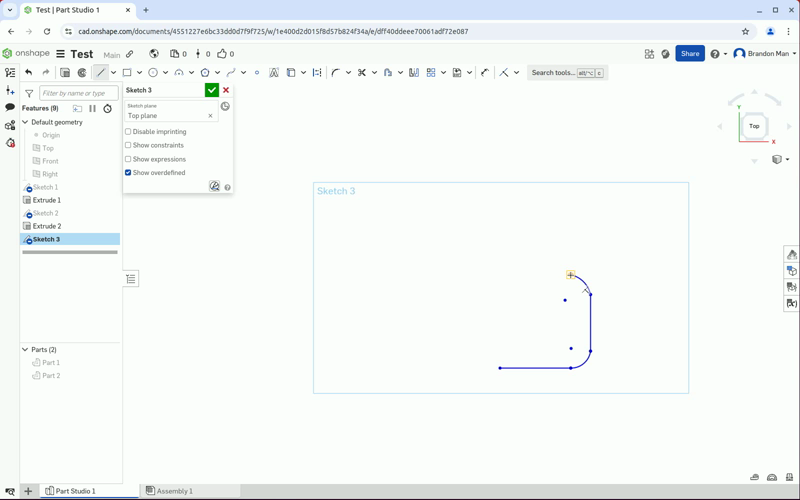
scroll(6)
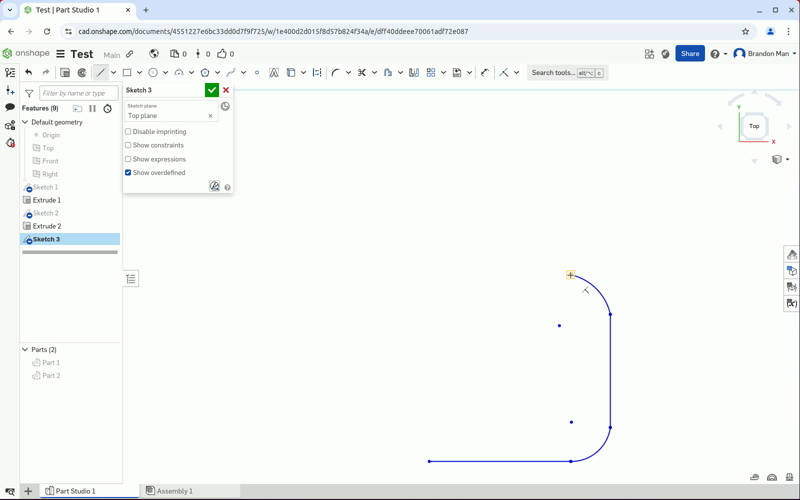
click(570, 274)
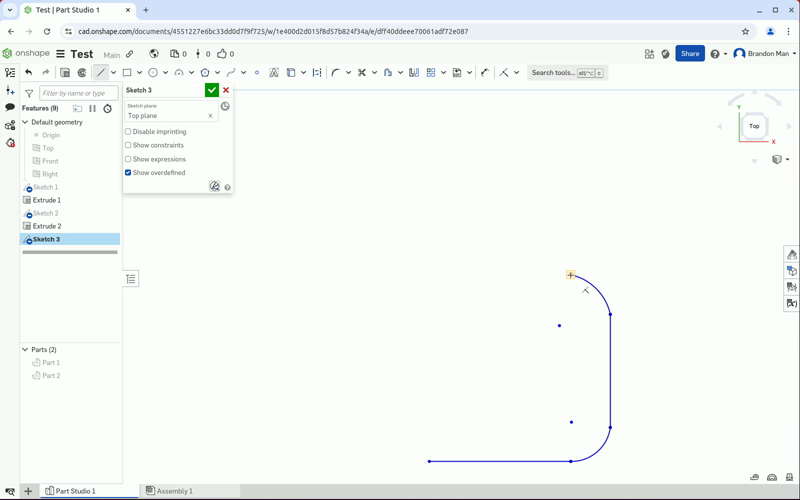
scroll(-6)
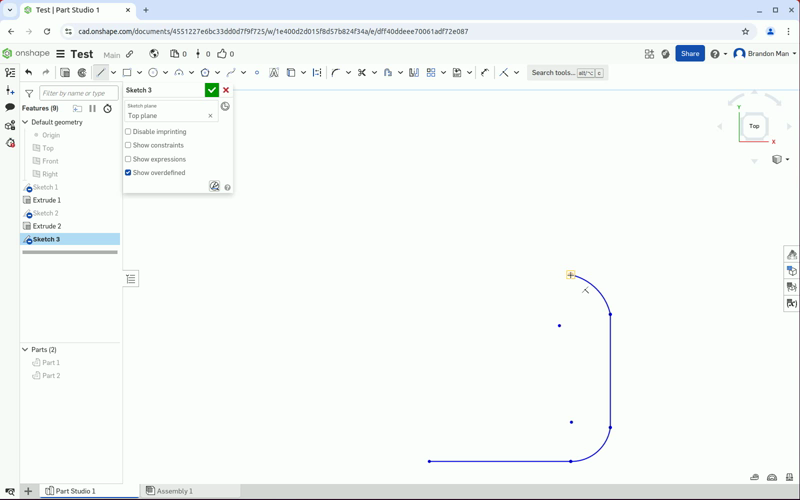
scroll(-6)
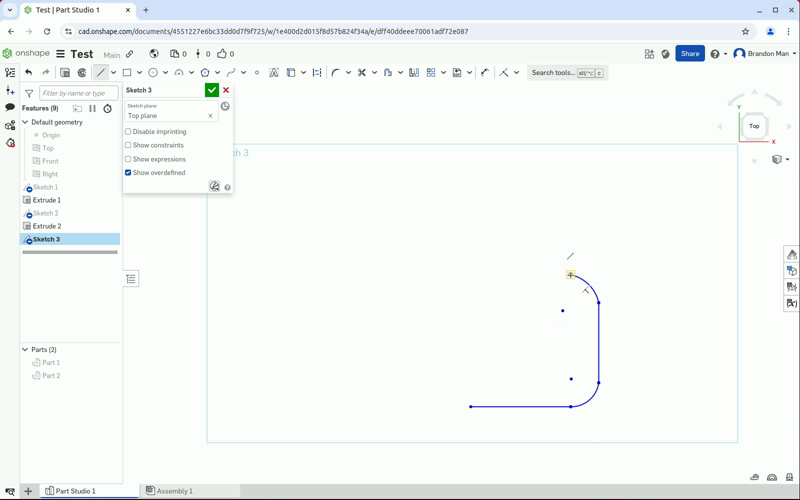
scroll(-6)
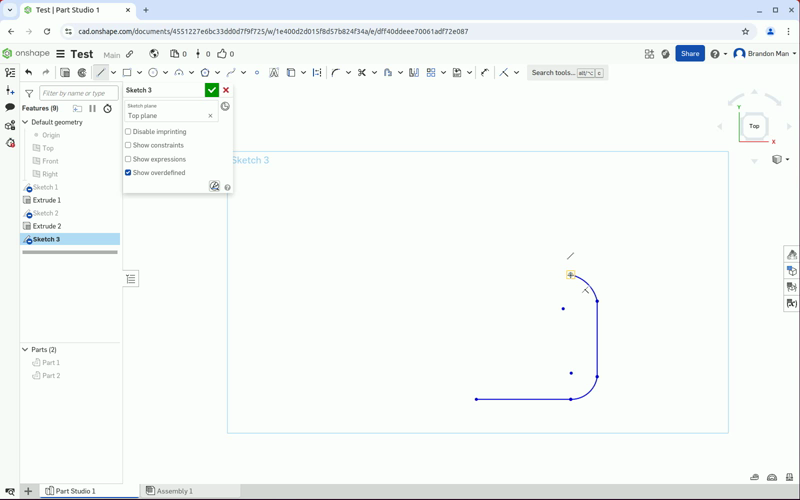
scroll(-6)
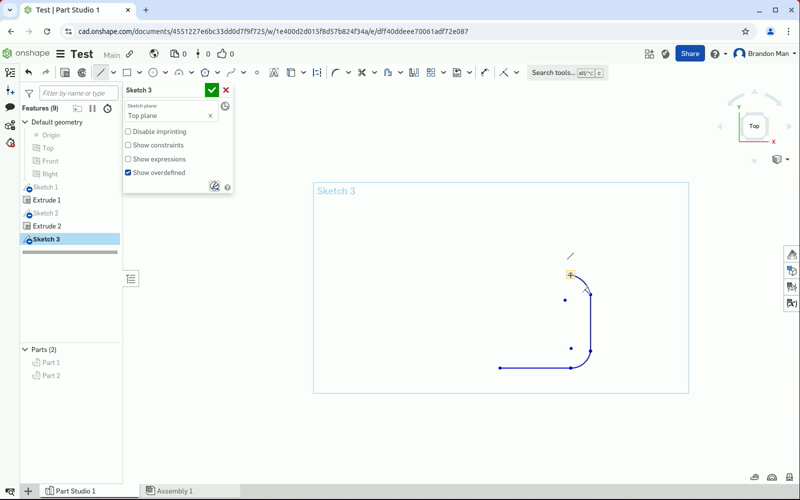
scroll(-6)
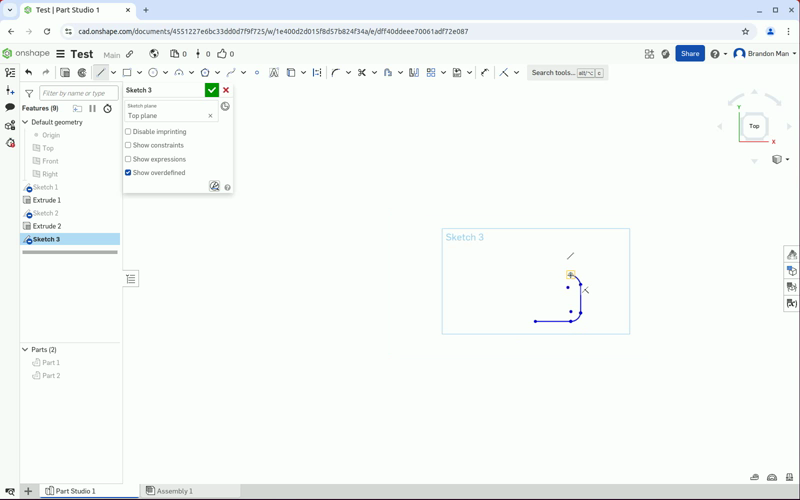
scroll(-6)
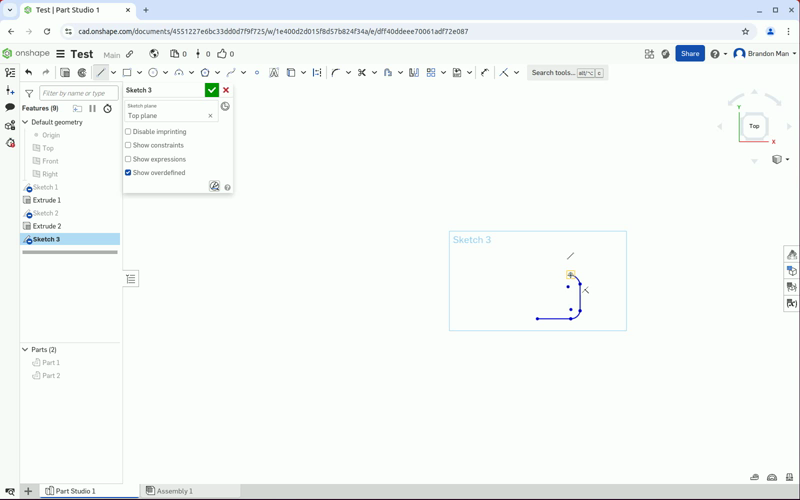
scroll(-6)
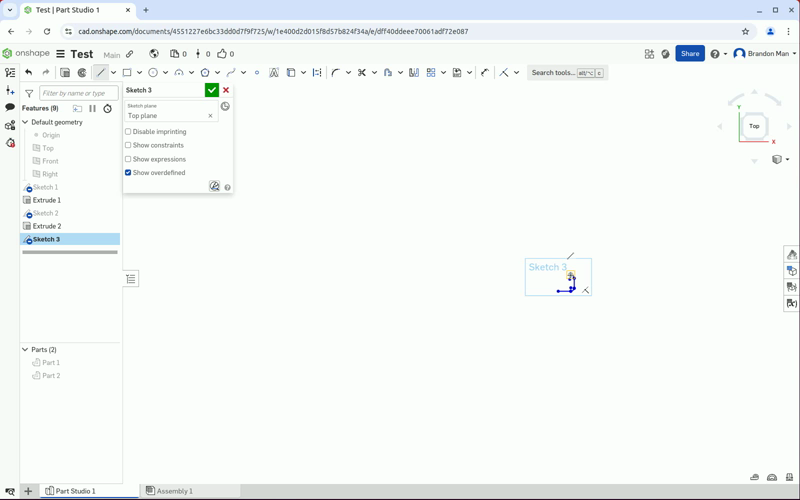
key_down(shift)
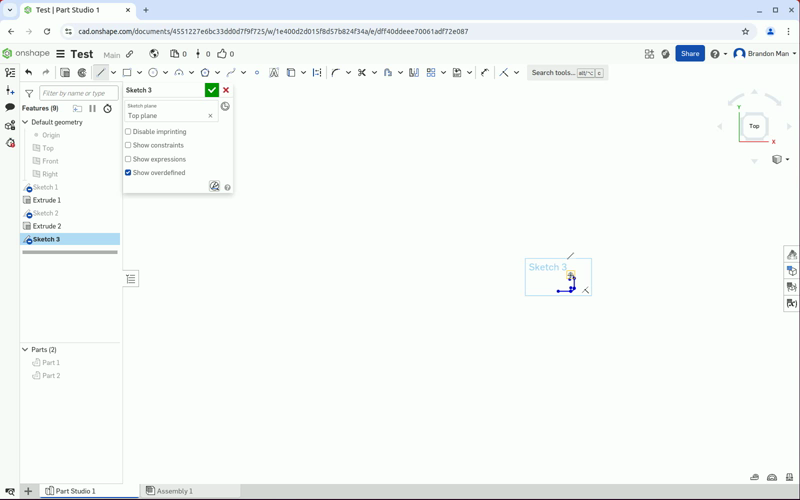
mouse_move(589, 274)
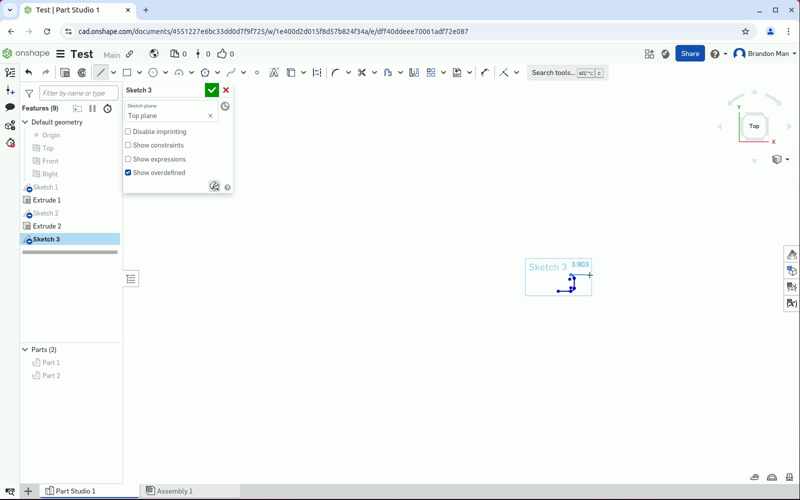
mouse_move(558, 274)
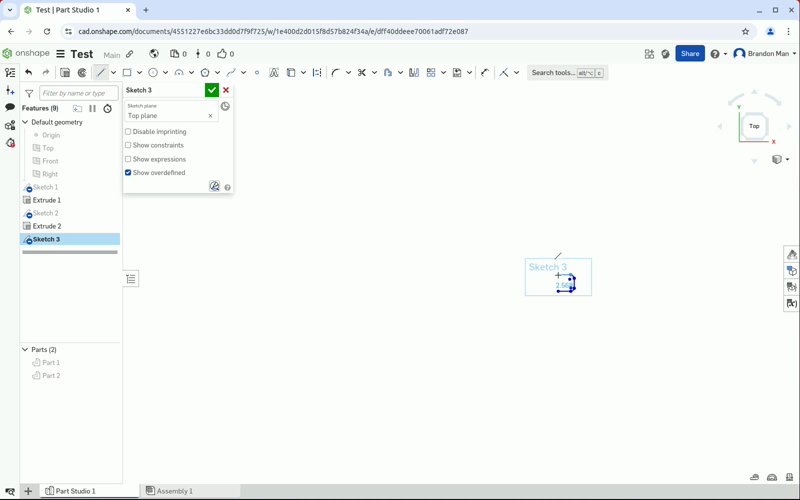
click(558, 274)
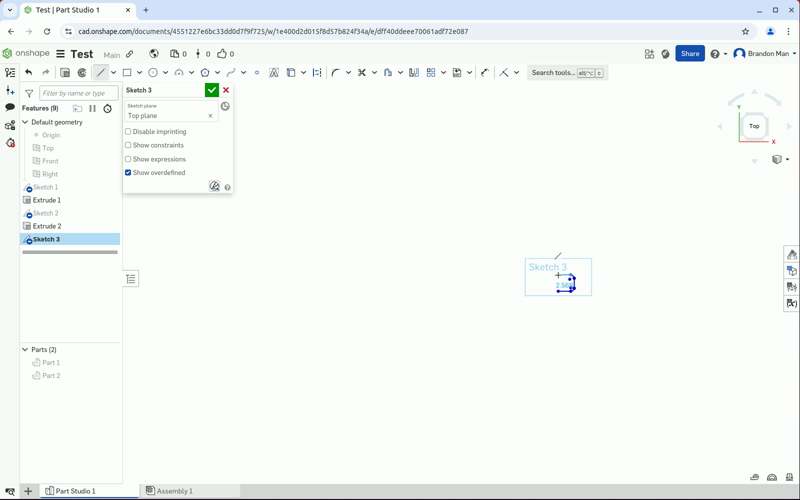
key_up(shift)
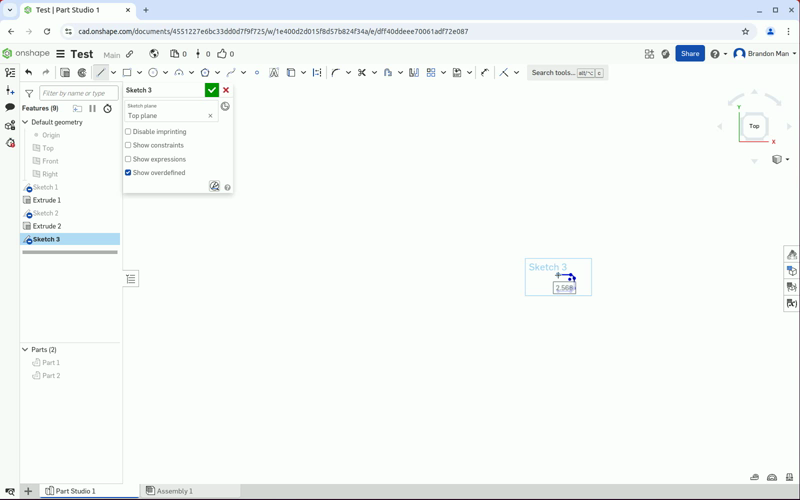
mouse_move(588, 274)
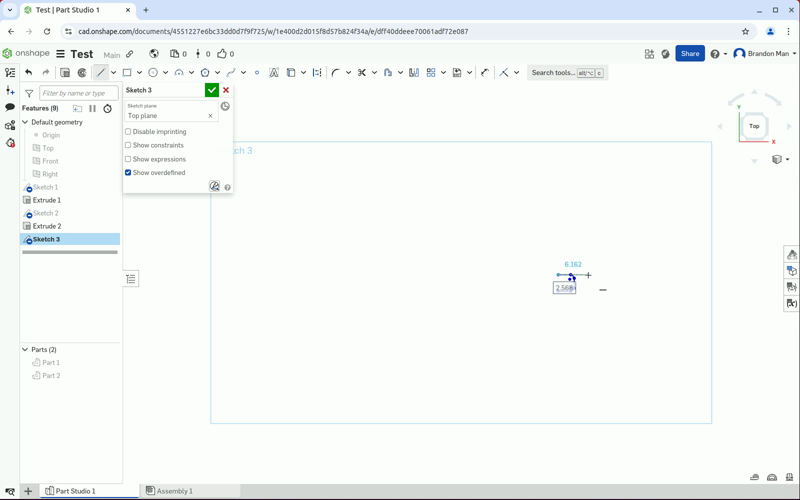
key_down(shift)
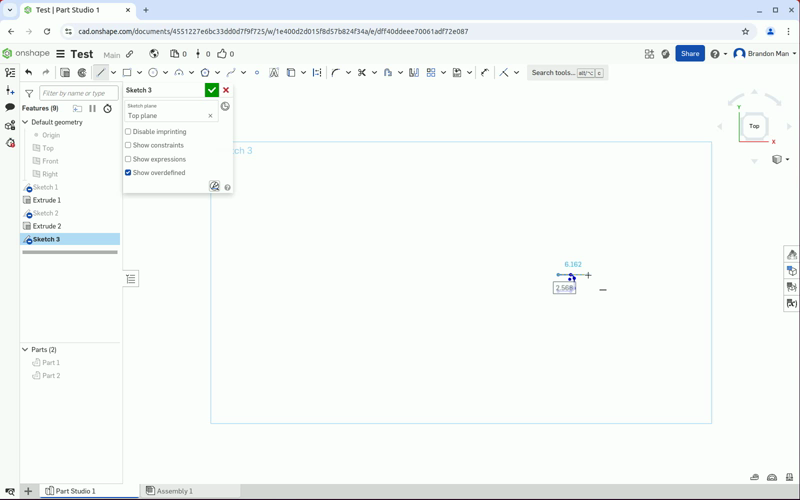
mouse_move(558, 291)
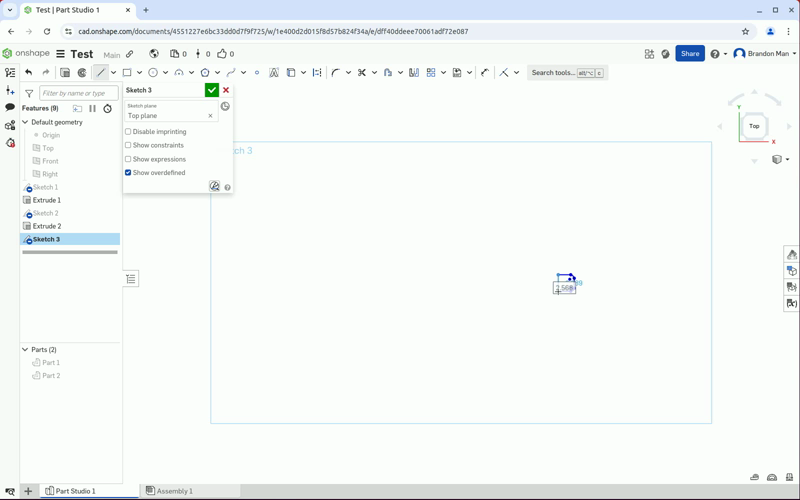
key_up(shift)
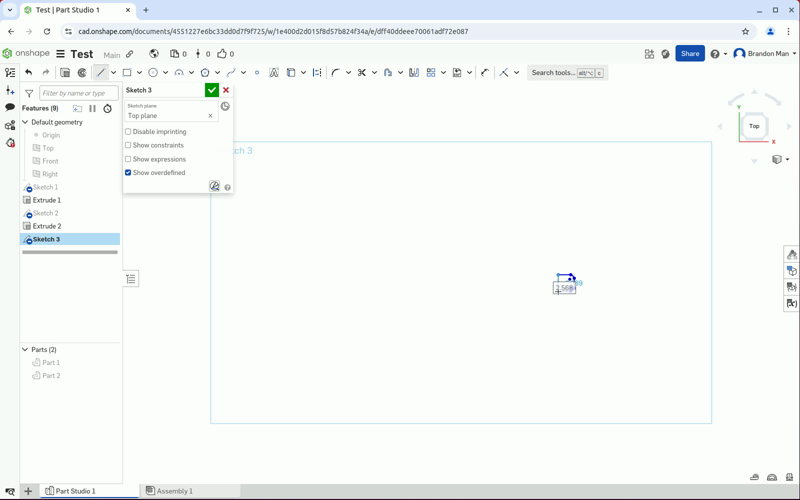
click(558, 291)
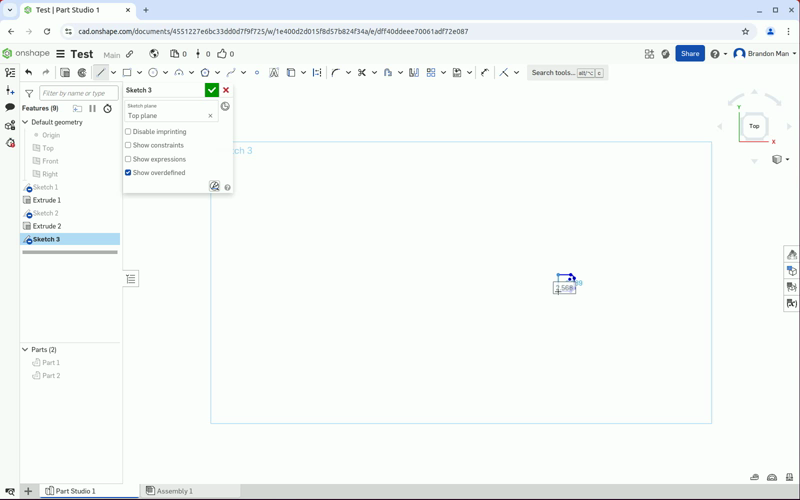
key(esc)
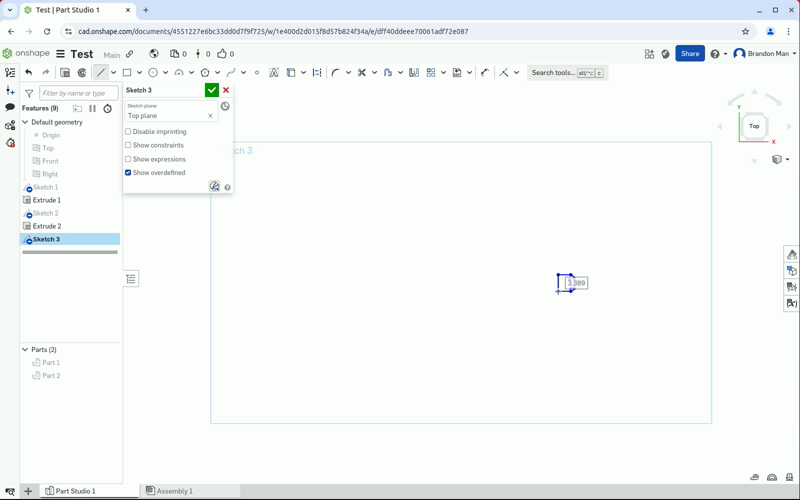
key(c)
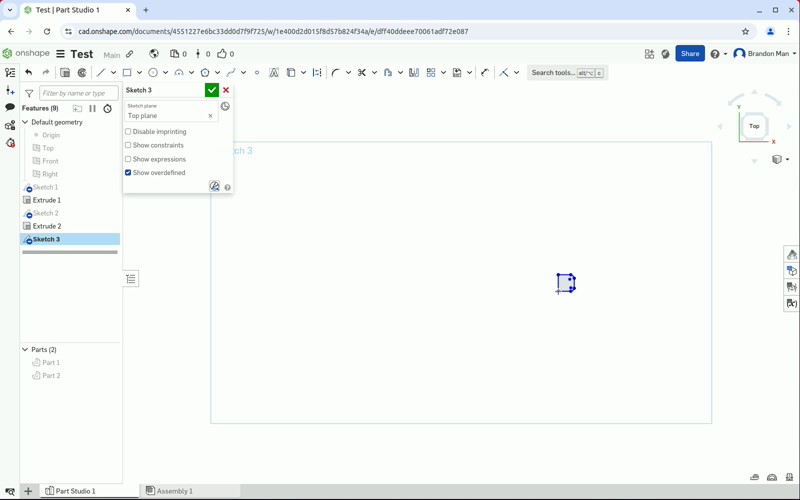
key_down(shift)
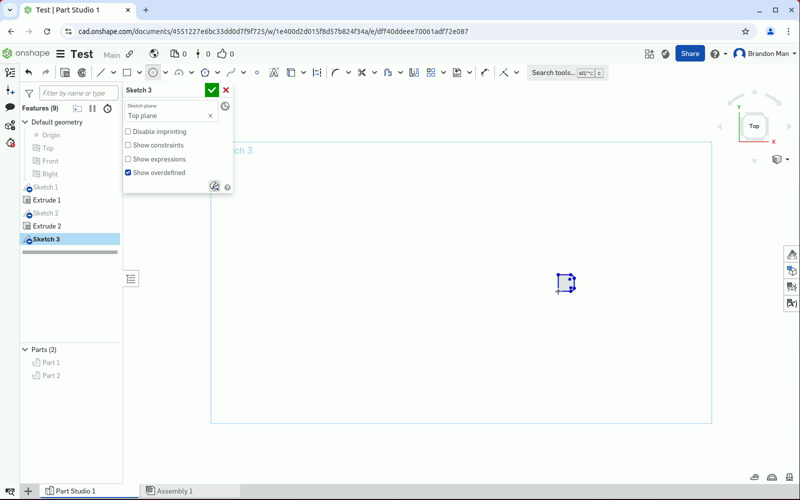
mouse_move(566, 282)
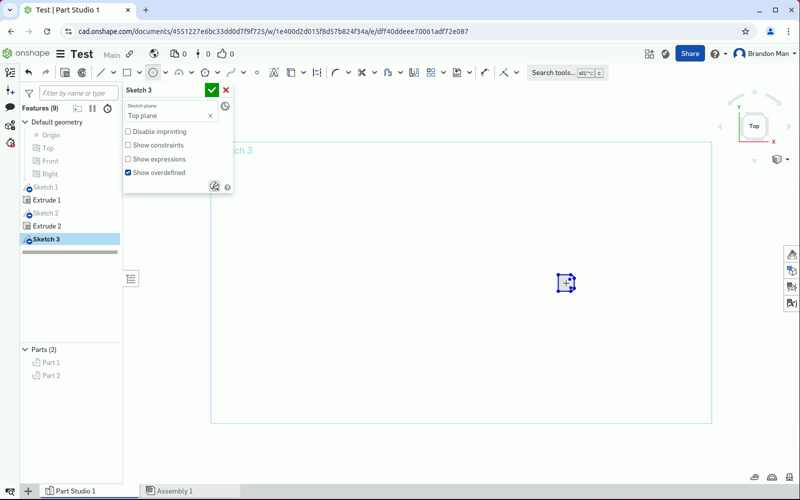
click(566, 282)
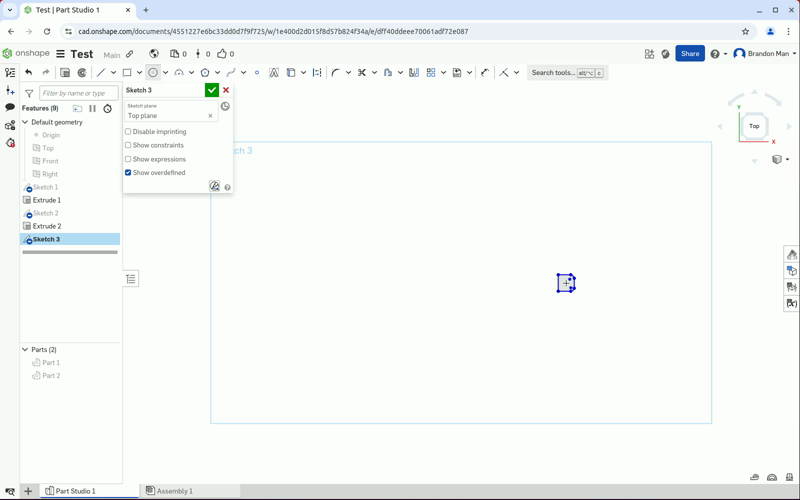
key_up(shift)
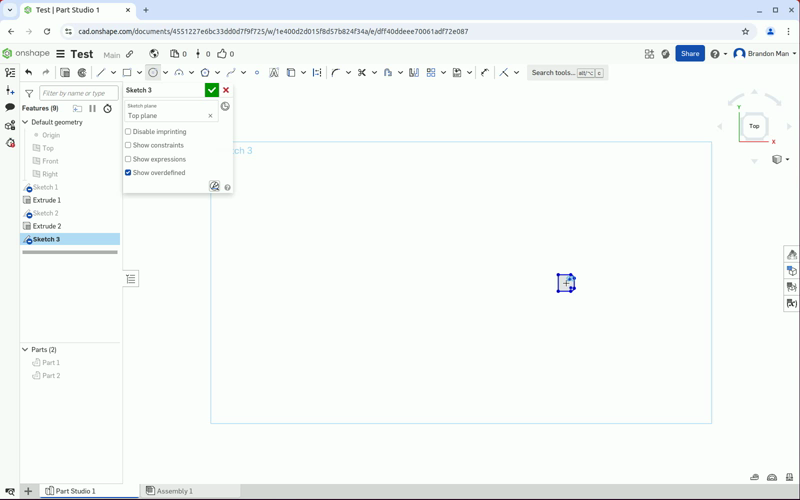
mouse_move(569, 282)
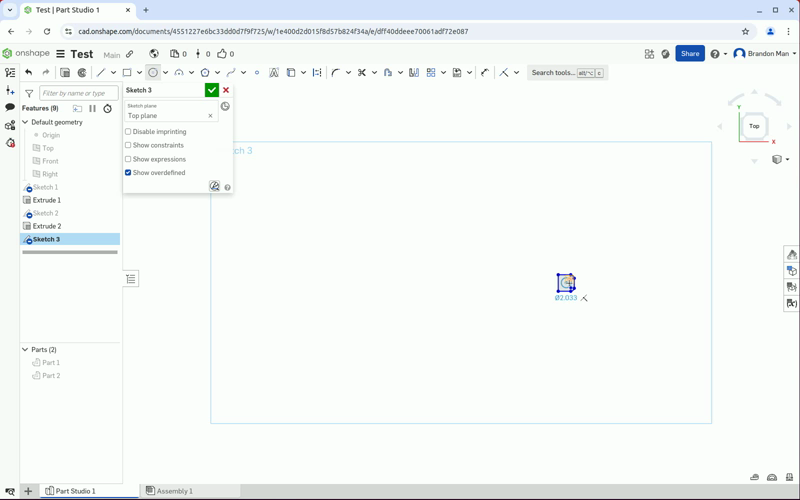
click(569, 282)
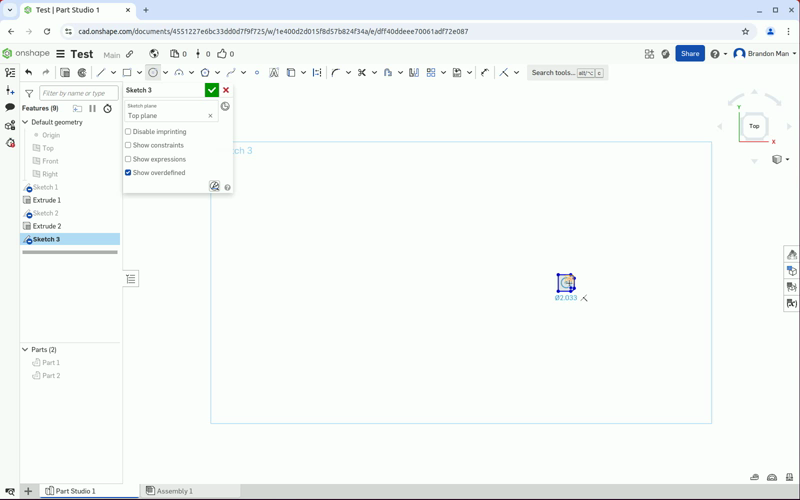
key(esc)
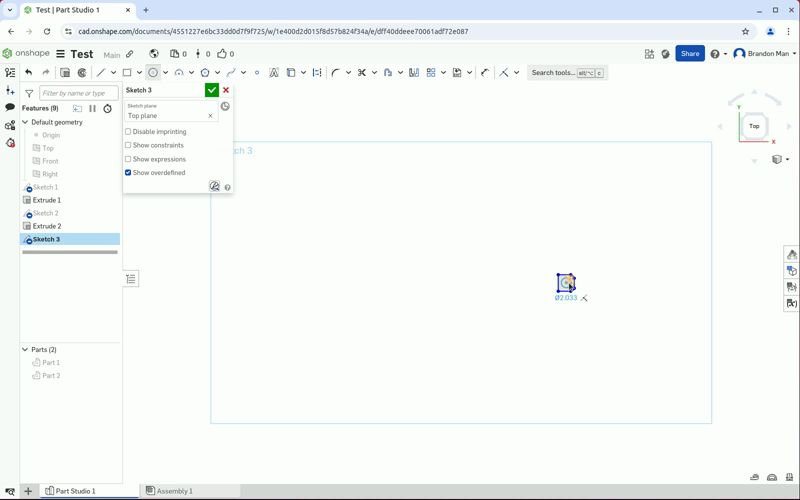
mouse_move(560, 275)
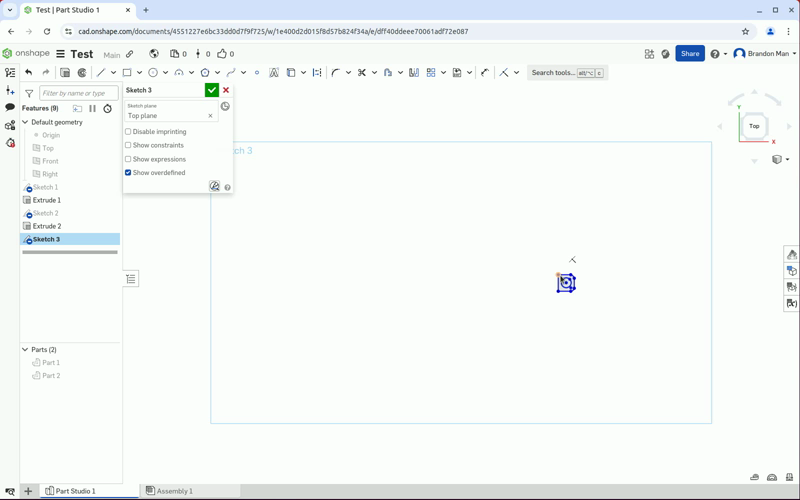
scroll(6)
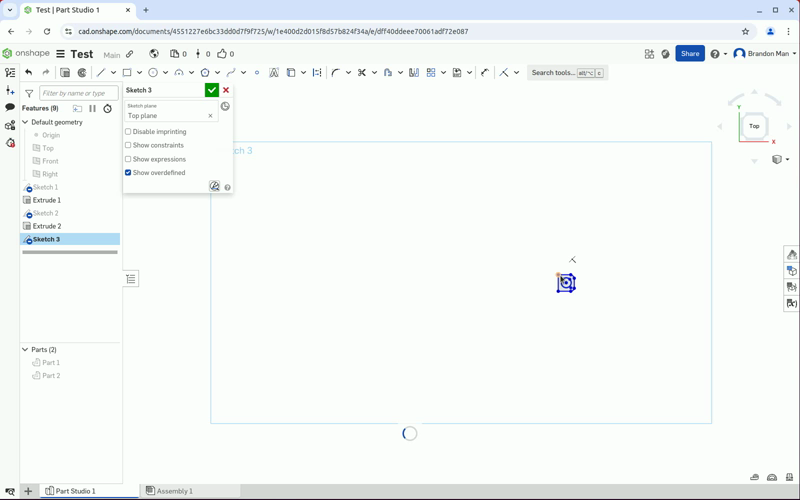
scroll(6)
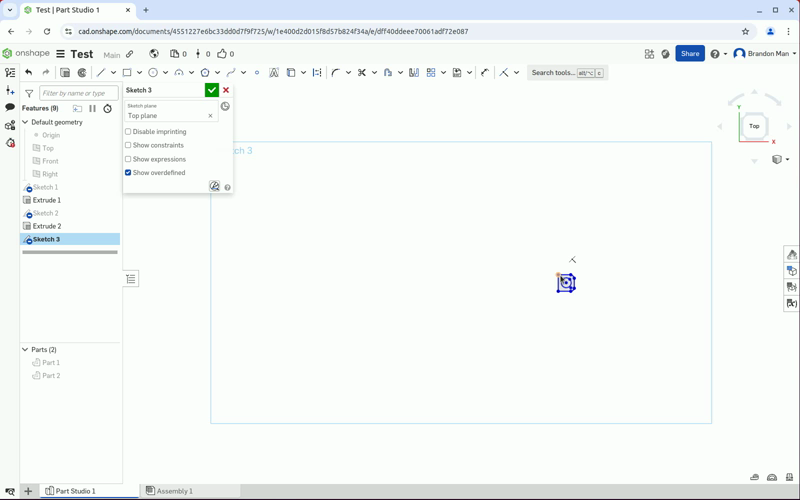
scroll(6)
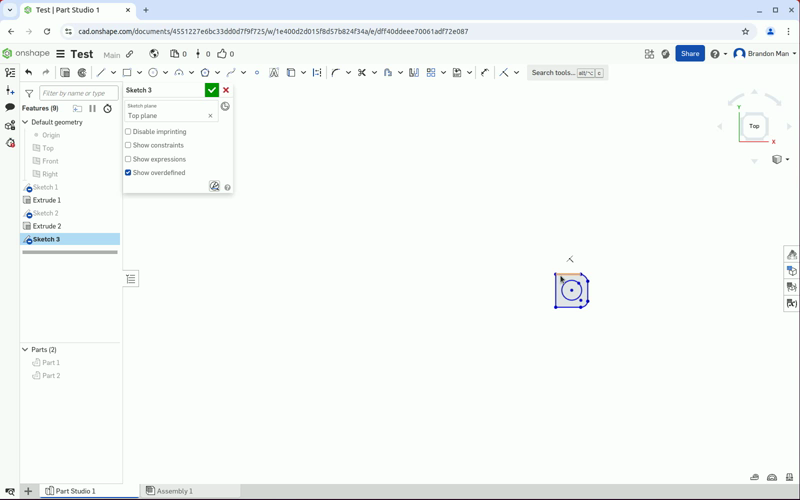
scroll(6)
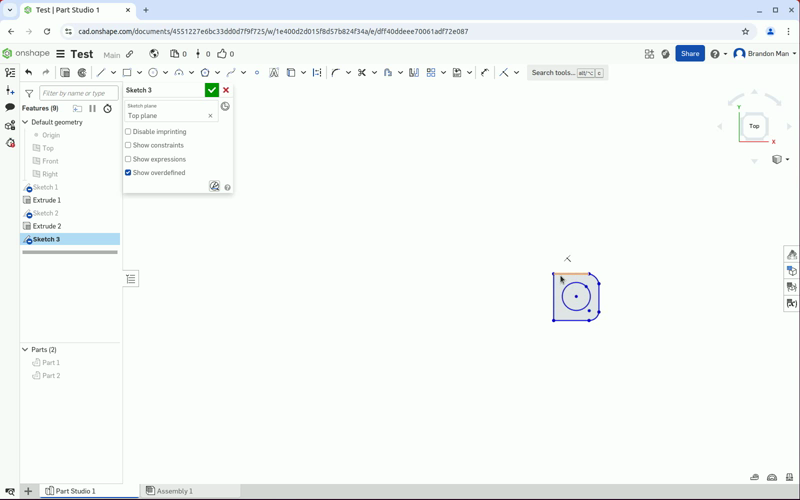
scroll(6)
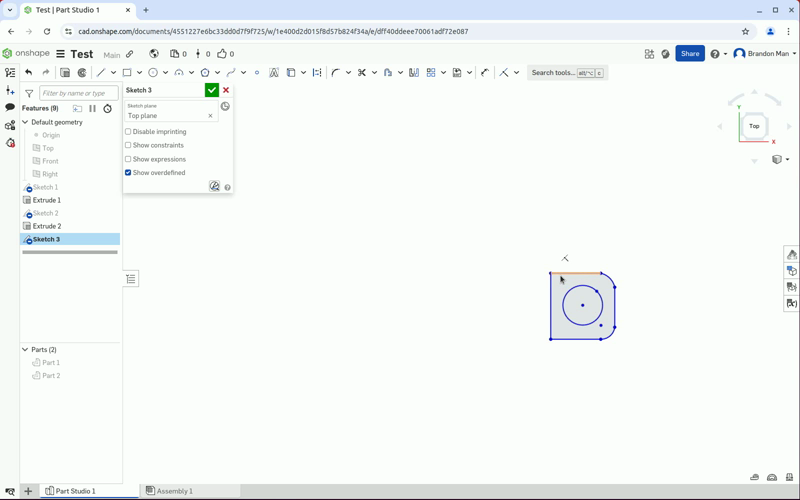
scroll(6)
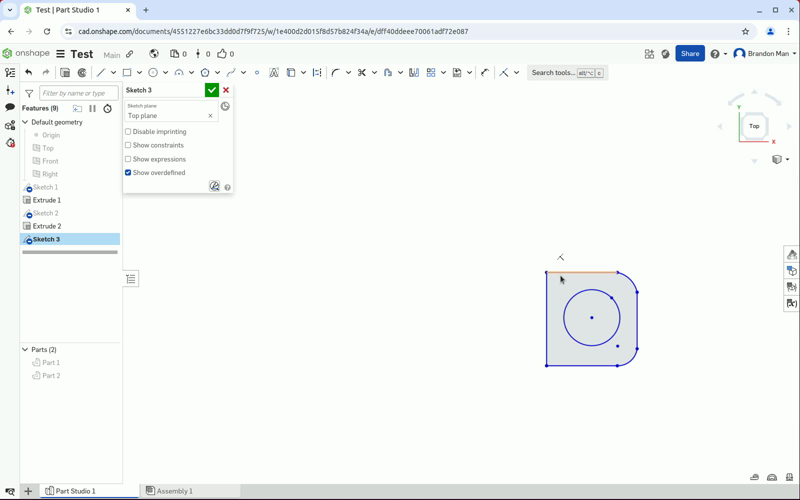
scroll(6)
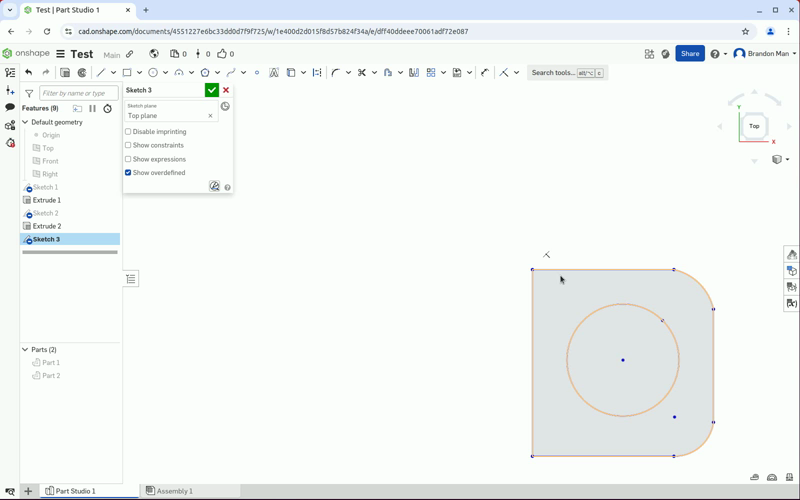
click(560, 275)
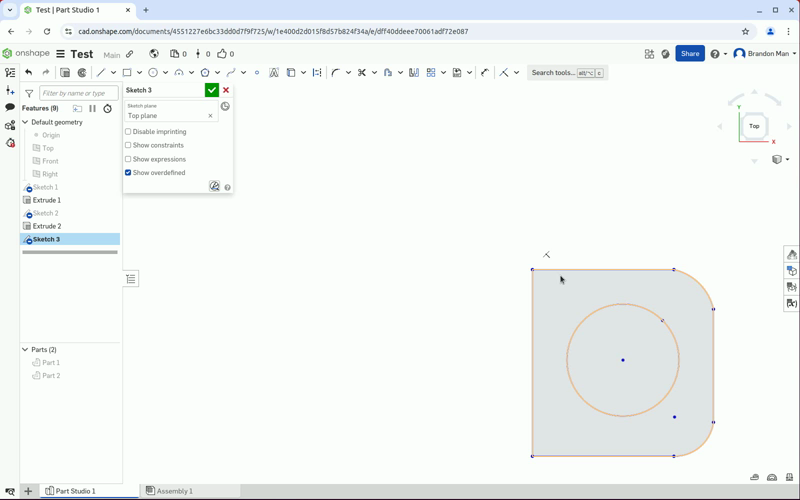
scroll(-6)
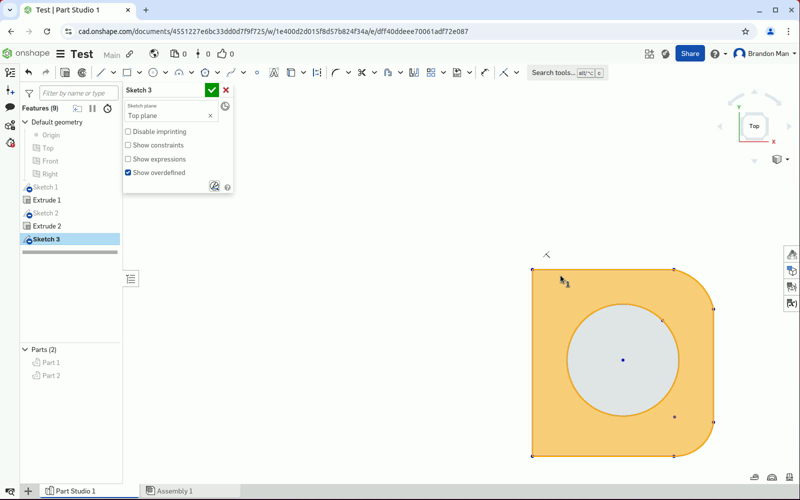
scroll(-6)
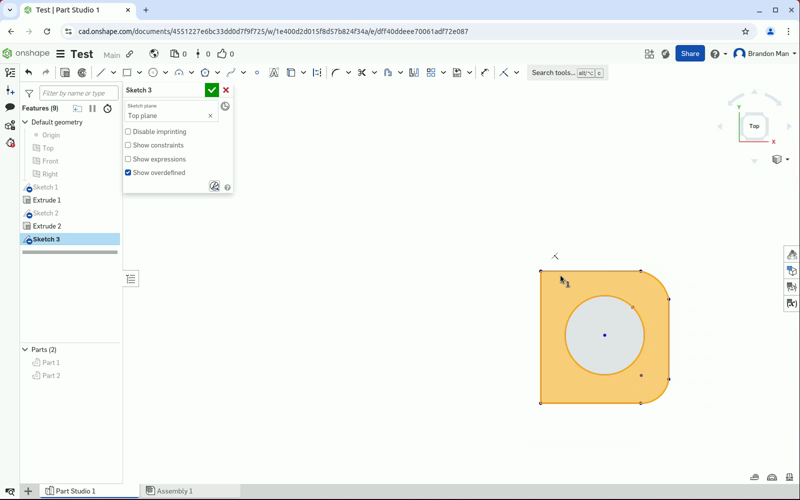
scroll(-6)
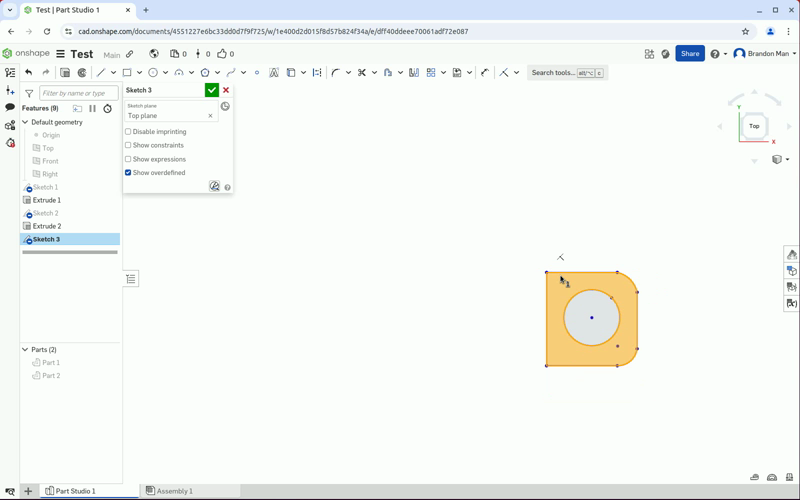
scroll(-6)
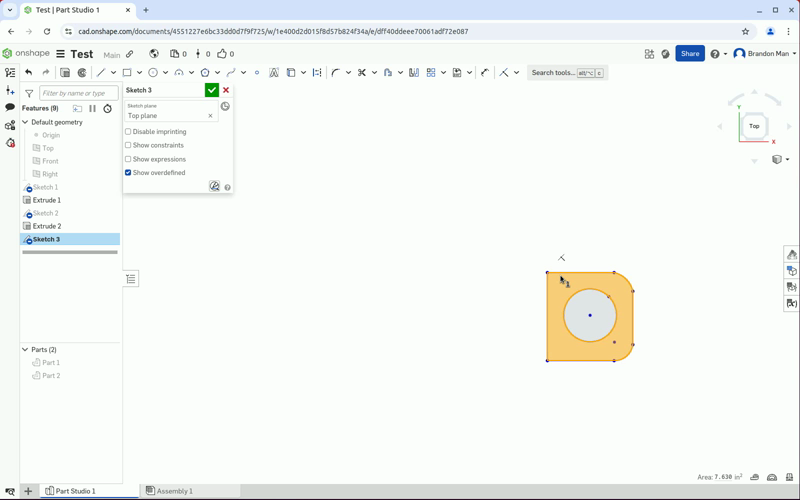
scroll(-6)
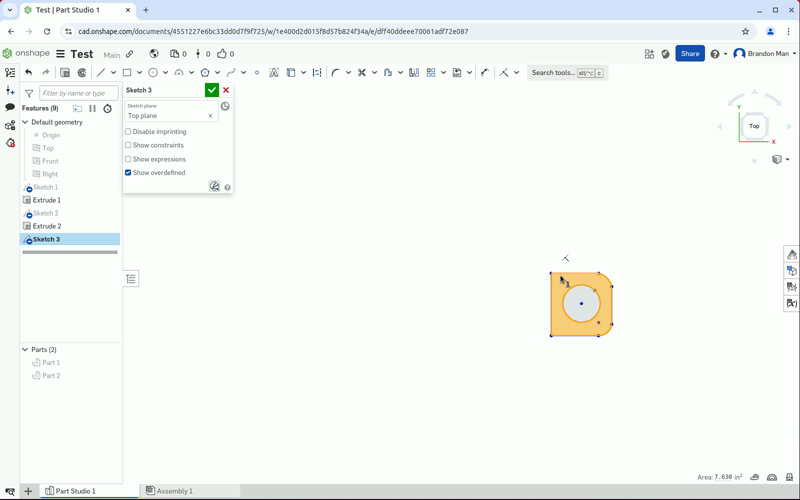
scroll(-6)
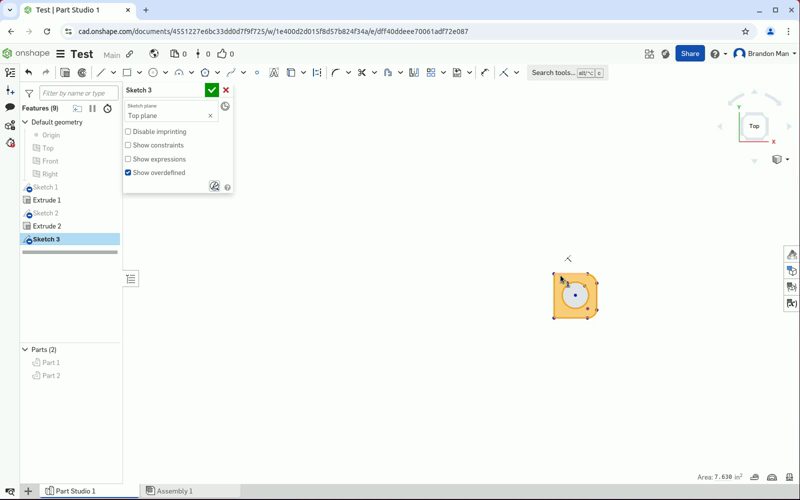
scroll(-6)
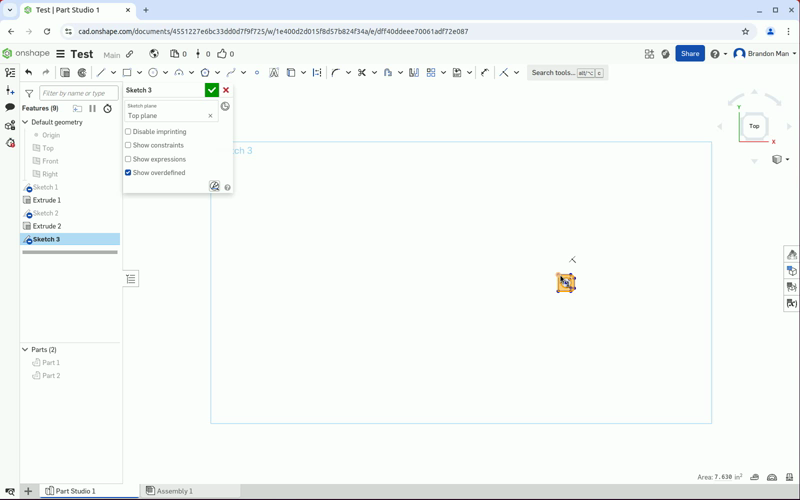
mouse_move(73, 352)
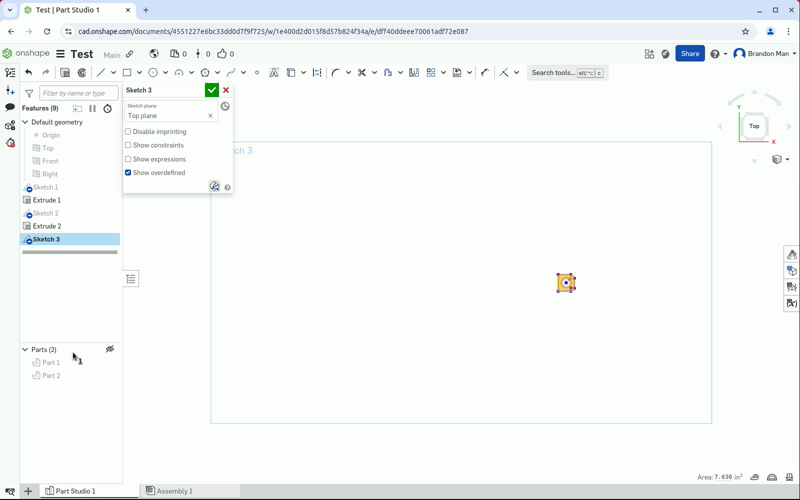
key(shift+y)
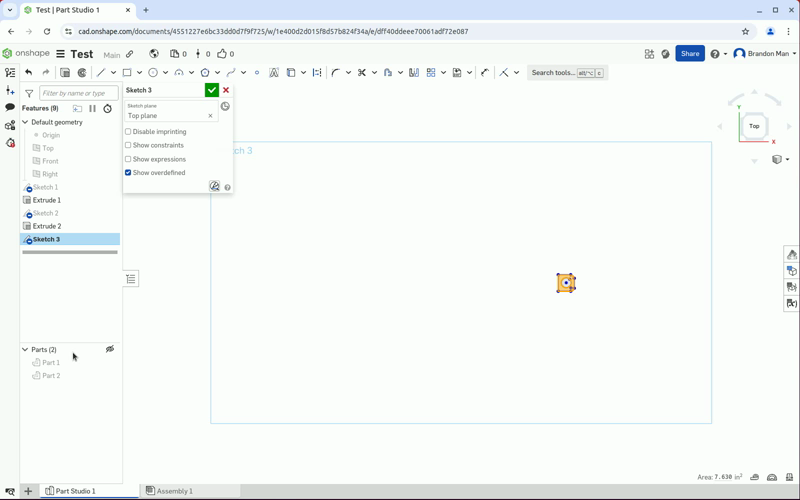
key(shift+e)
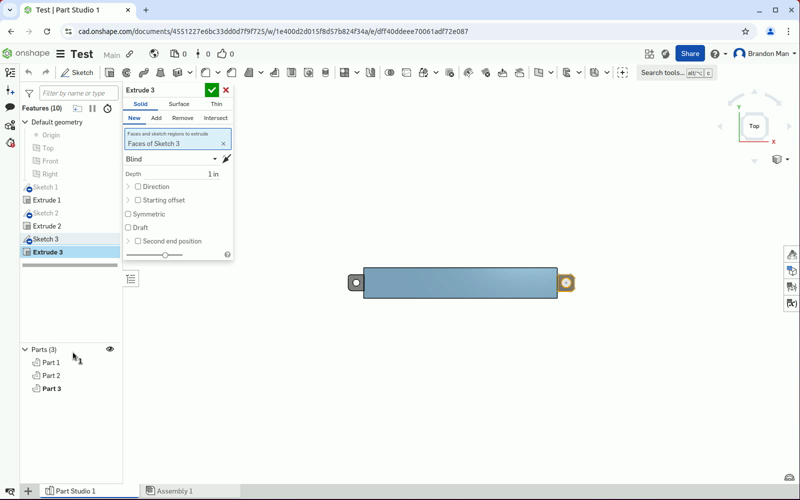
mouse_move(143, 106)
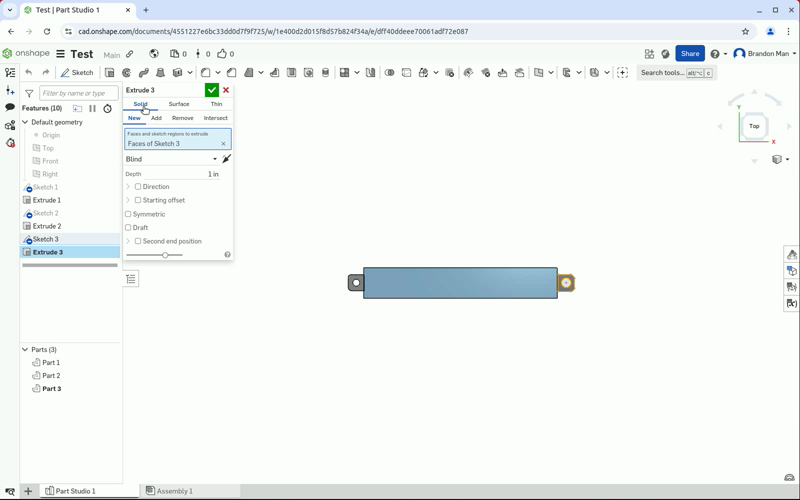
click(143, 106)
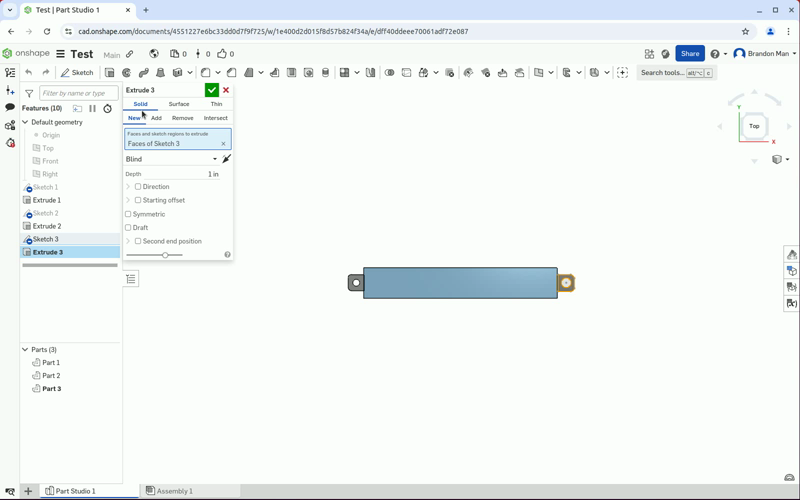
mouse_move(137, 120)
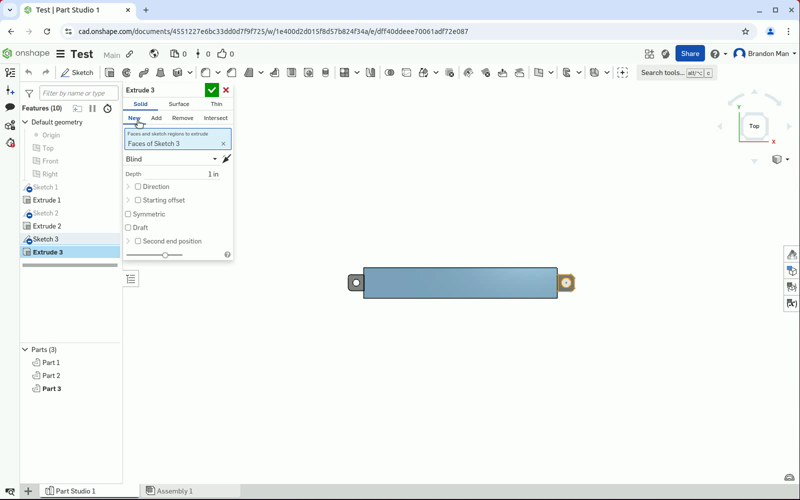
click(137, 120)
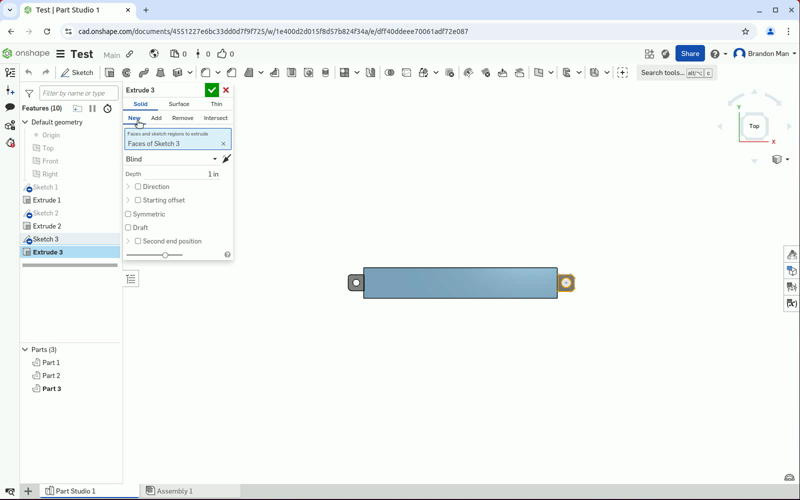
key(tab, 4)
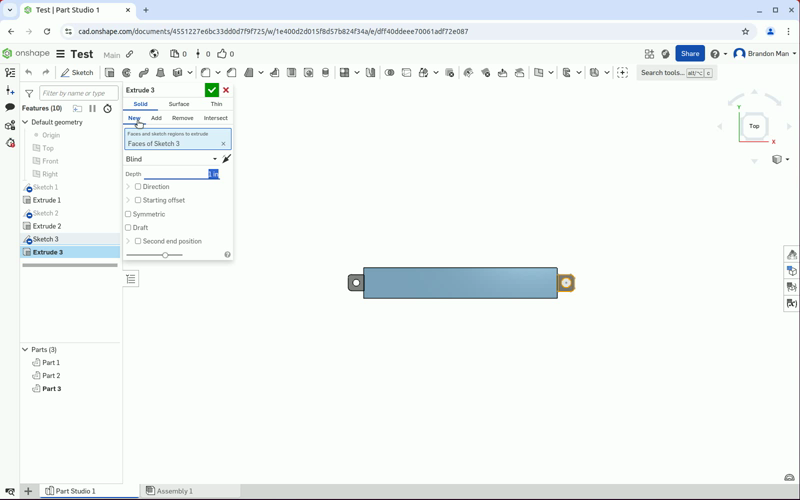
text(0.722)
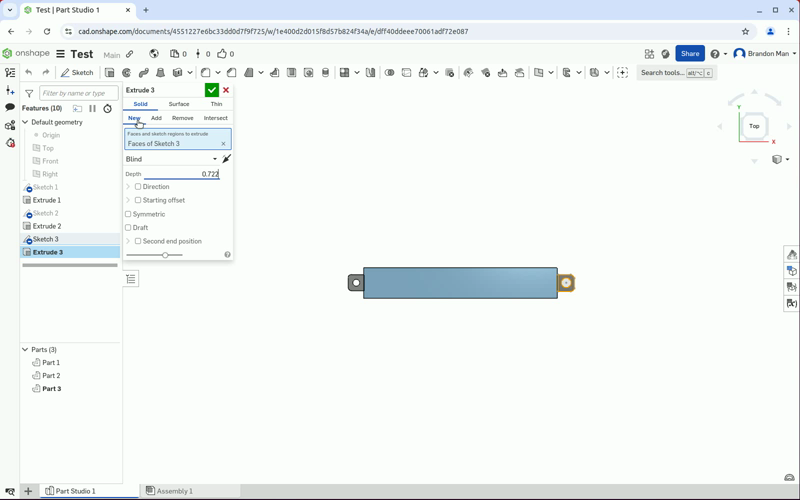
key(enter)
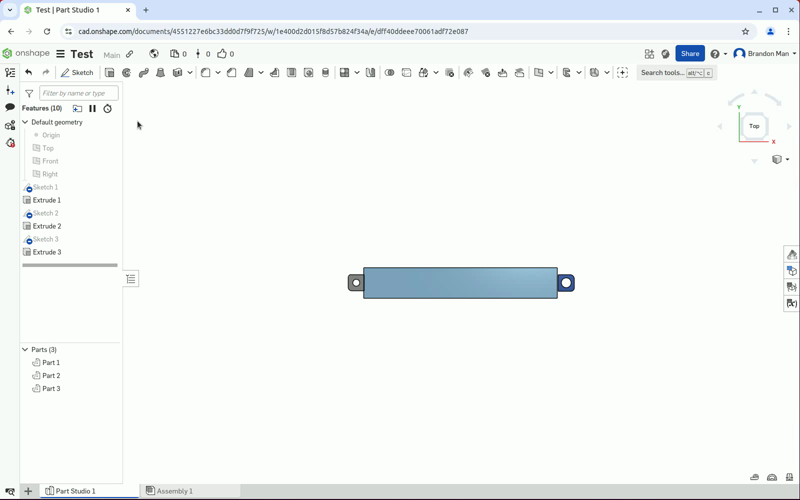
key(shift+h)
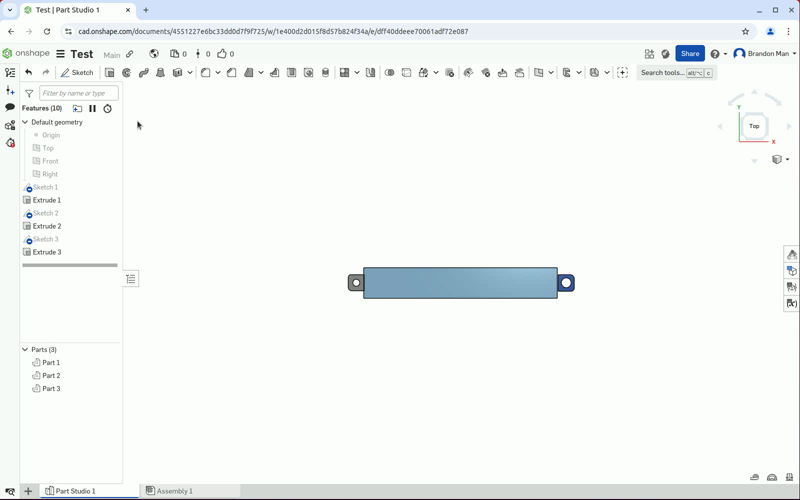
key(shift+h)
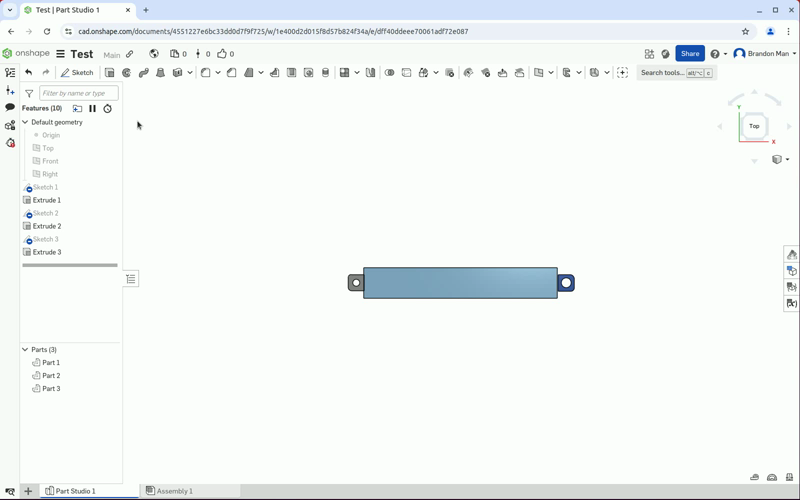
mouse_move(73, 189)
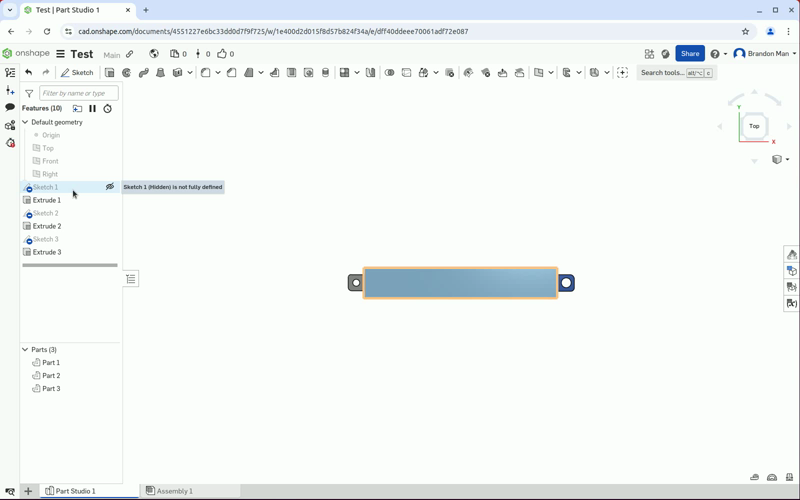
click(73, 189)
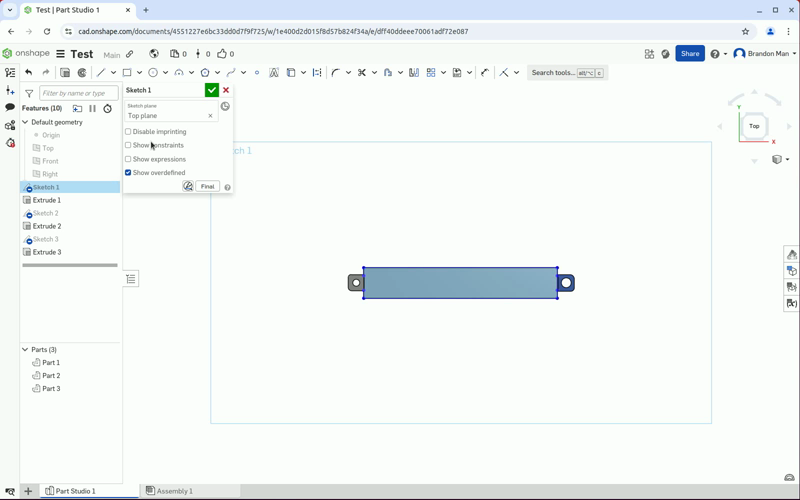
mouse_move(229, 92)
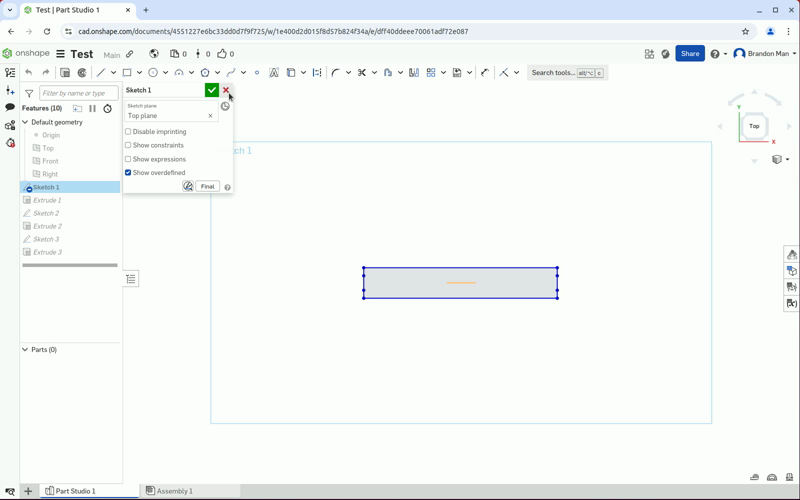
click(229, 92)
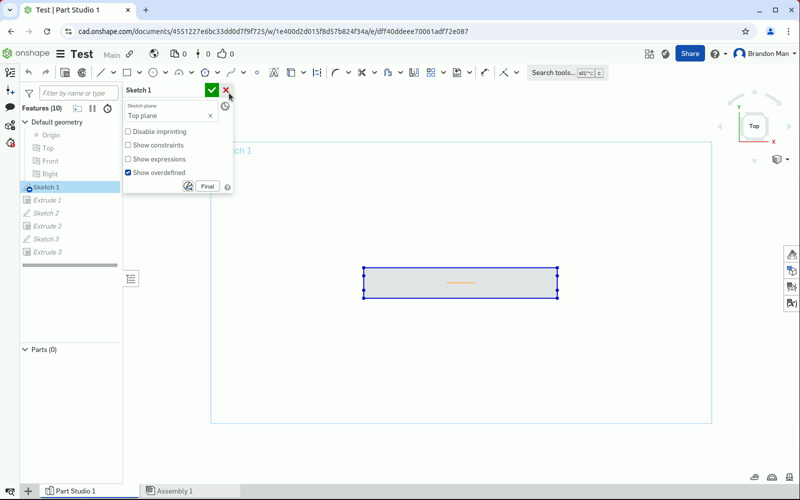
mouse_move(73, 352)
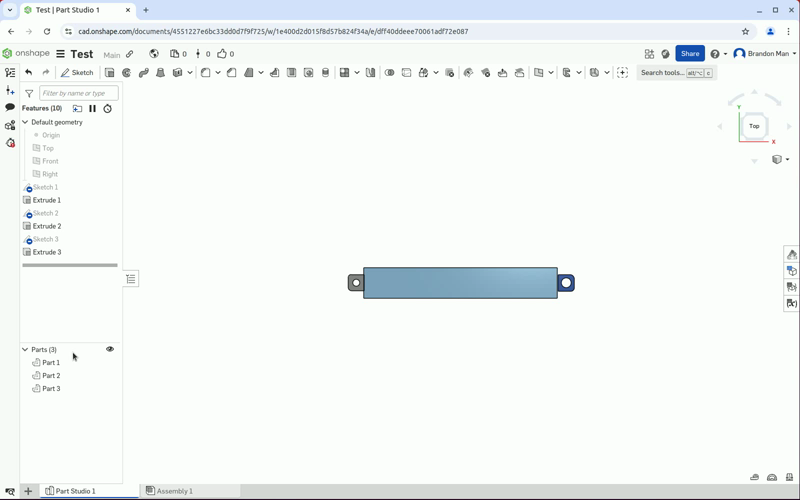
key(y)
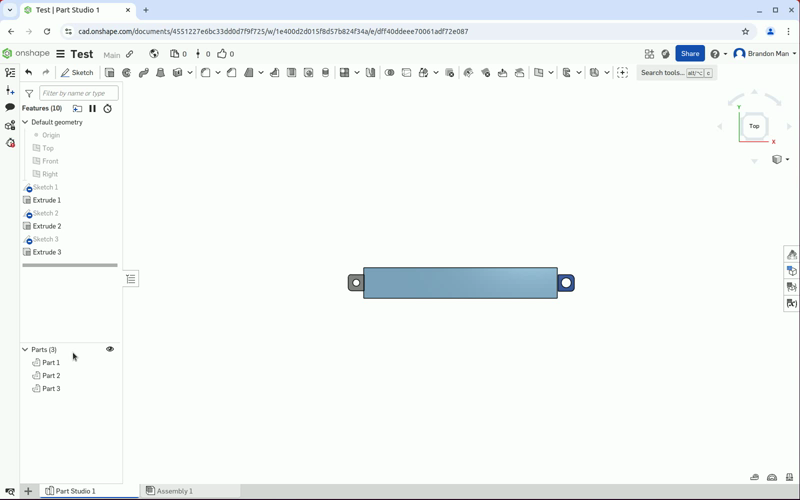
key(shift+p)
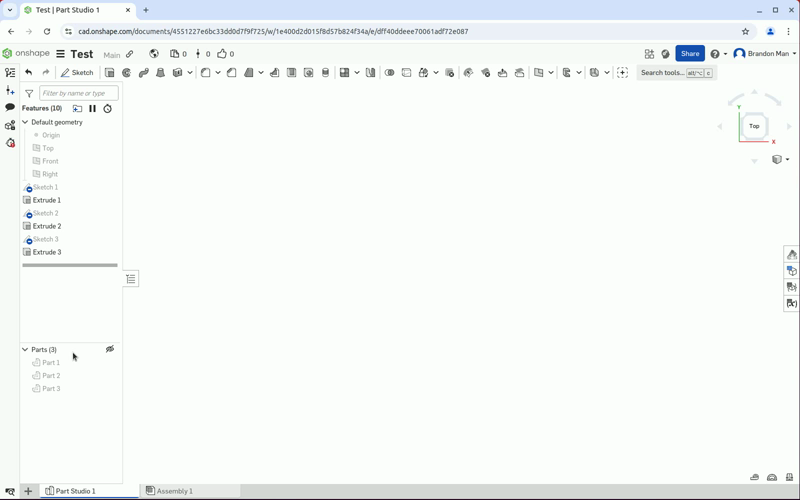
key(space)
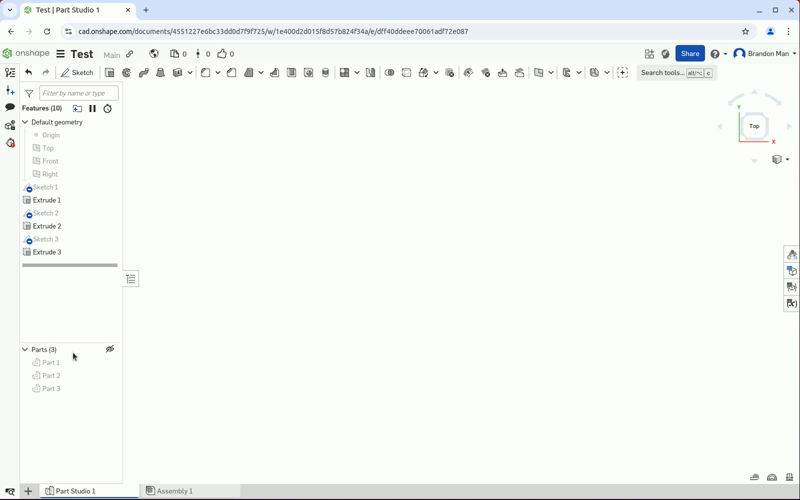
key_down(shift)
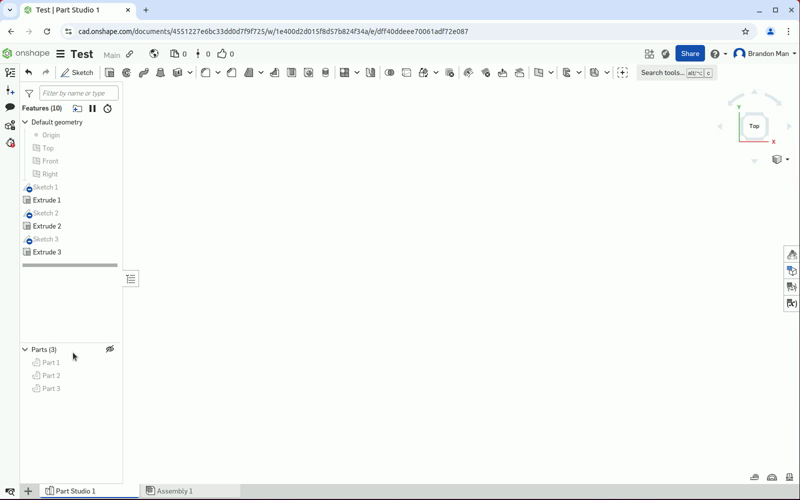
key(up)
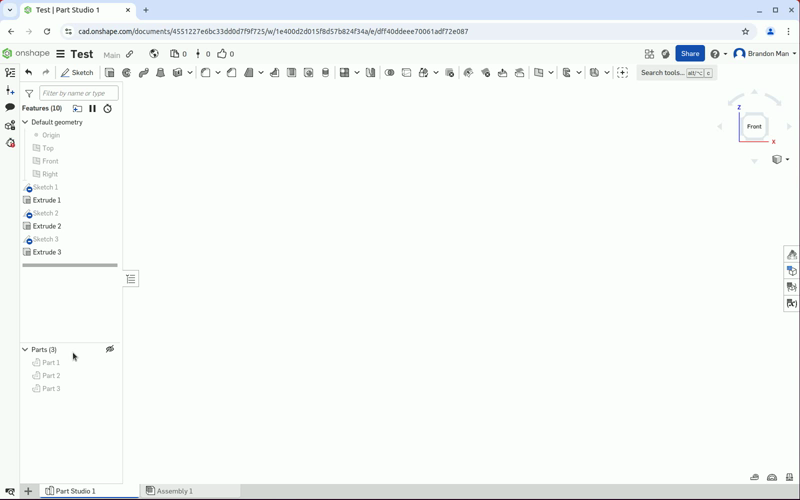
key_up(shift)
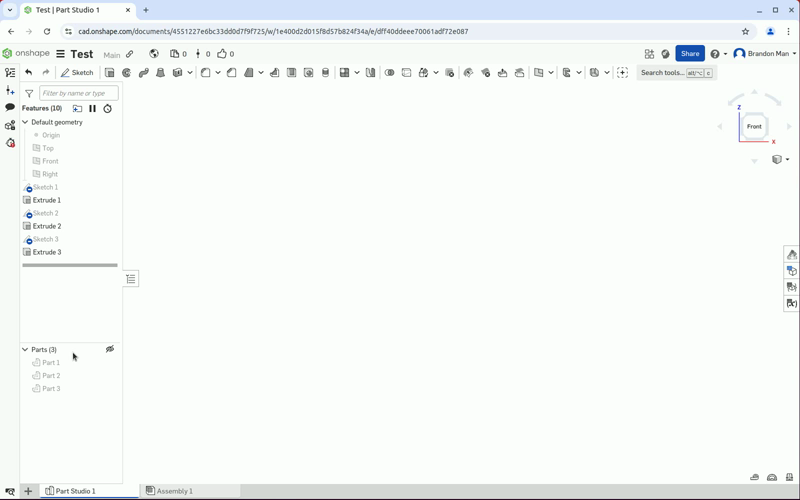
mouse_move(73, 352)
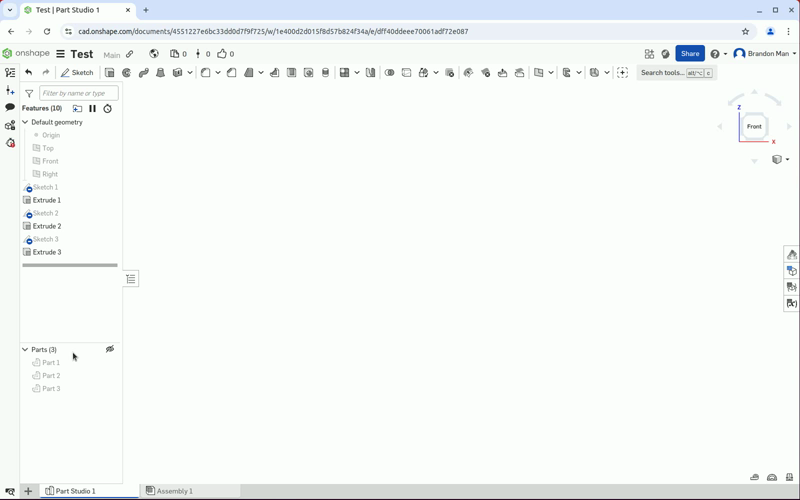
key(shift+y)
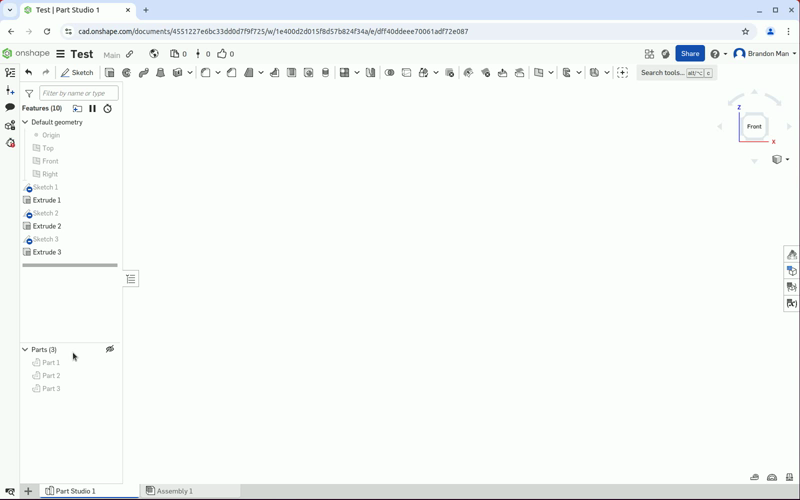
key(shift+s)
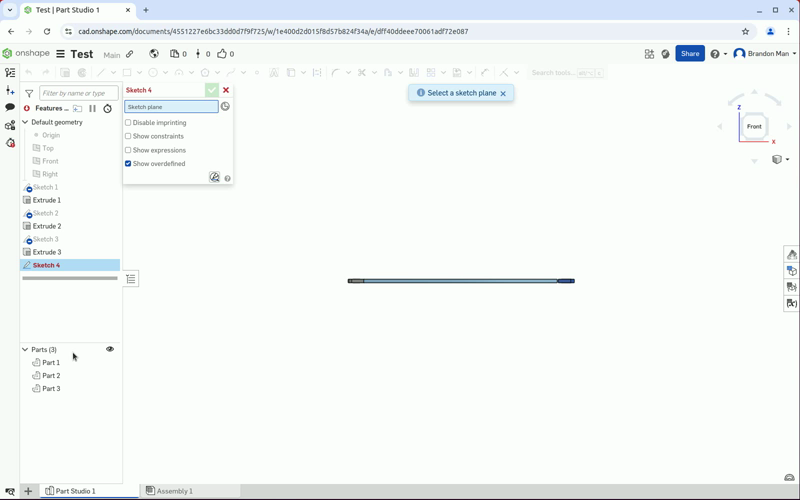
mouse_move(73, 163)
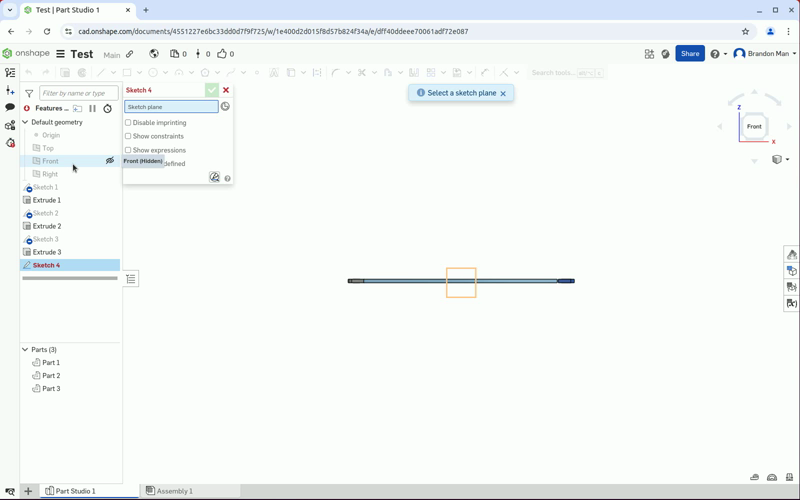
click(73, 163)
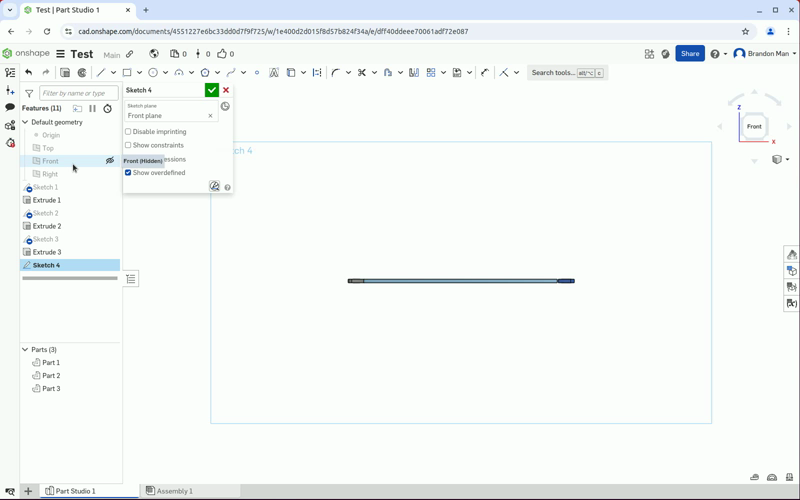
mouse_move(73, 352)
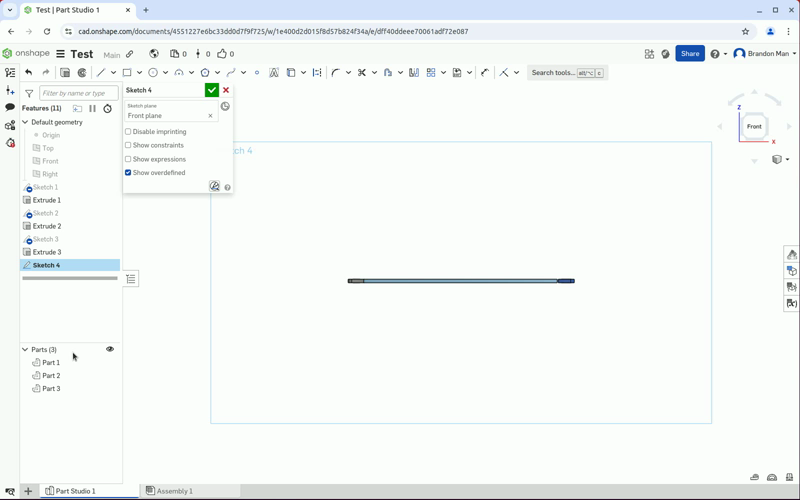
key(y)
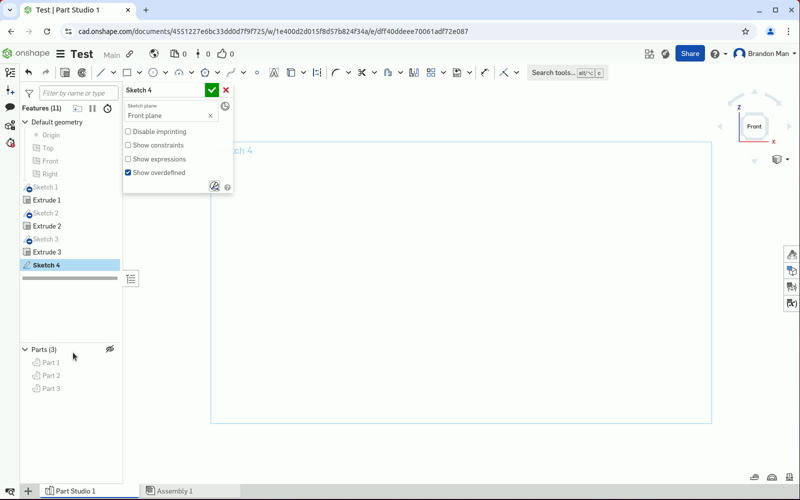
key(l)
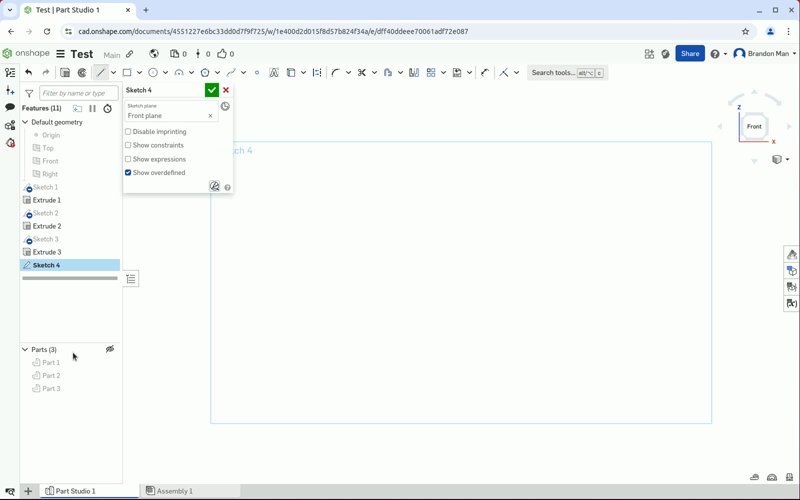
key_down(shift)
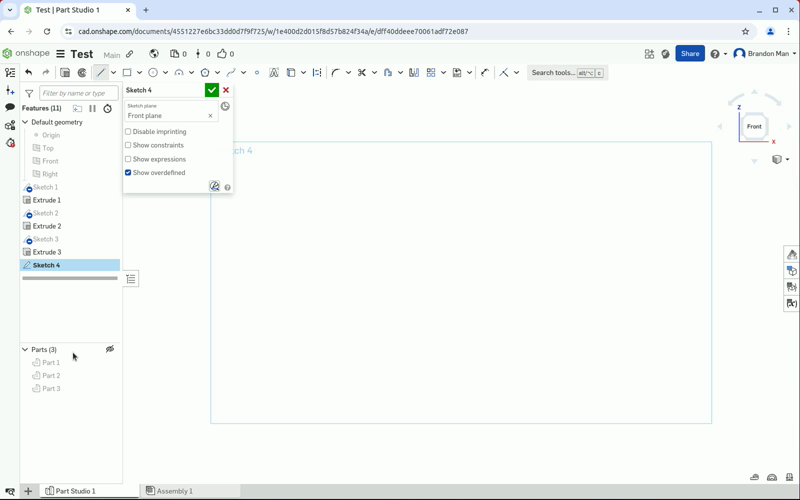
mouse_move(368, 279)
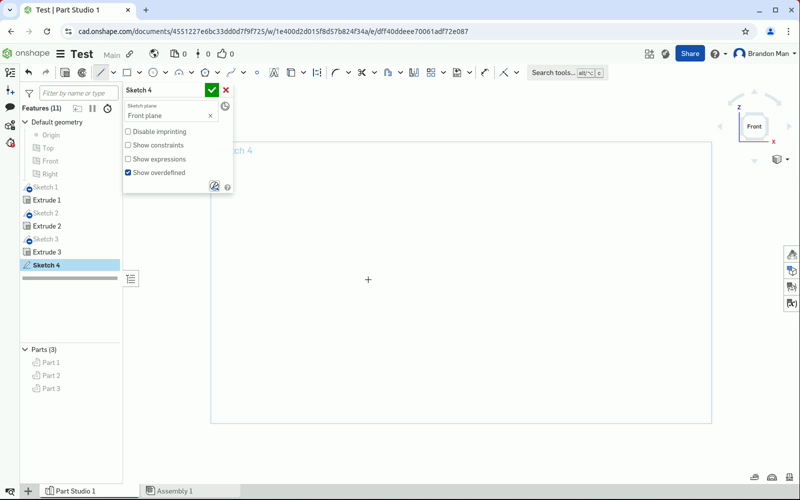
click(368, 279)
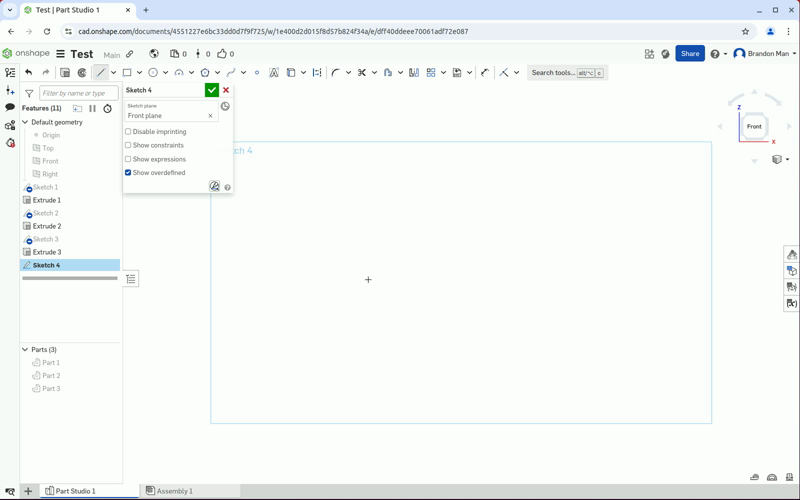
key_up(shift)
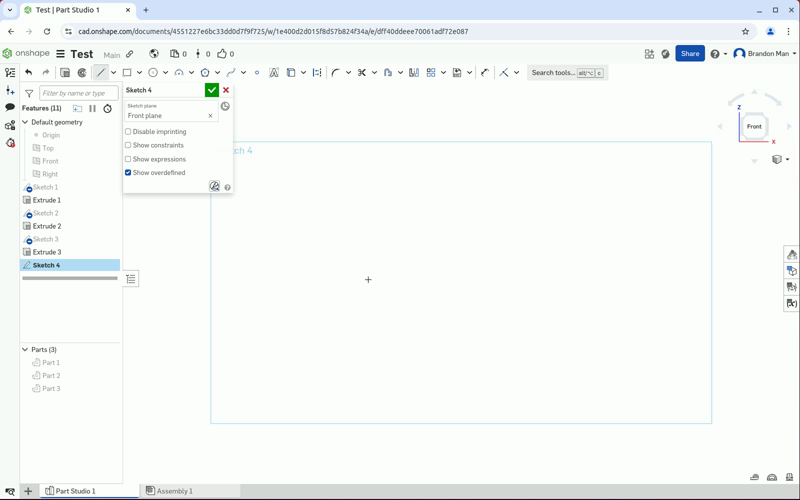
key_down(shift)
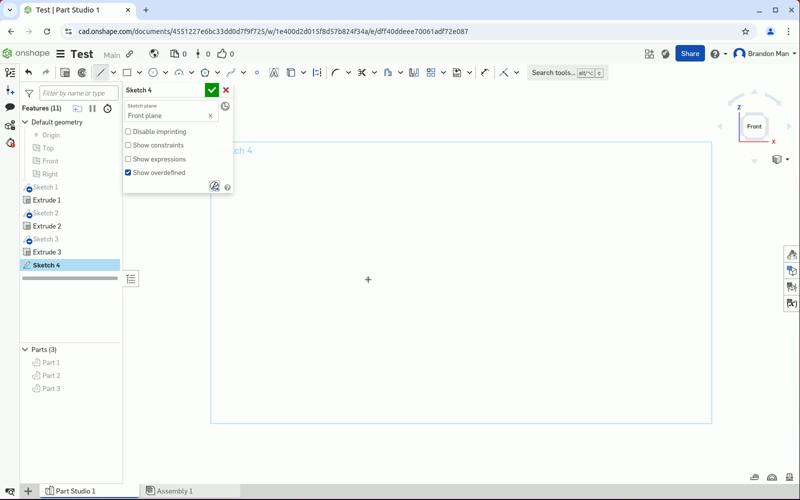
mouse_move(398, 279)
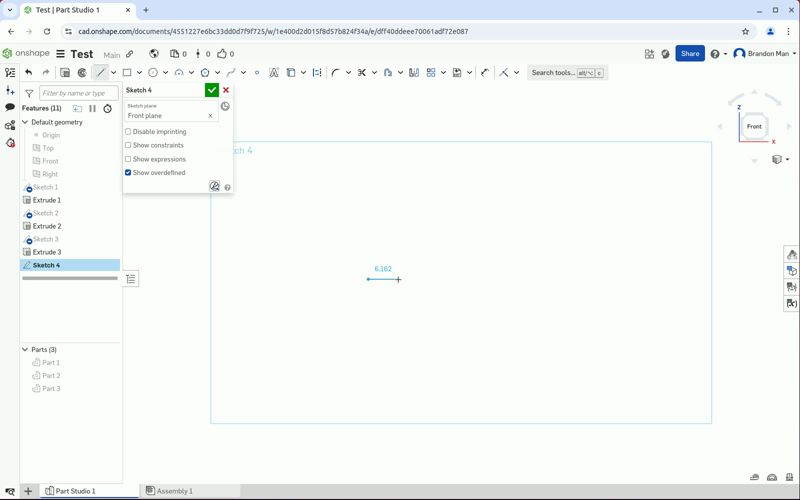
mouse_move(371, 279)
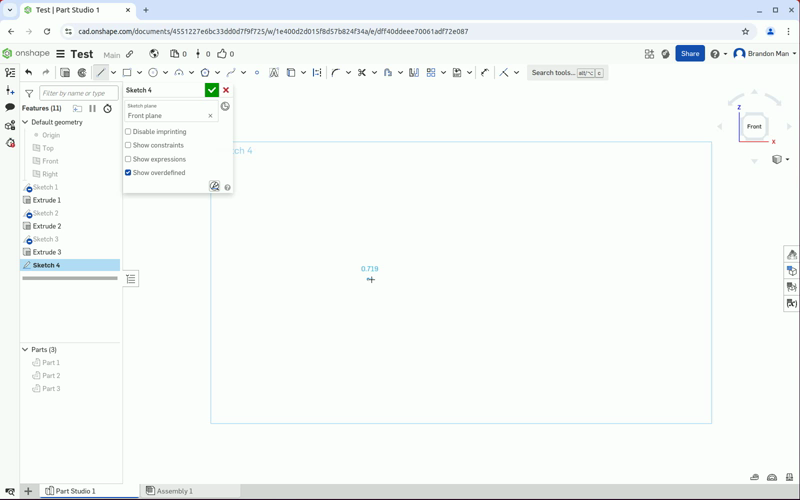
scroll(6)
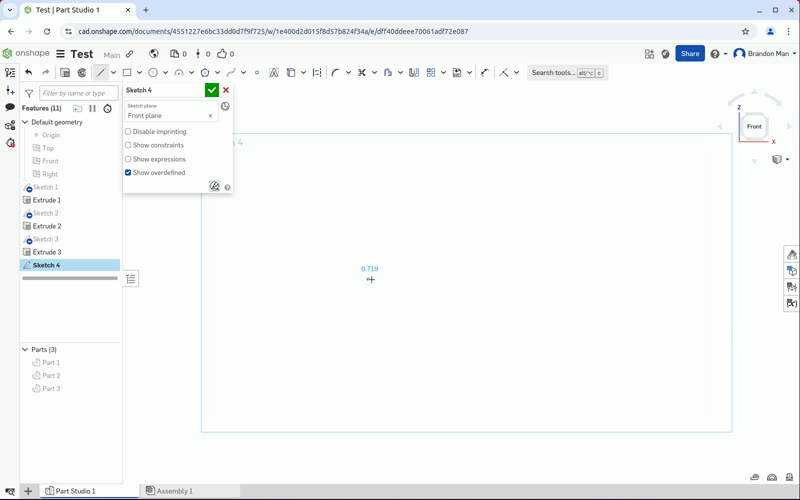
scroll(6)
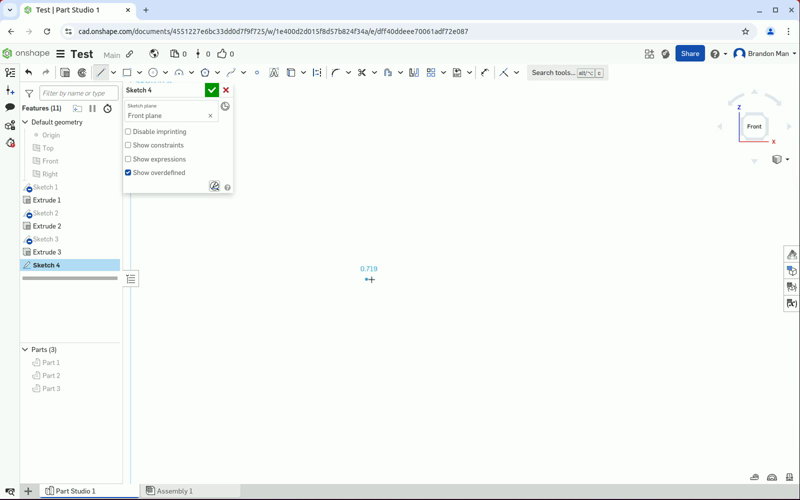
scroll(6)
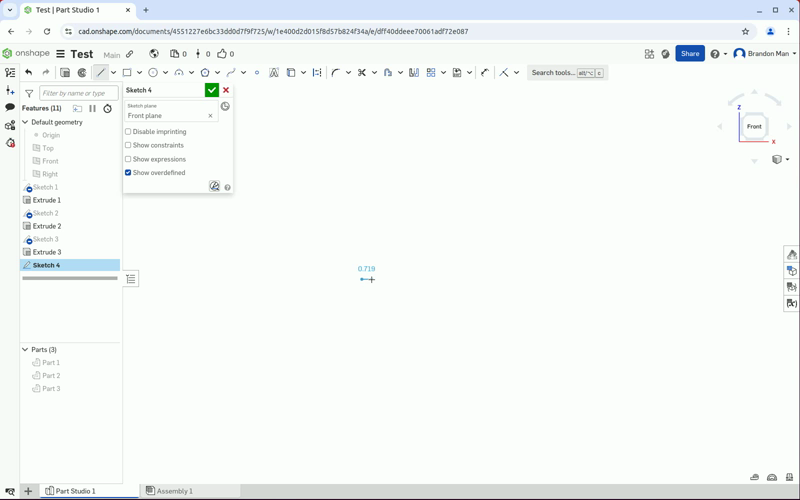
scroll(6)
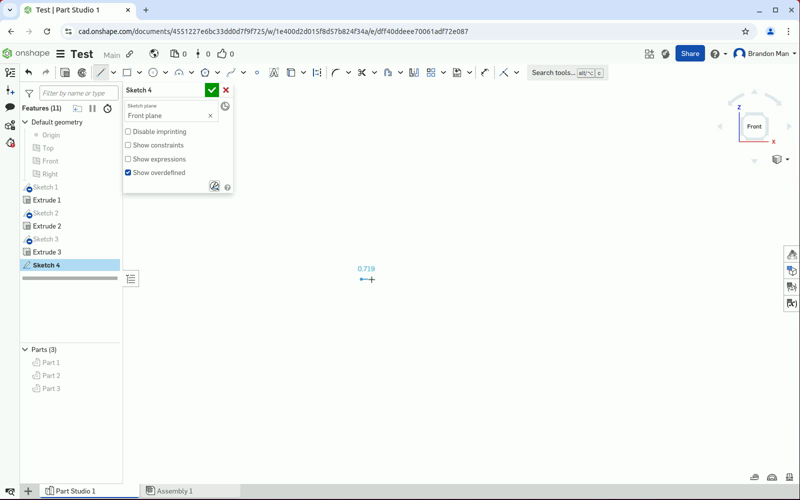
scroll(6)
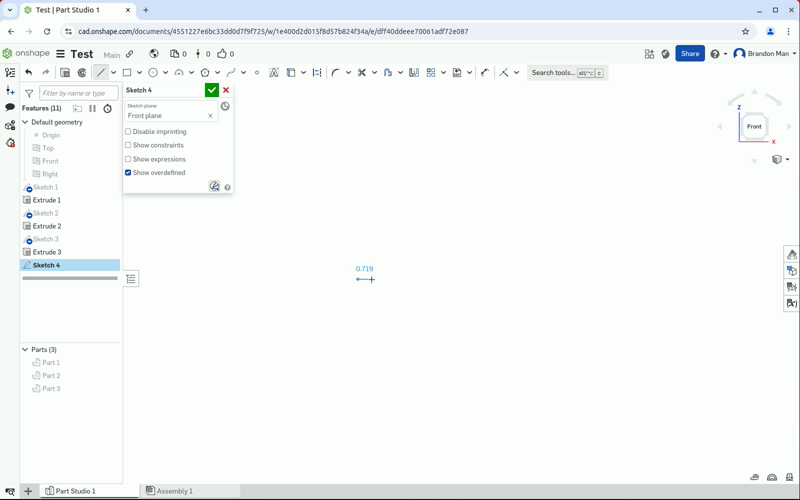
scroll(6)
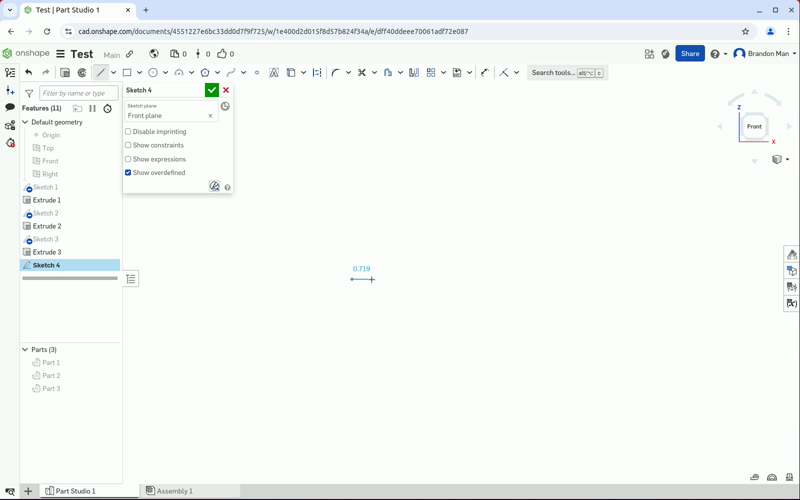
scroll(6)
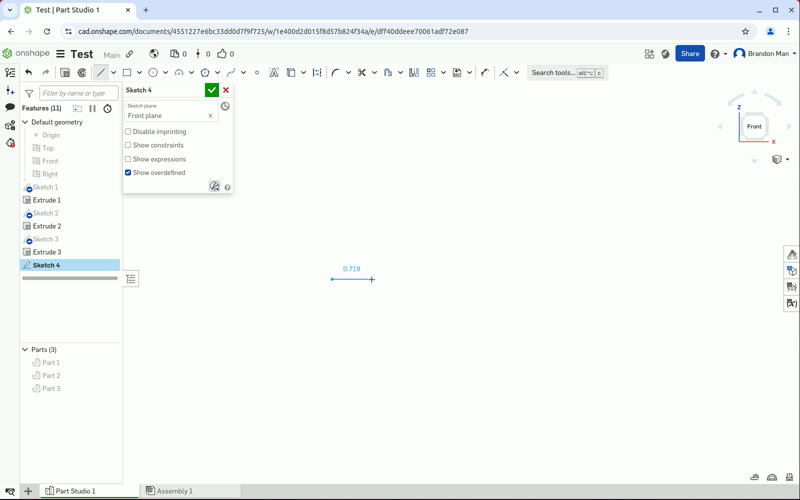
click(371, 279)
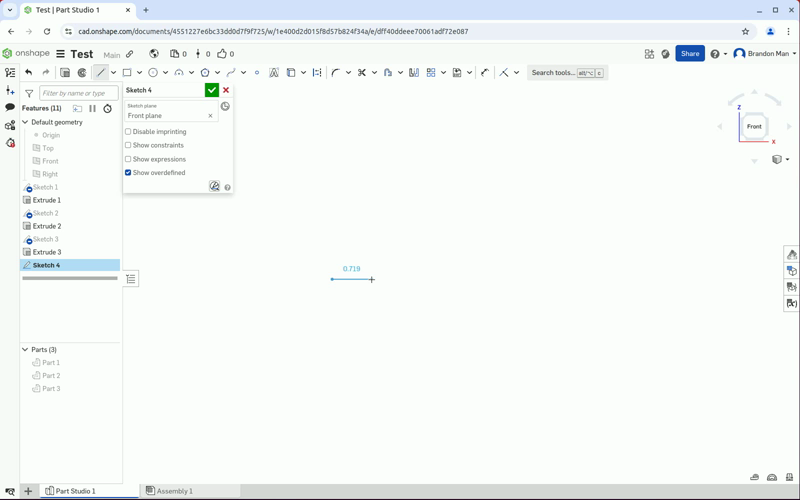
scroll(-6)
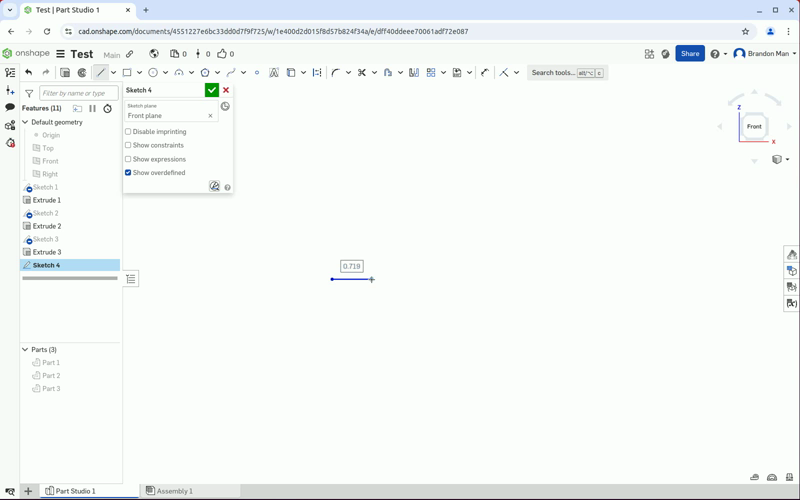
scroll(-6)
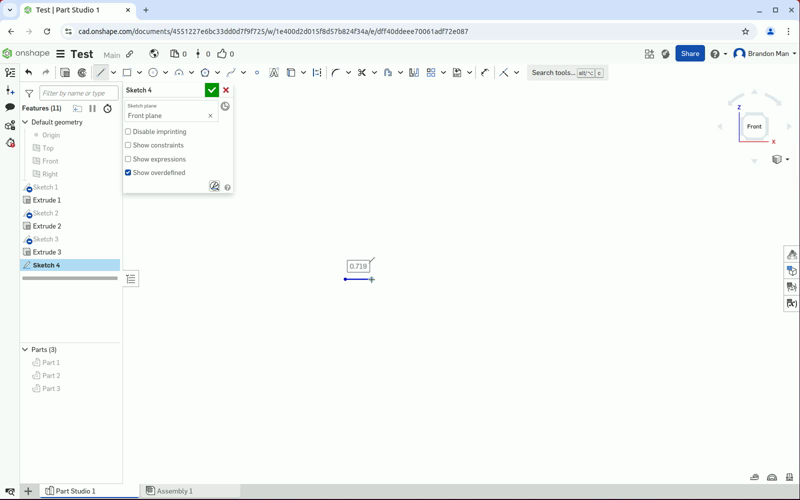
scroll(-6)
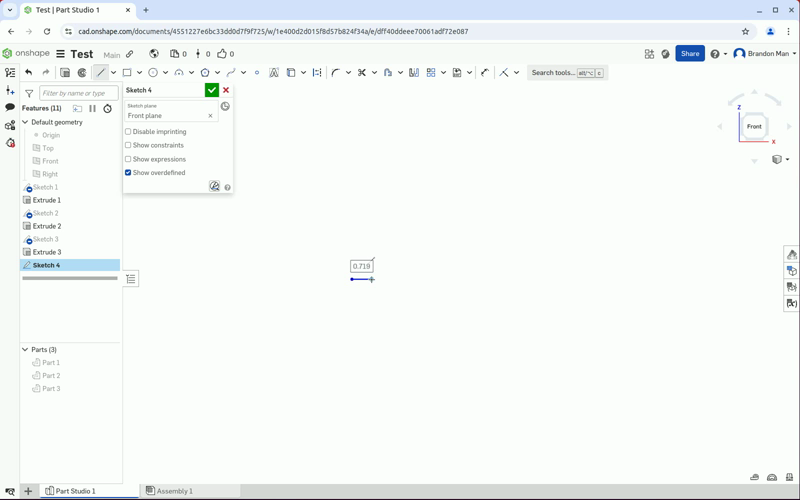
scroll(-6)
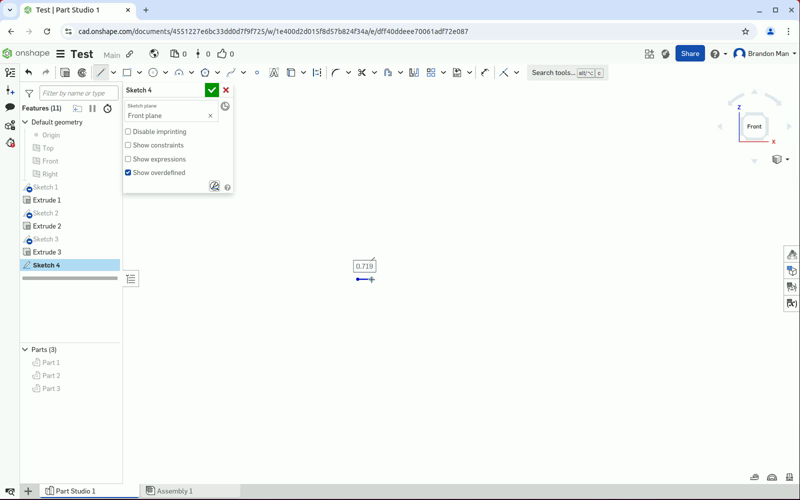
scroll(-6)
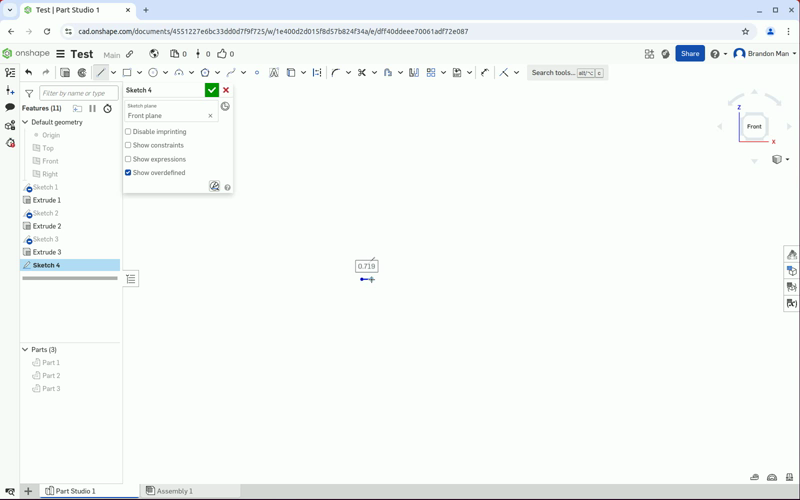
scroll(-6)
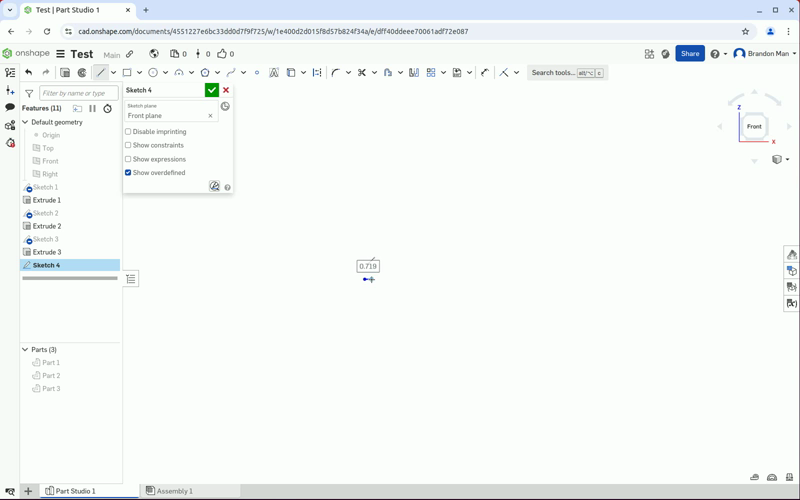
scroll(-6)
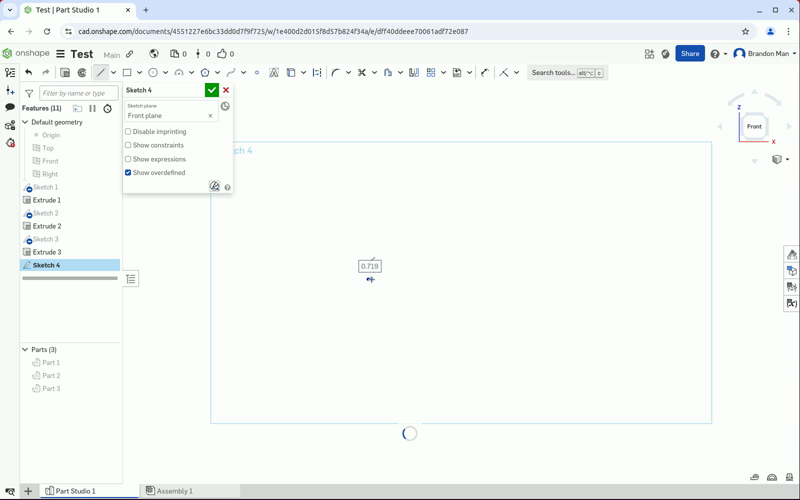
key_up(shift)
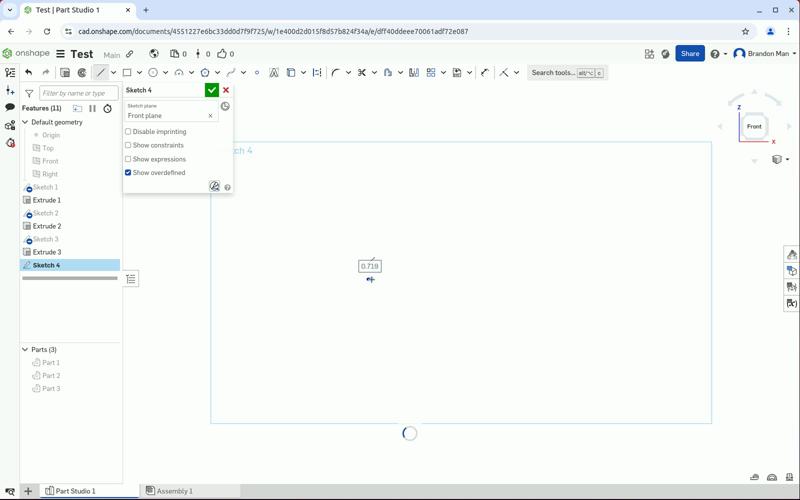
key_down(shift)
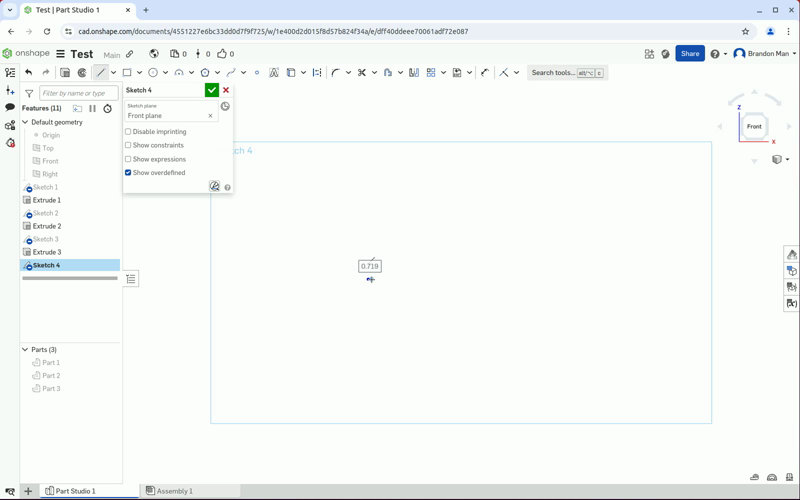
mouse_move(371, 198)
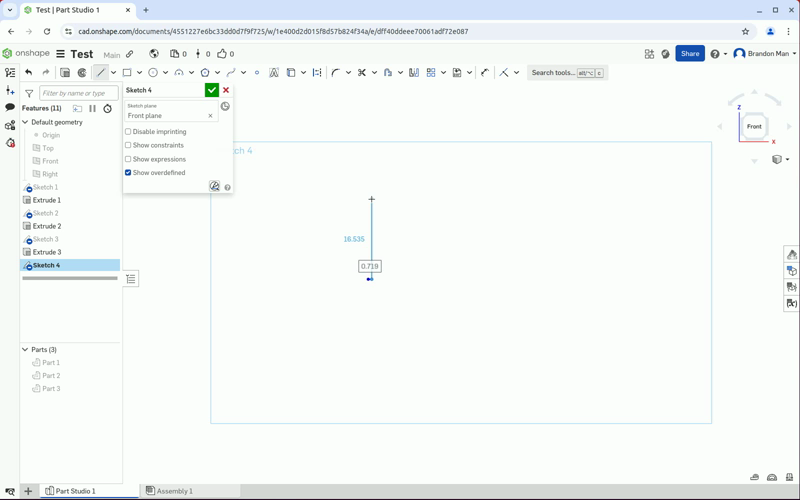
click(371, 198)
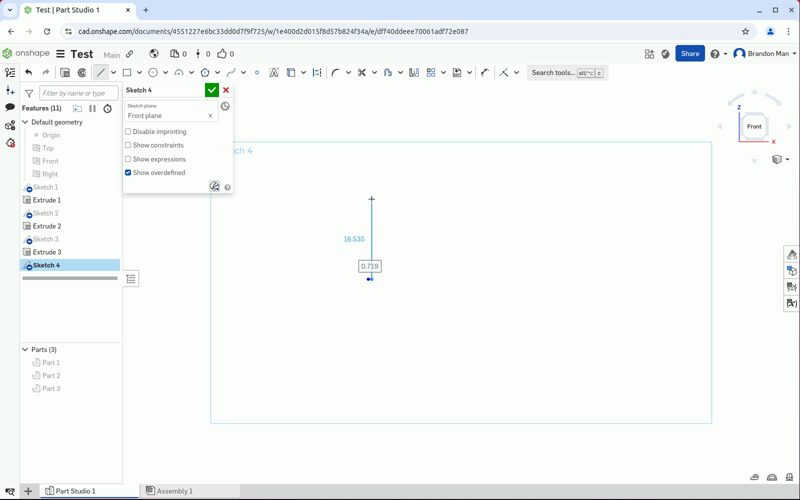
key_up(shift)
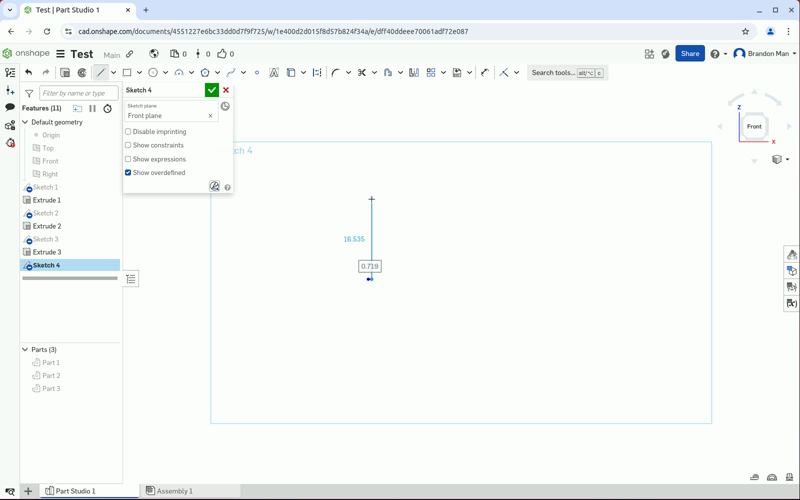
key_down(shift)
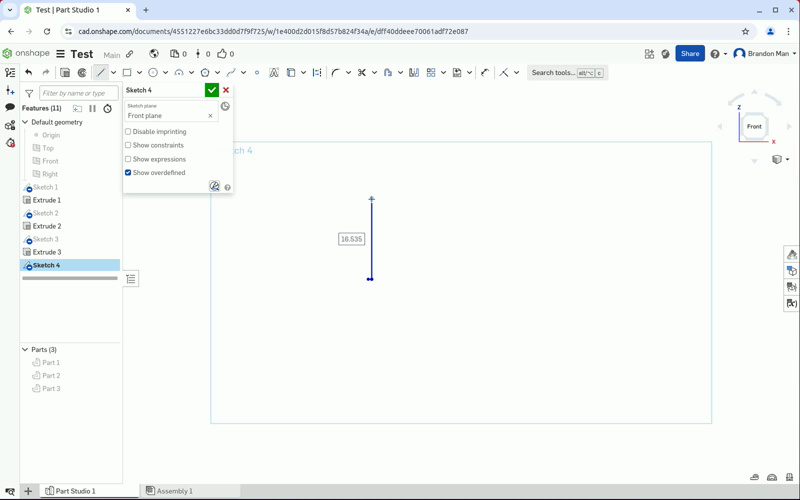
mouse_move(401, 198)
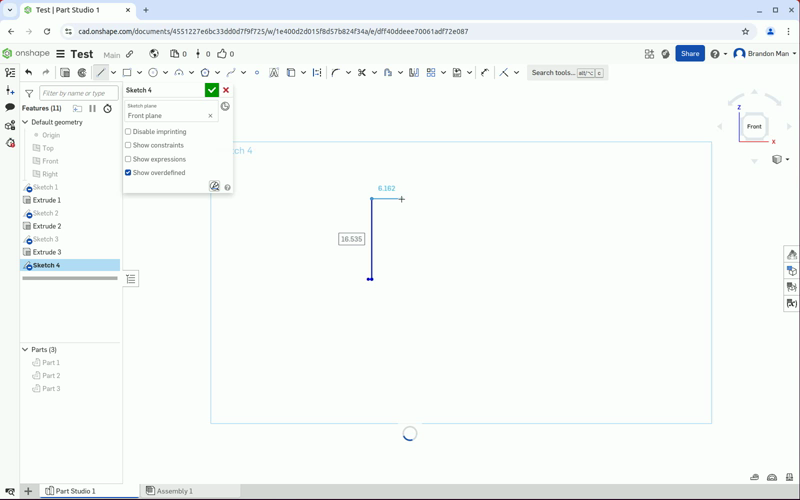
mouse_move(378, 198)
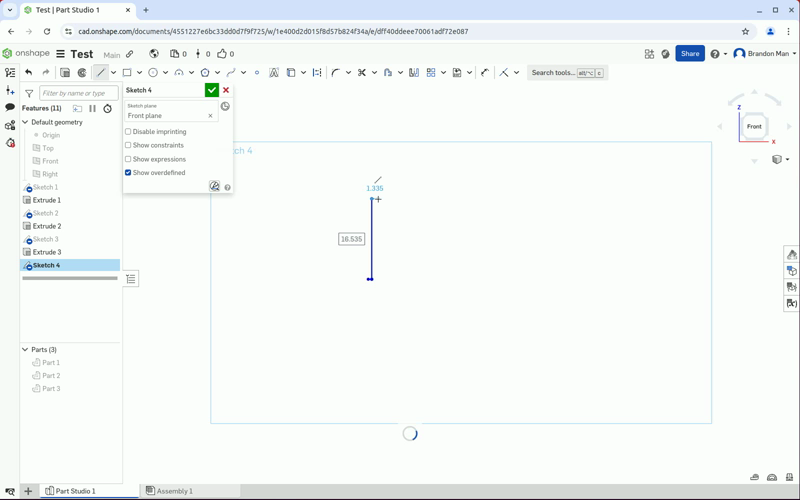
scroll(6)
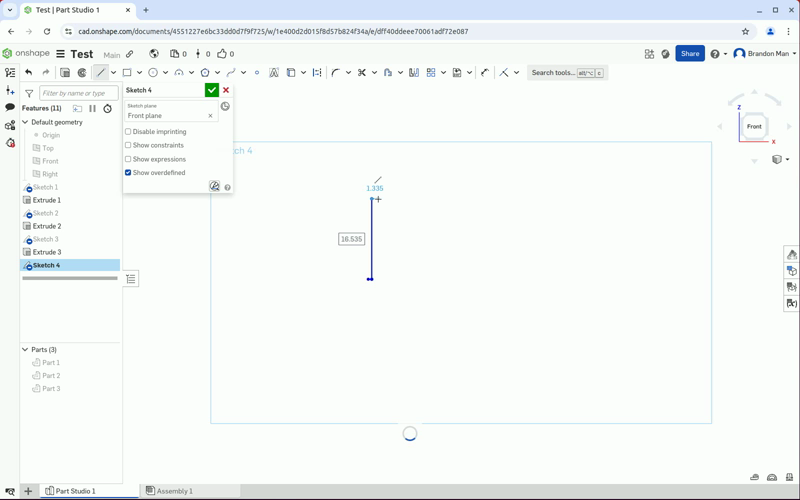
scroll(6)
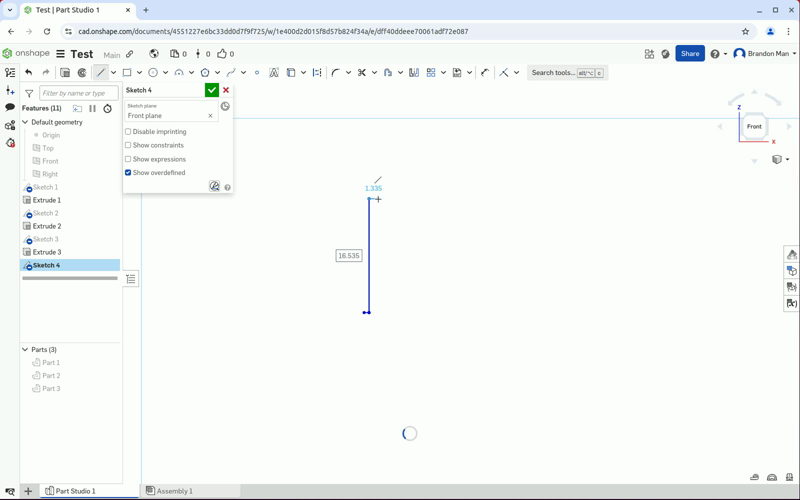
scroll(6)
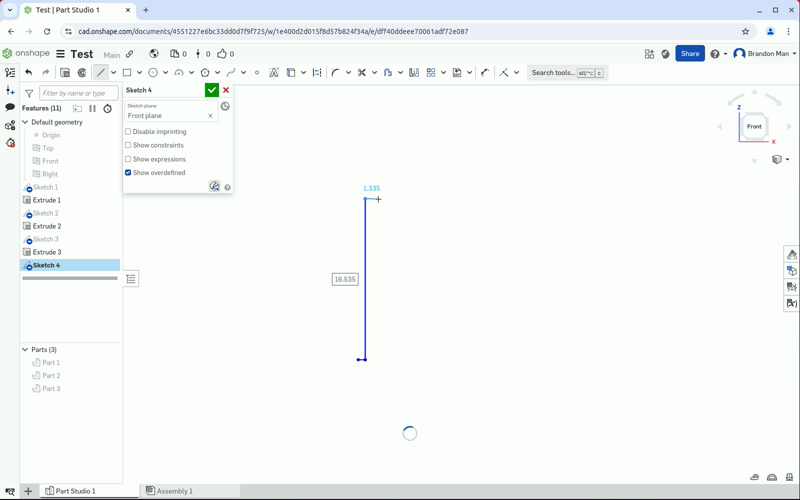
scroll(6)
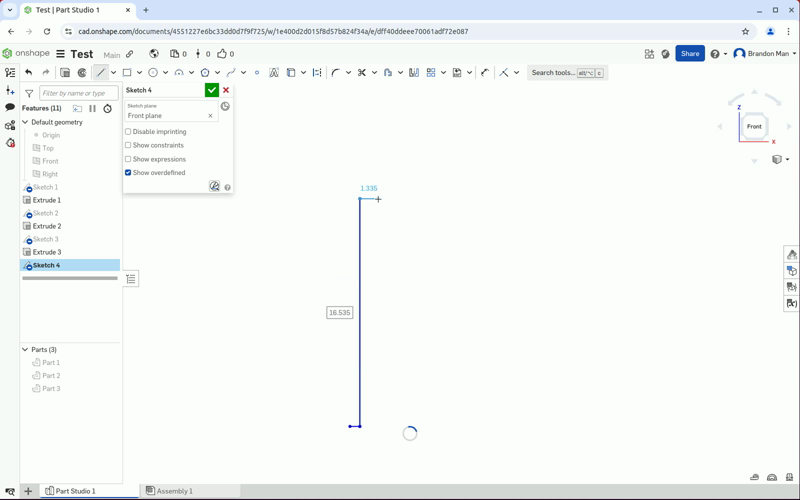
scroll(6)
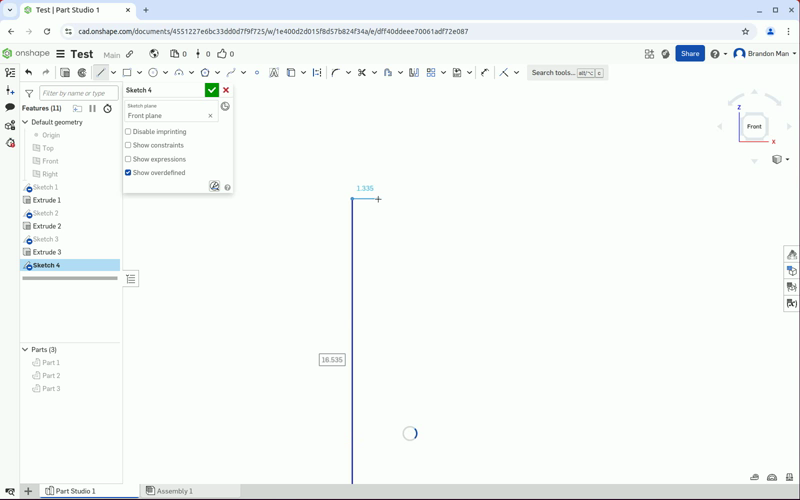
scroll(6)
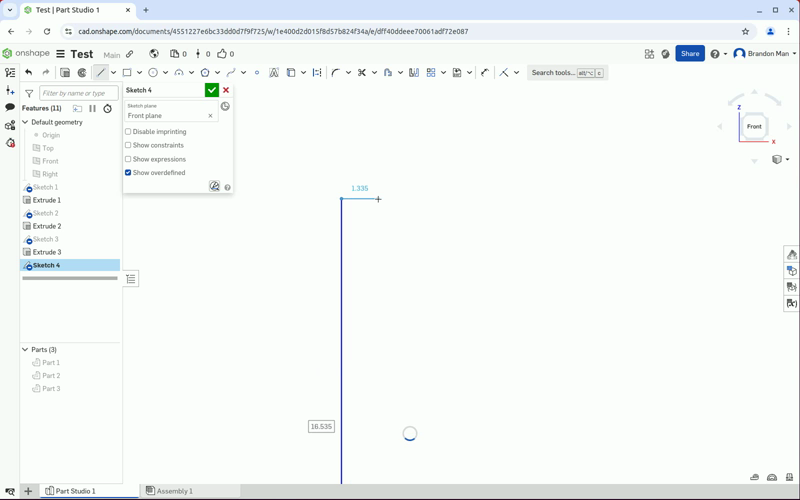
scroll(6)
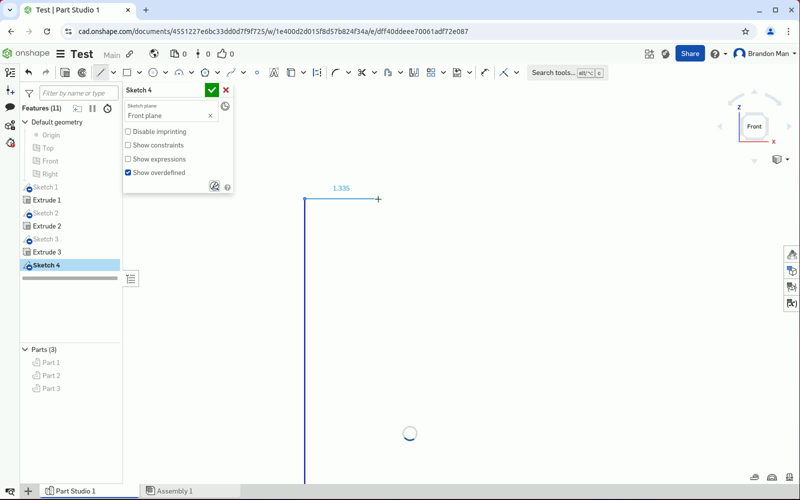
click(378, 198)
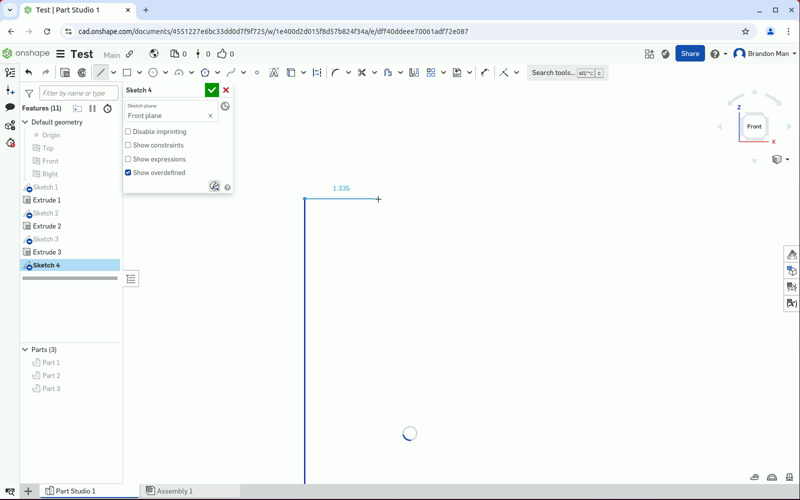
scroll(-6)
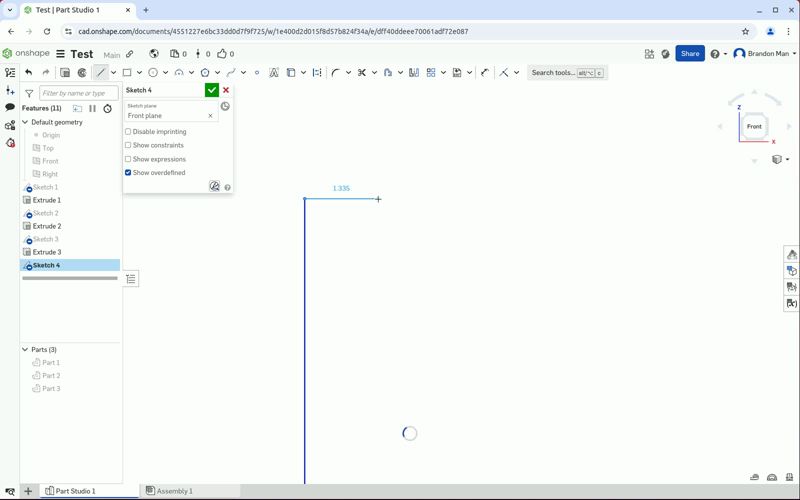
scroll(-6)
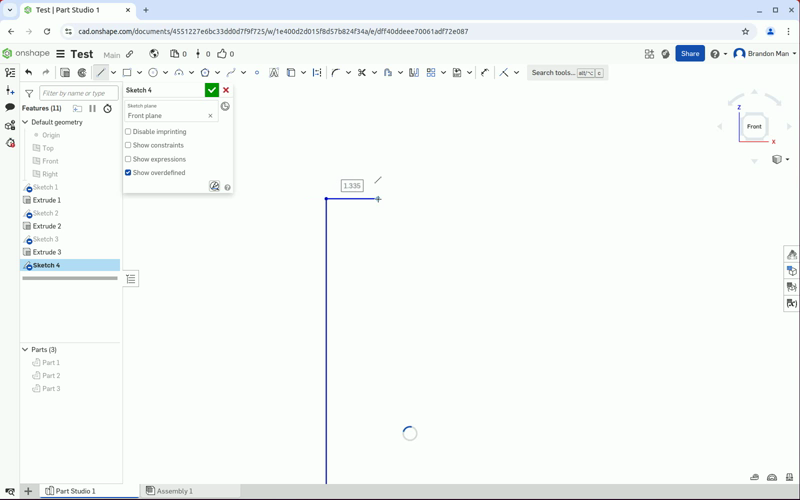
scroll(-6)
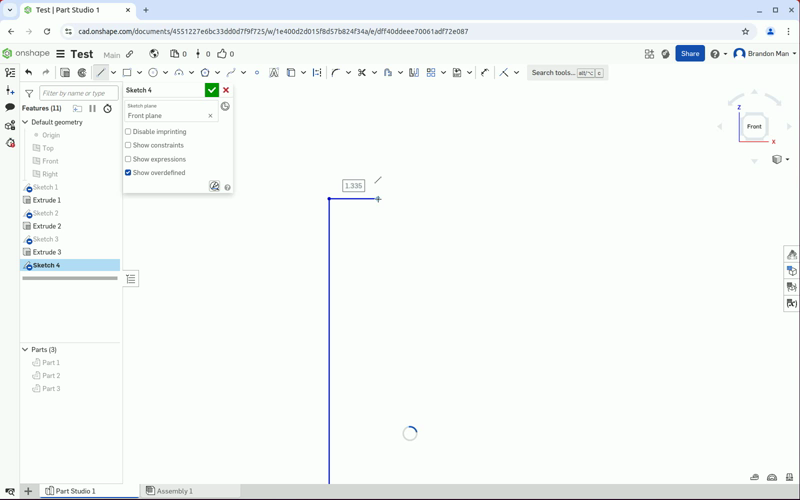
scroll(-6)
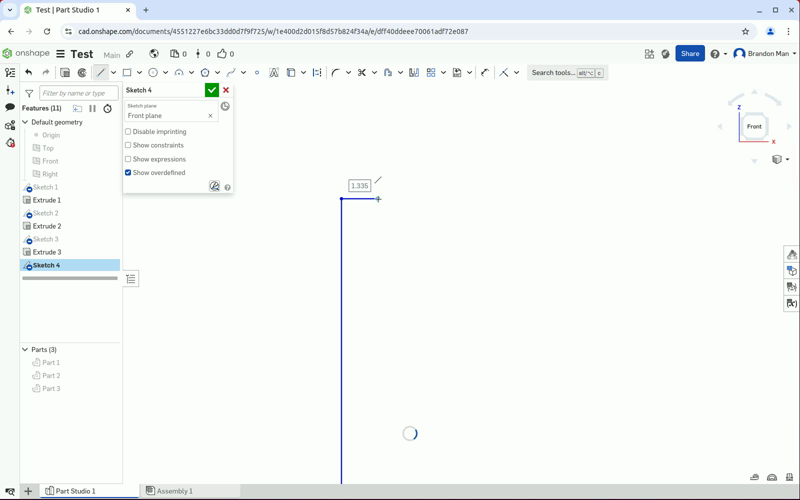
scroll(-6)
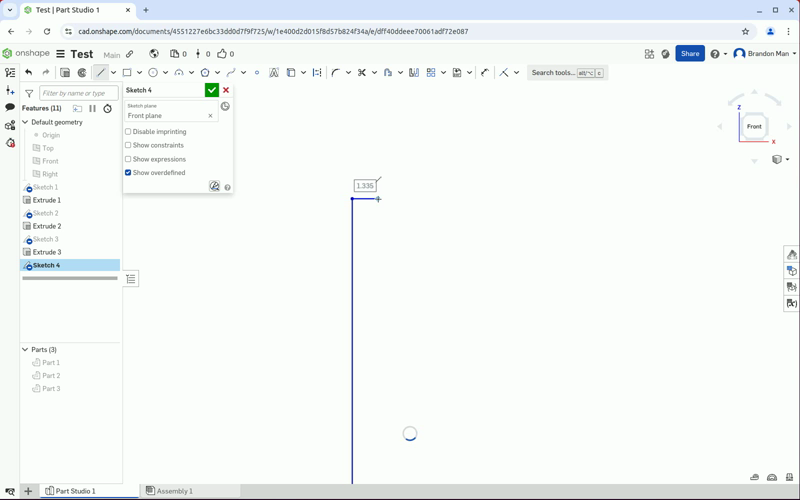
scroll(-6)
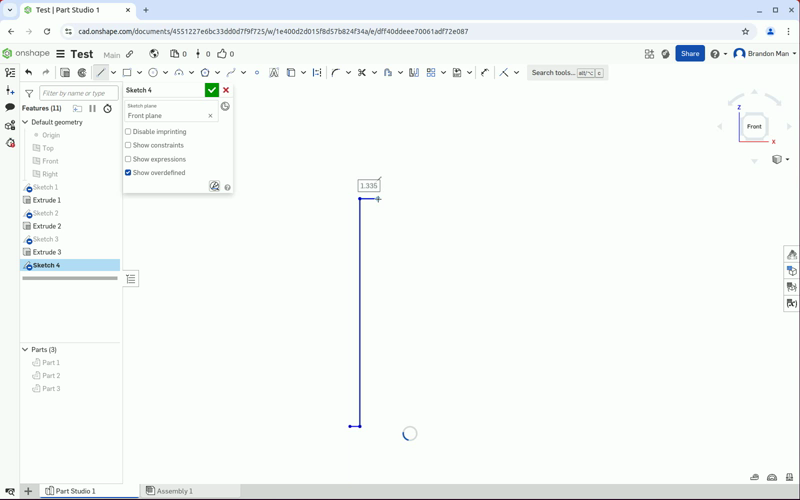
scroll(-6)
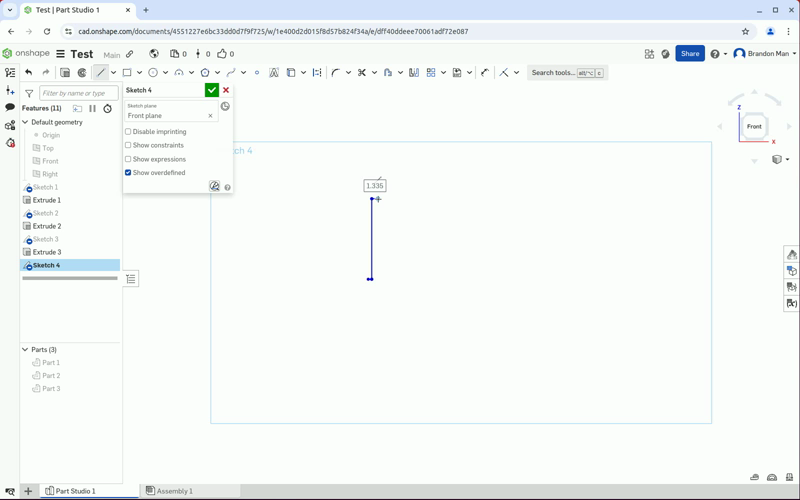
key_up(shift)
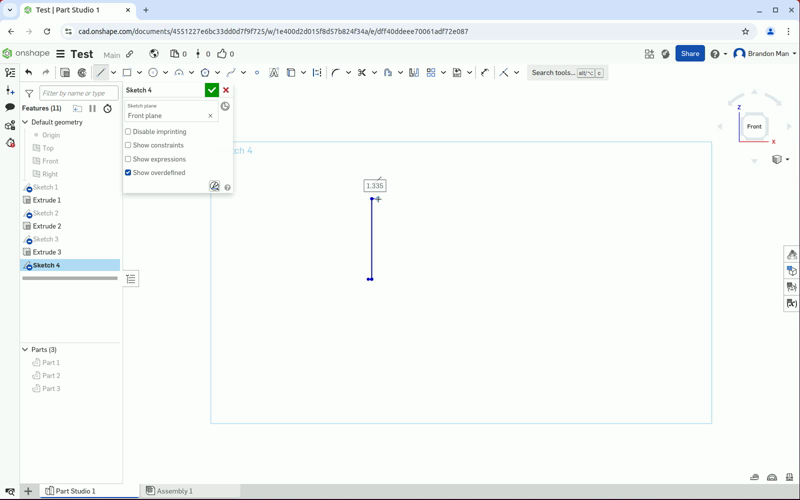
key_down(shift)
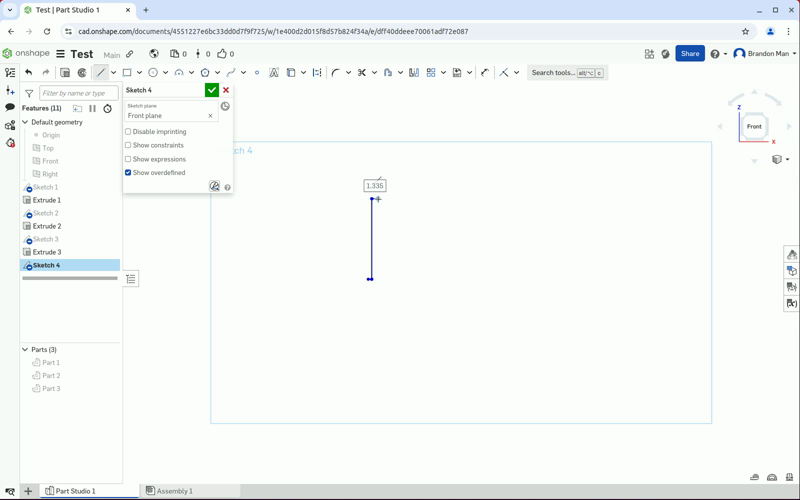
mouse_move(408, 198)
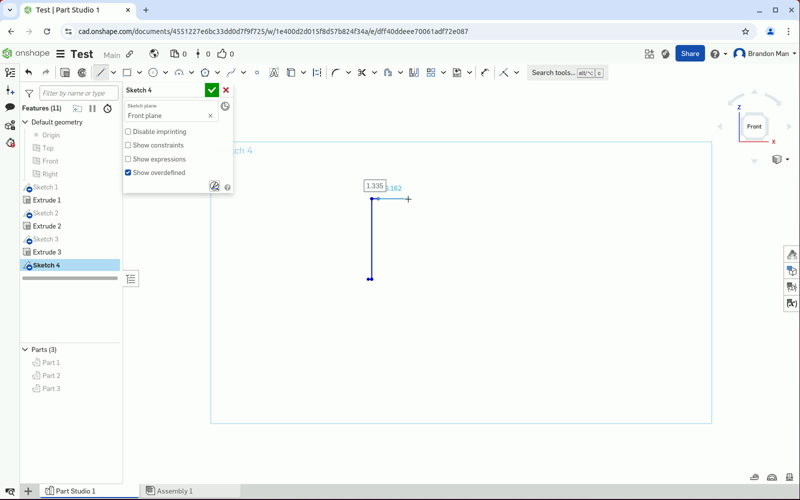
mouse_move(368, 192)
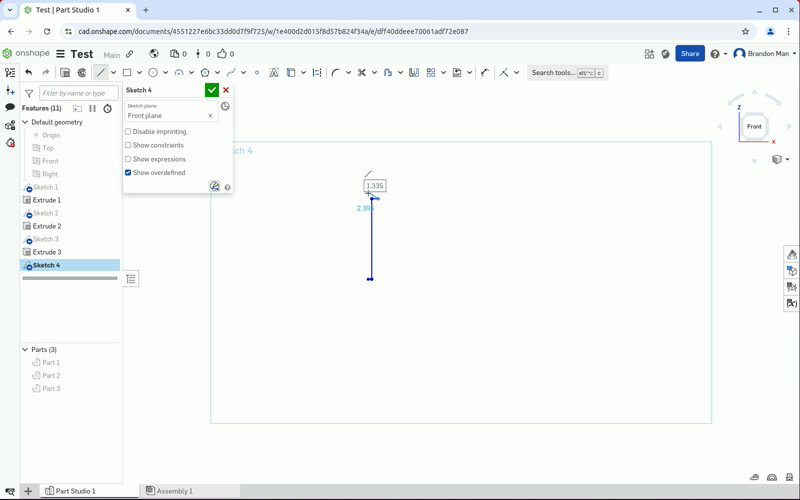
click(368, 192)
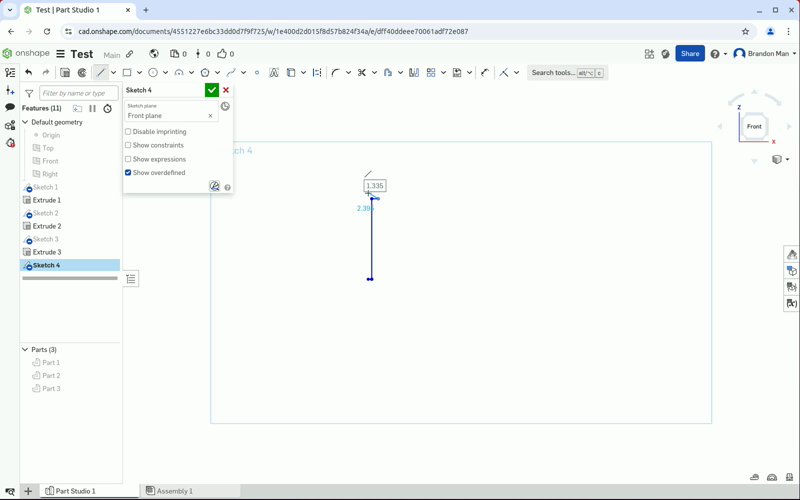
key_up(shift)
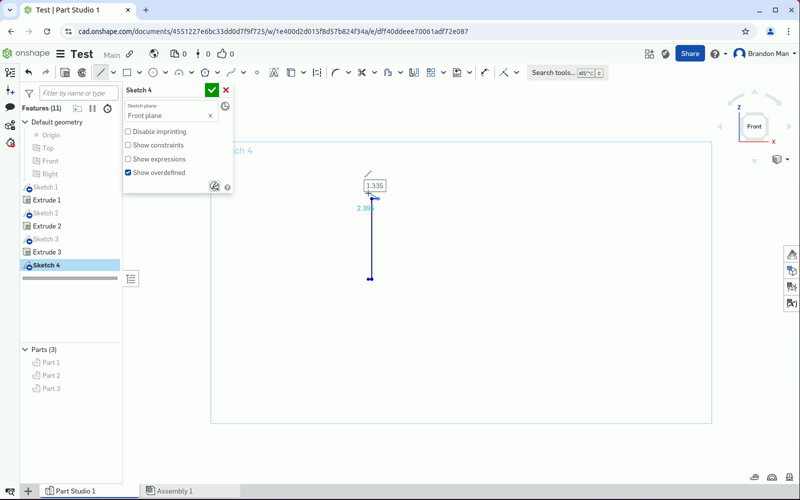
key_down(shift)
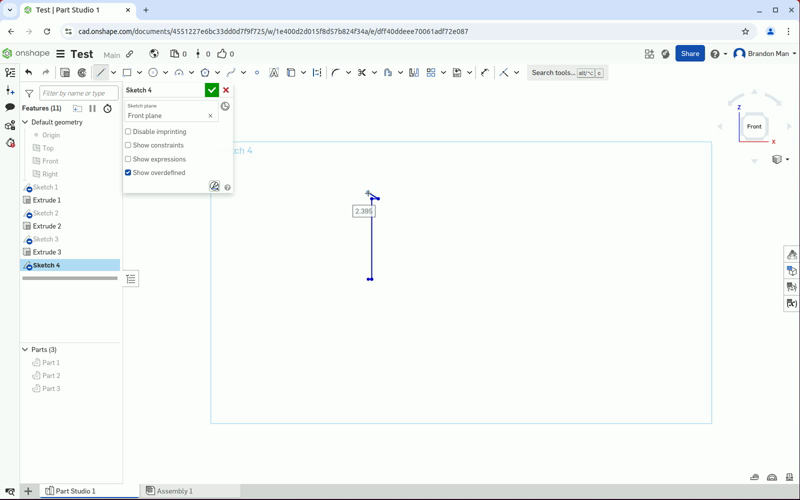
mouse_move(398, 192)
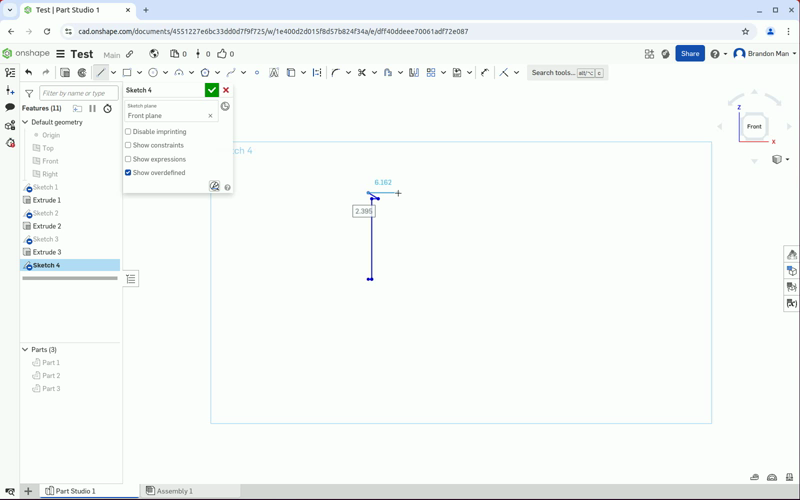
mouse_move(368, 198)
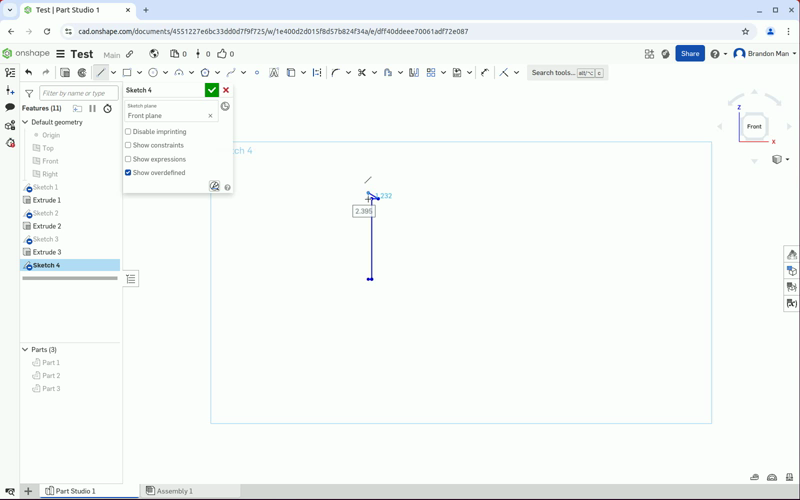
scroll(6)
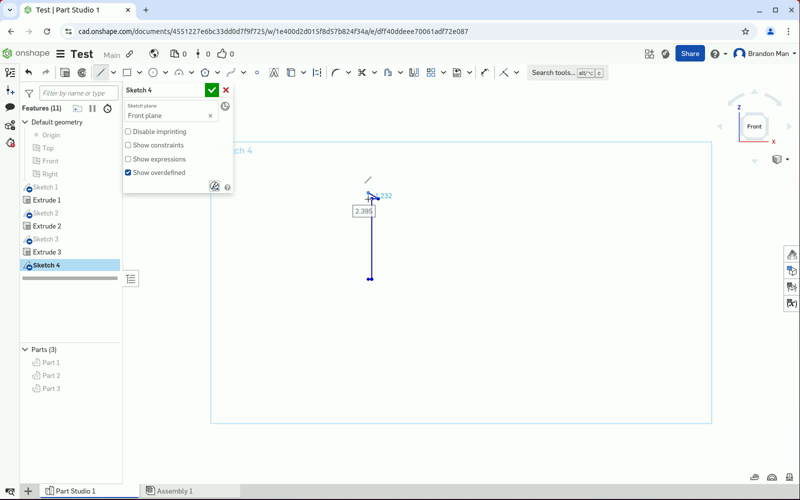
scroll(6)
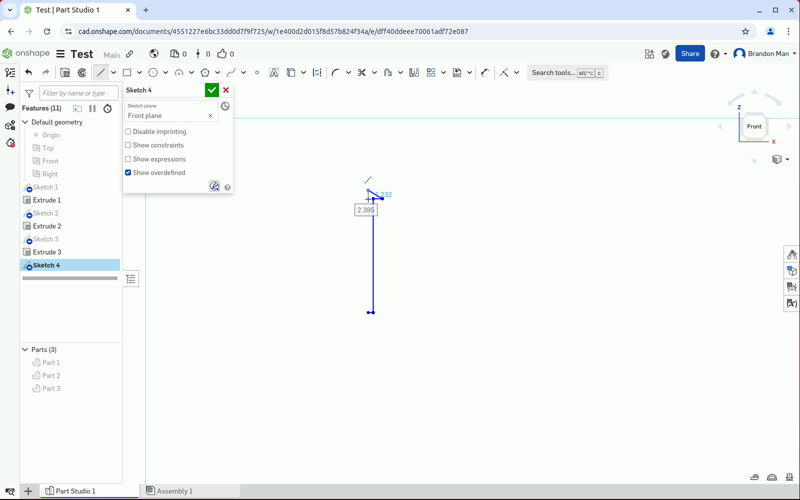
scroll(6)
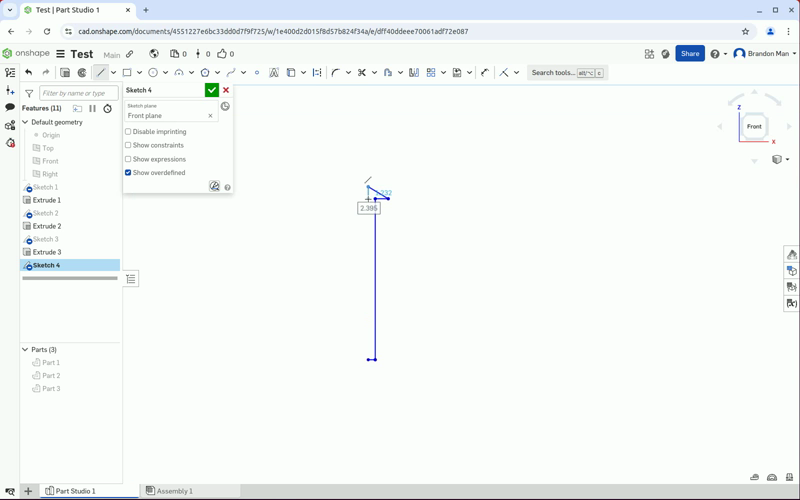
scroll(6)
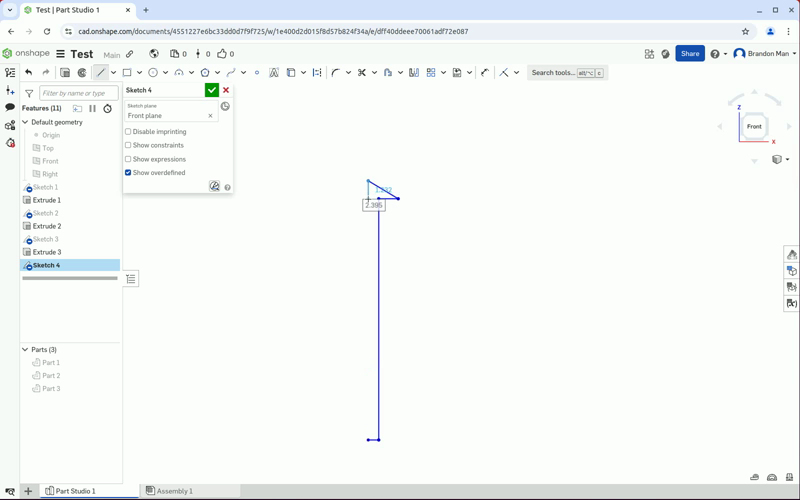
scroll(6)
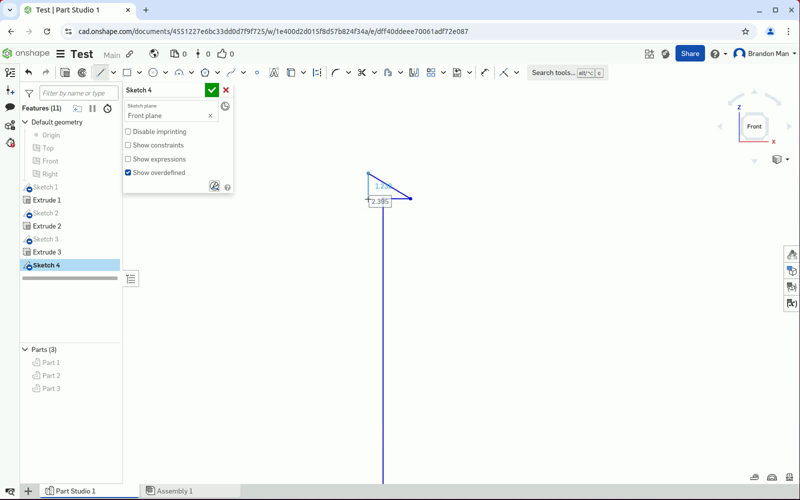
scroll(6)
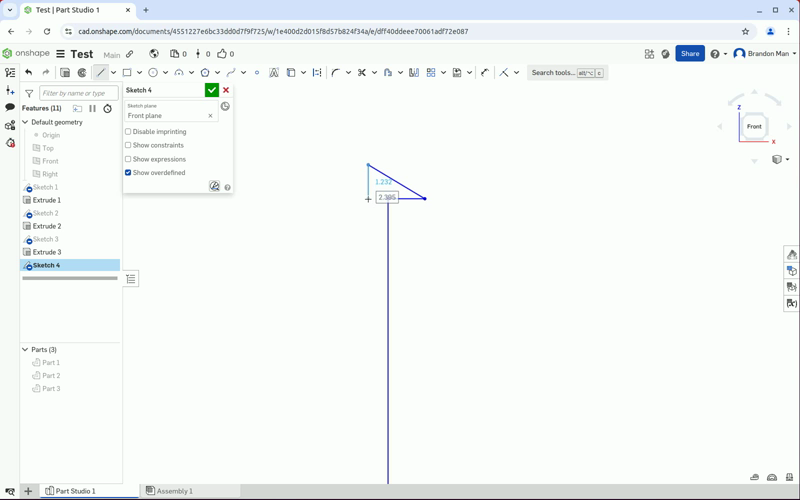
scroll(6)
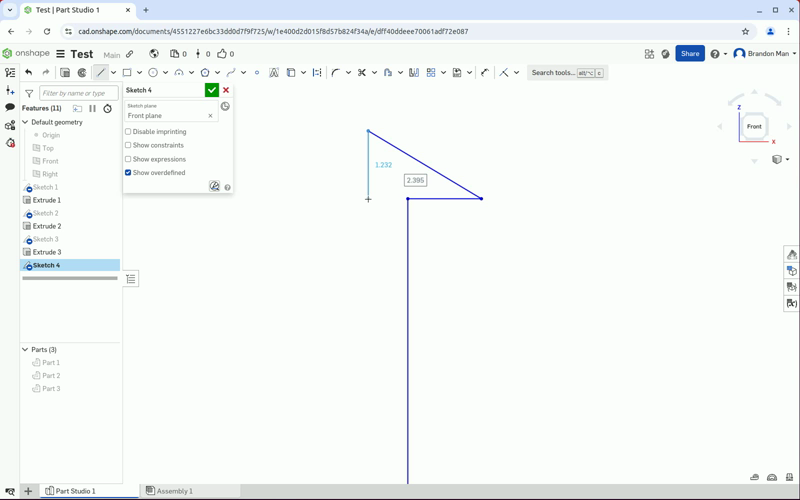
click(368, 198)
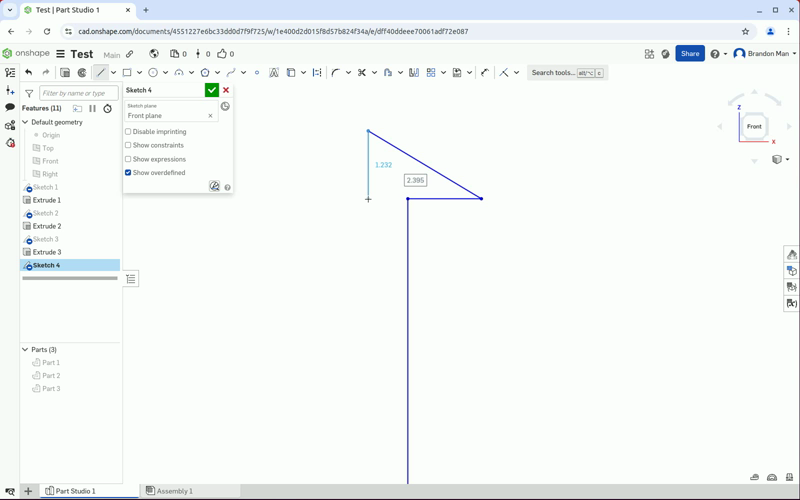
scroll(-6)
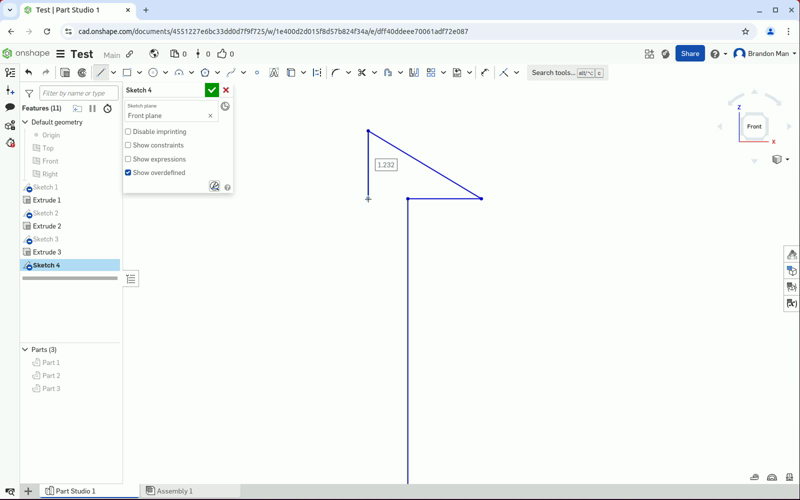
scroll(-6)
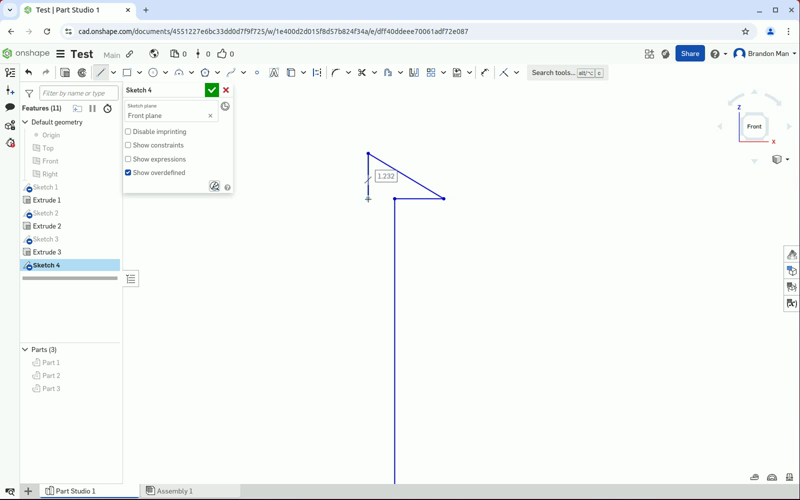
scroll(-6)
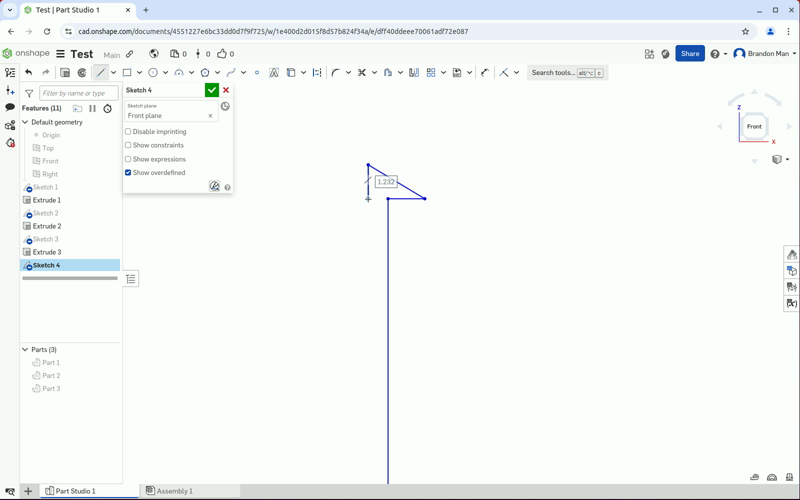
scroll(-6)
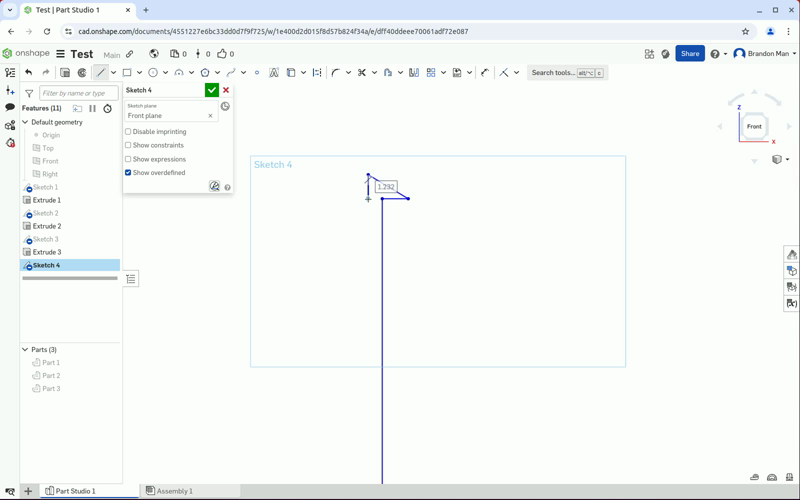
scroll(-6)
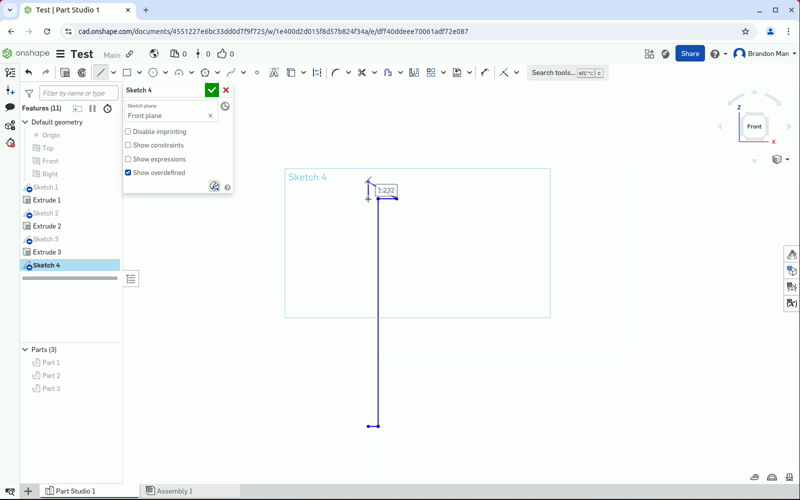
scroll(-6)
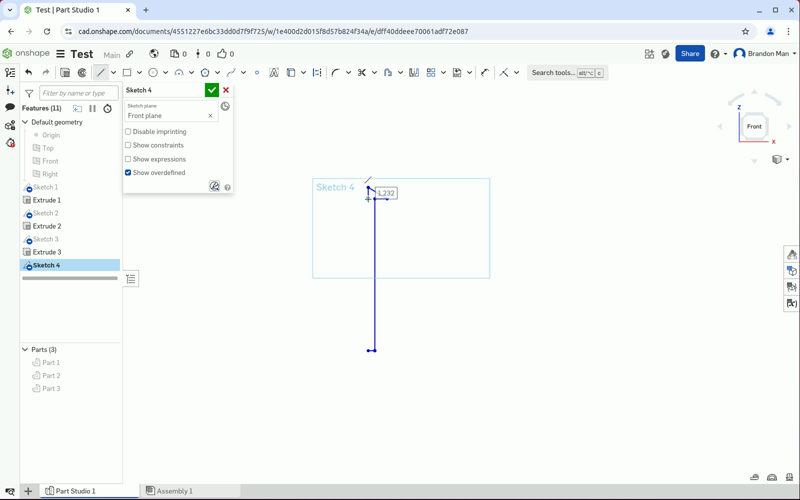
scroll(-6)
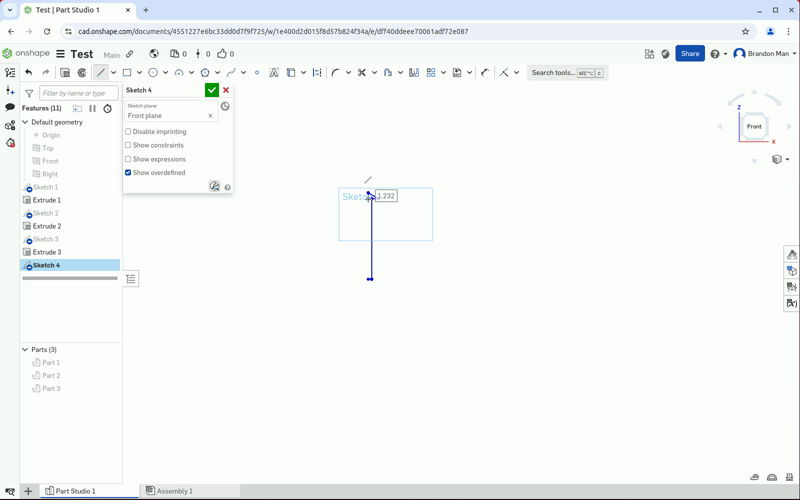
key_up(shift)
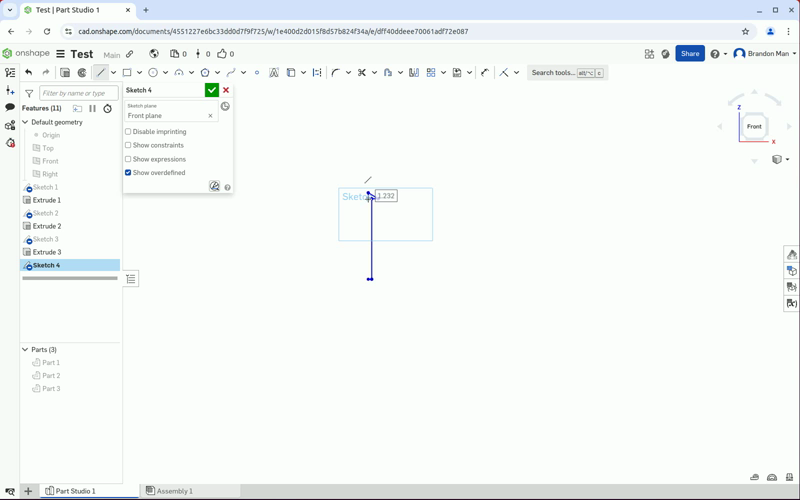
key_down(shift)
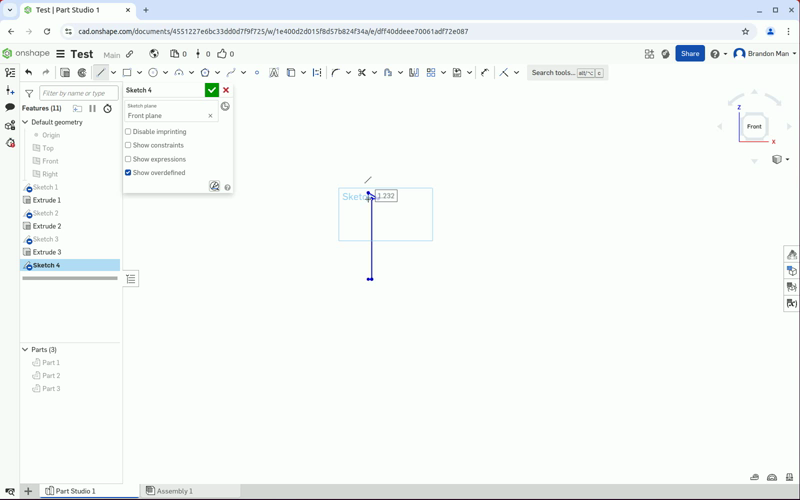
mouse_move(368, 279)
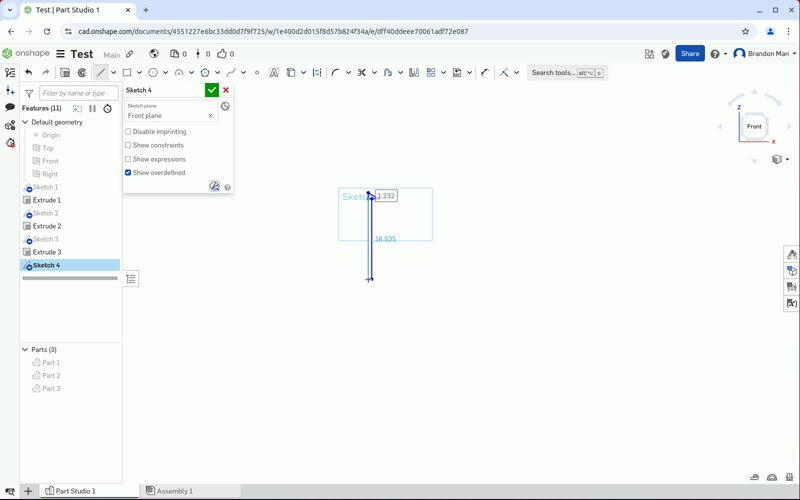
scroll(6)
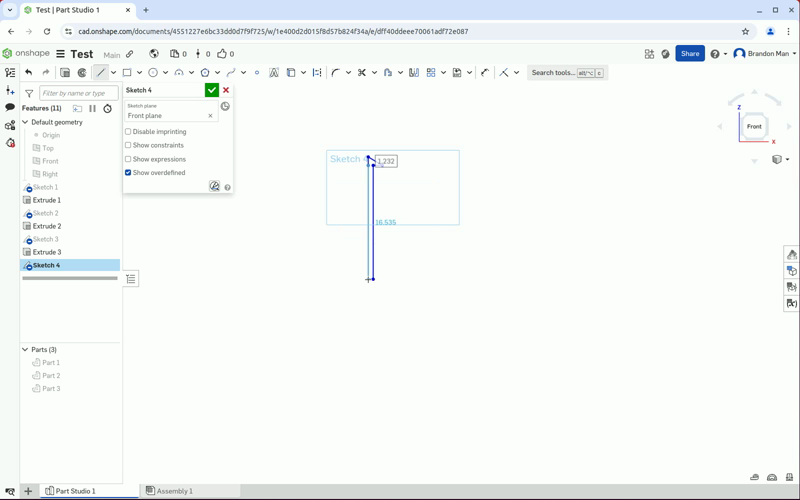
scroll(6)
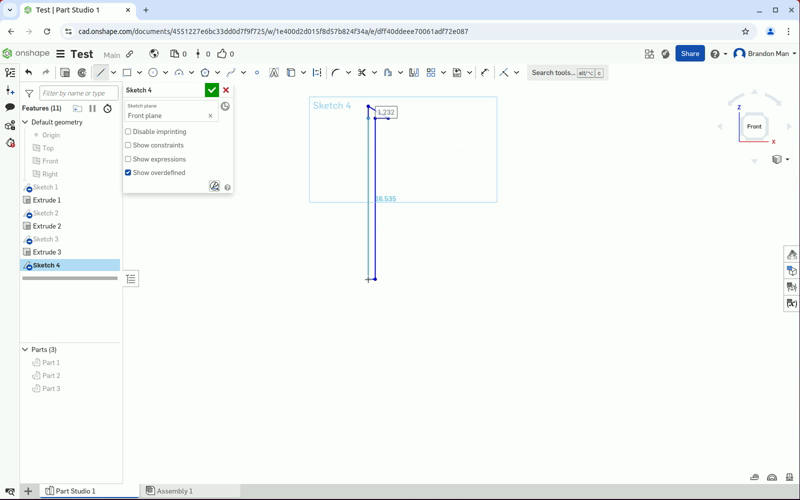
scroll(6)
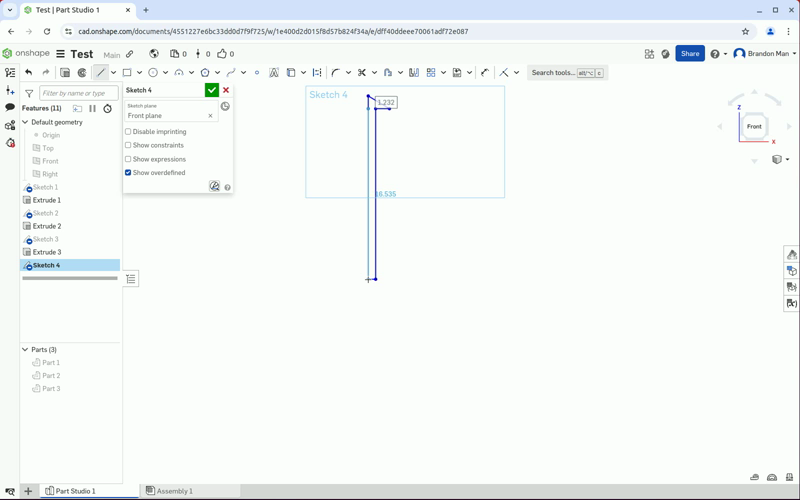
scroll(6)
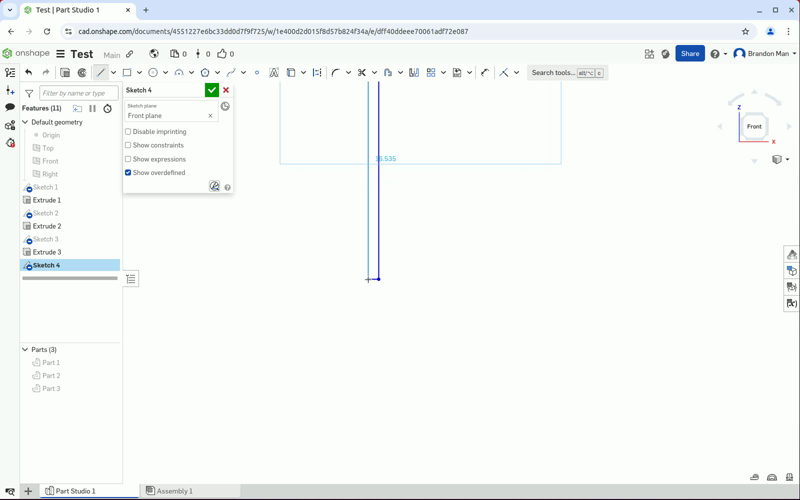
scroll(6)
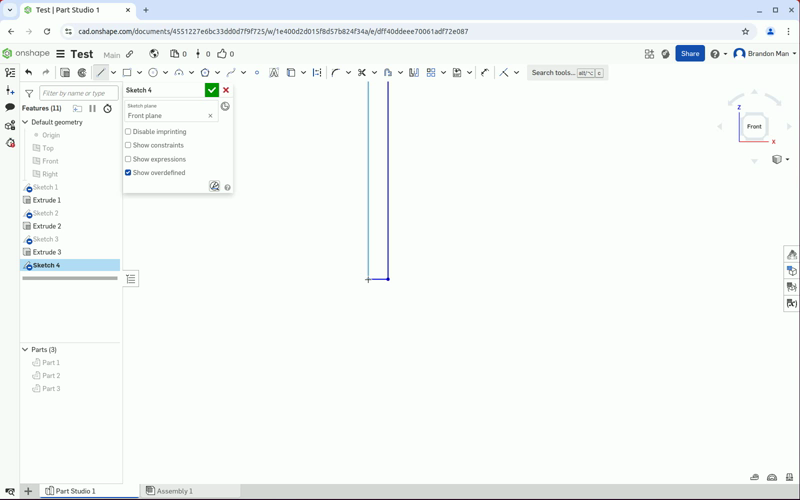
scroll(6)
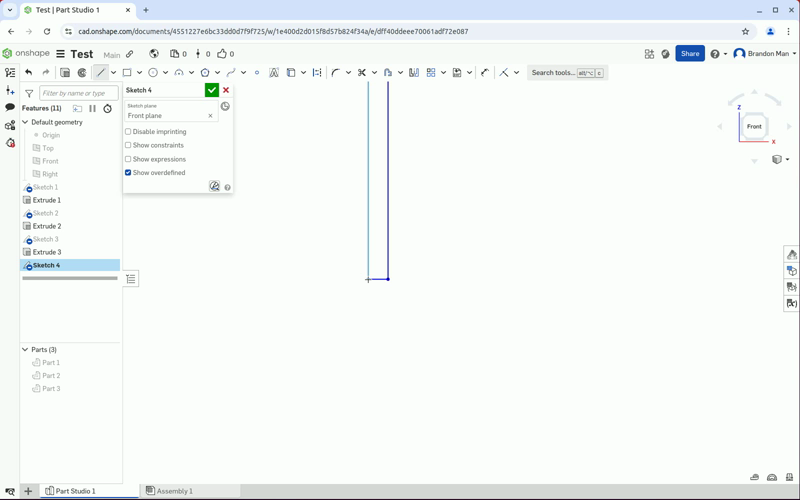
scroll(6)
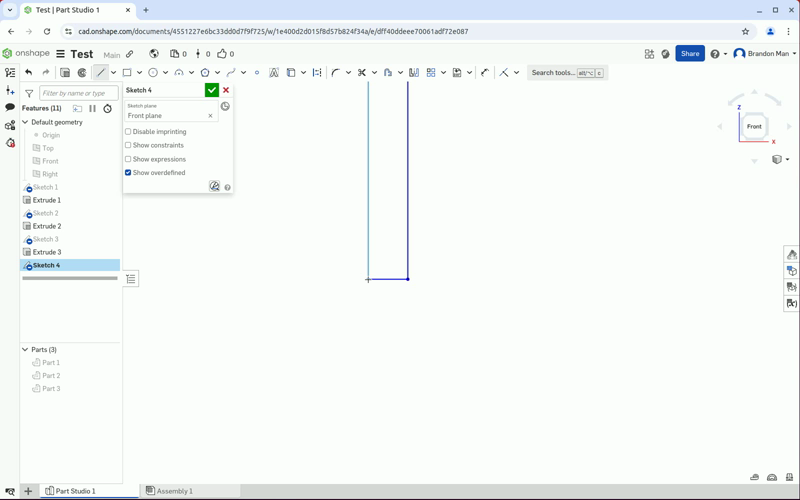
key_up(shift)
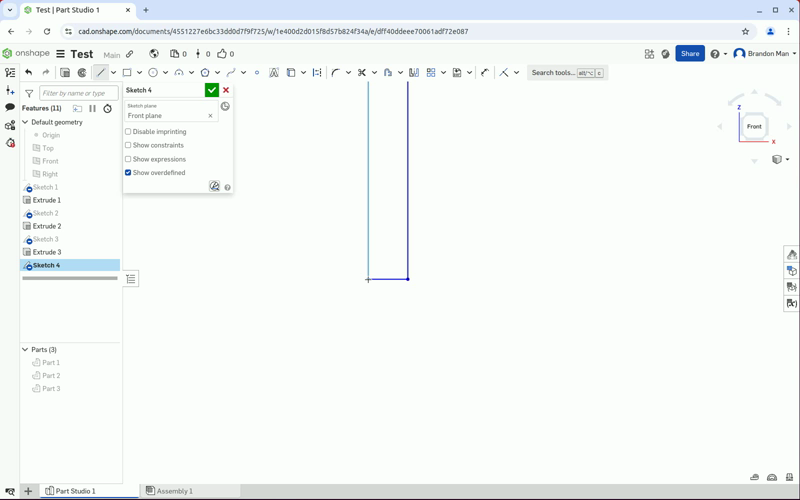
click(368, 279)
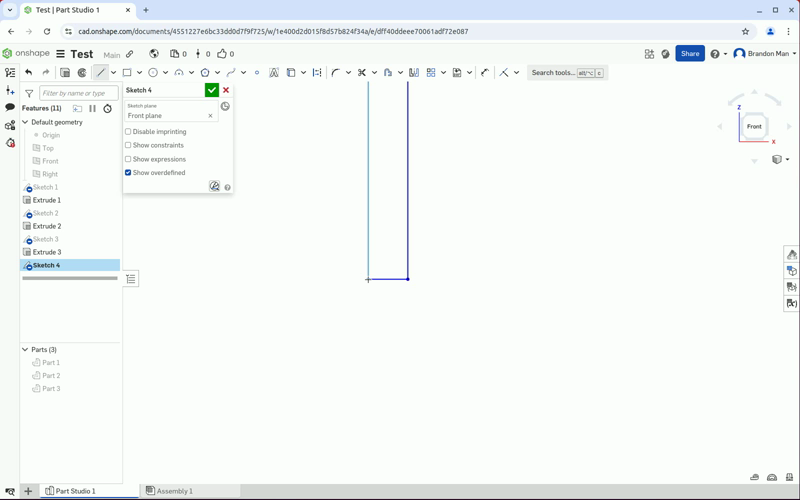
scroll(-6)
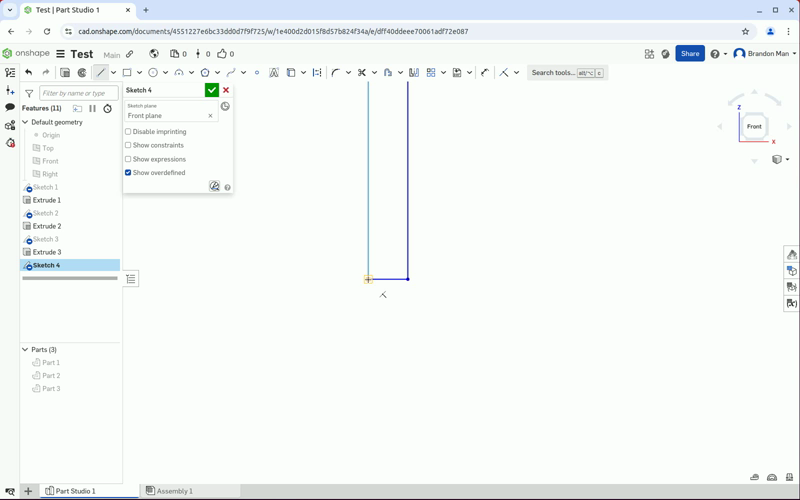
scroll(-6)
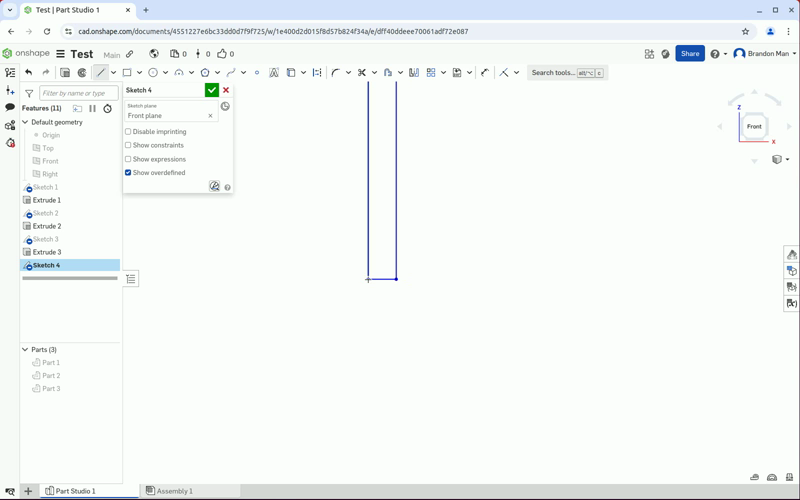
scroll(-6)
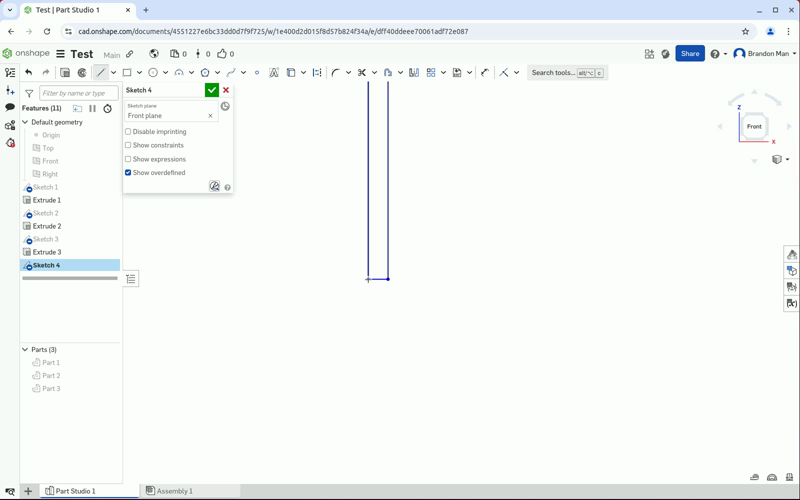
scroll(-6)
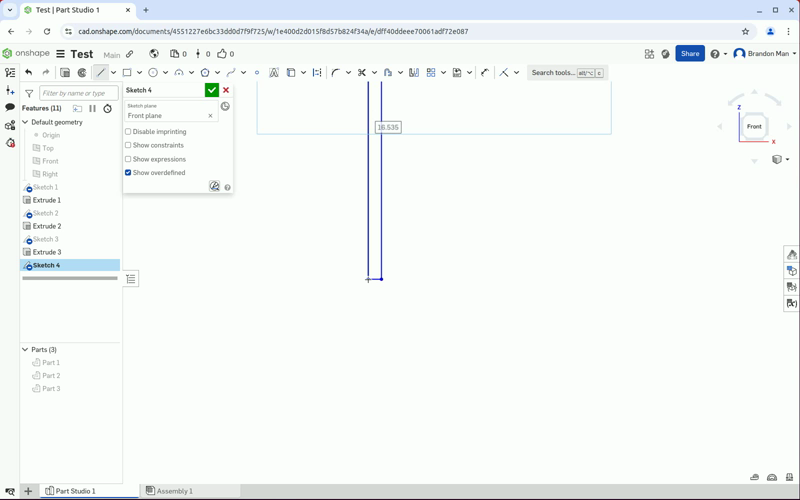
scroll(-6)
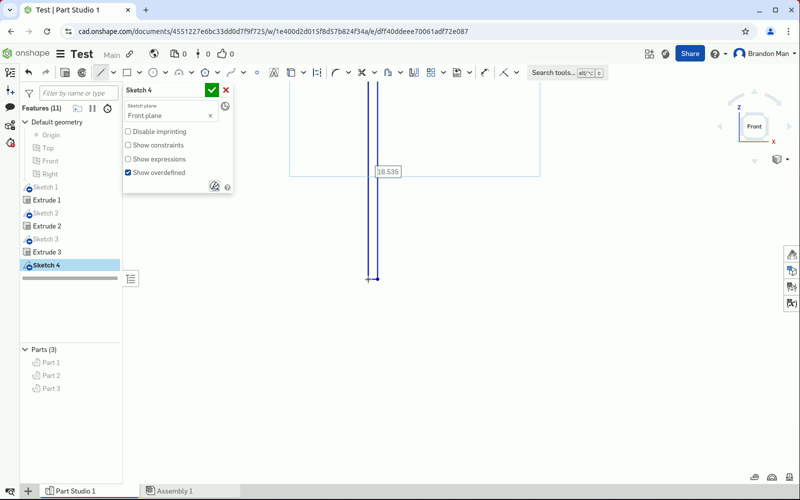
scroll(-6)
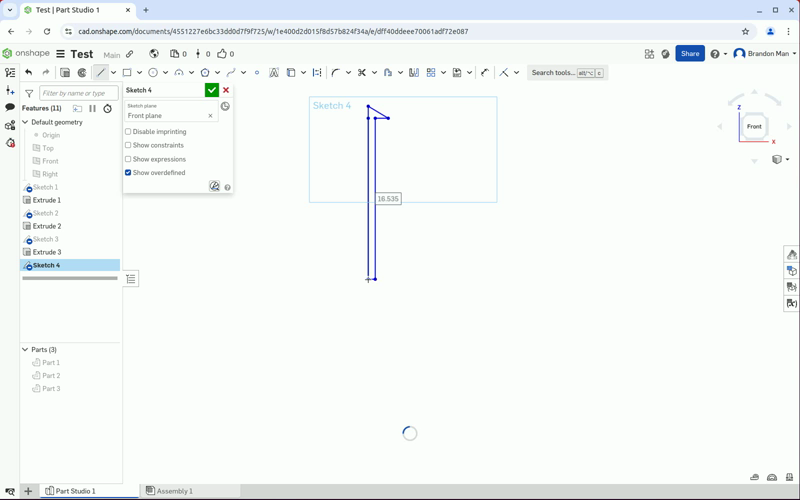
scroll(-6)
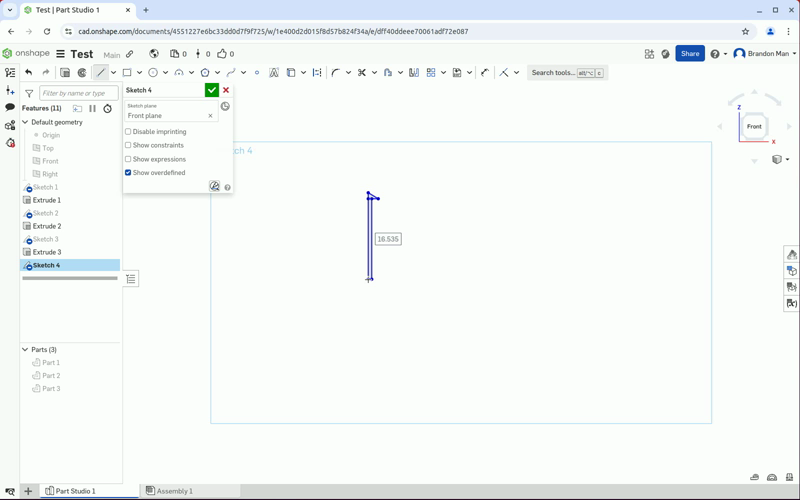
key(esc)
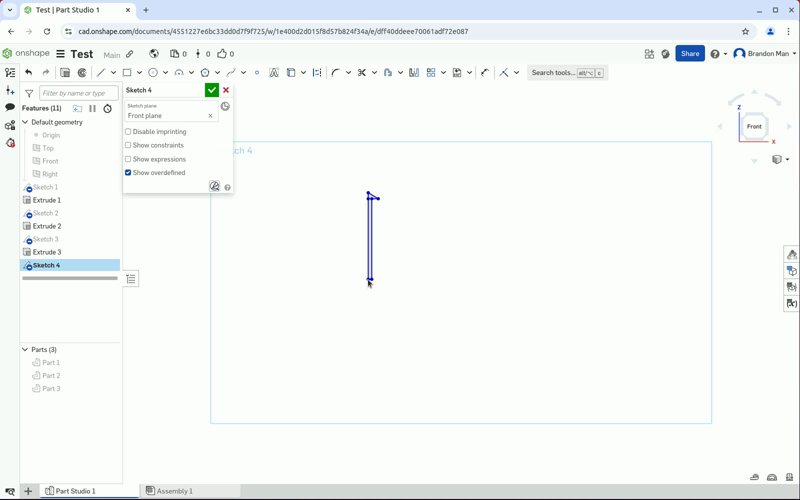
mouse_move(371, 222)
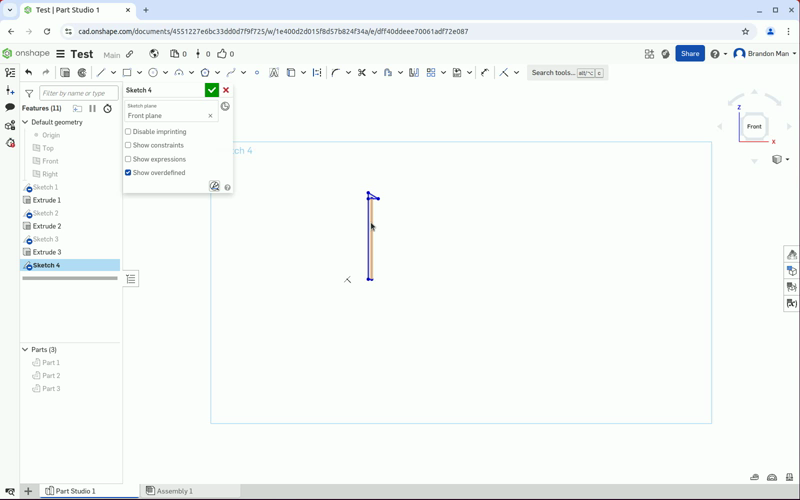
scroll(6)
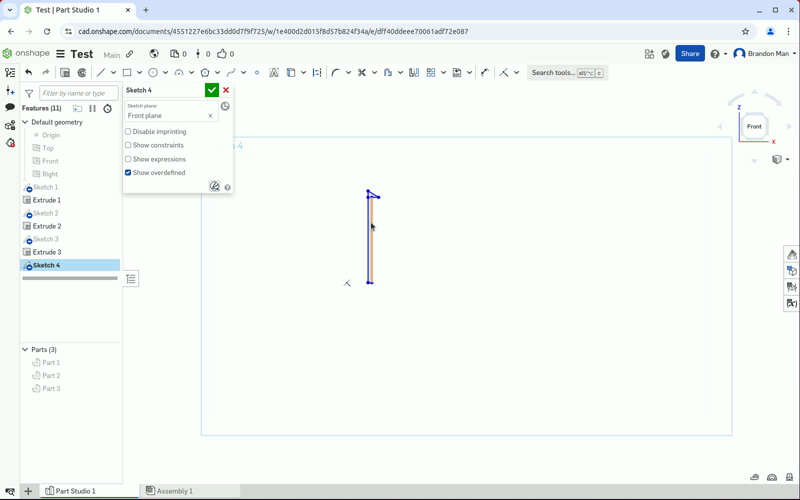
scroll(6)
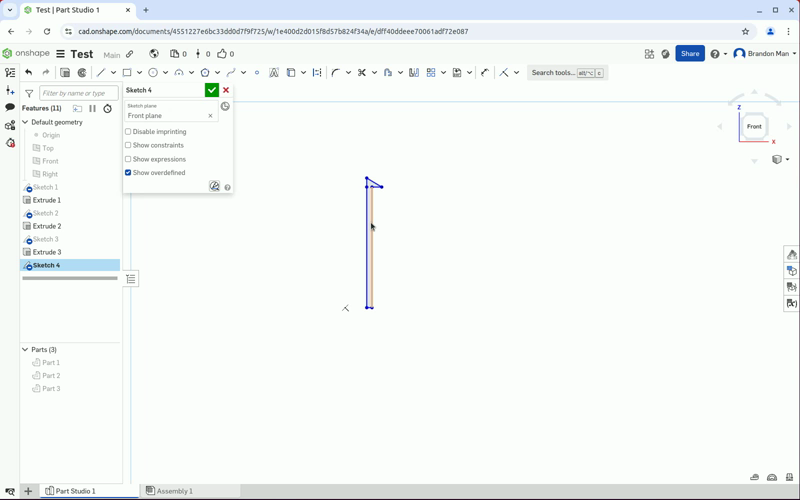
scroll(6)
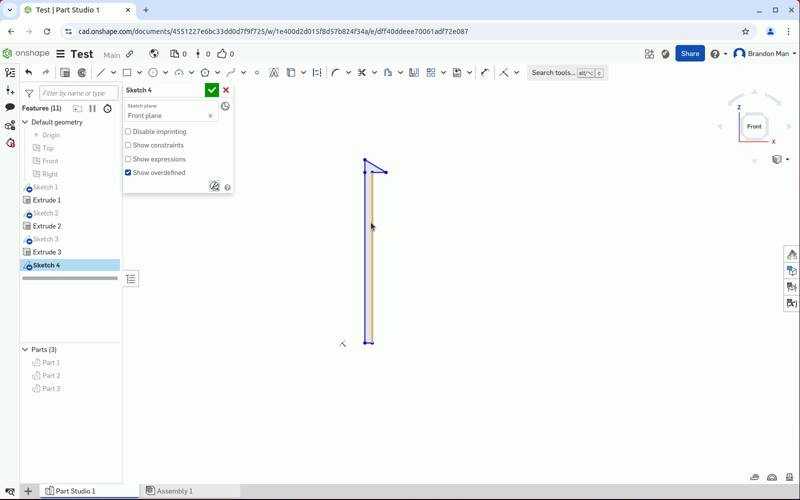
scroll(6)
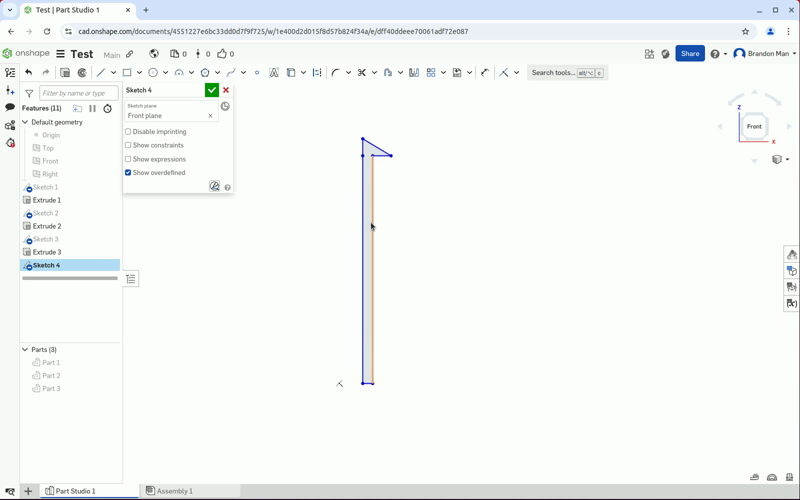
scroll(6)
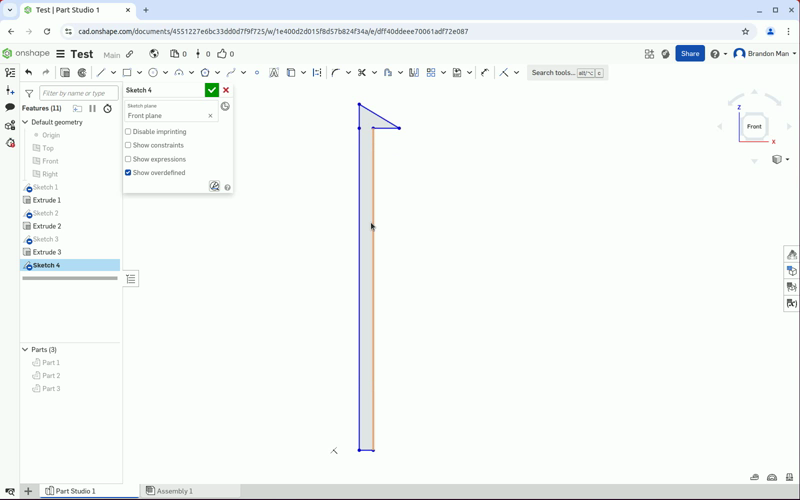
scroll(6)
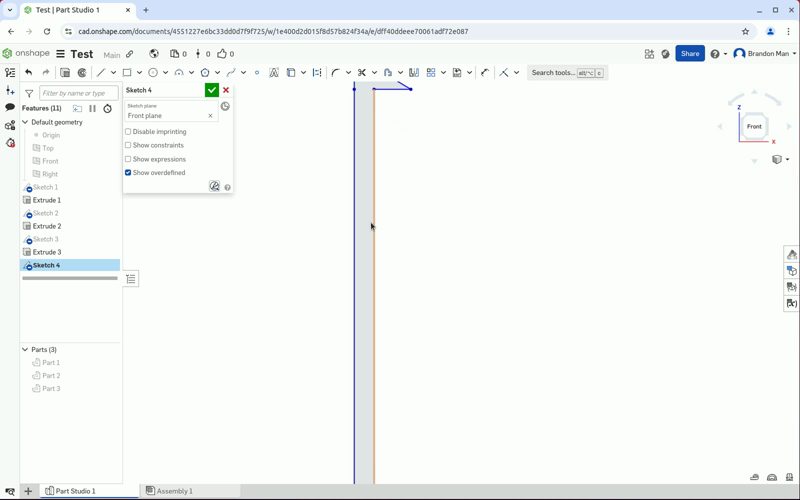
scroll(6)
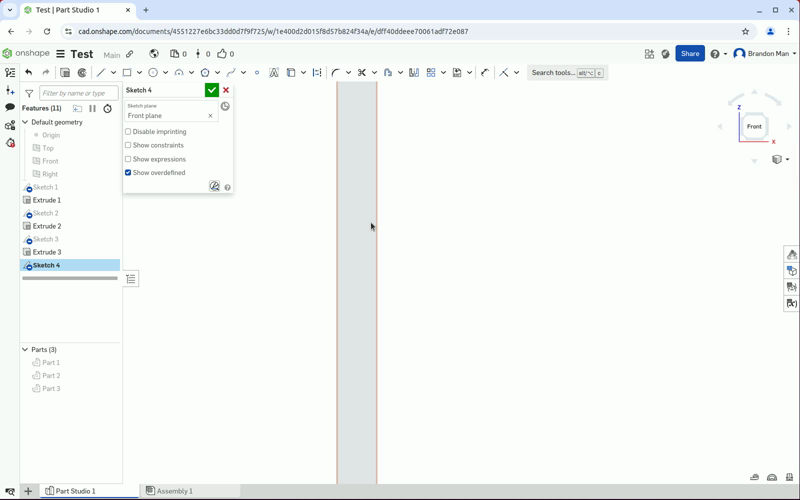
click(371, 222)
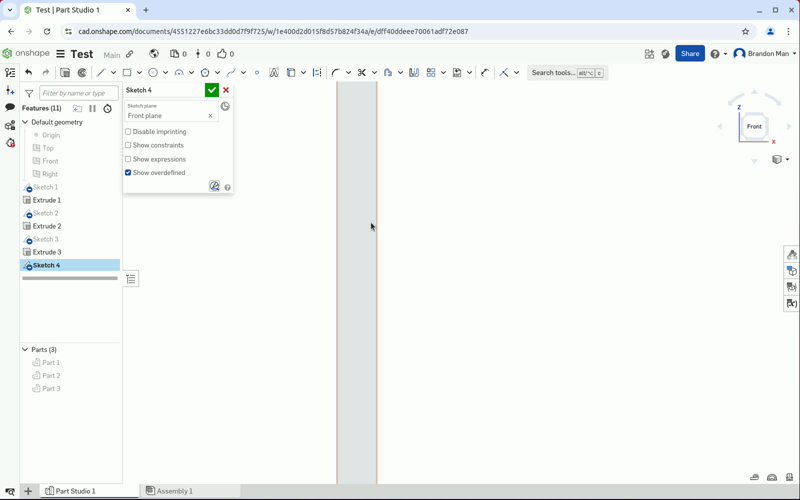
scroll(-6)
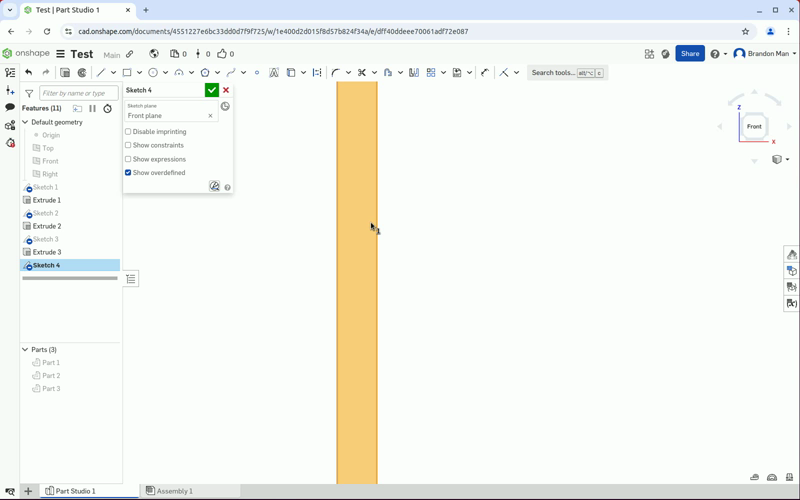
scroll(-6)
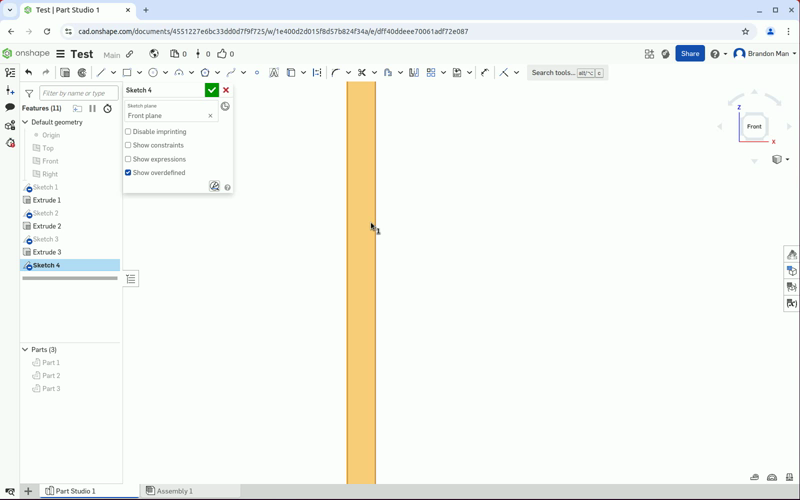
scroll(-6)
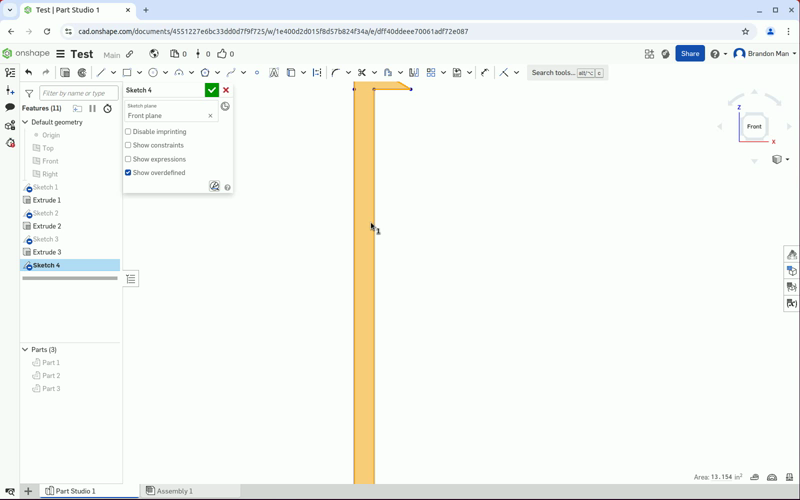
scroll(-6)
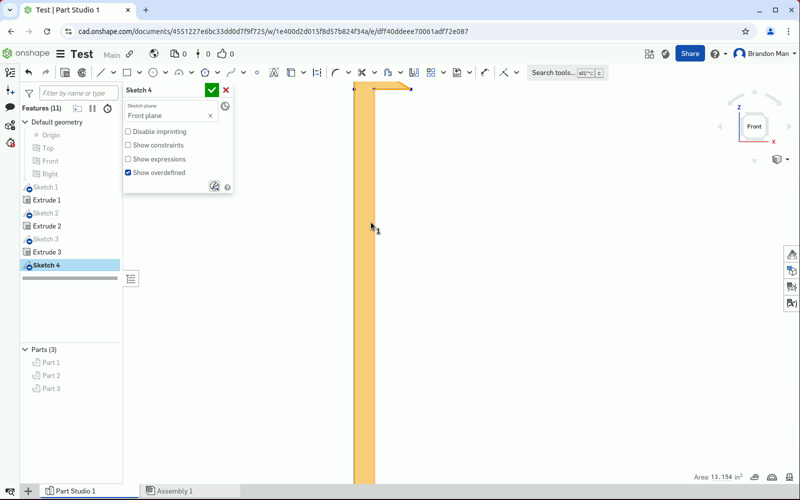
scroll(-6)
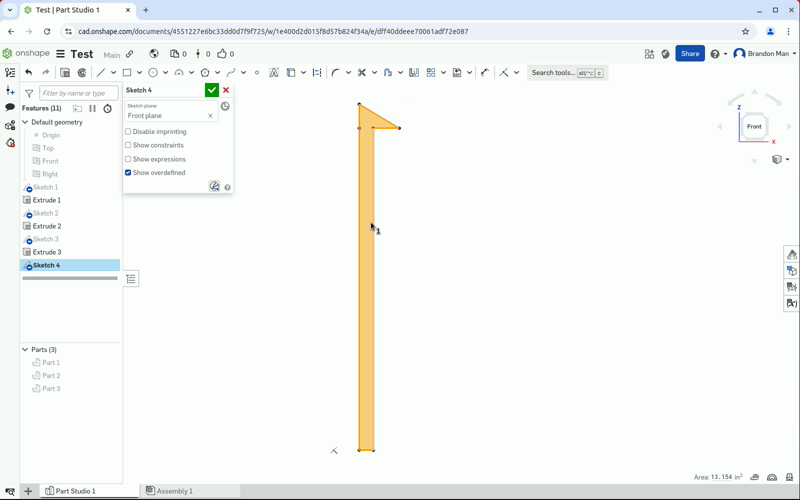
scroll(-6)
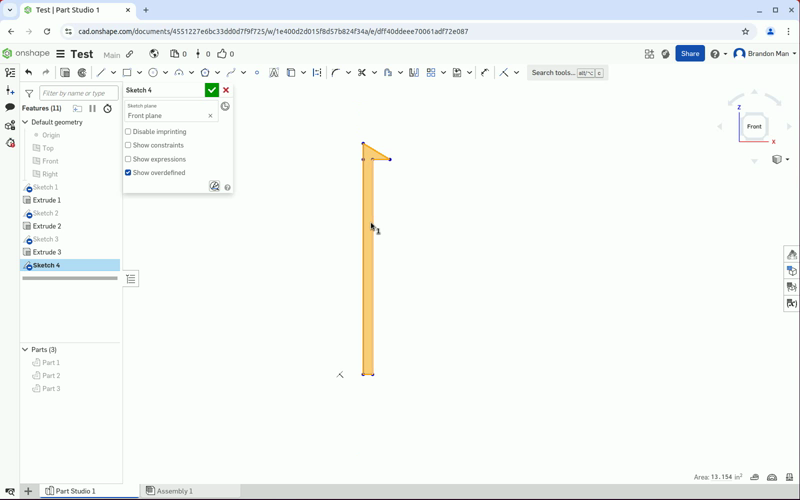
scroll(-6)
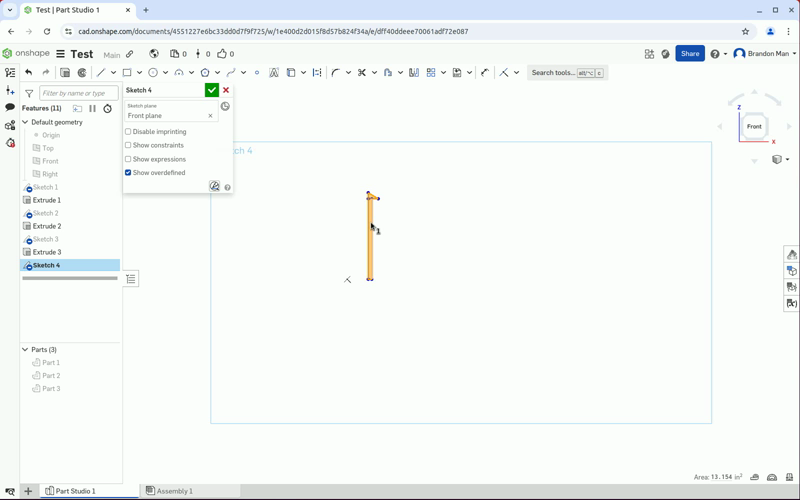
mouse_move(73, 352)
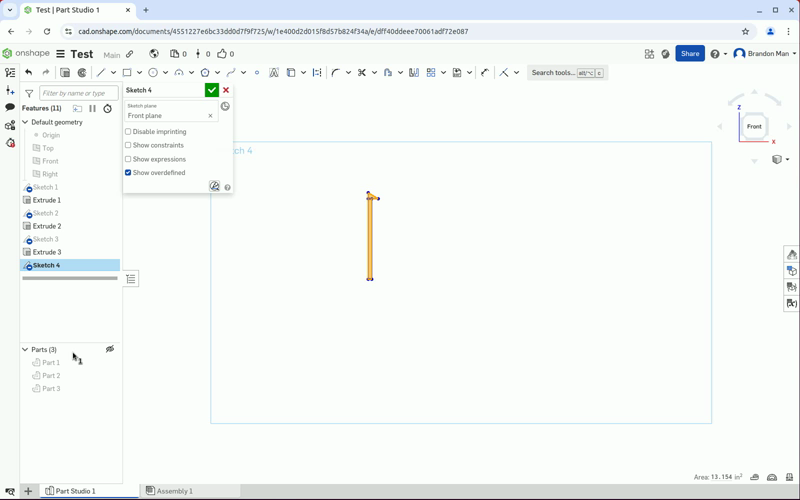
key(shift+y)
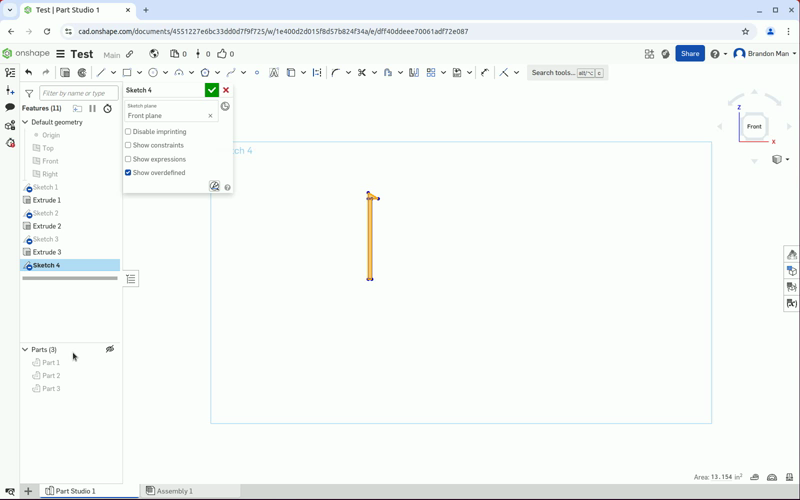
key(shift+e)
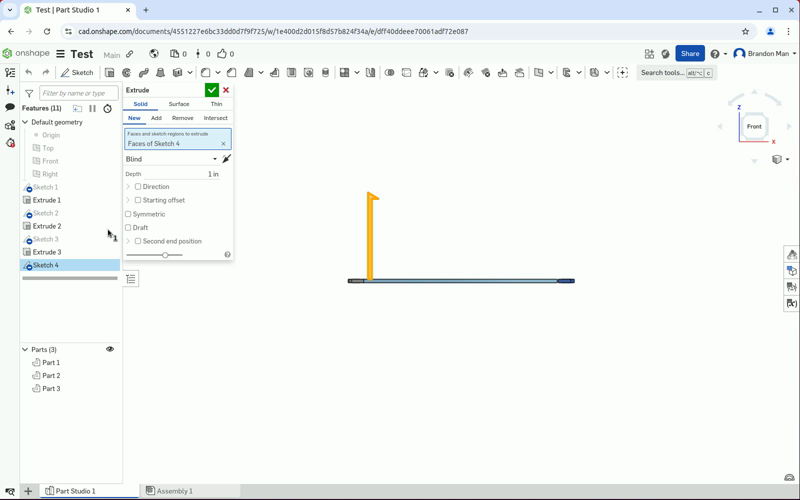
mouse_move(143, 106)
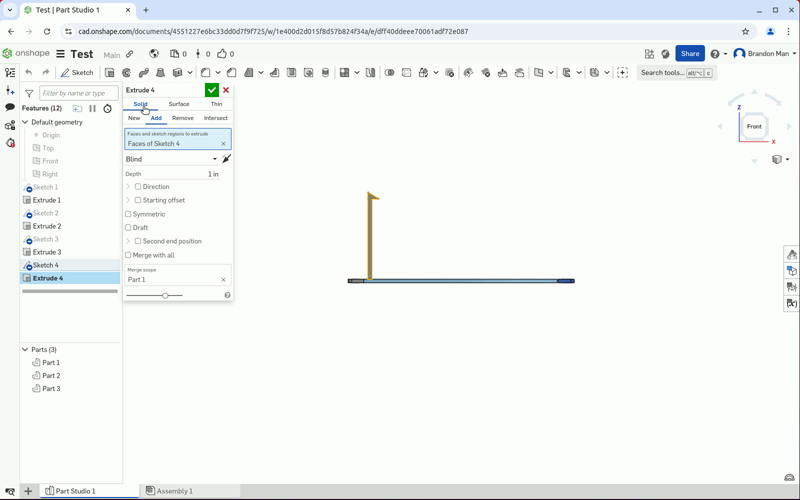
click(143, 106)
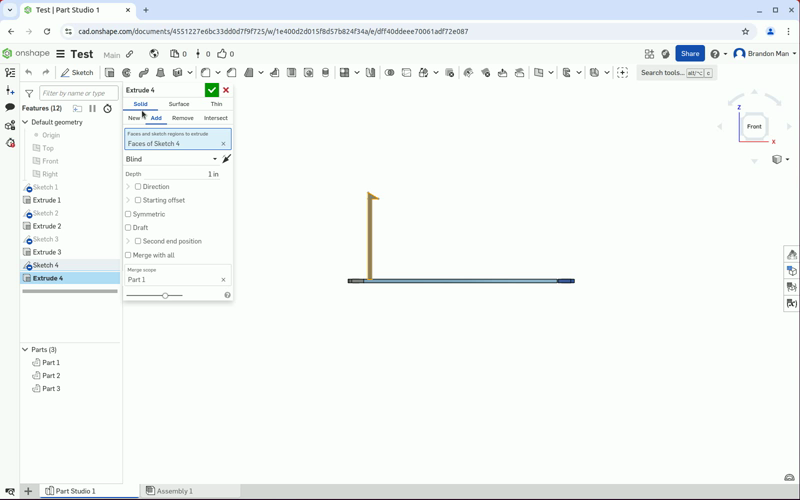
mouse_move(137, 120)
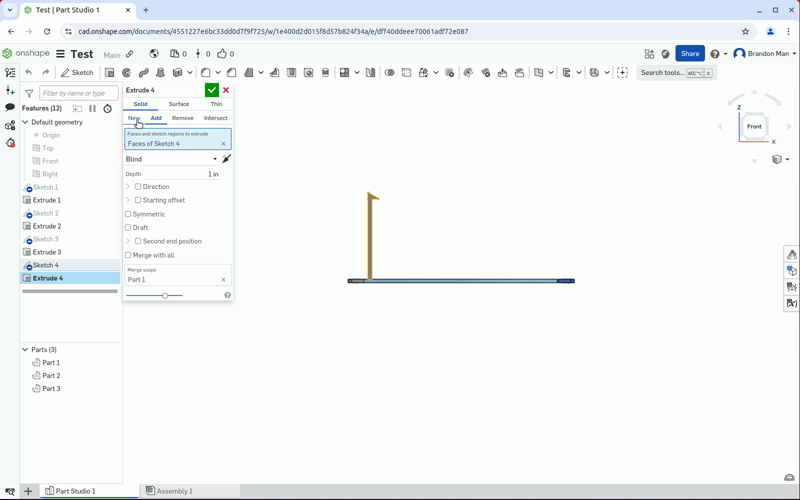
click(137, 120)
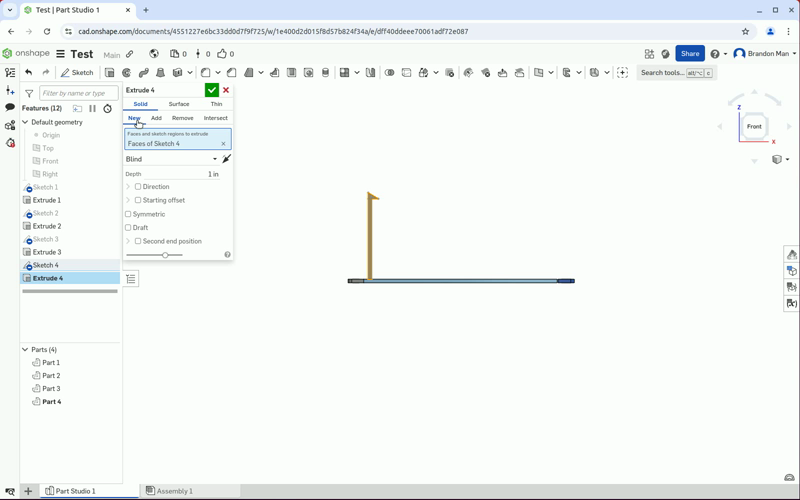
key(tab, 4)
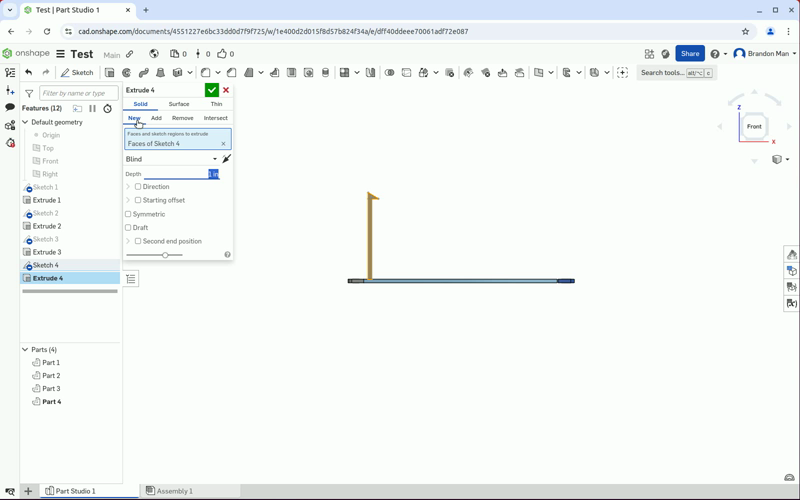
text(6.258)
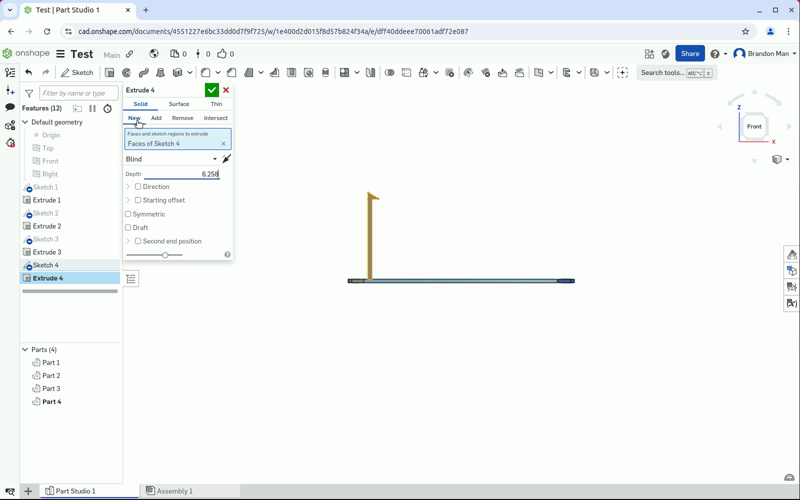
key(tab, 3)
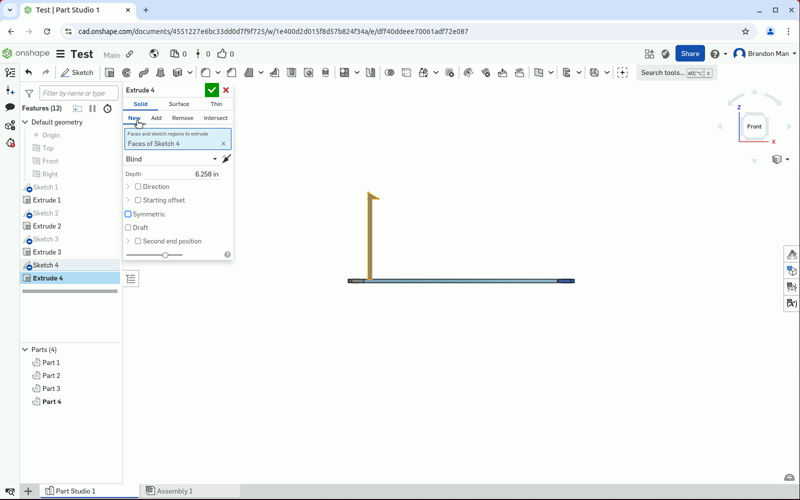
key(space)
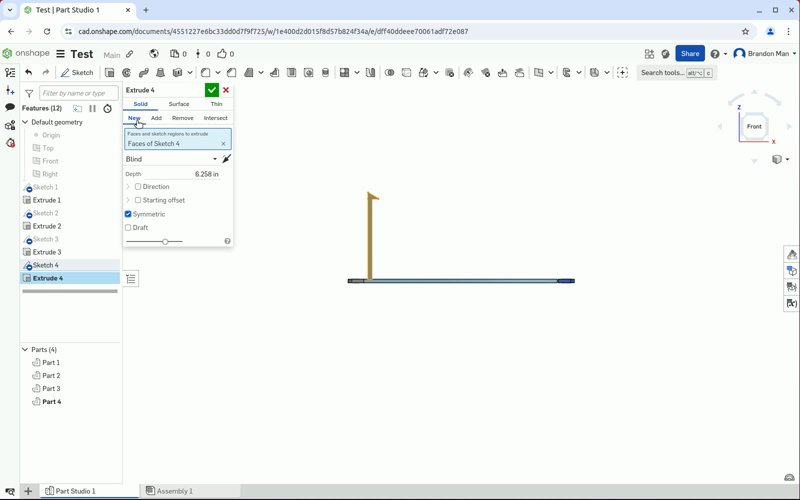
key(enter)
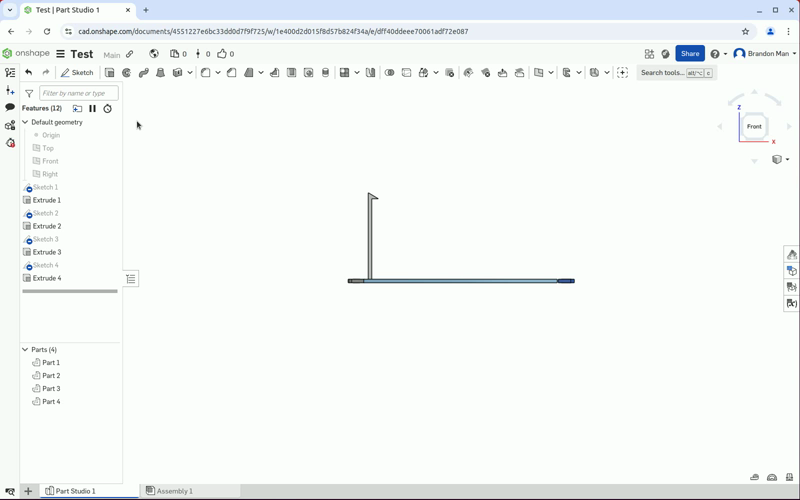
key(shift+h)
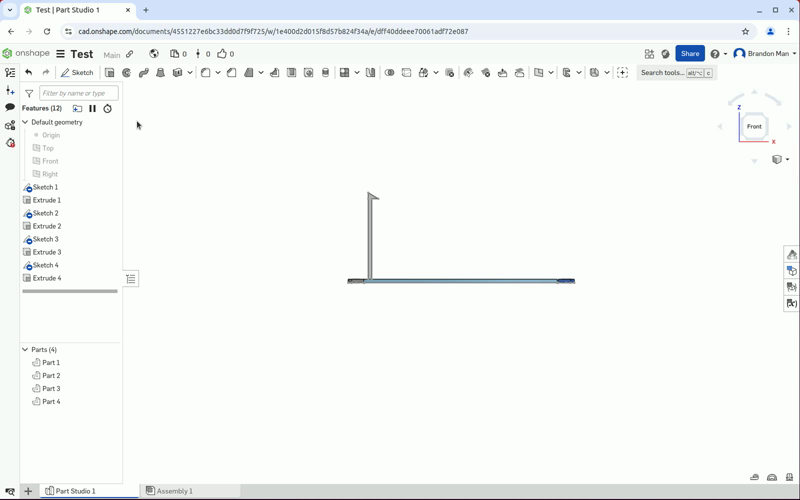
key(shift+h)
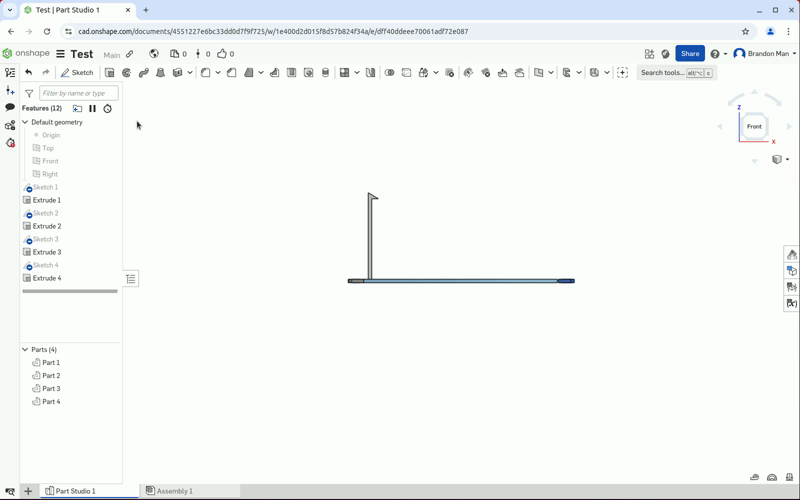
mouse_move(73, 189)
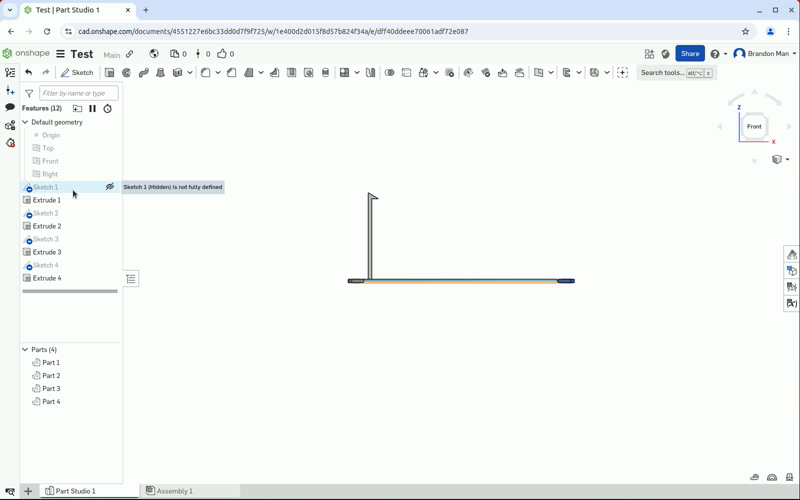
click(73, 189)
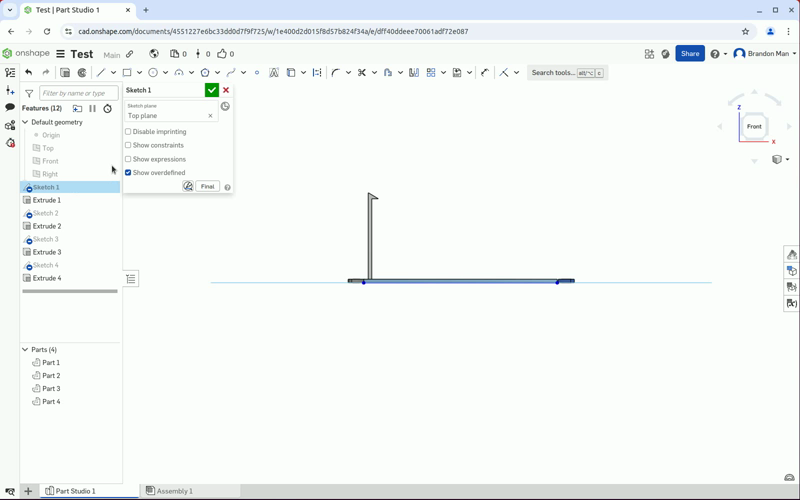
mouse_move(229, 92)
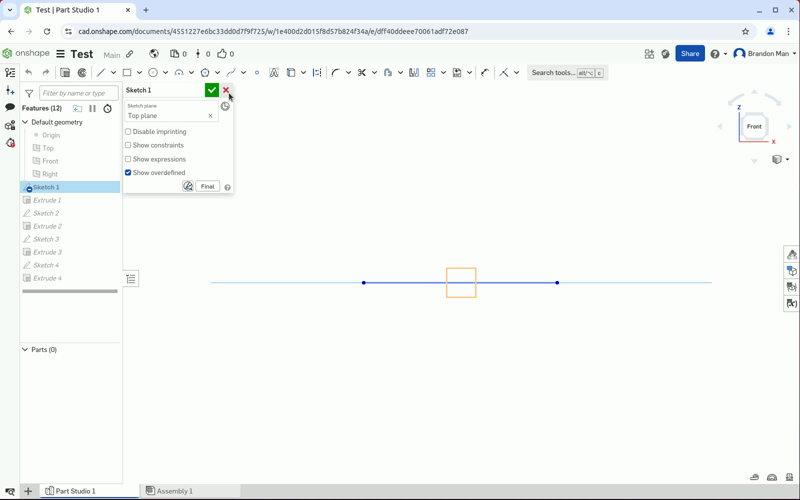
click(229, 92)
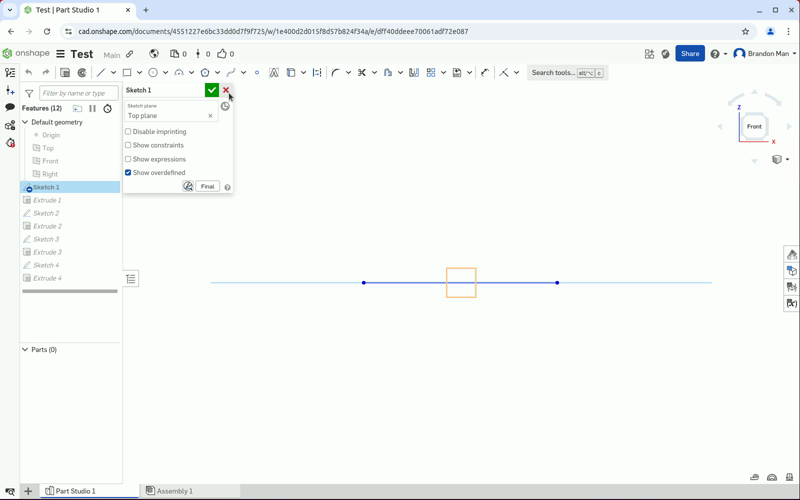
key(shift+s)
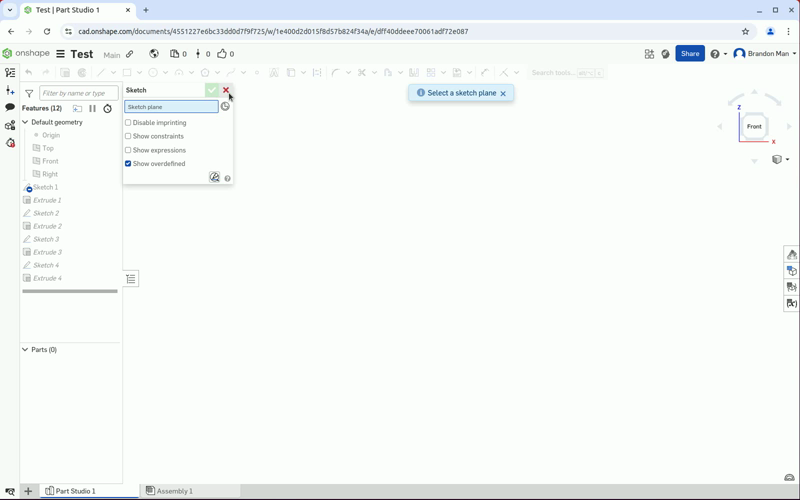
mouse_move(73, 163)
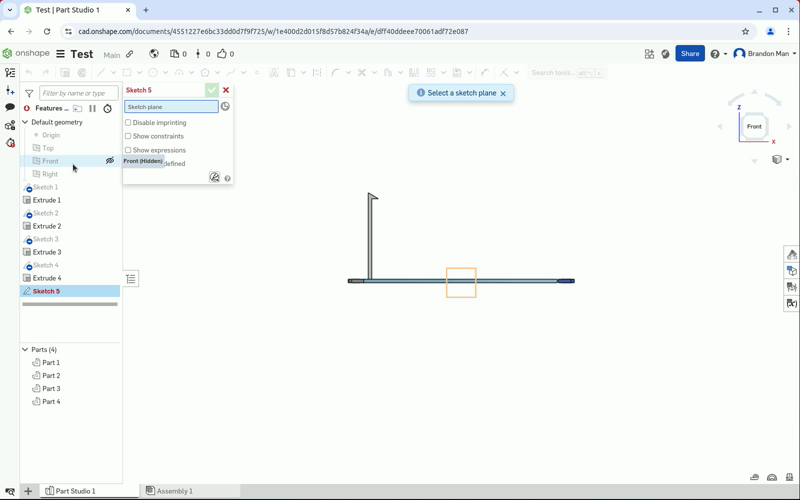
click(73, 163)
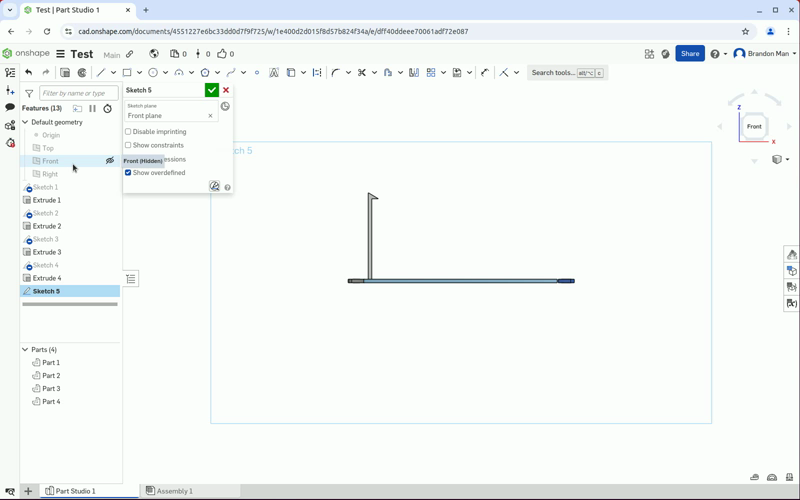
mouse_move(73, 352)
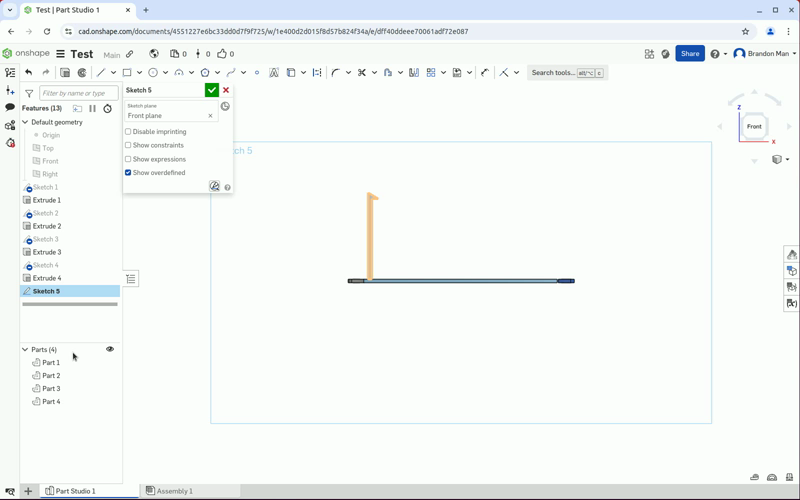
key(y)
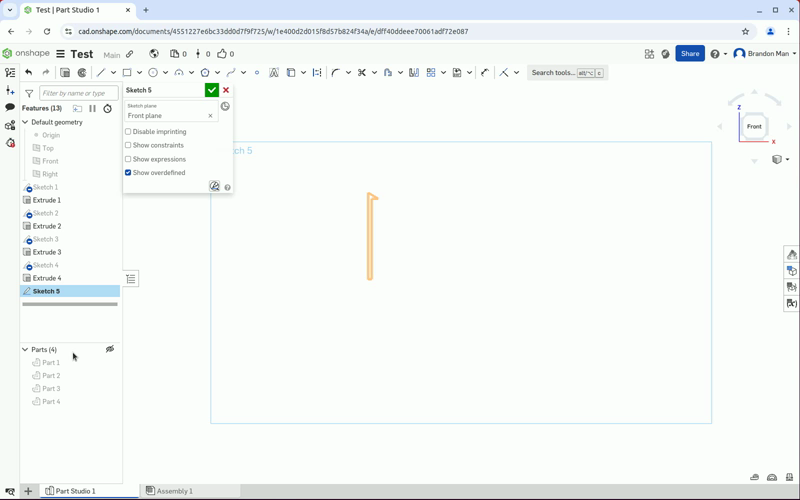
key(l)
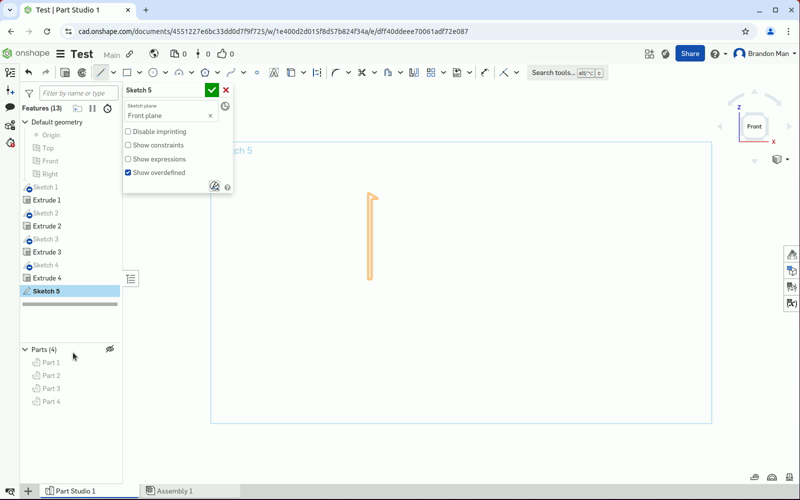
key_down(shift)
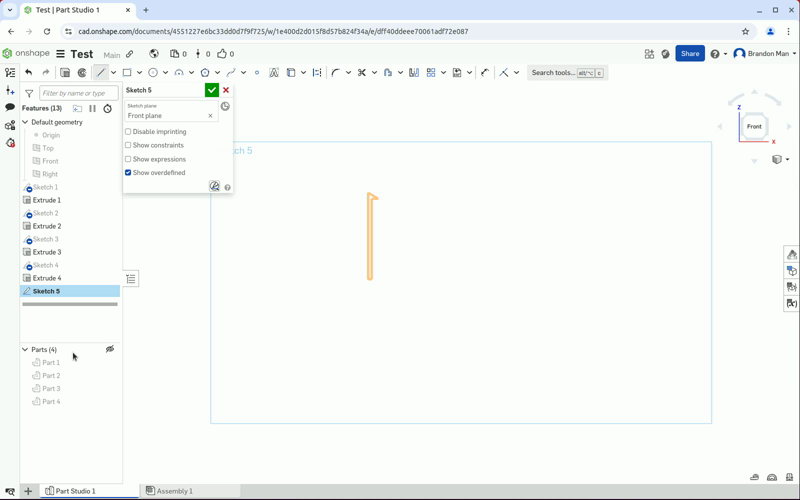
mouse_move(543, 198)
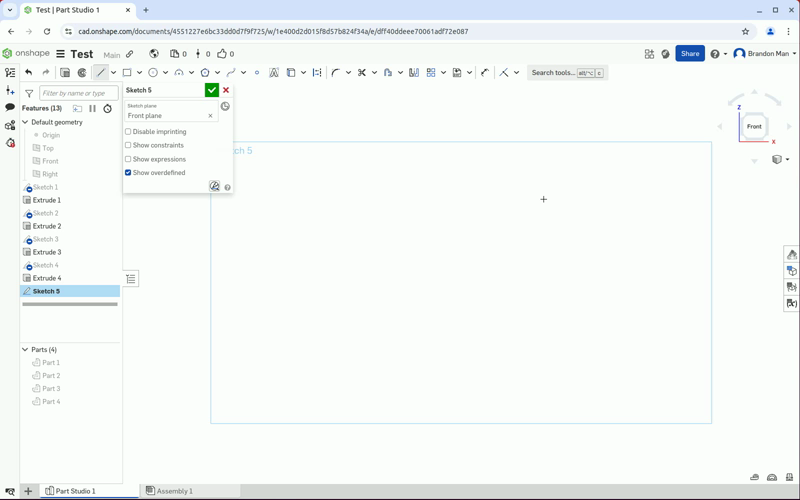
click(543, 198)
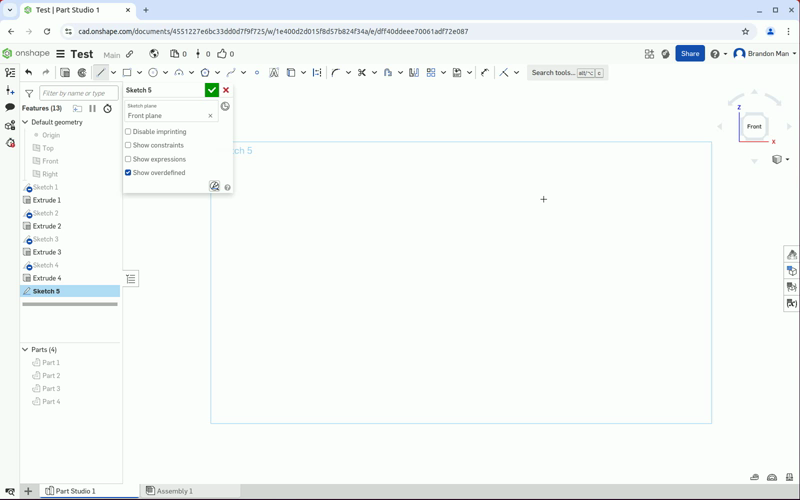
key_up(shift)
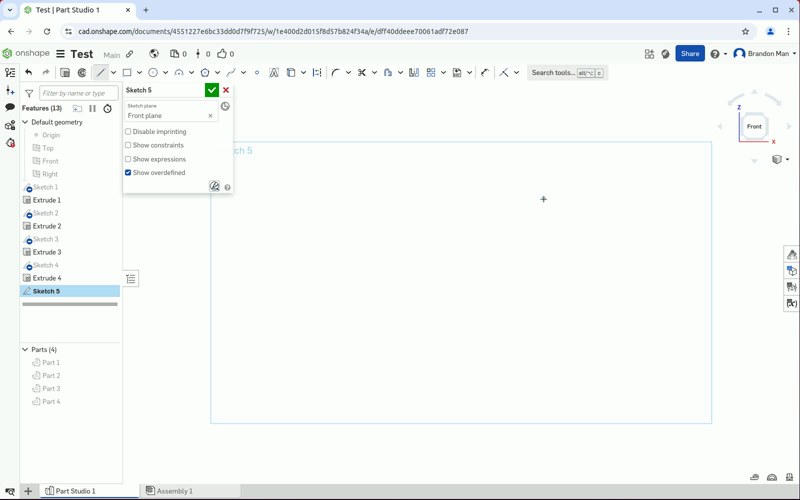
key_down(shift)
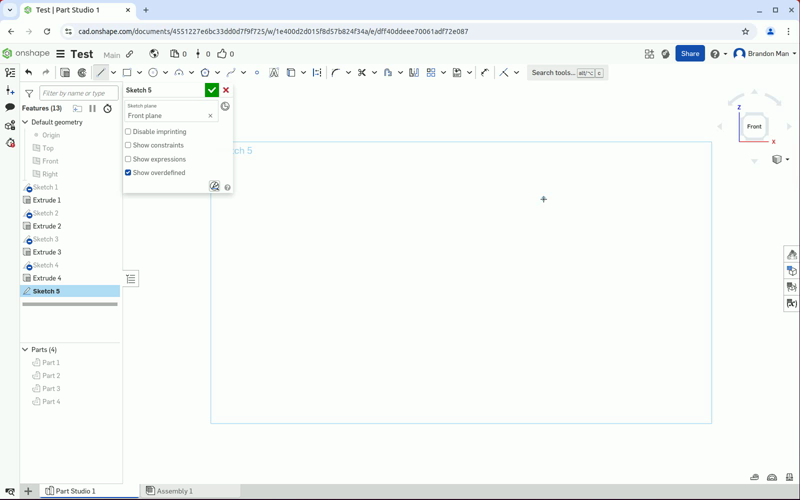
mouse_move(573, 198)
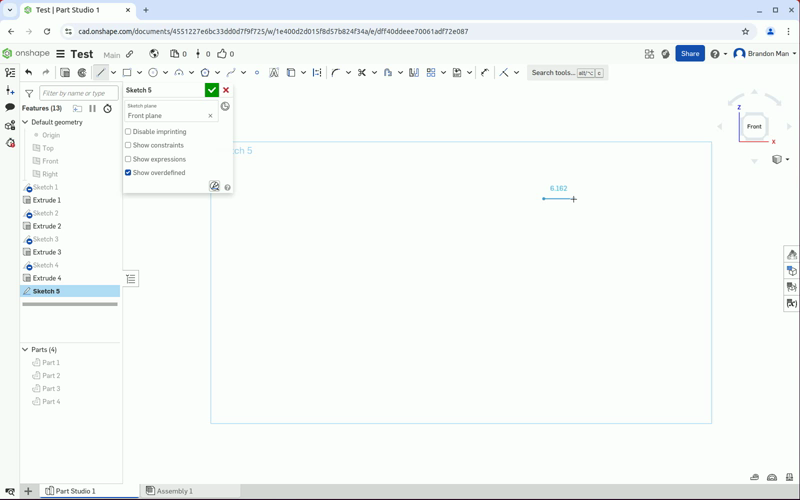
mouse_move(549, 198)
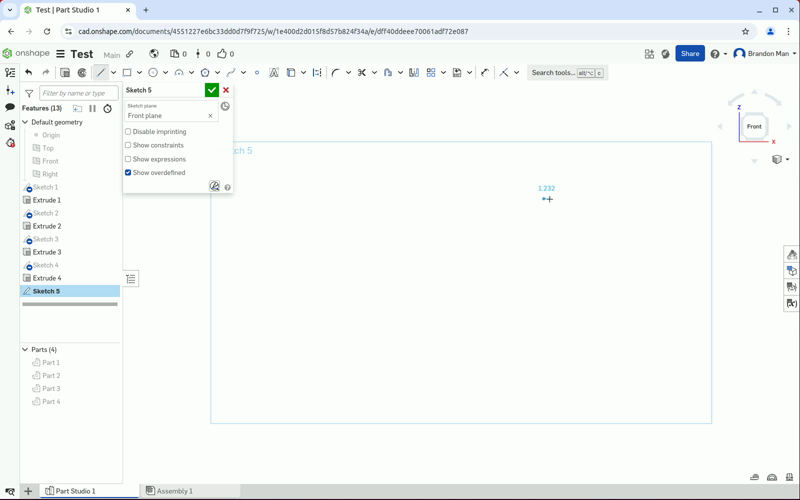
scroll(6)
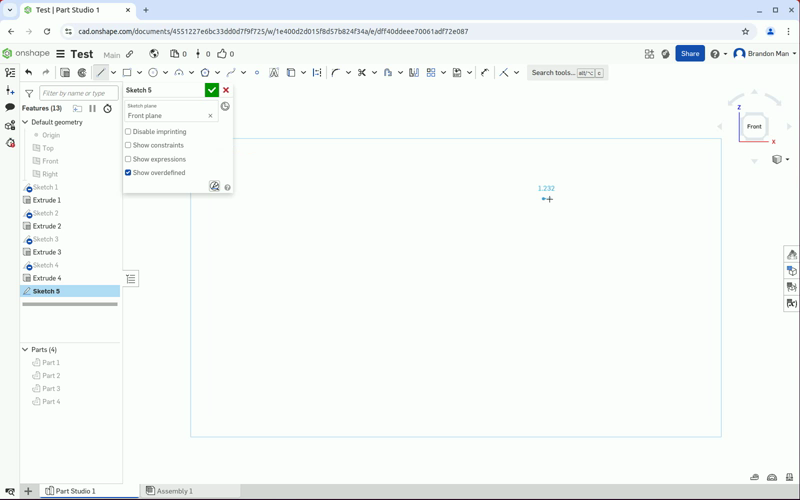
scroll(6)
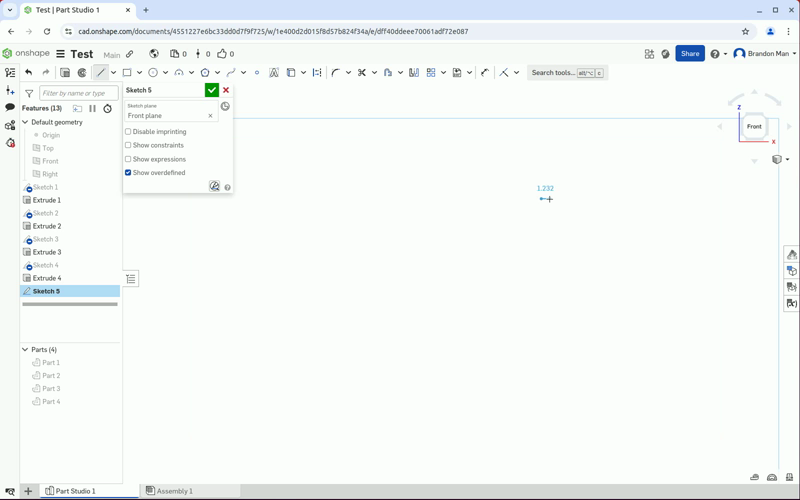
scroll(6)
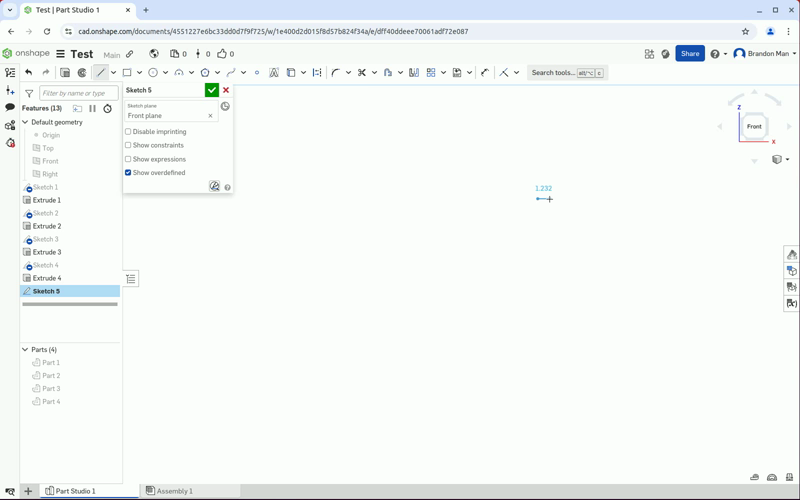
scroll(6)
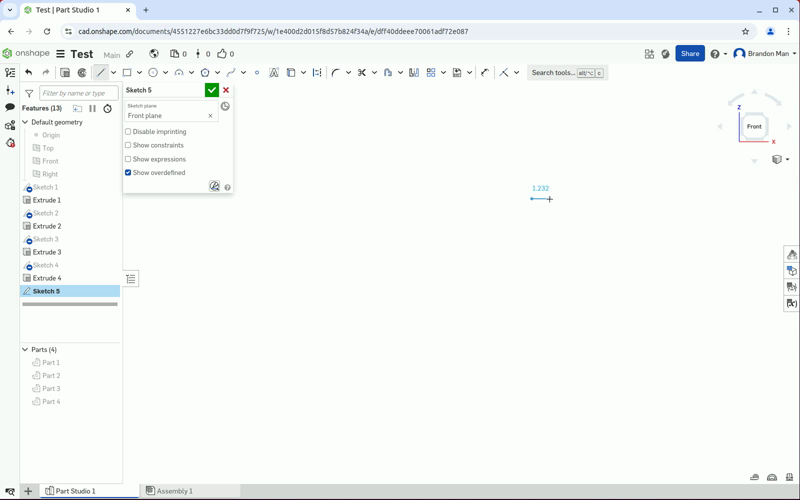
scroll(6)
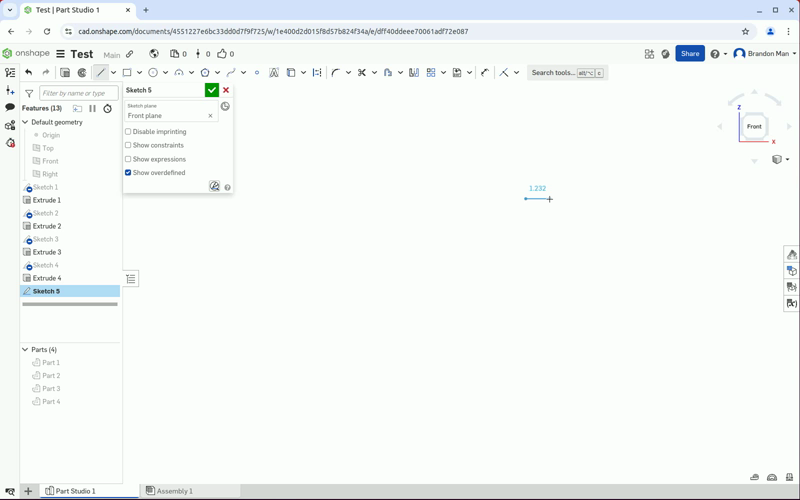
scroll(6)
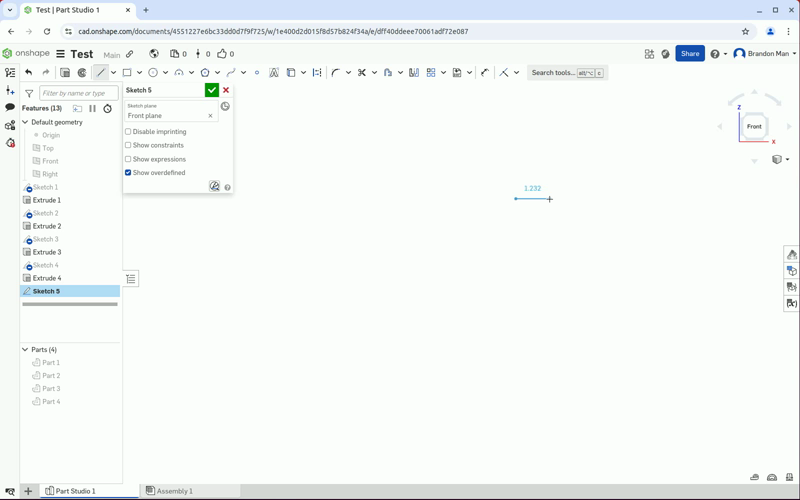
scroll(6)
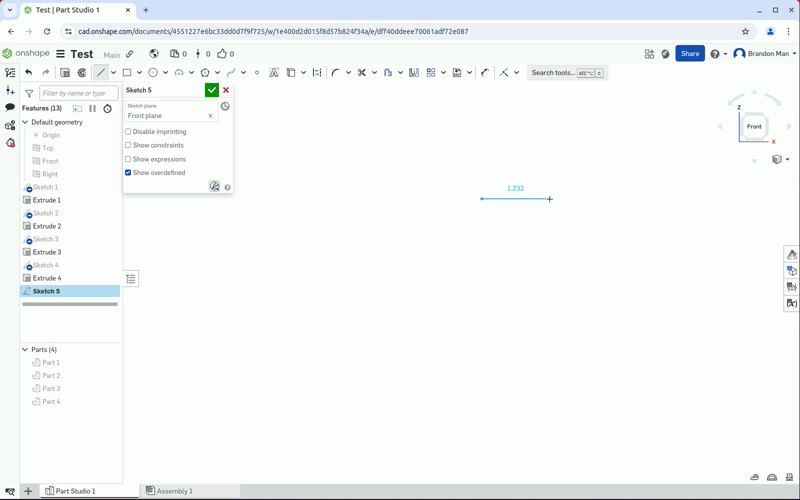
click(549, 198)
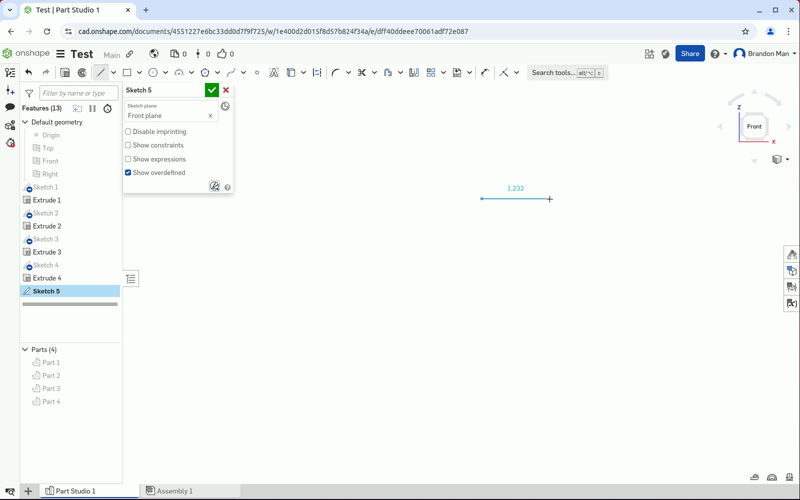
scroll(-6)
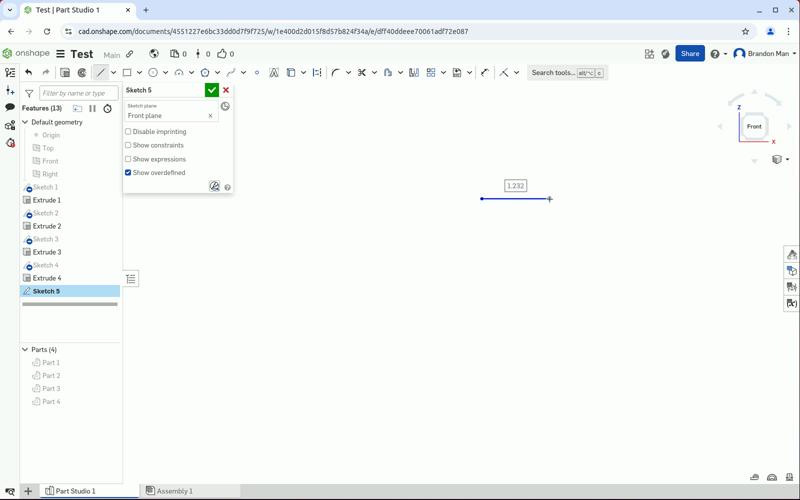
scroll(-6)
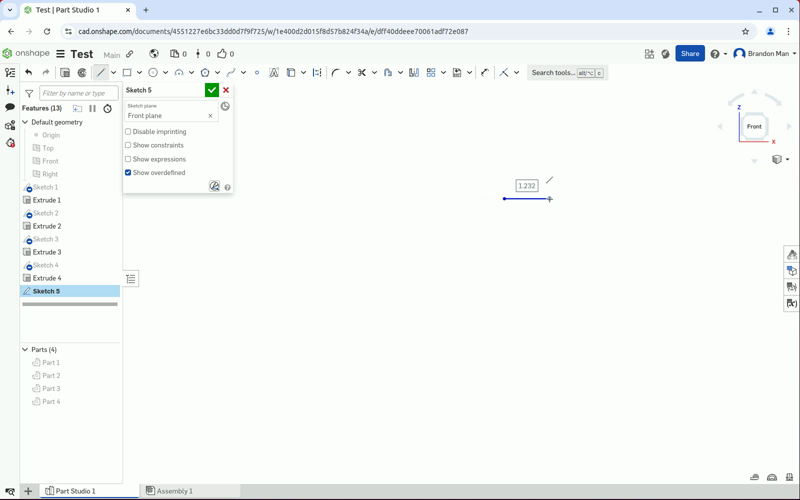
scroll(-6)
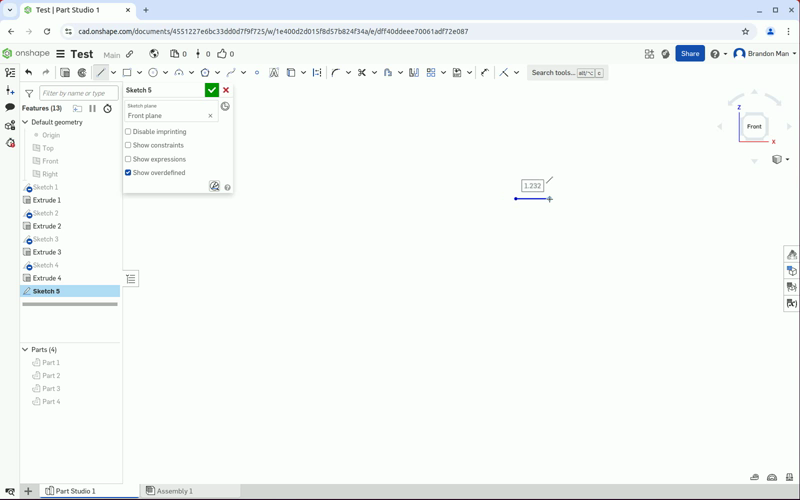
scroll(-6)
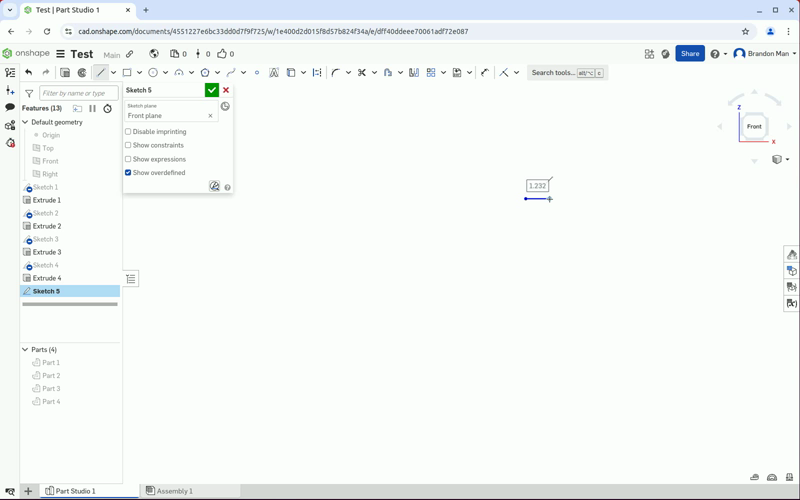
scroll(-6)
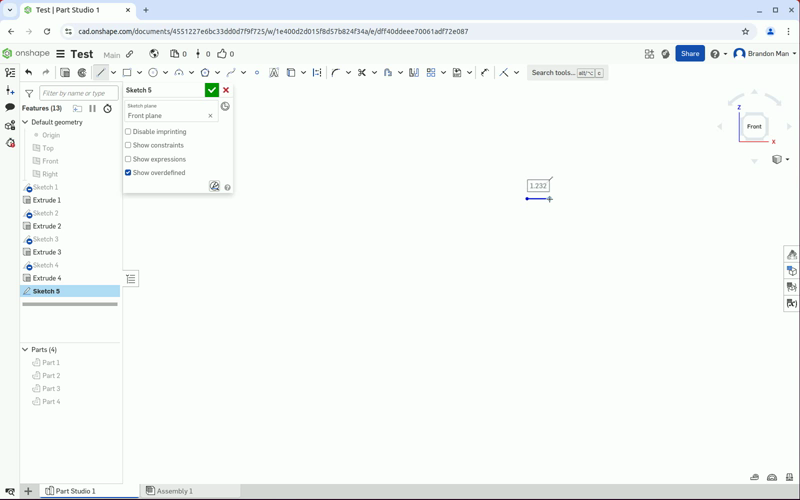
scroll(-6)
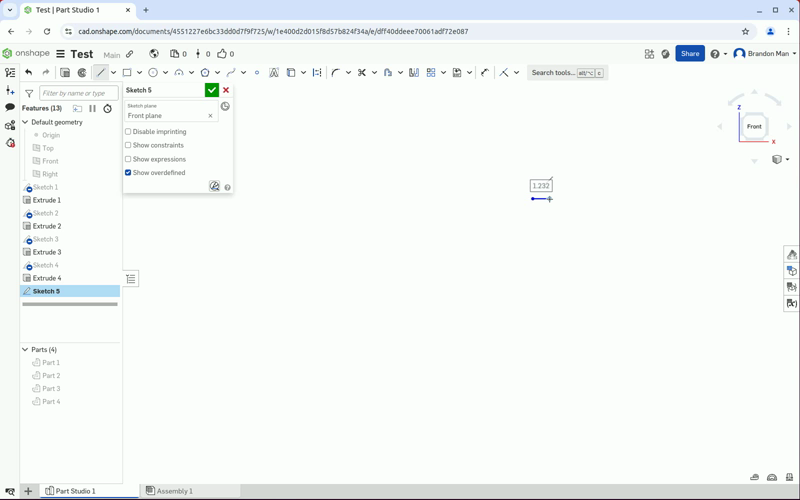
scroll(-6)
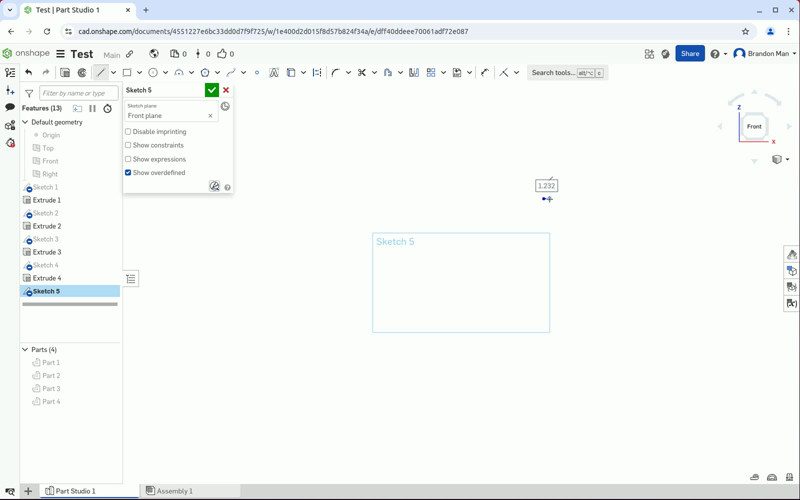
key_up(shift)
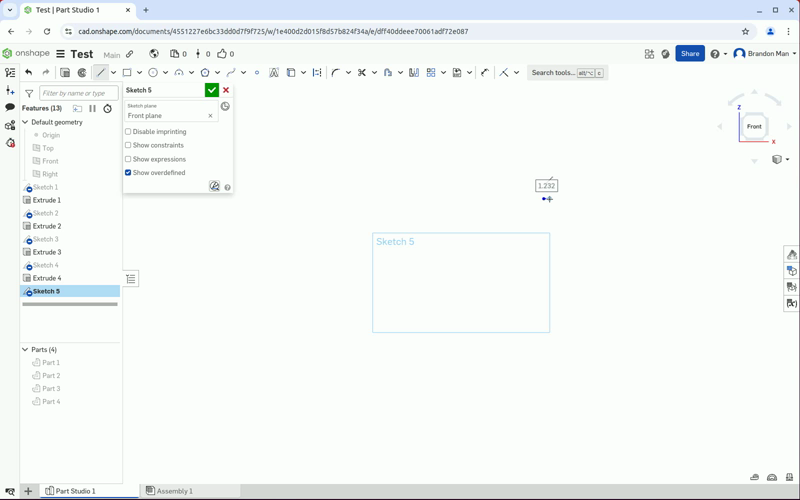
key_down(shift)
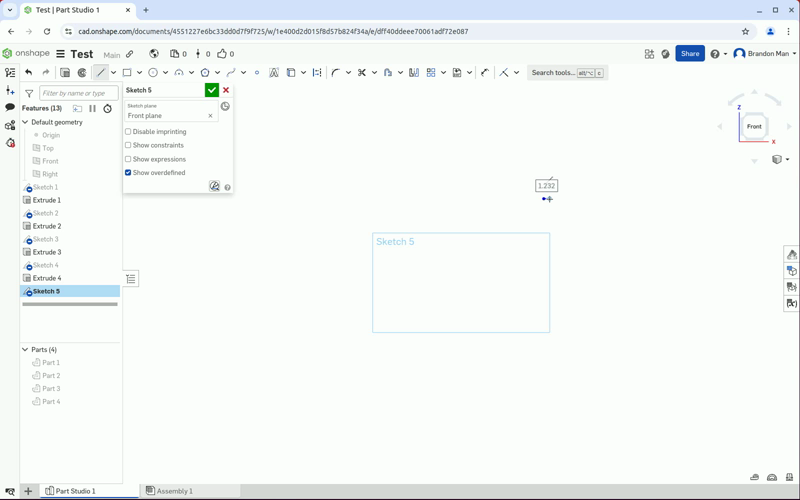
mouse_move(549, 279)
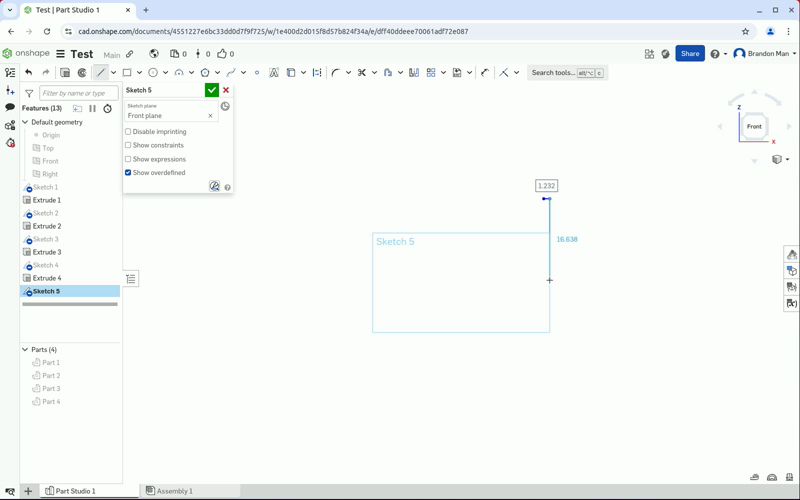
click(549, 279)
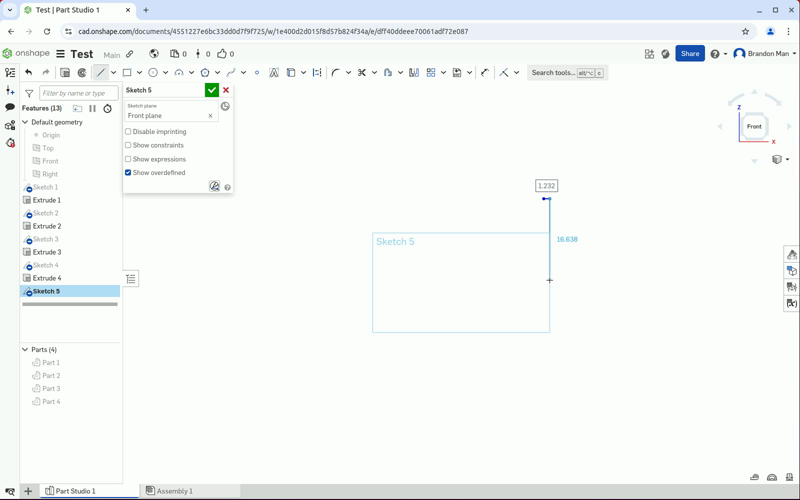
key_up(shift)
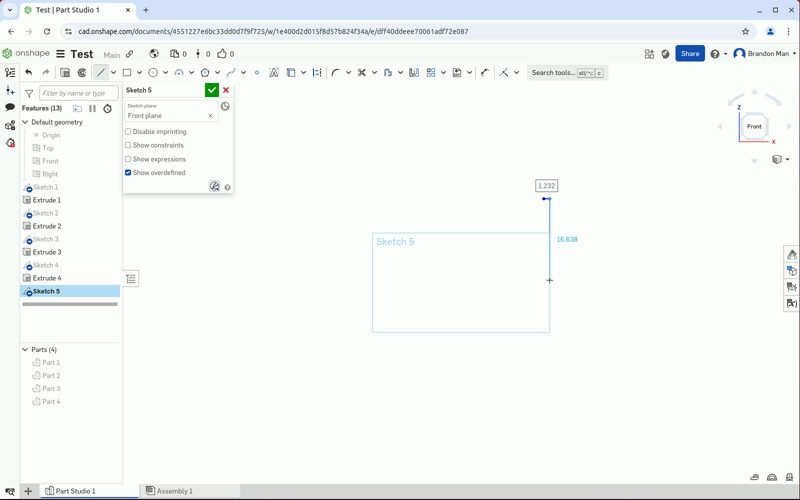
key_down(shift)
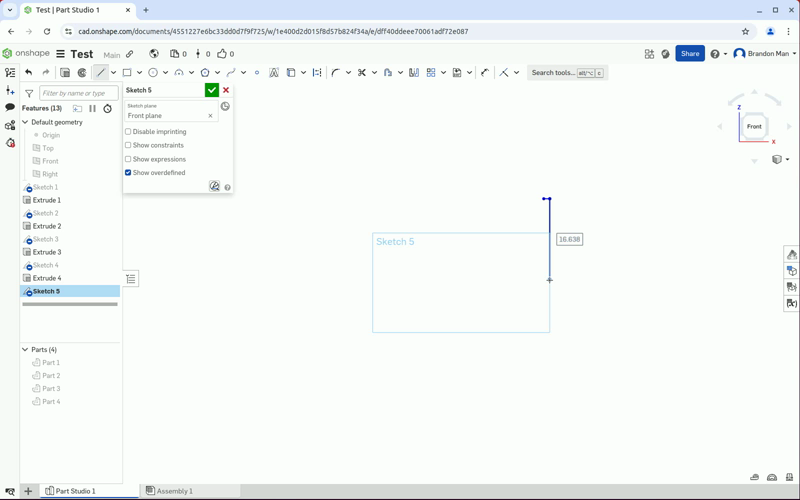
mouse_move(579, 279)
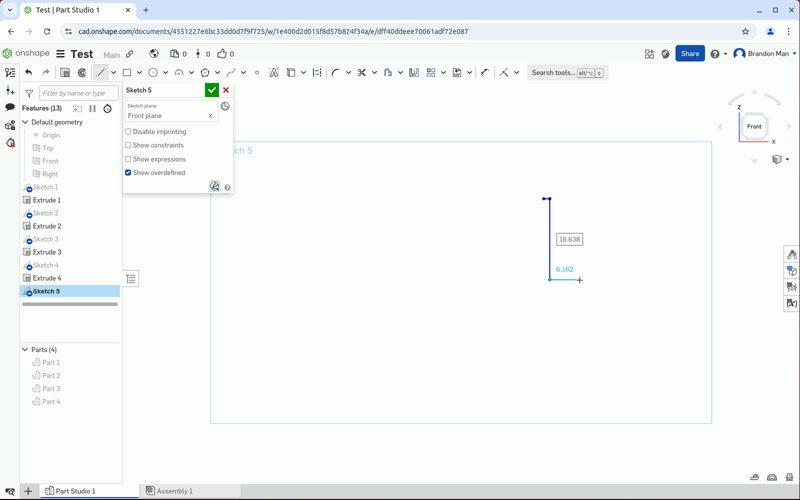
mouse_move(554, 279)
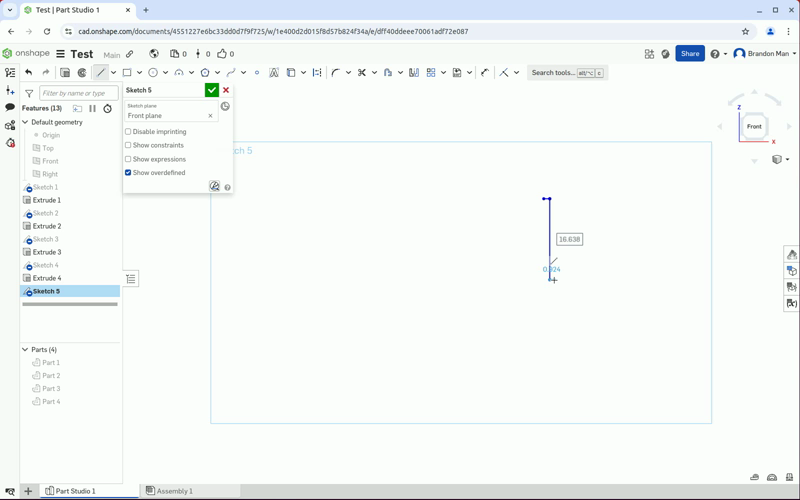
scroll(6)
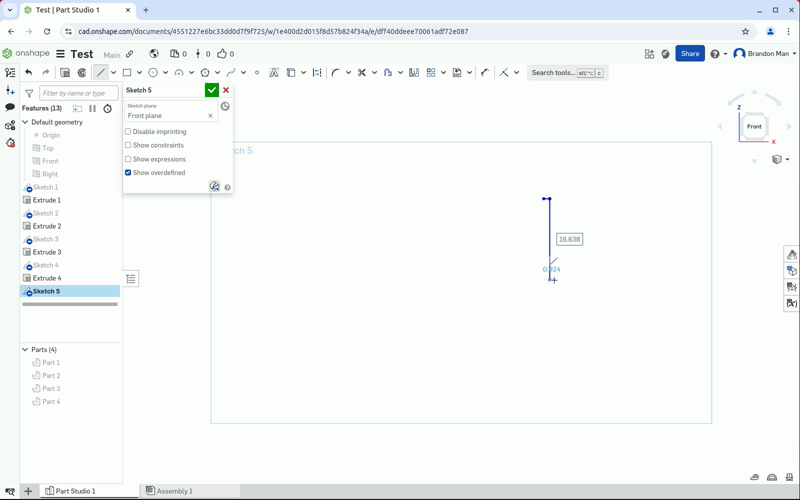
scroll(6)
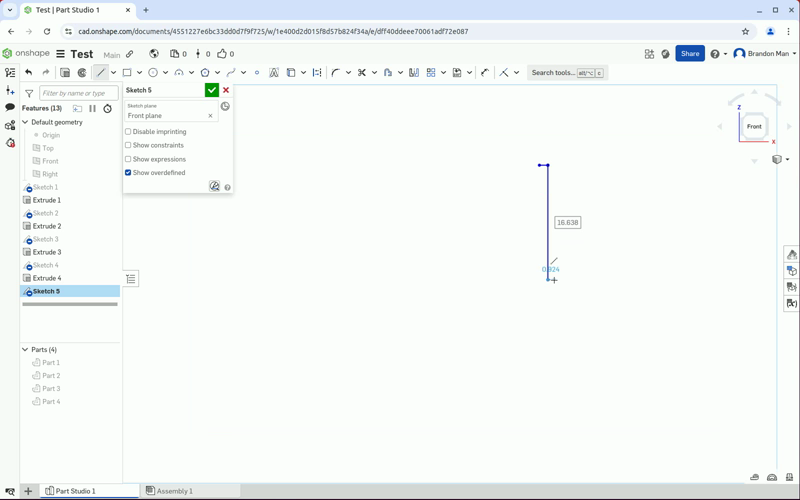
scroll(6)
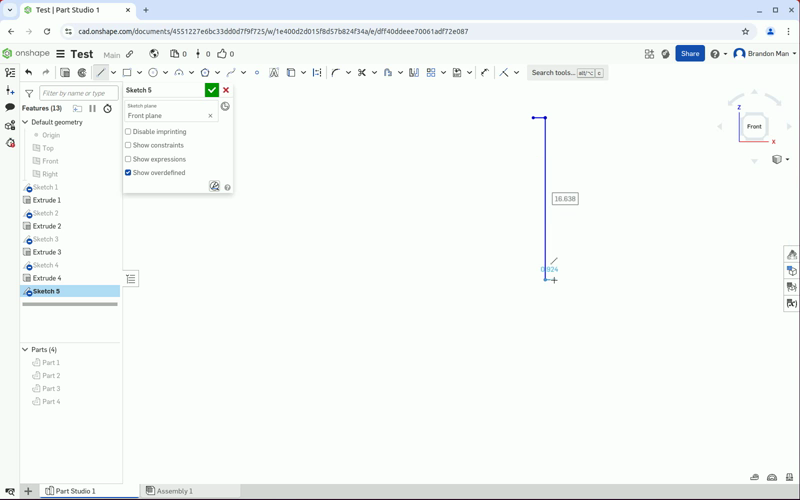
scroll(6)
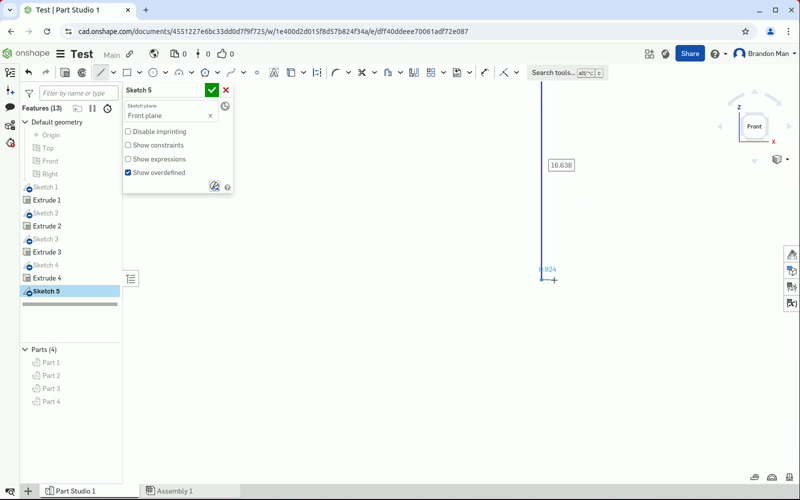
scroll(6)
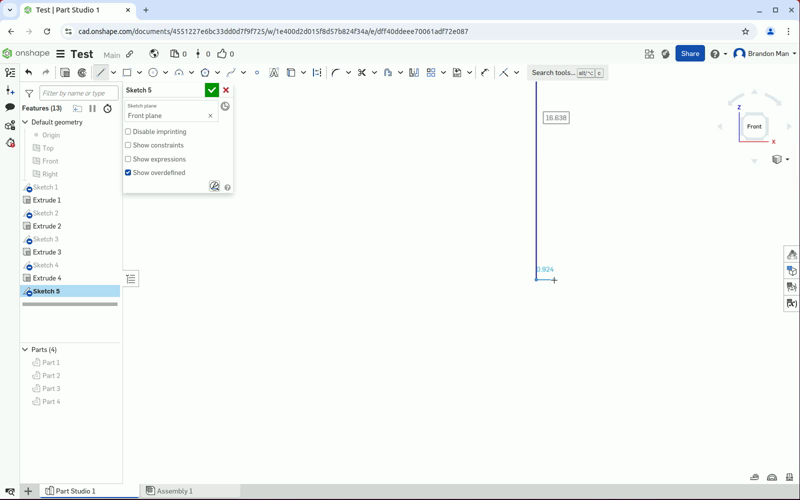
scroll(6)
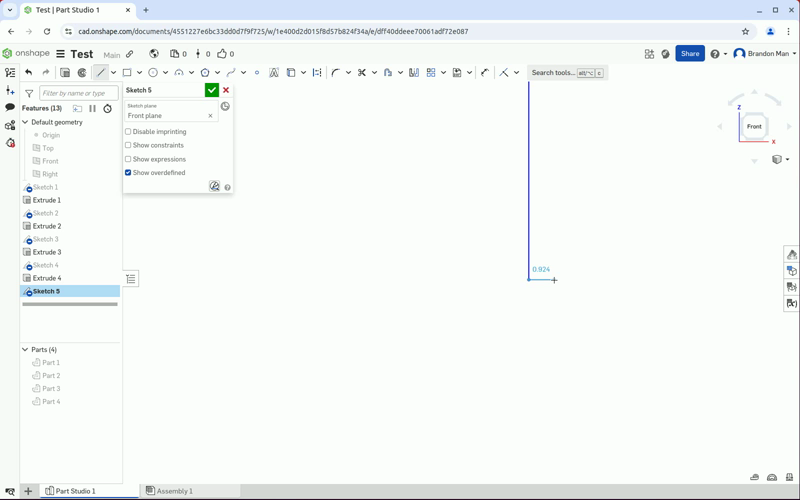
scroll(6)
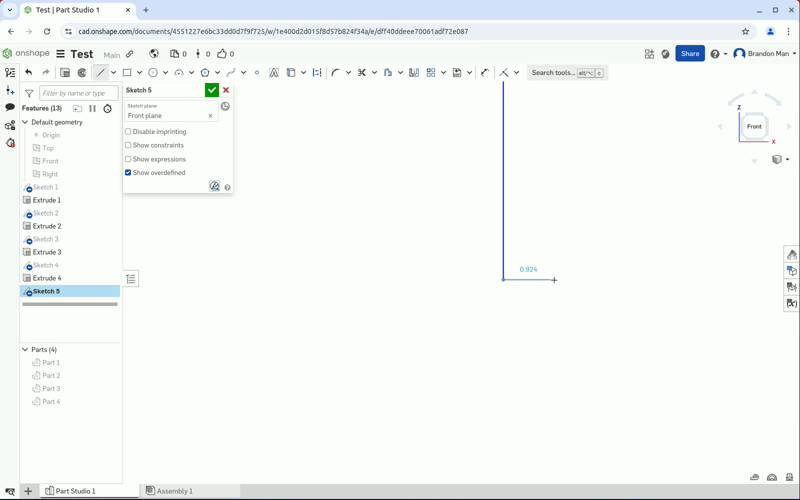
click(554, 279)
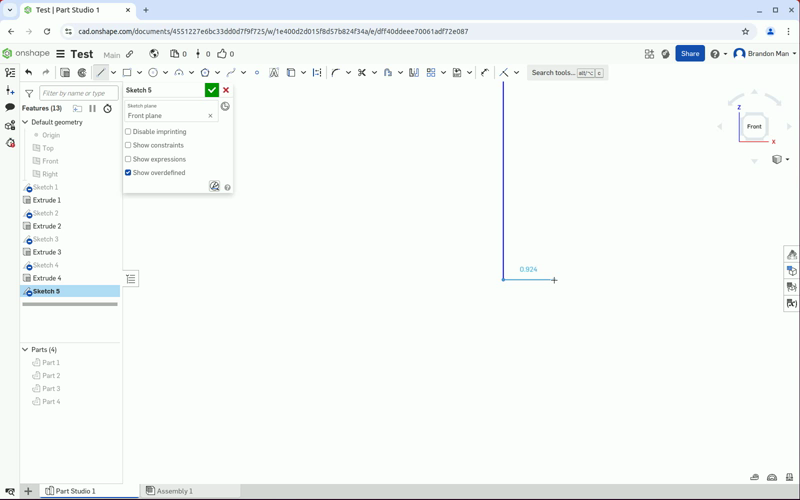
scroll(-6)
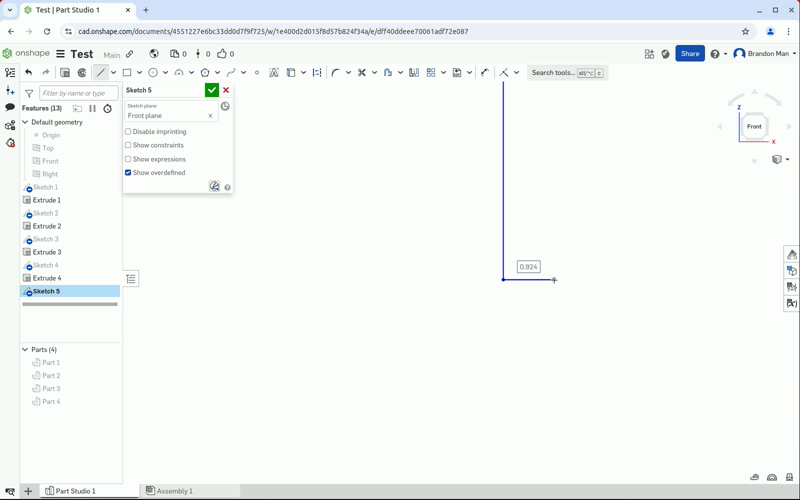
scroll(-6)
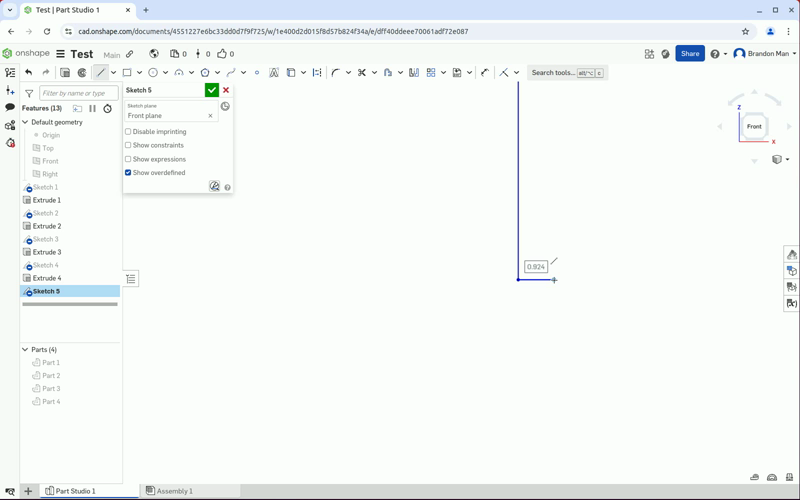
scroll(-6)
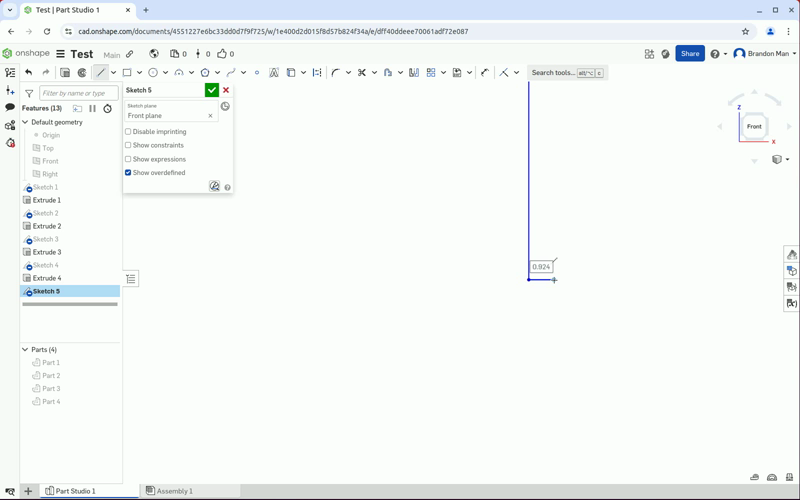
scroll(-6)
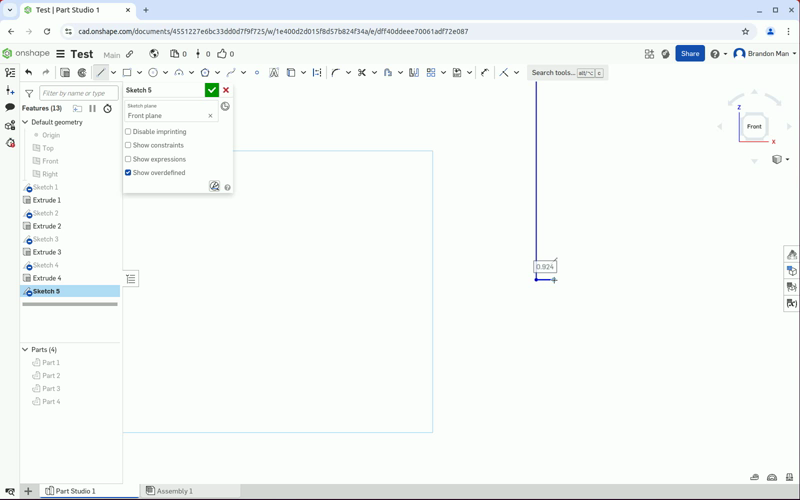
scroll(-6)
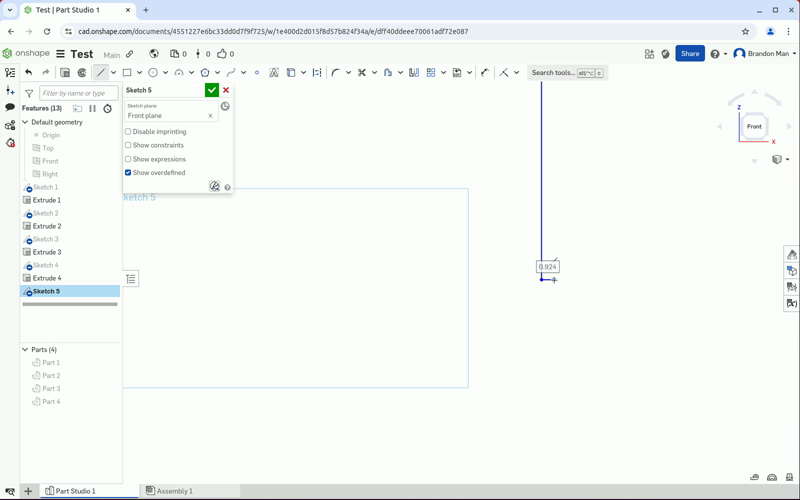
scroll(-6)
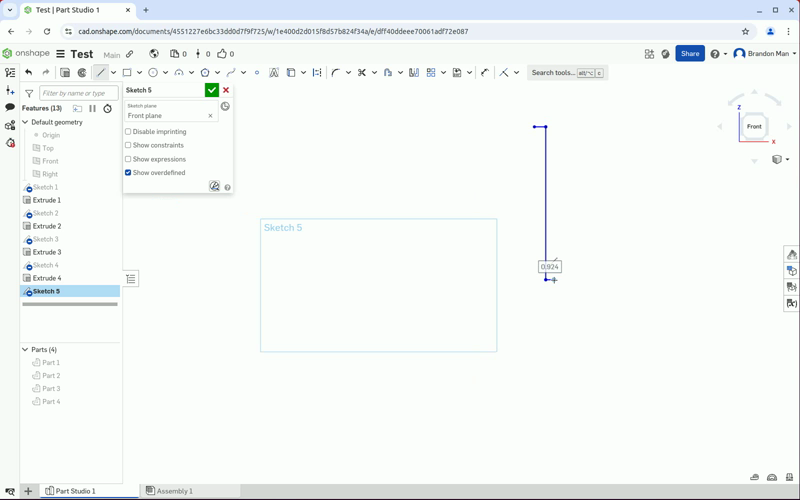
scroll(-6)
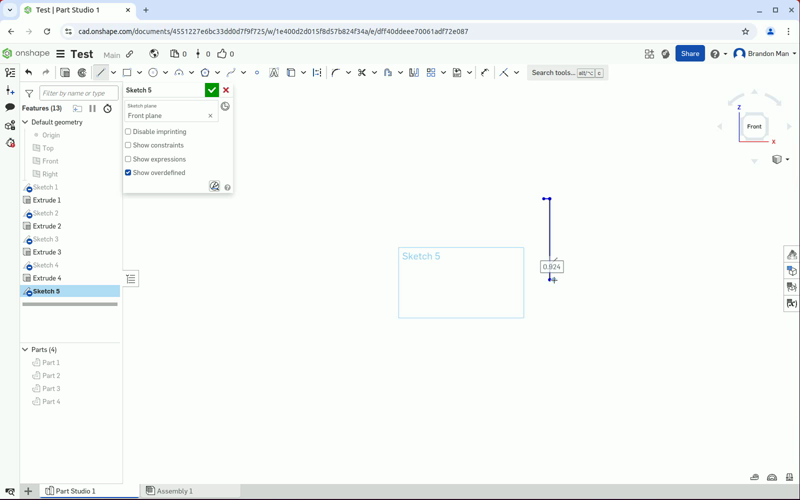
key_up(shift)
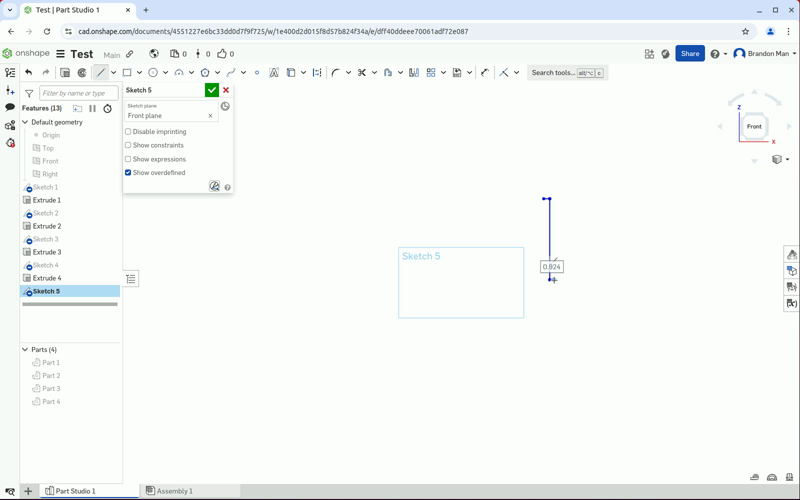
key_down(shift)
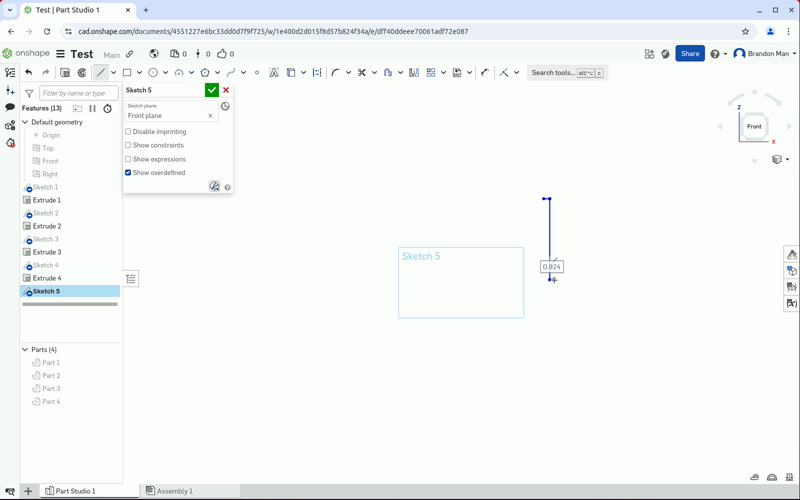
mouse_move(554, 192)
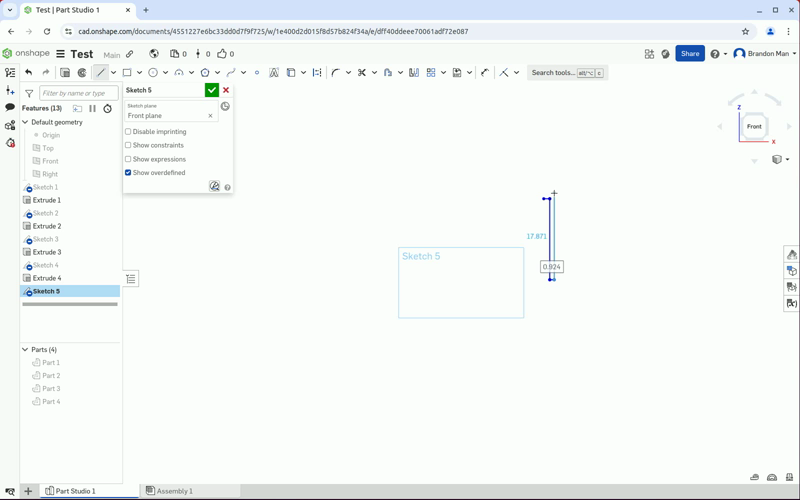
click(554, 192)
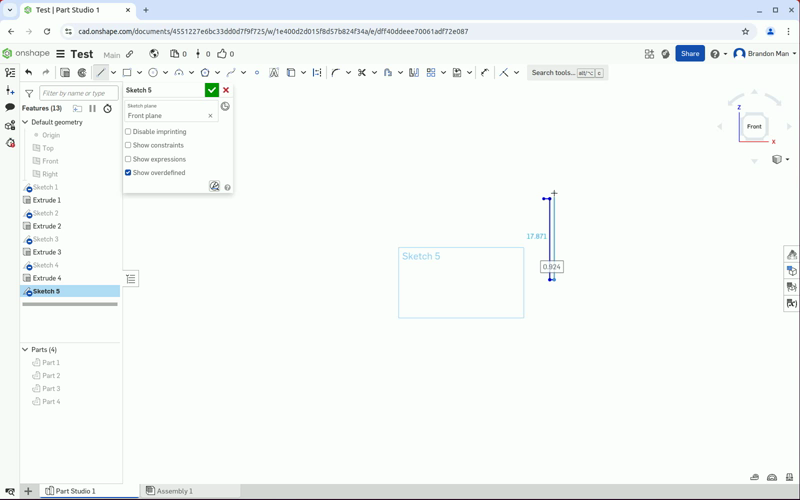
key_up(shift)
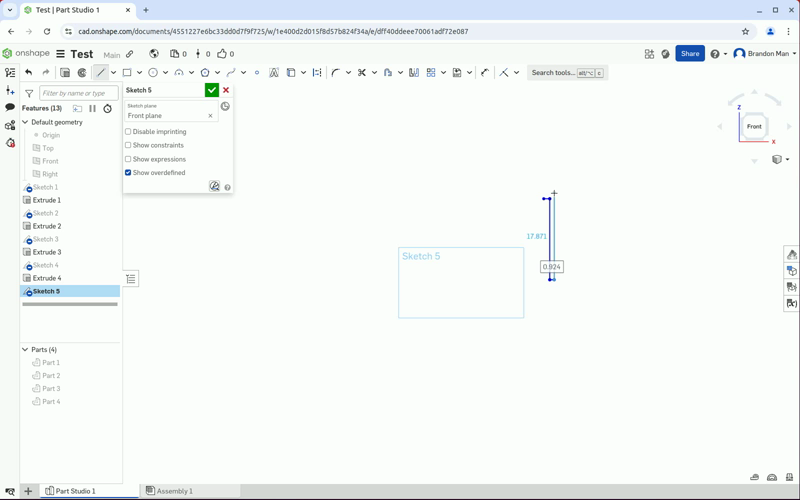
mouse_move(584, 192)
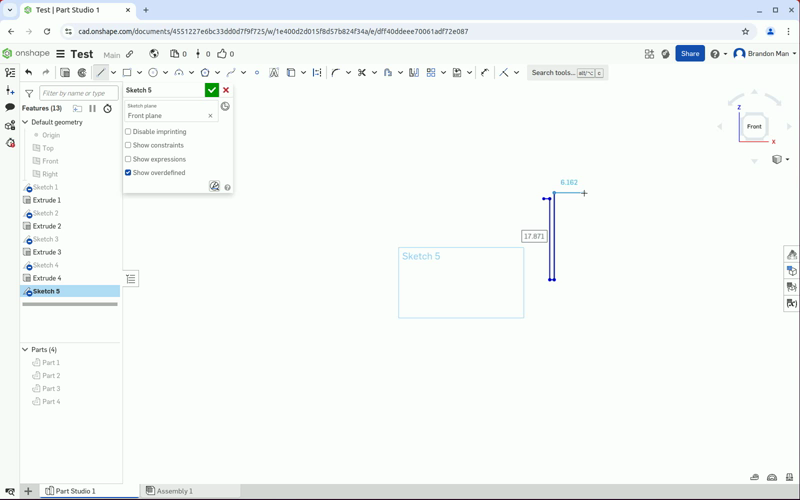
key_down(shift)
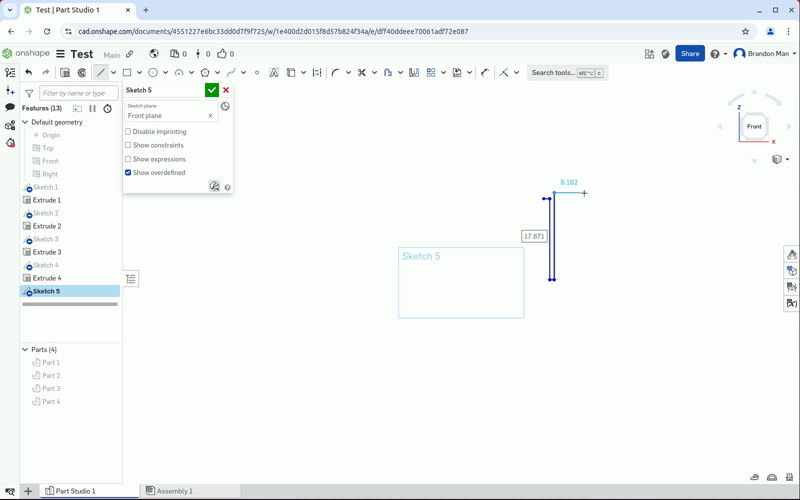
mouse_move(543, 198)
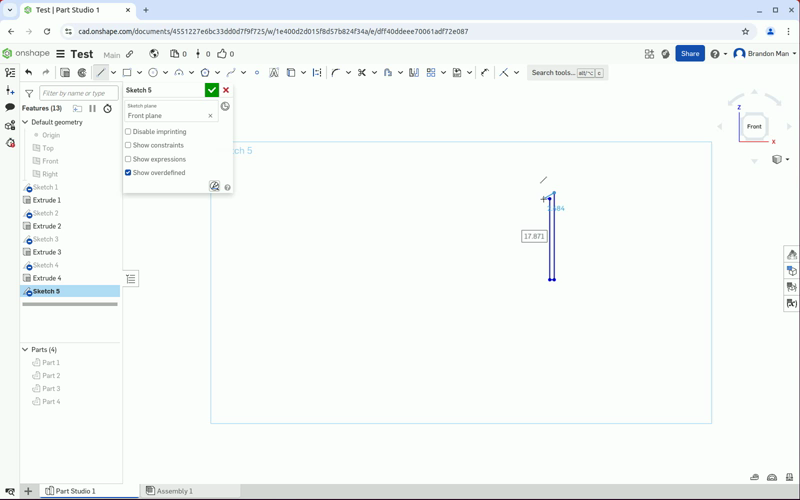
key_up(shift)
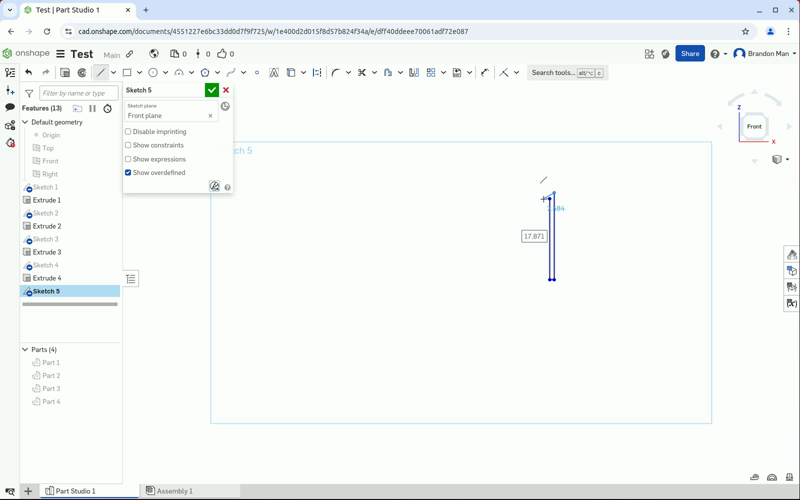
click(543, 198)
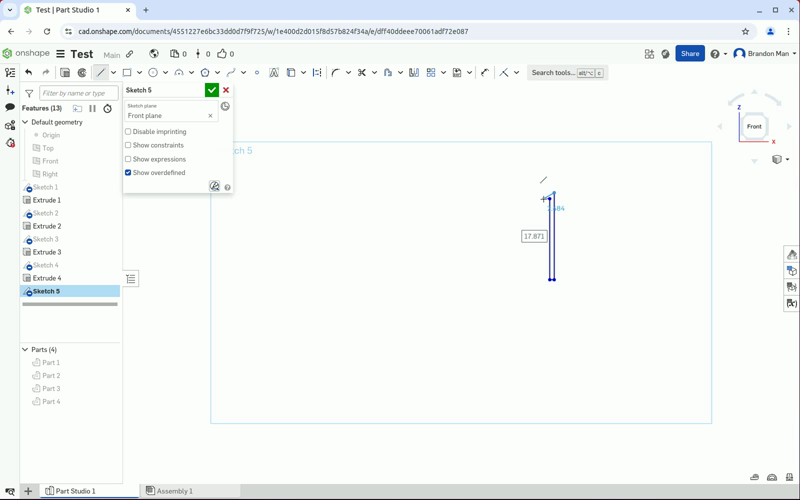
key(esc)
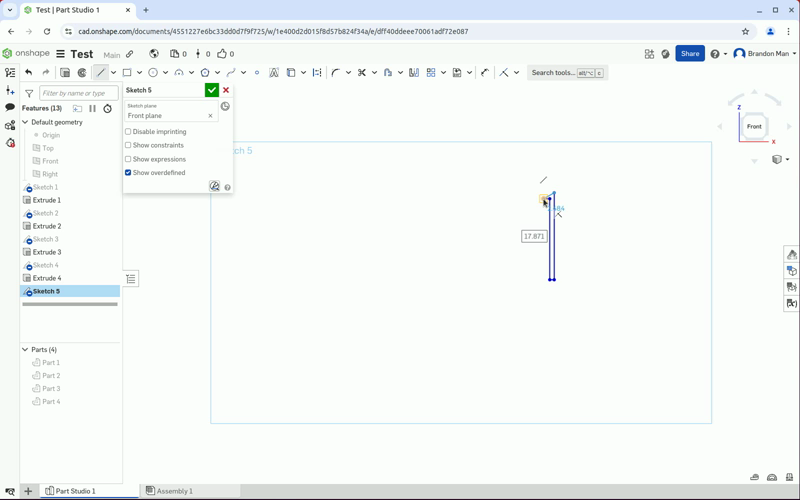
mouse_move(546, 197)
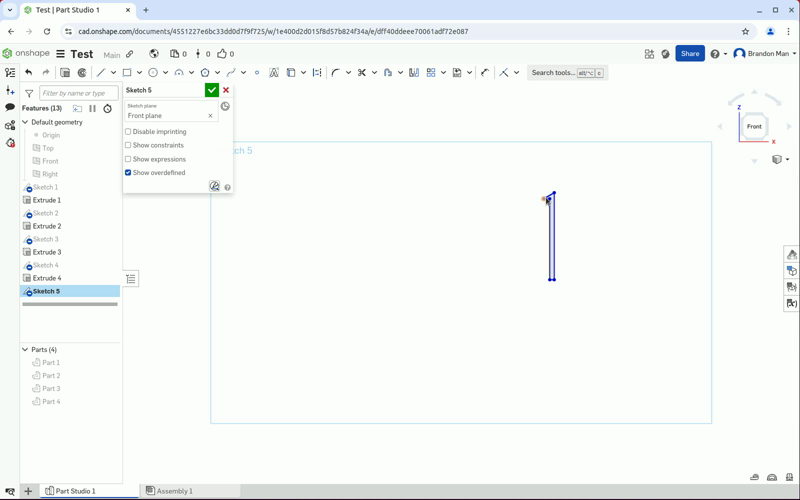
scroll(6)
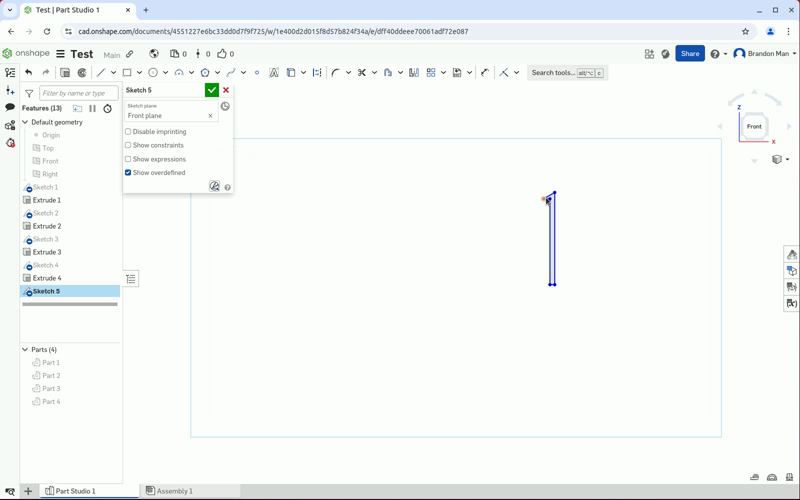
scroll(6)
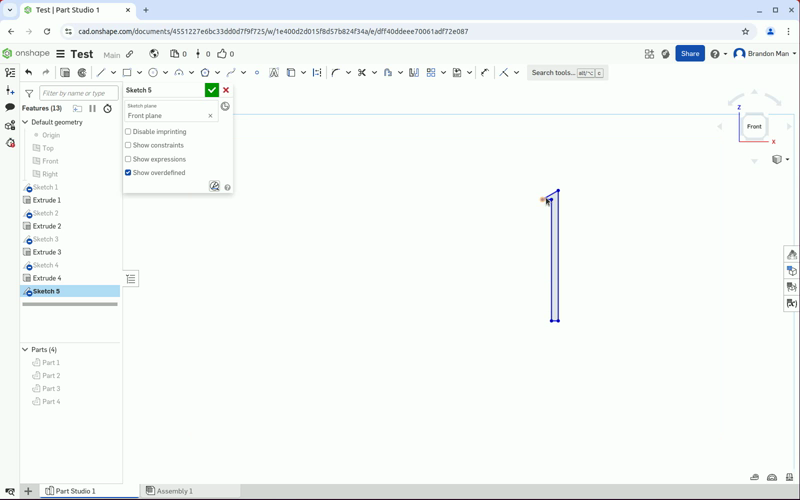
scroll(6)
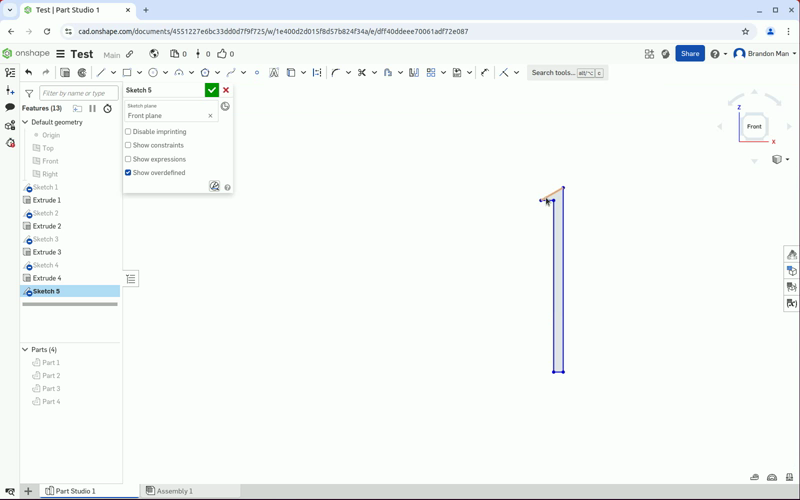
scroll(6)
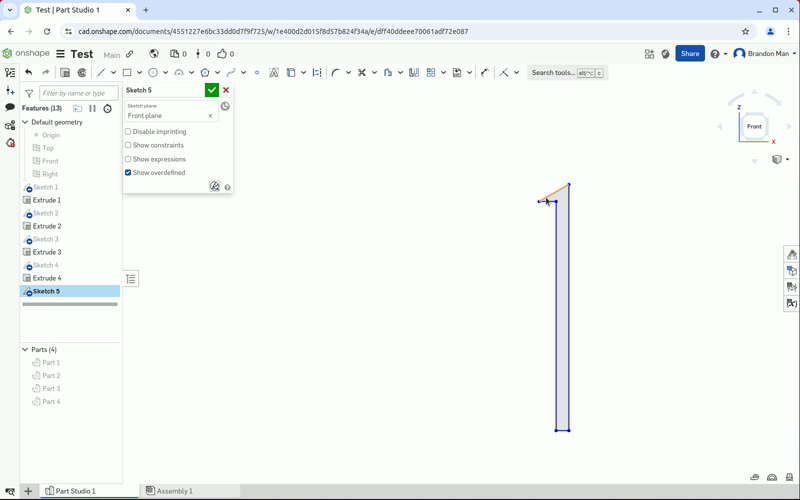
scroll(6)
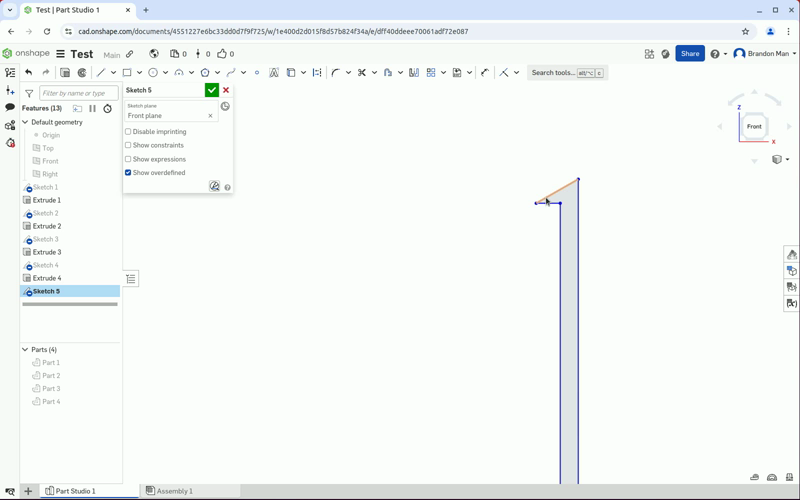
scroll(6)
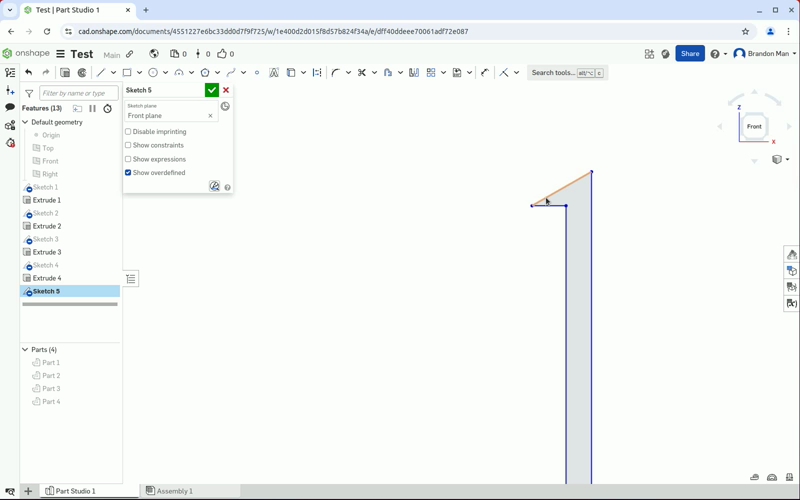
scroll(6)
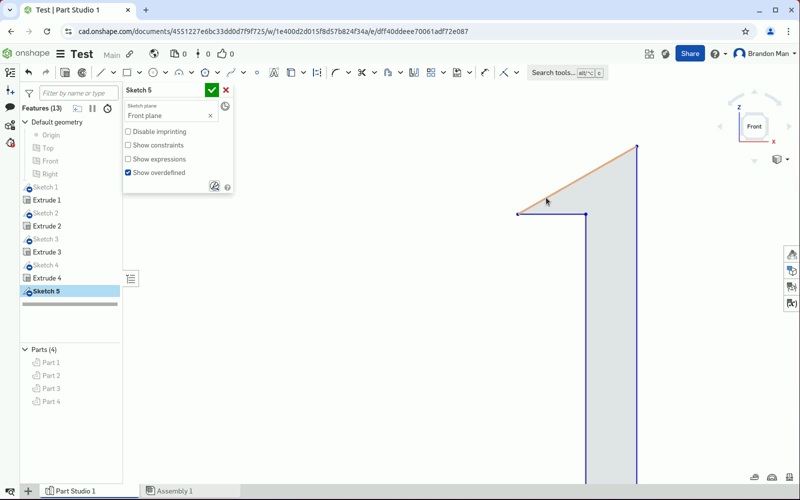
click(546, 197)
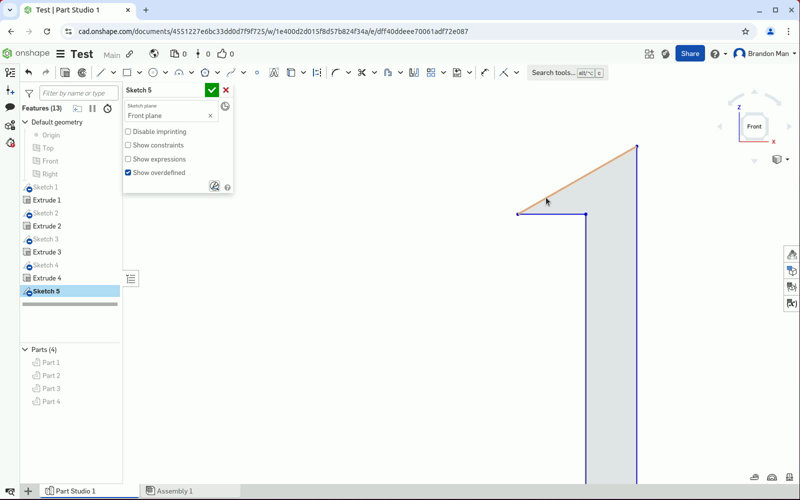
scroll(-6)
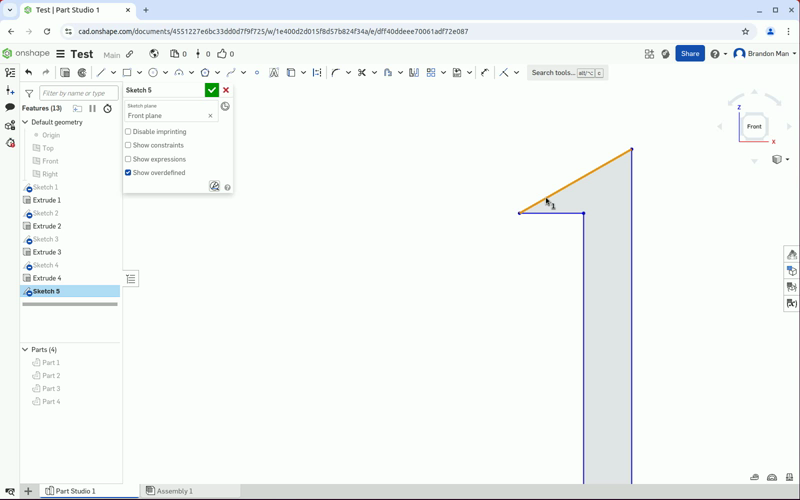
scroll(-6)
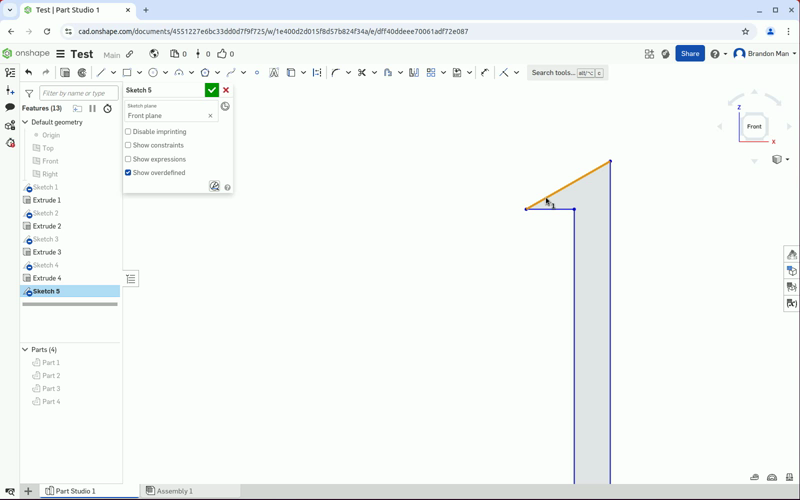
scroll(-6)
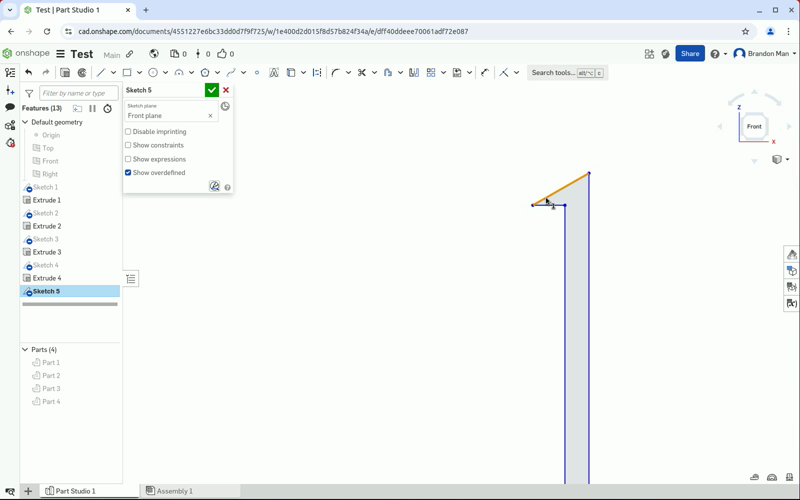
scroll(-6)
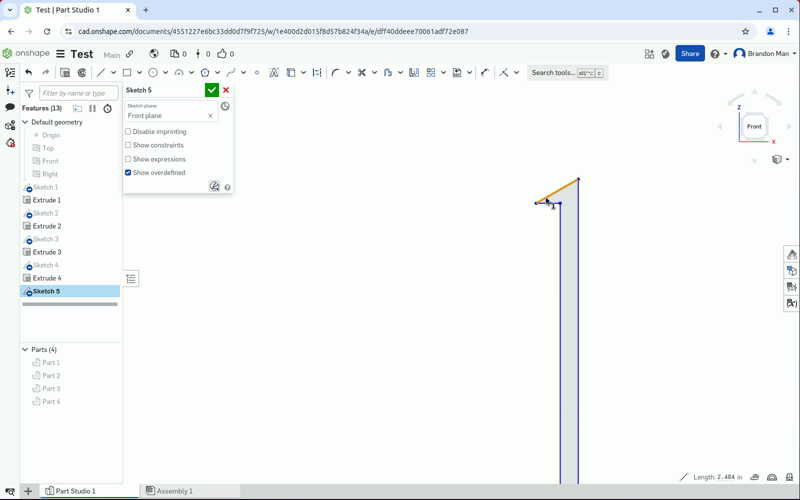
scroll(-6)
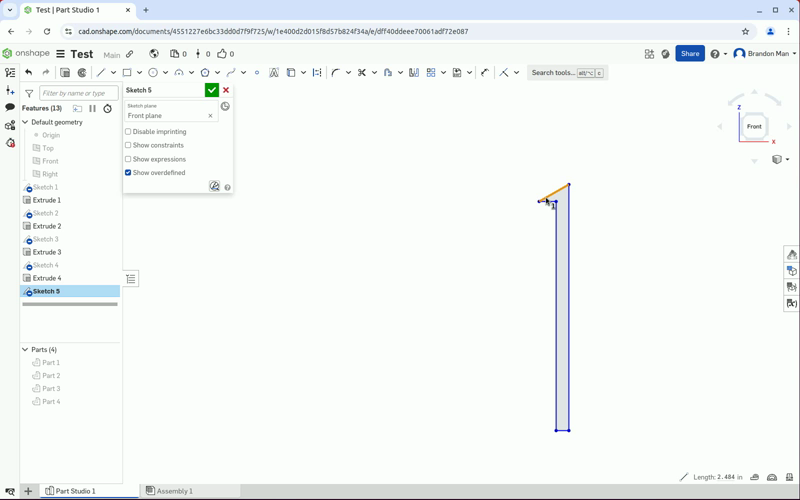
scroll(-6)
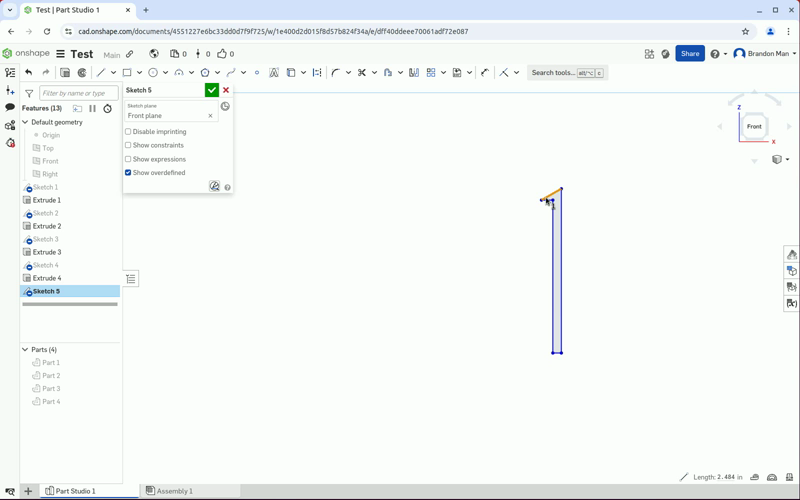
scroll(-6)
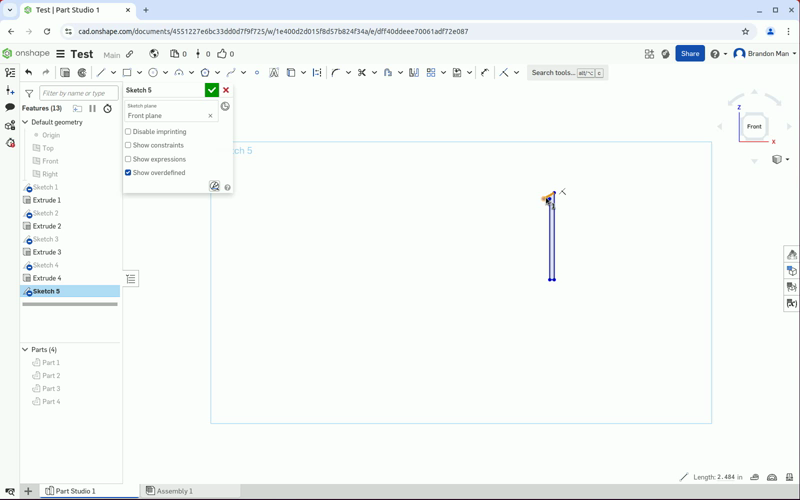
mouse_move(73, 352)
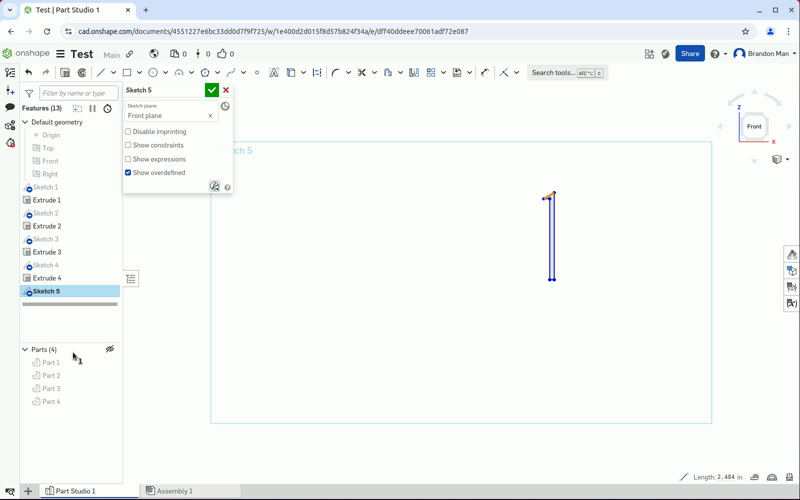
key(shift+y)
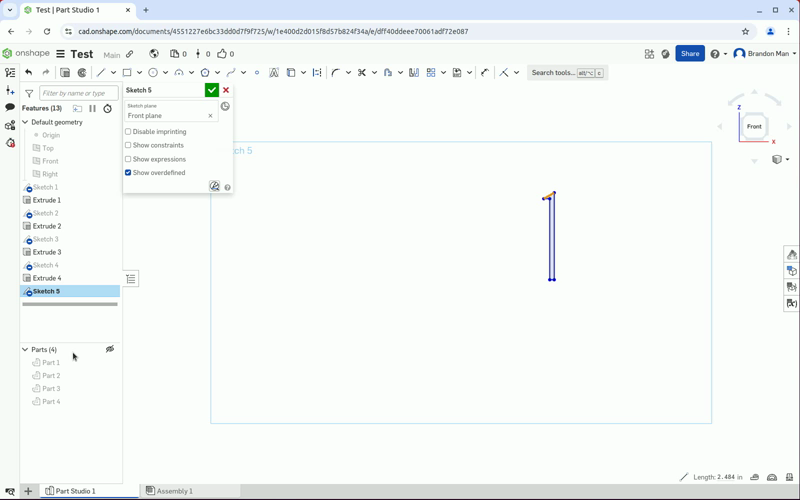
key(shift+e)
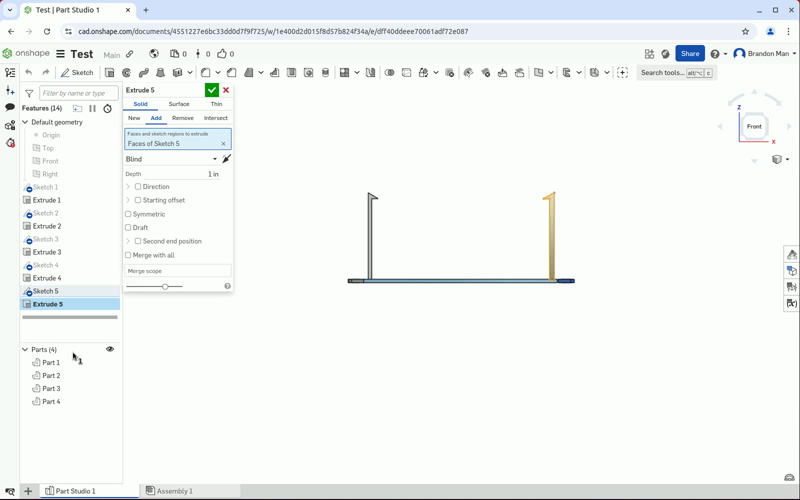
mouse_move(143, 106)
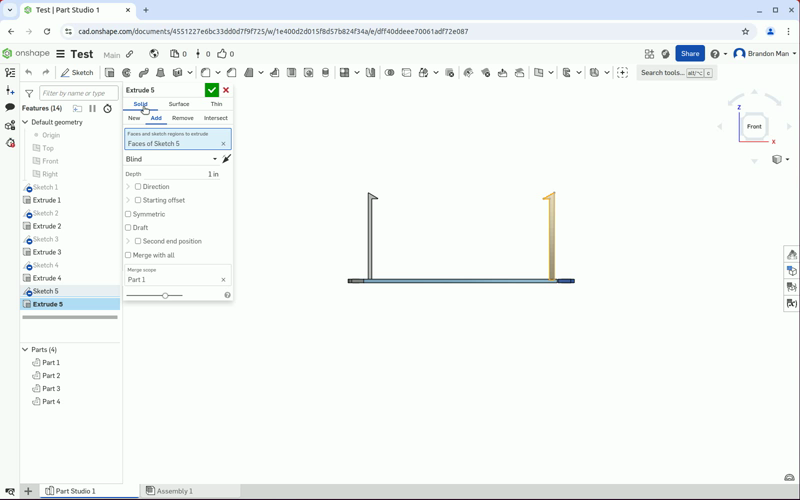
click(143, 106)
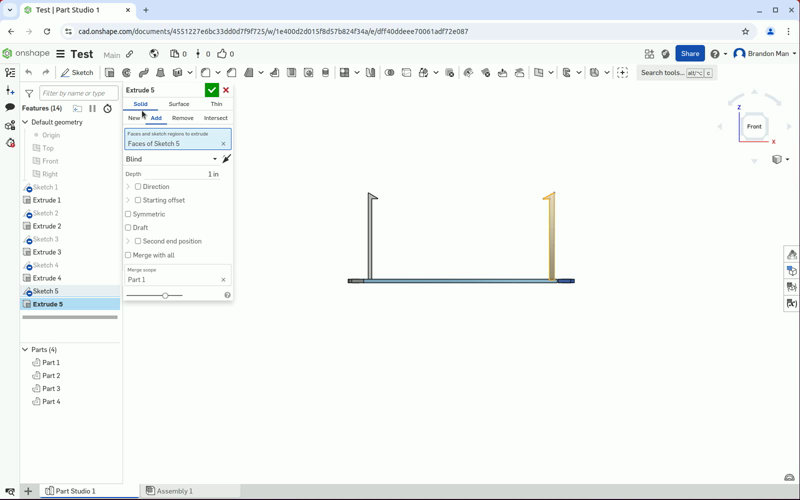
mouse_move(137, 120)
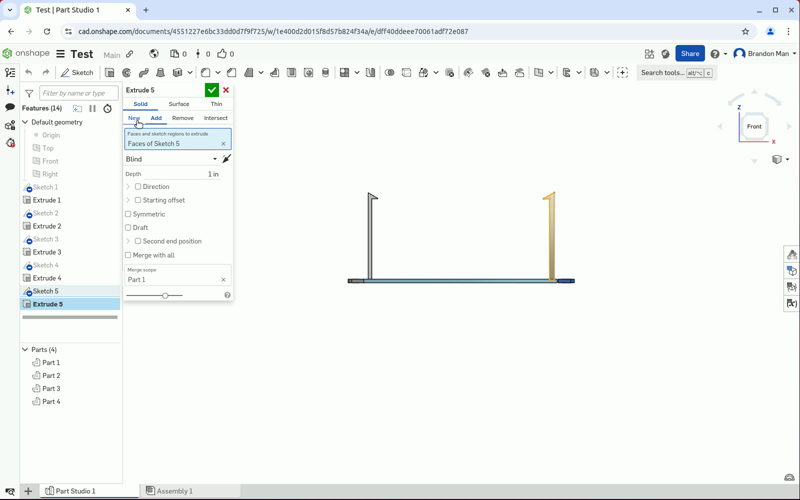
click(137, 120)
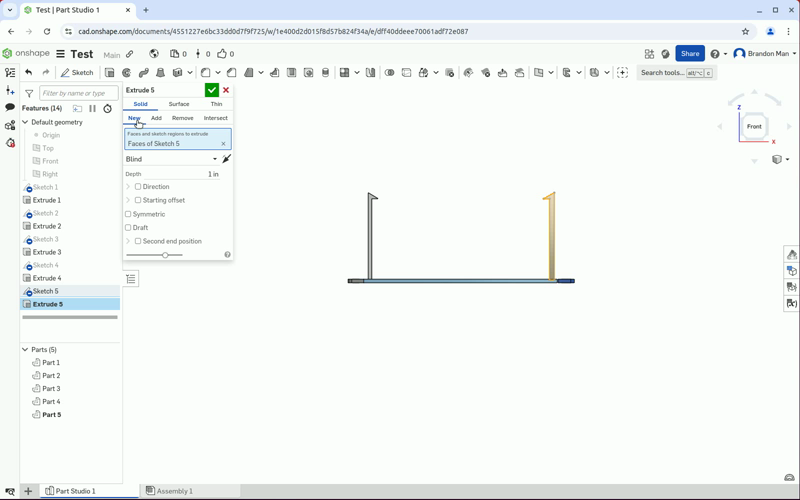
key(tab, 4)
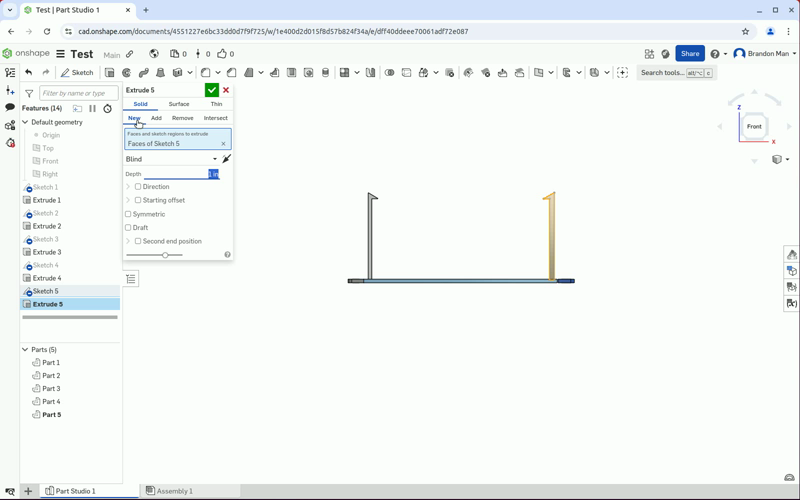
text(6.258)
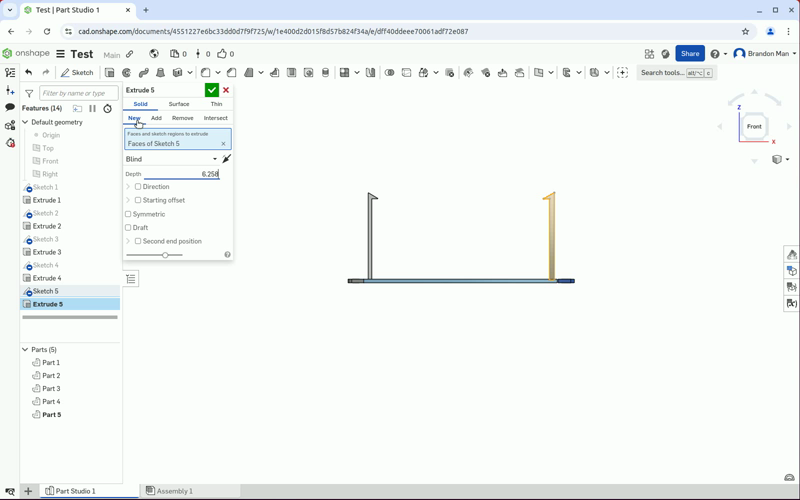
key(tab, 3)
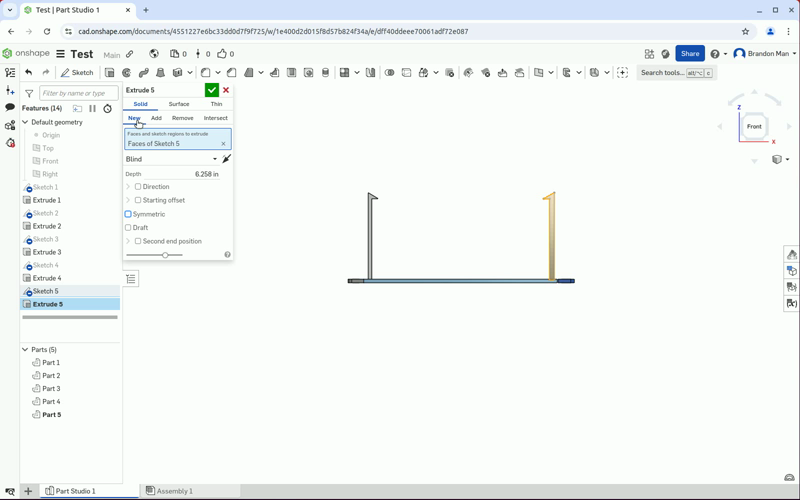
key(space)
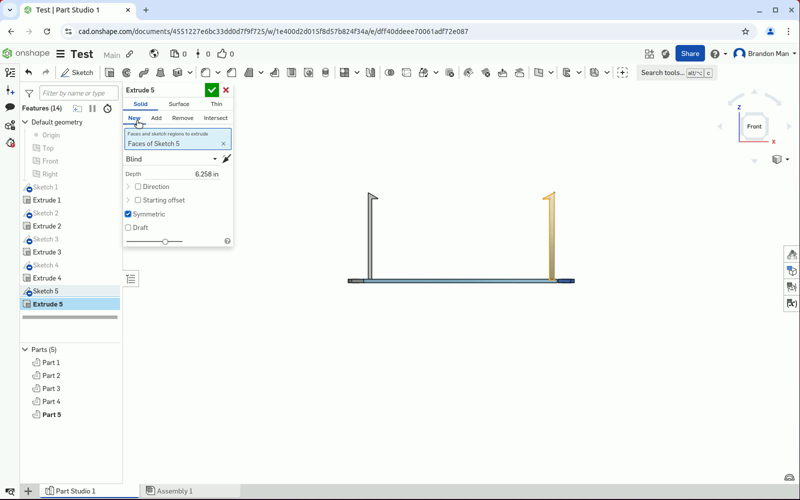
key(enter)
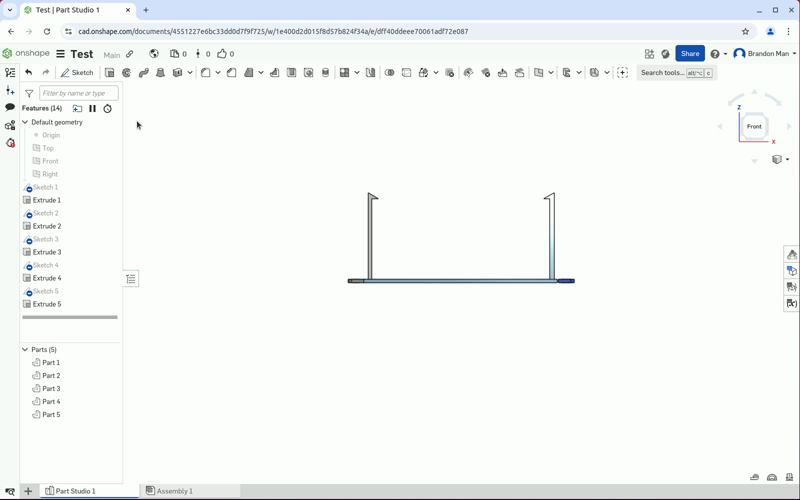
key(shift+h)
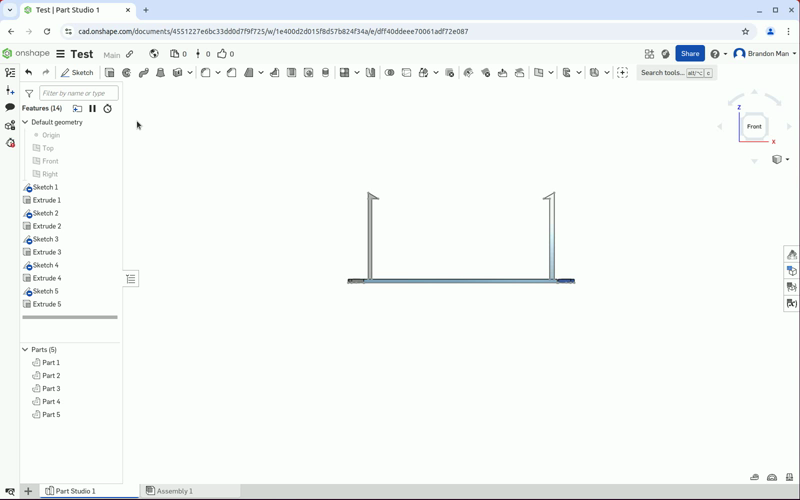
key(shift+h)
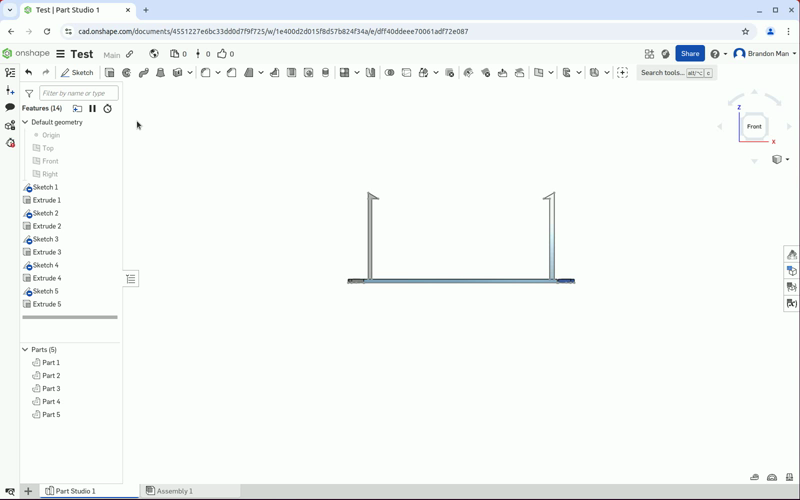
key(shift+7)
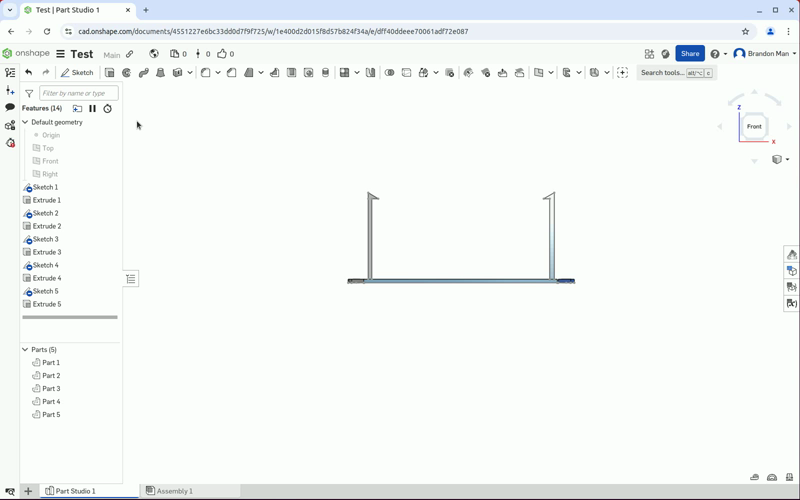
key(left, 2)
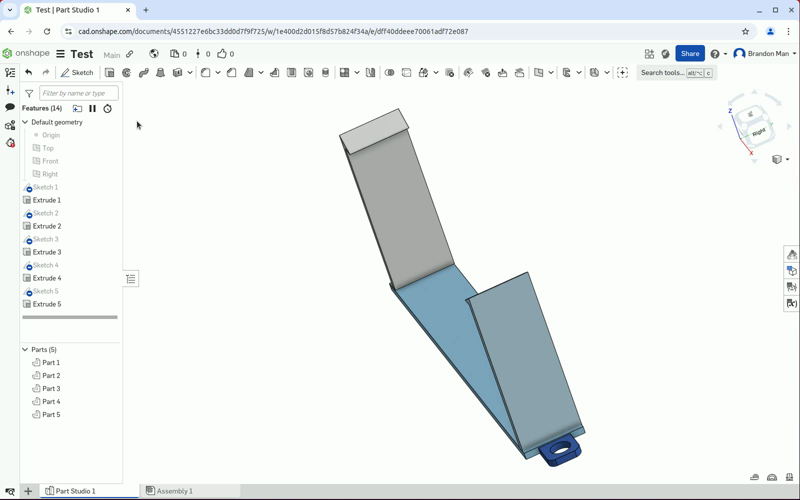
key(down, 2)
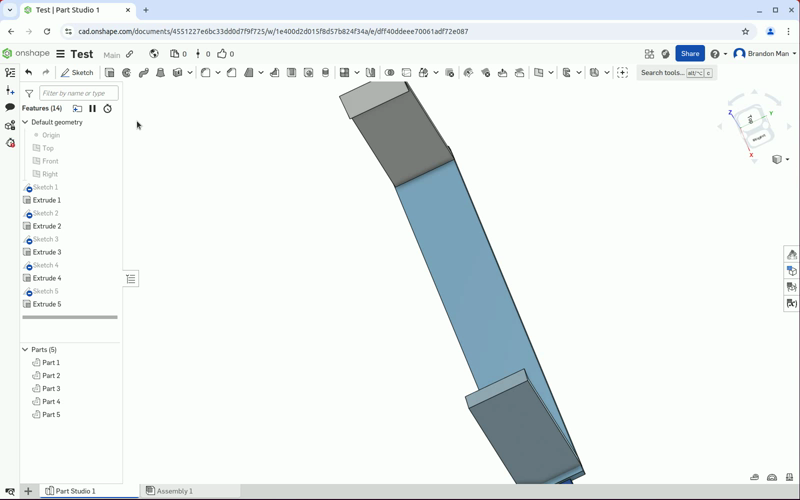
key(up, 2)
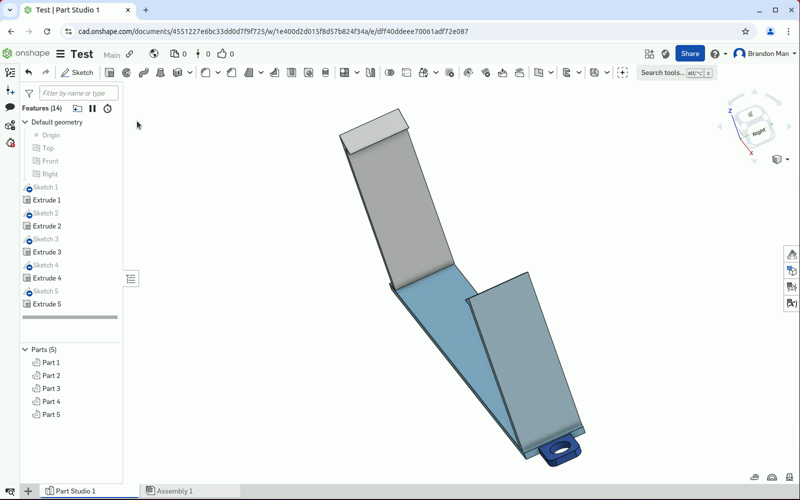
key(right, 2)
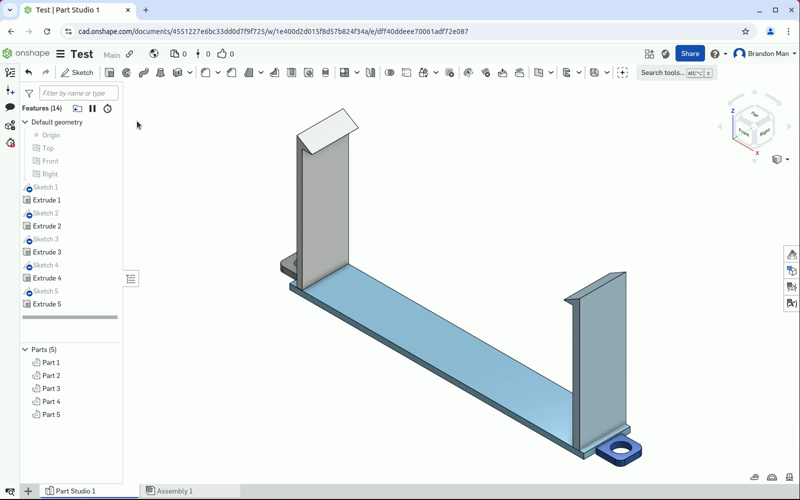
mouse_move(73, 189)
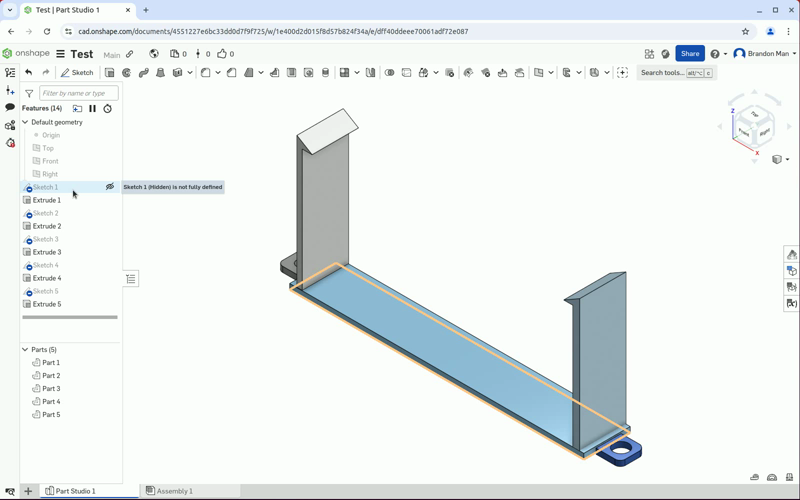
click(73, 189)